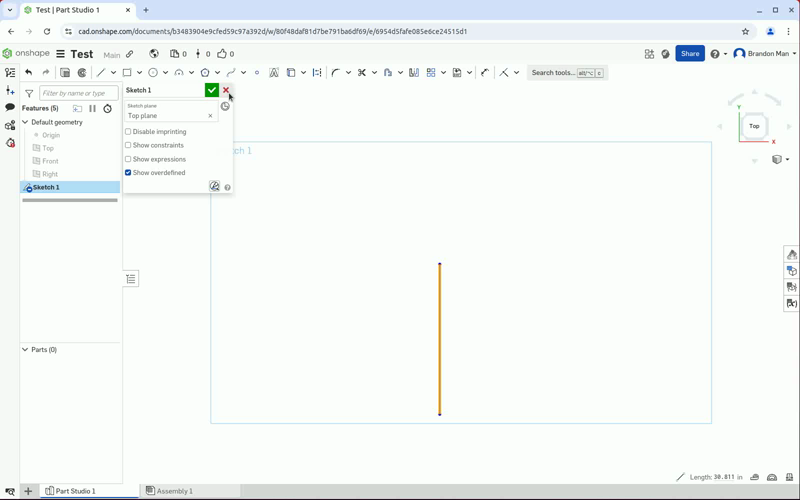
key(shift+h)
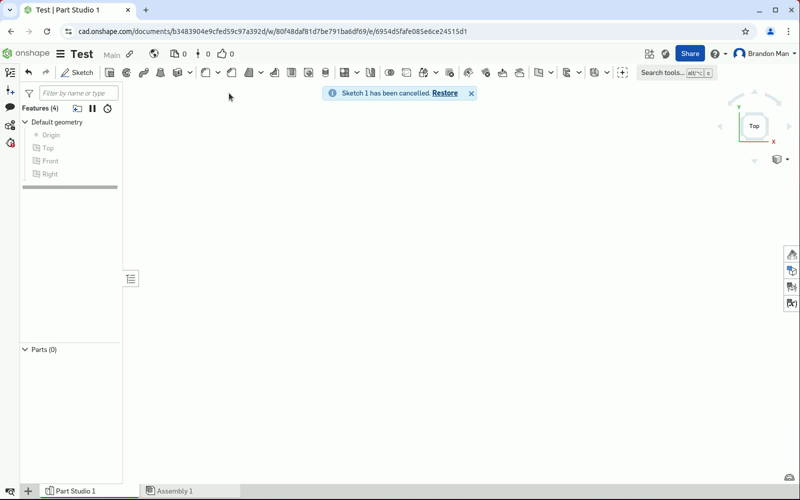
mouse_move(73, 352)
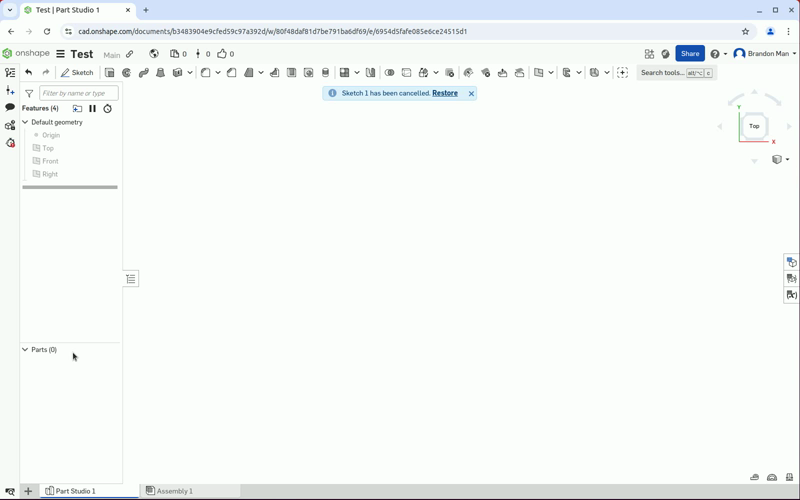
key(y)
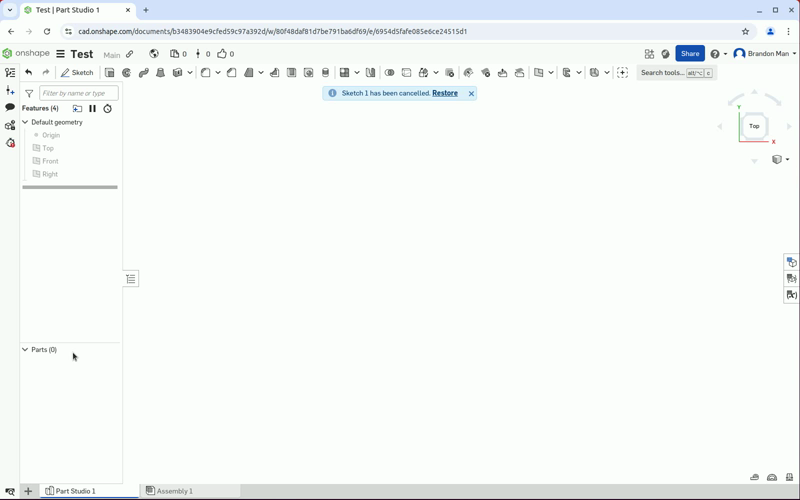
key(shift+p)
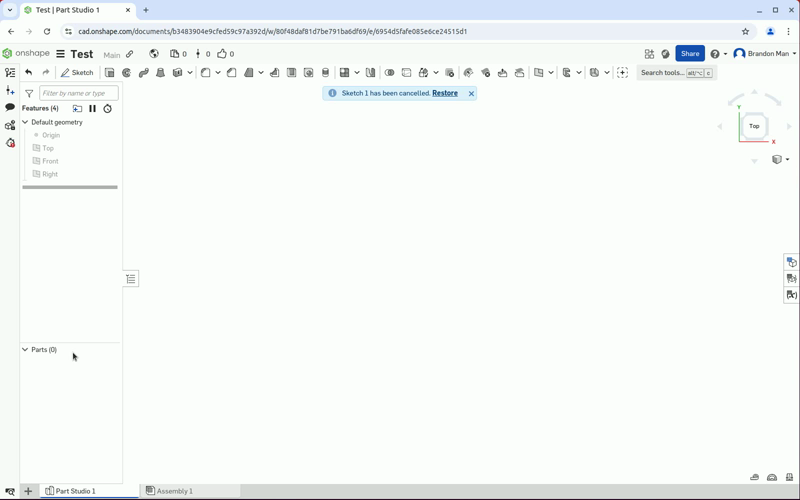
key(space)
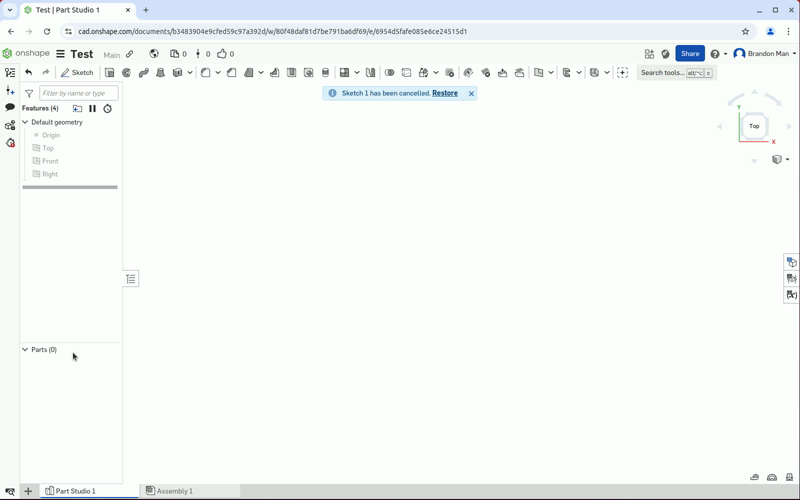
key_down(shift)
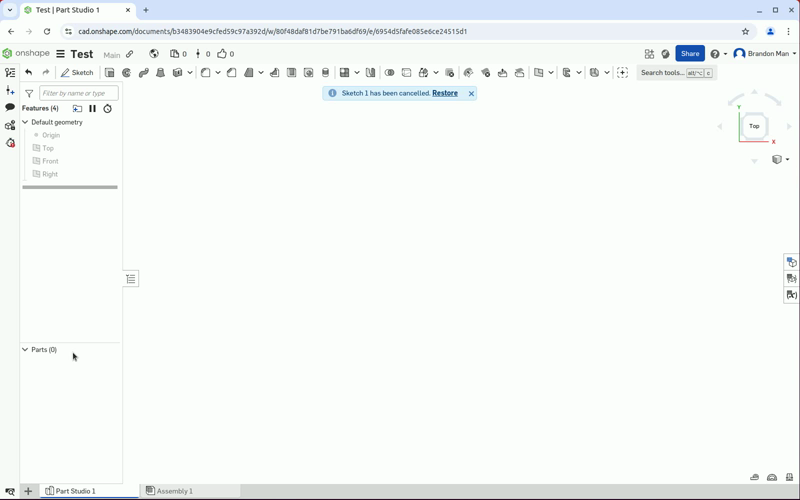
key(up)
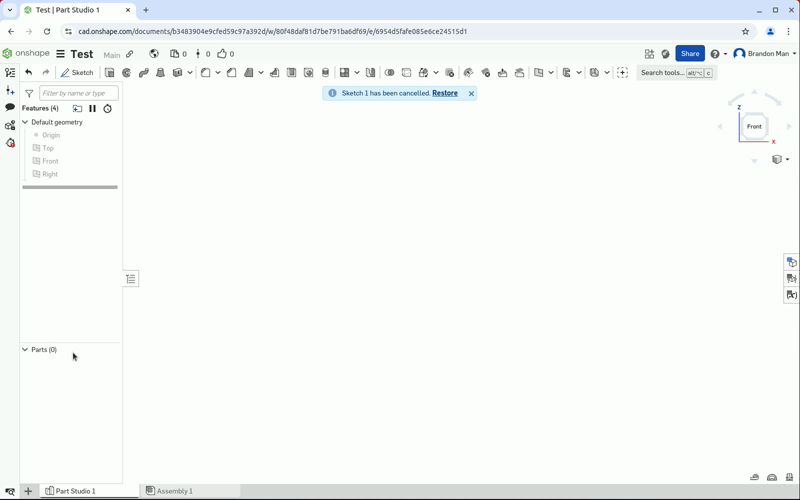
key_up(shift)
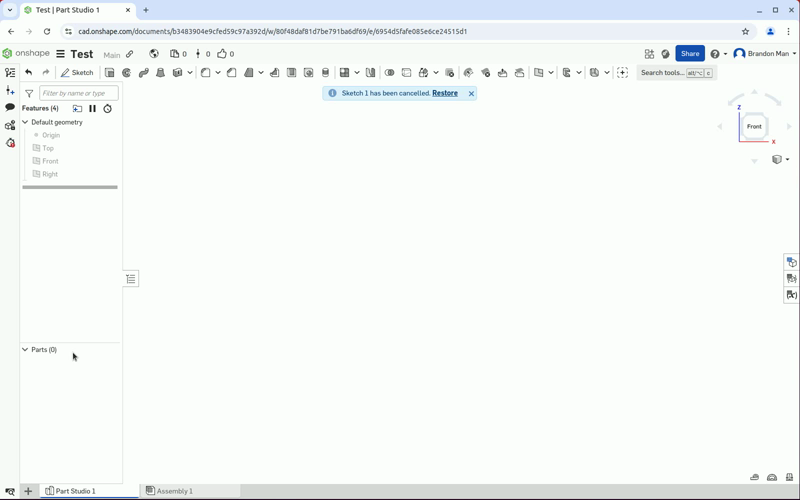
mouse_move(73, 352)
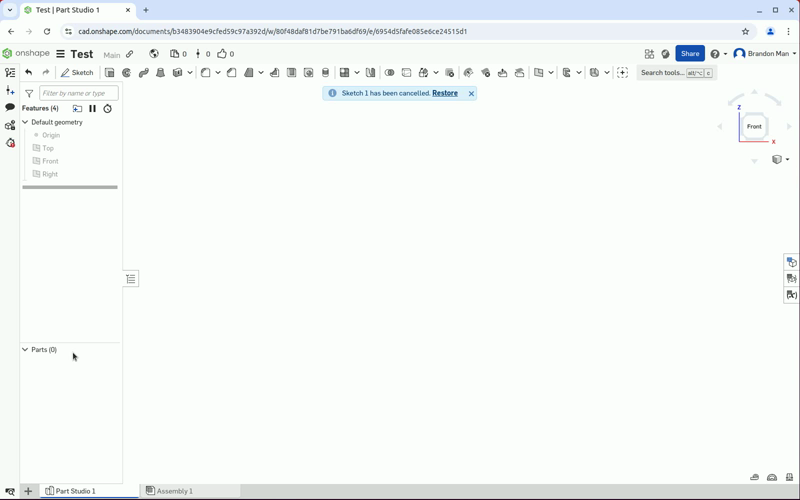
key(shift+y)
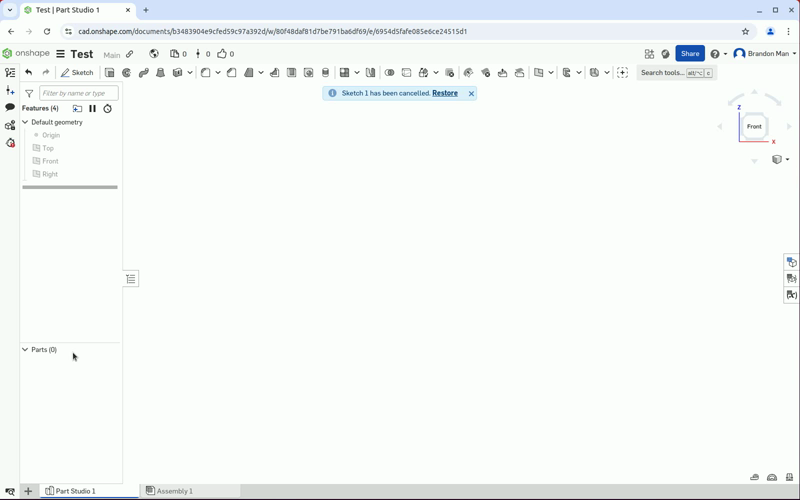
key(shift+s)
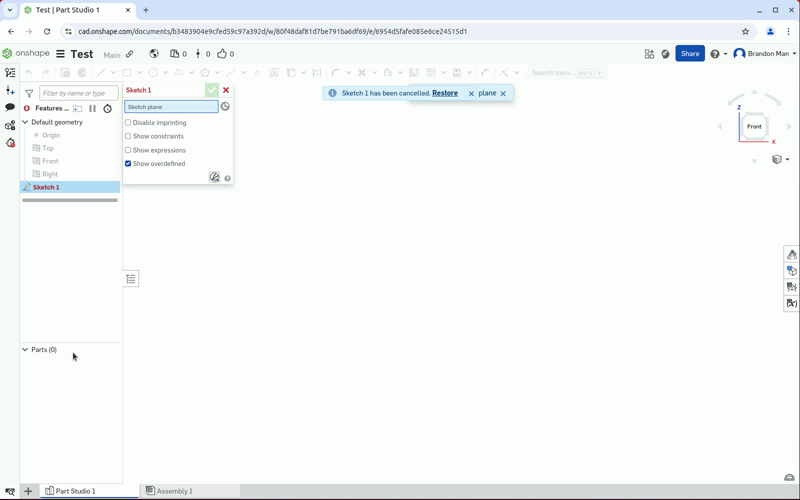
mouse_move(73, 163)
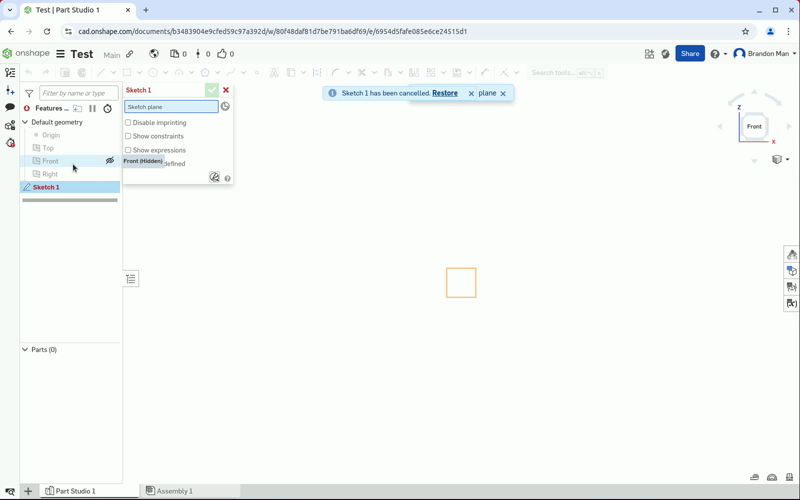
click(73, 163)
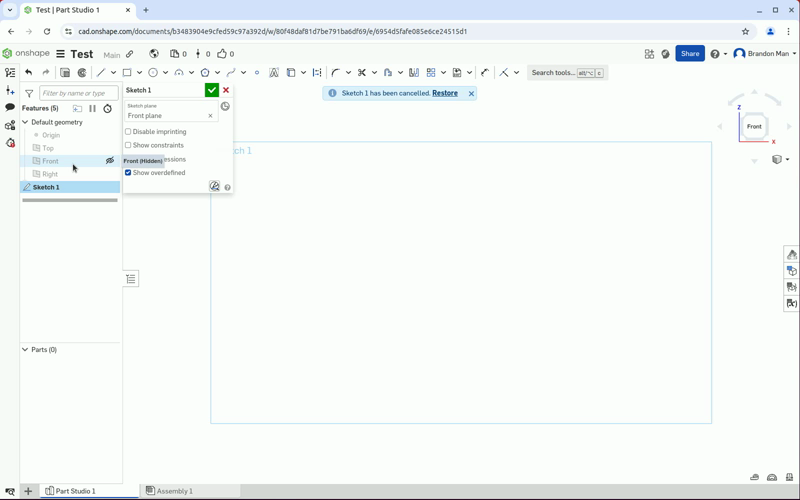
mouse_move(73, 352)
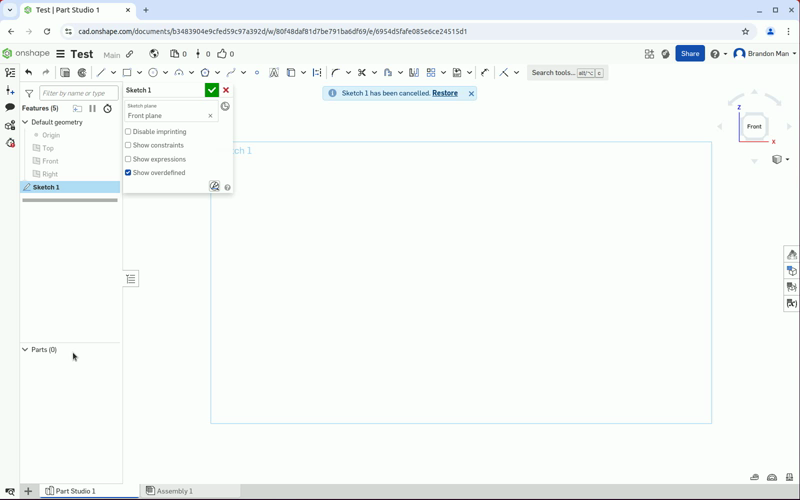
key(y)
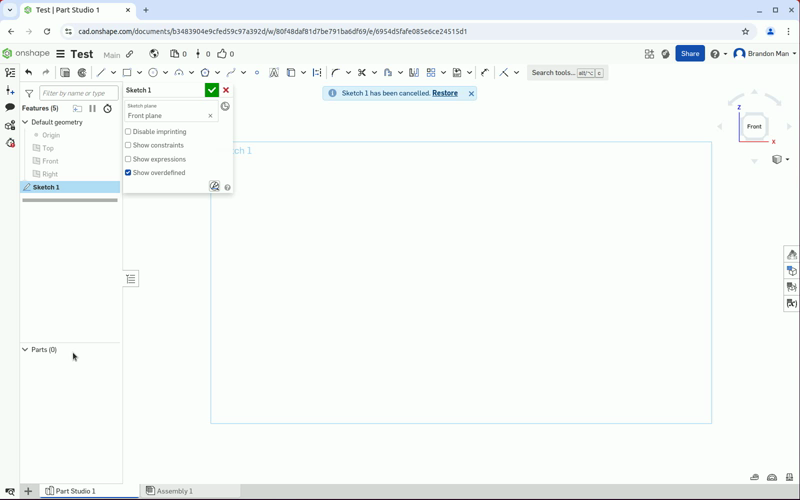
key(l)
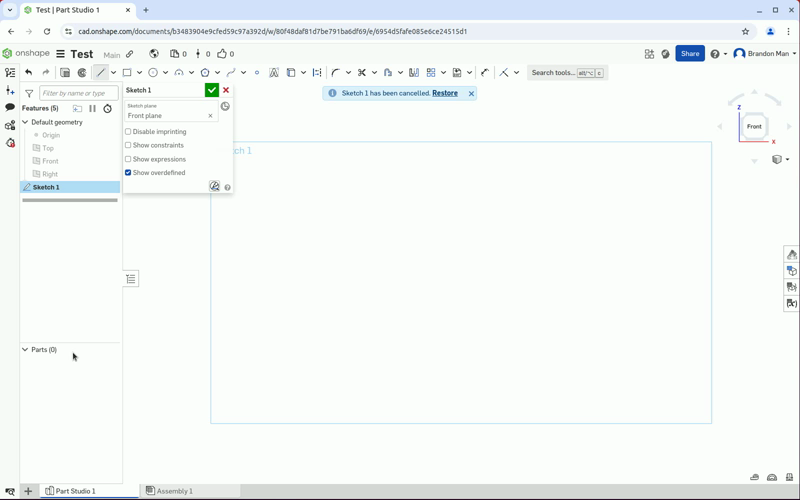
key_down(shift)
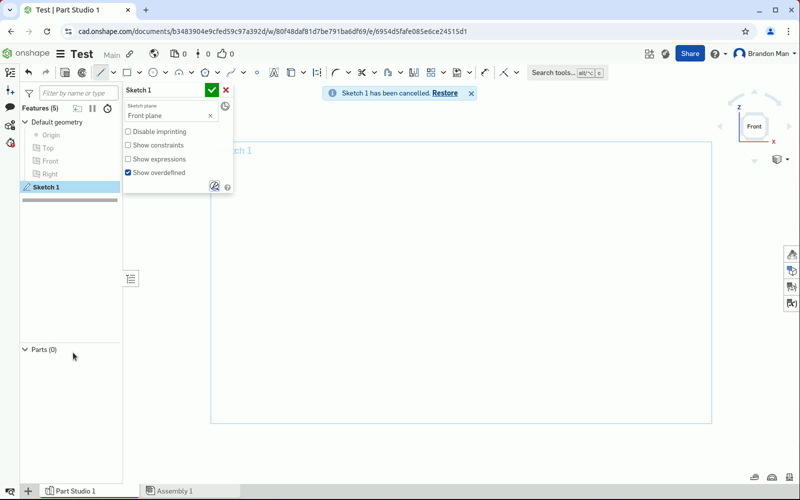
mouse_move(459, 281)
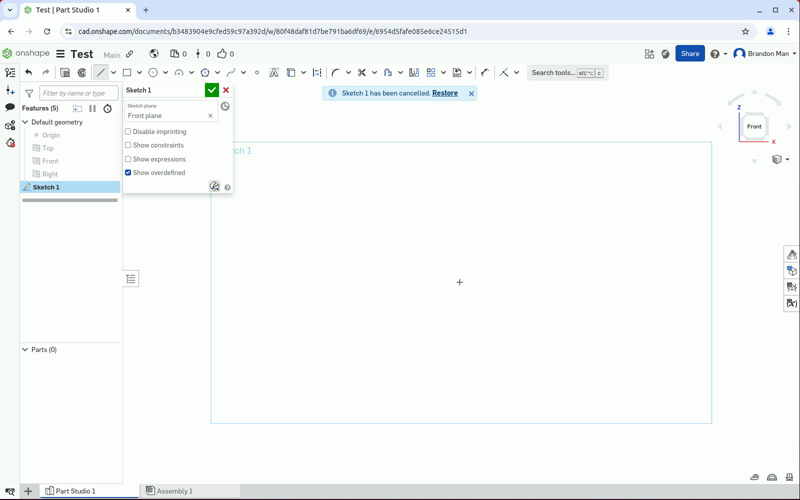
click(459, 281)
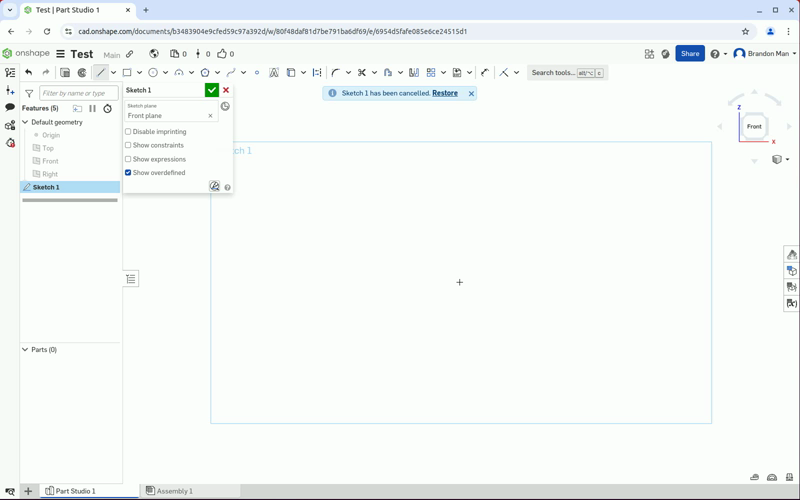
key_up(shift)
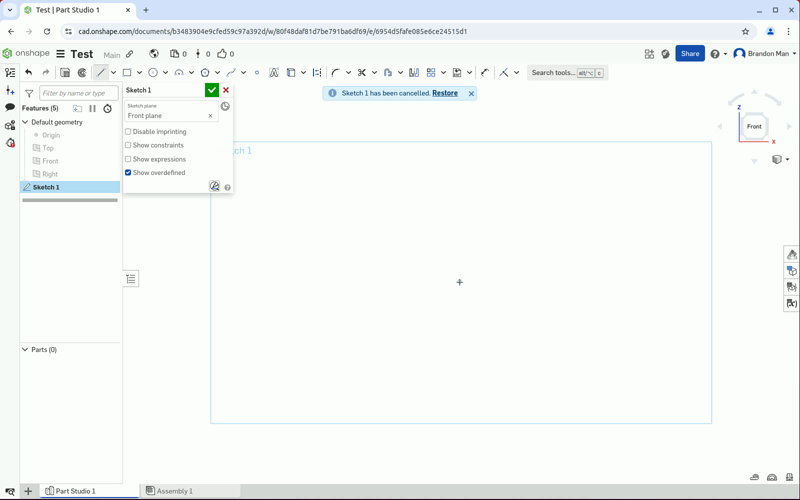
key_down(shift)
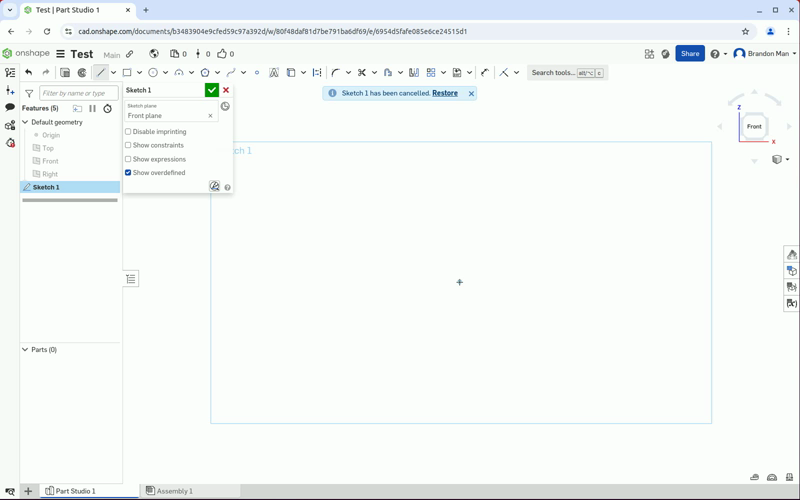
mouse_move(489, 281)
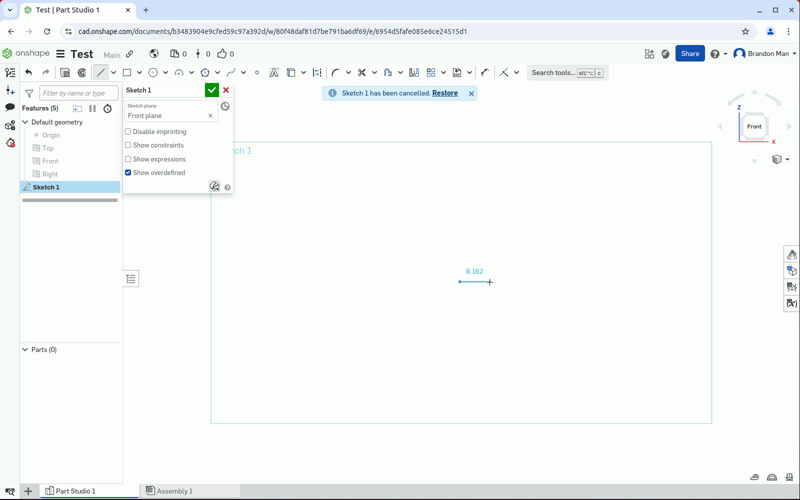
mouse_move(462, 281)
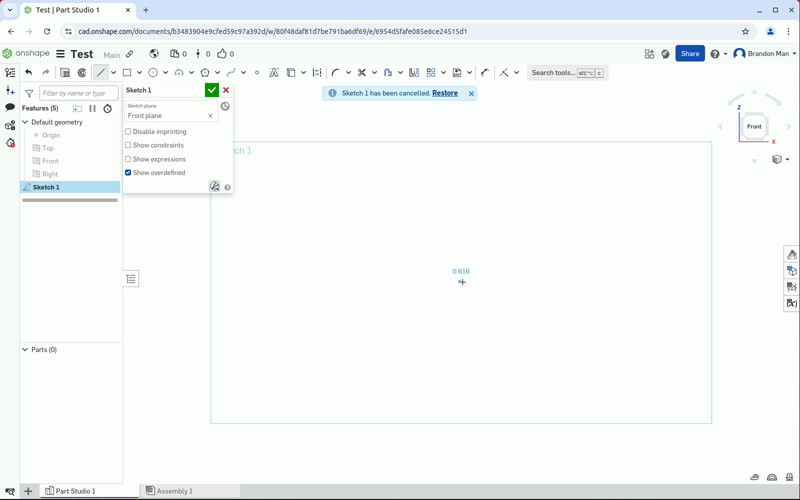
scroll(6)
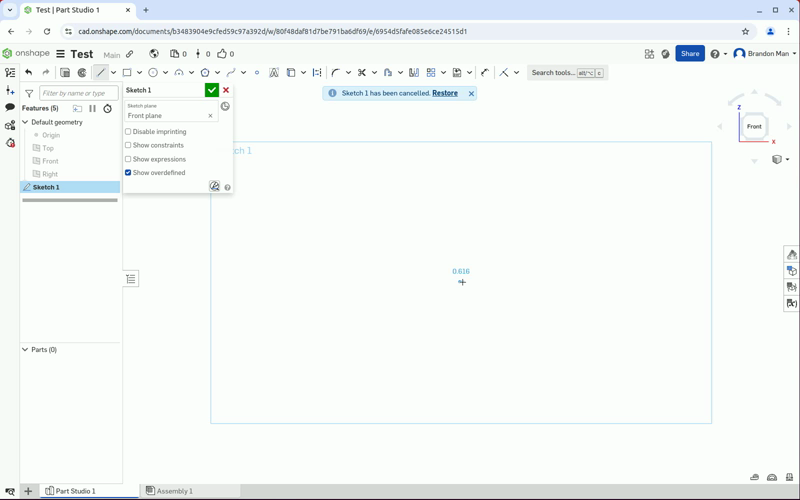
scroll(6)
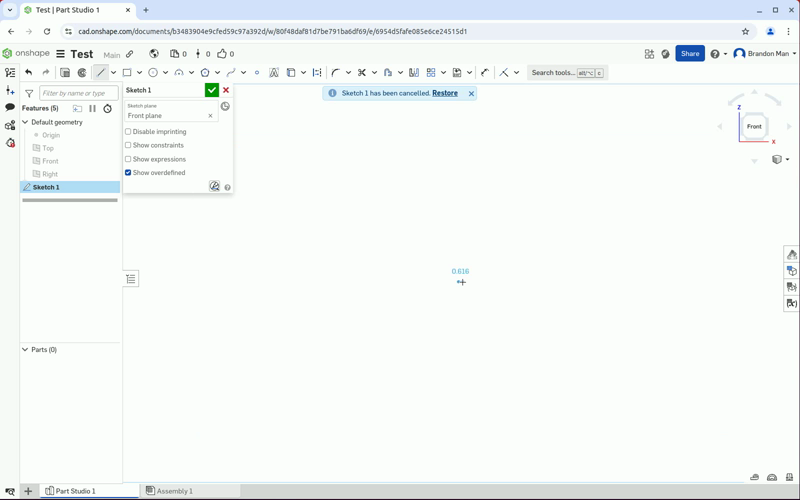
scroll(6)
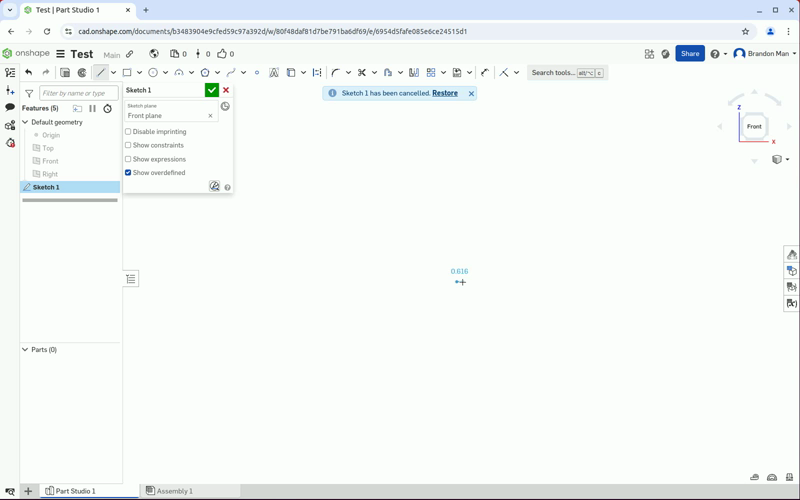
scroll(6)
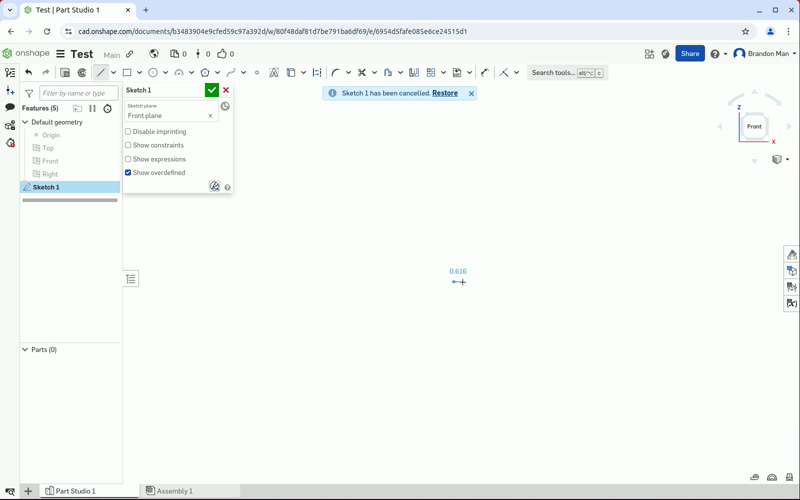
scroll(6)
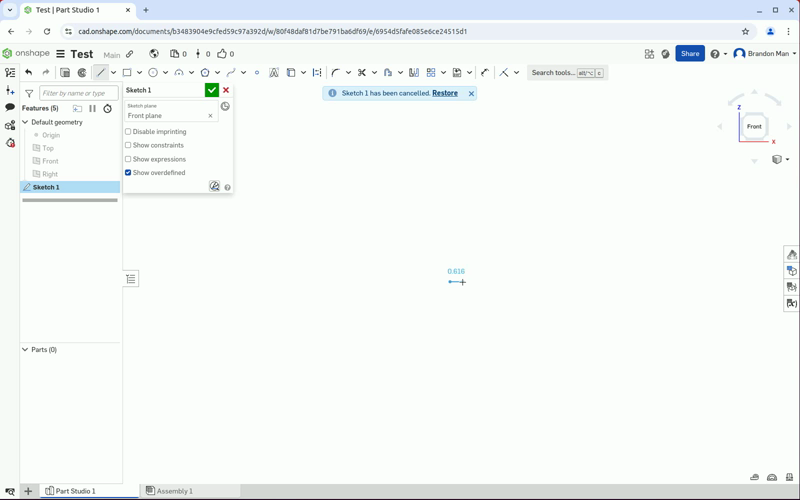
scroll(6)
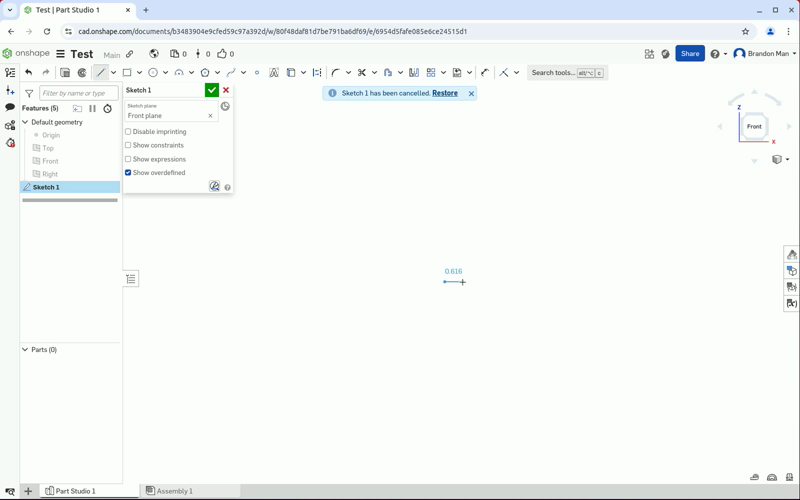
scroll(6)
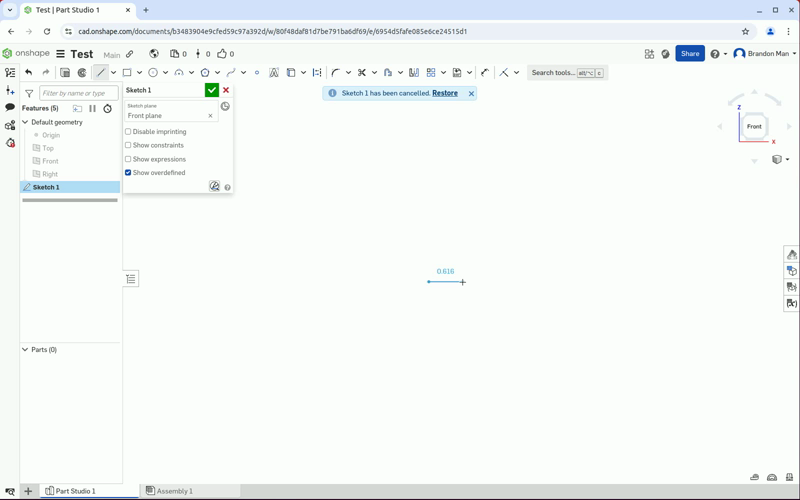
click(462, 281)
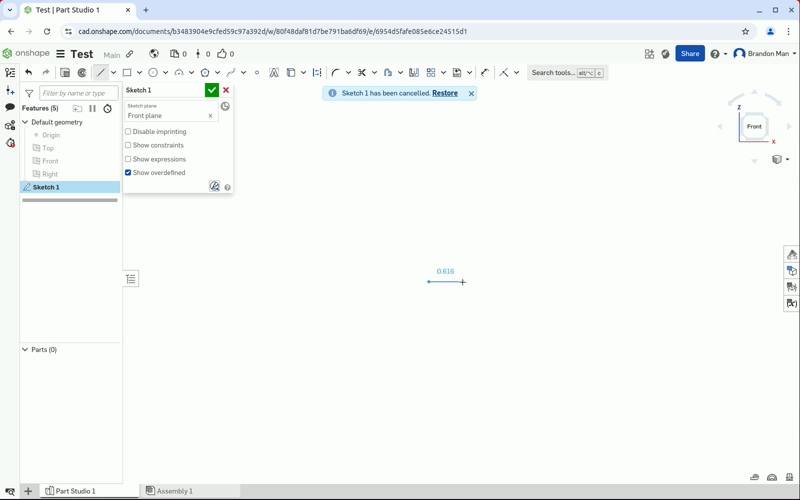
scroll(-6)
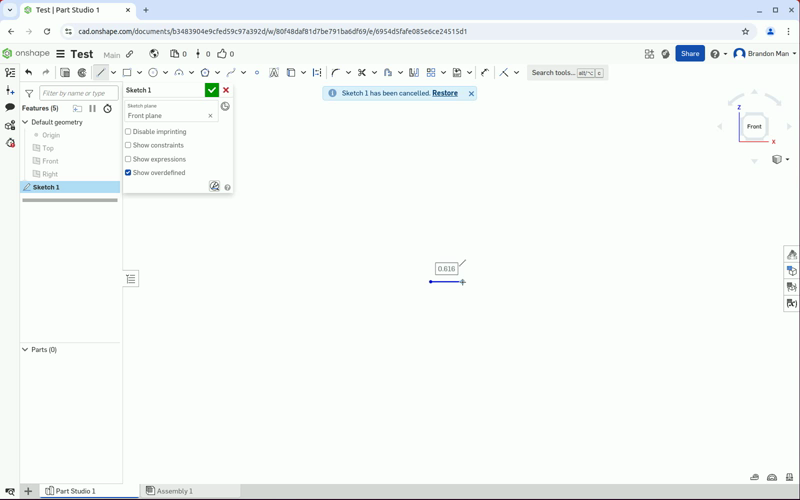
scroll(-6)
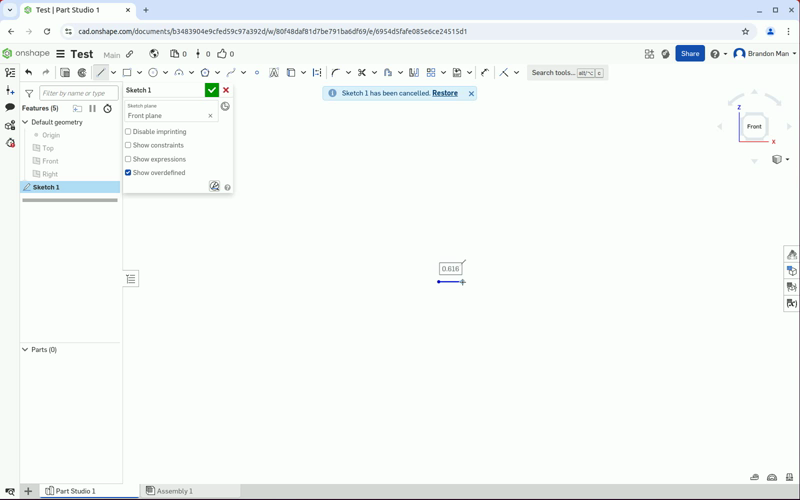
scroll(-6)
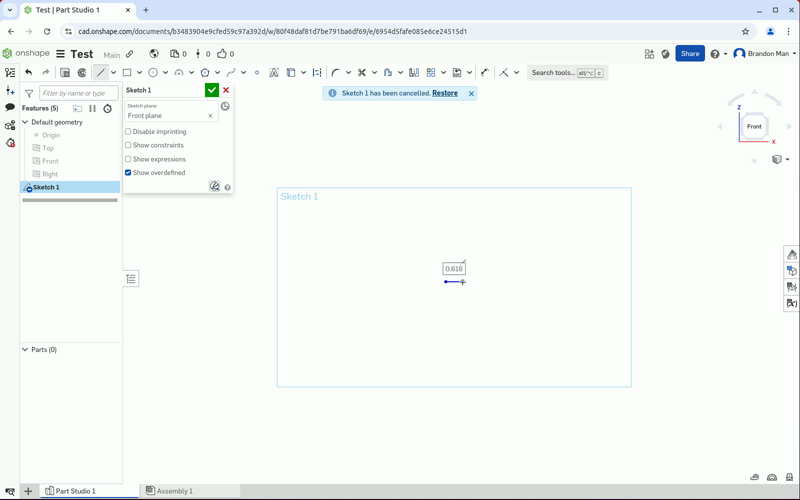
scroll(-6)
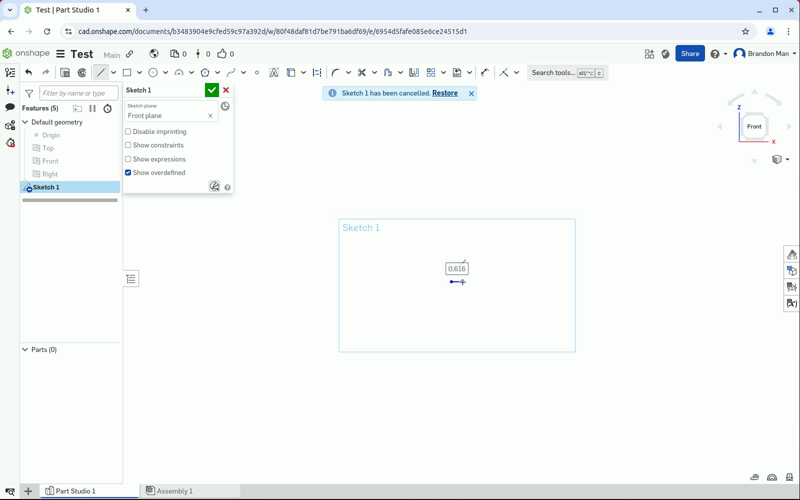
scroll(-6)
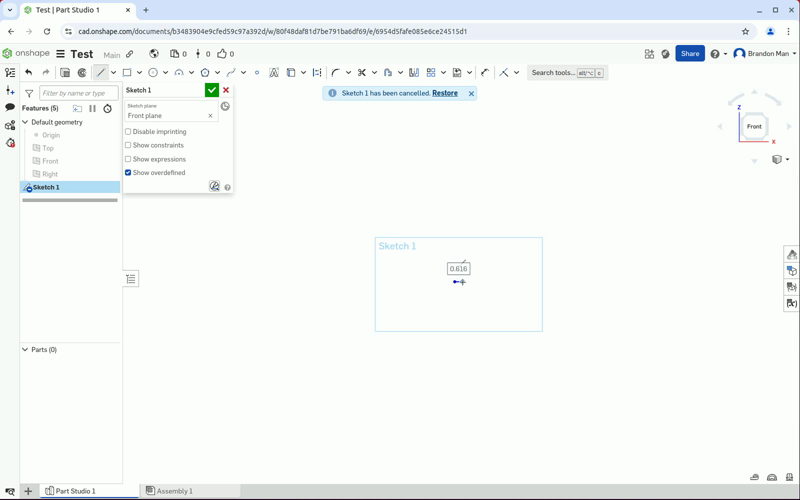
scroll(-6)
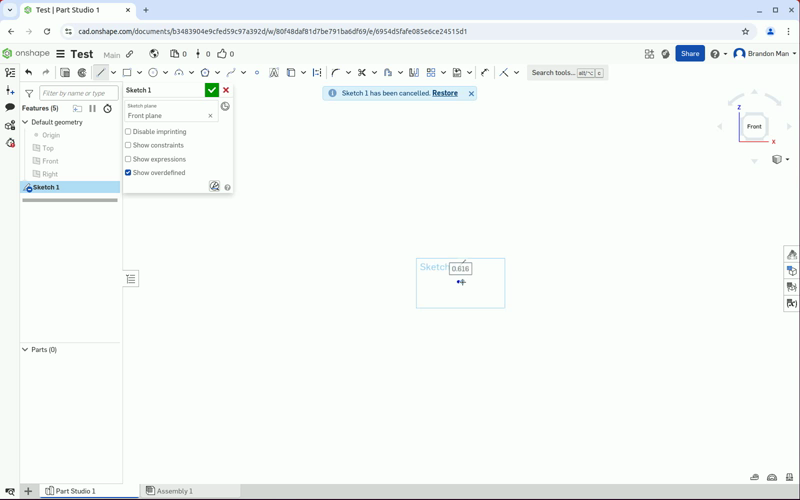
scroll(-6)
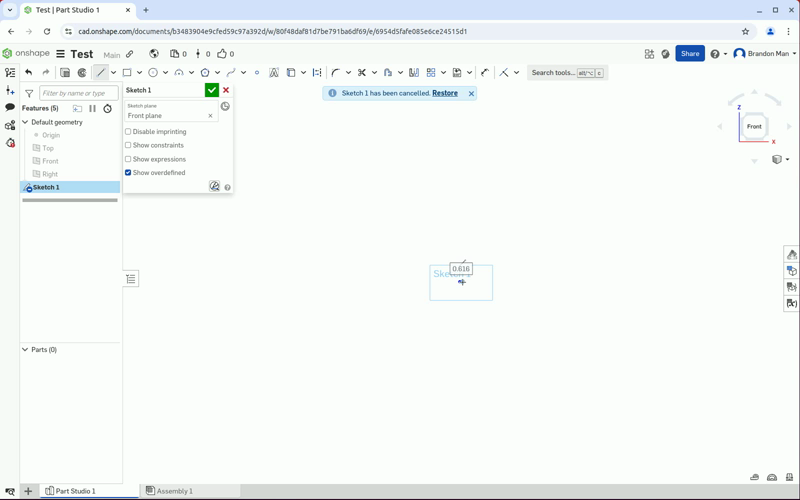
key_up(shift)
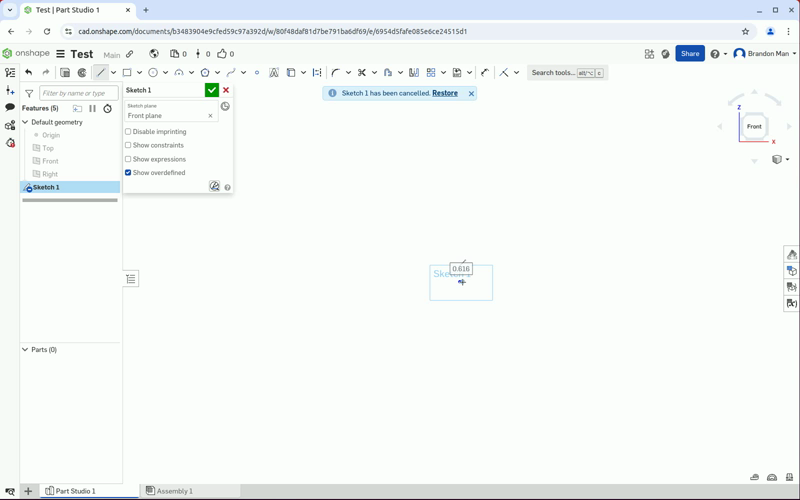
key_down(shift)
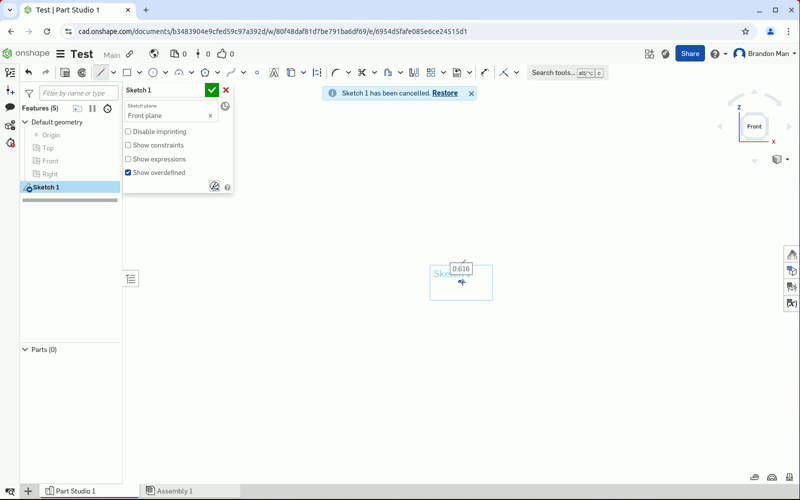
mouse_move(492, 281)
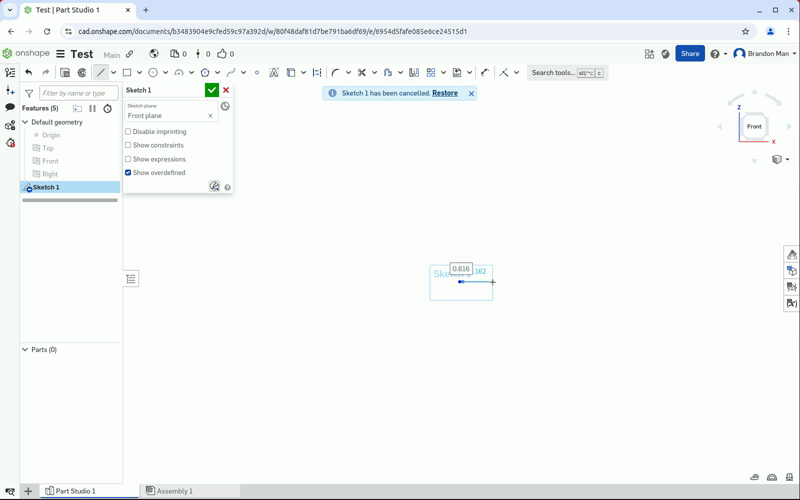
mouse_move(462, 273)
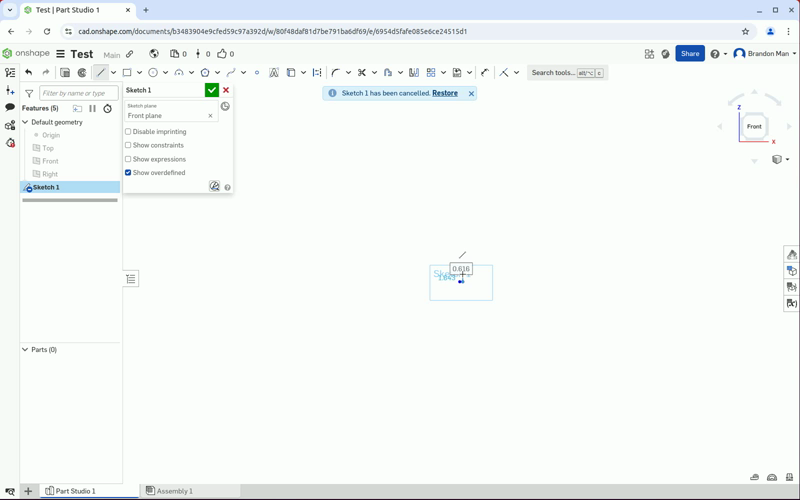
click(462, 273)
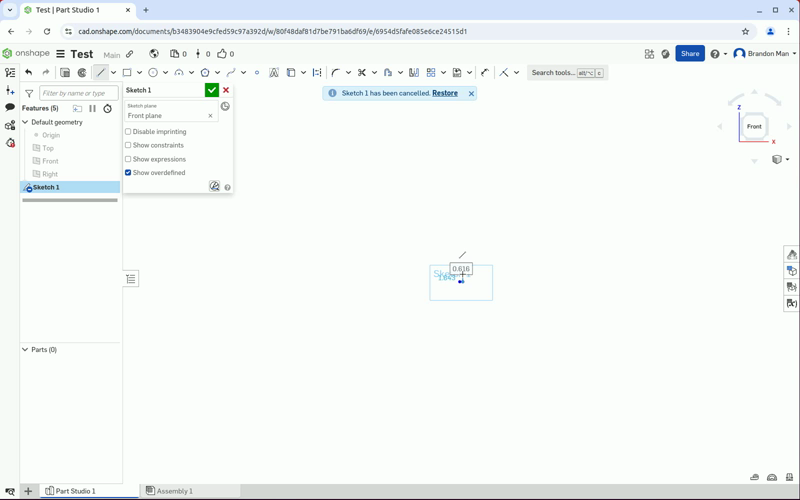
key_up(shift)
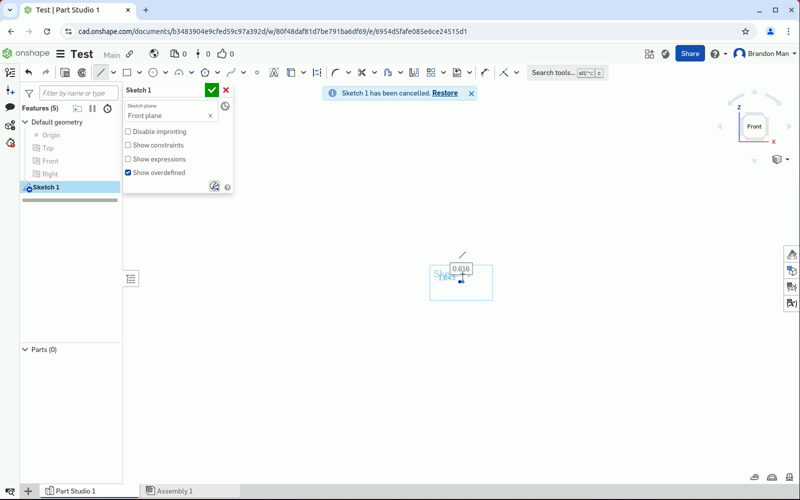
key_down(shift)
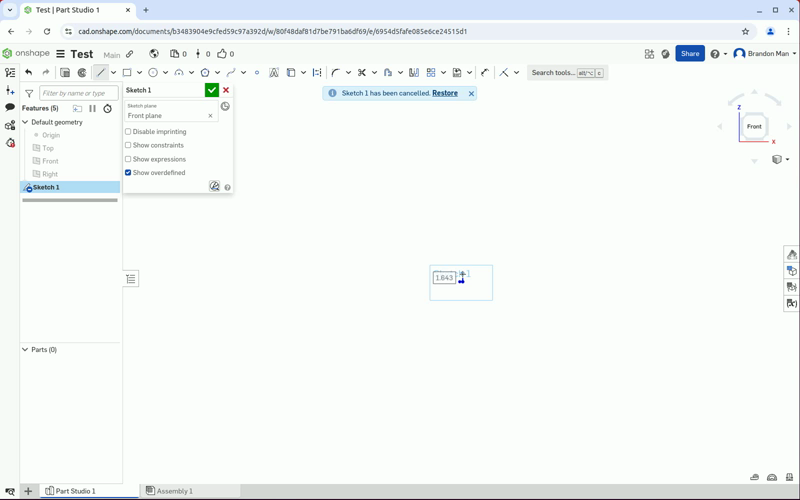
mouse_move(492, 273)
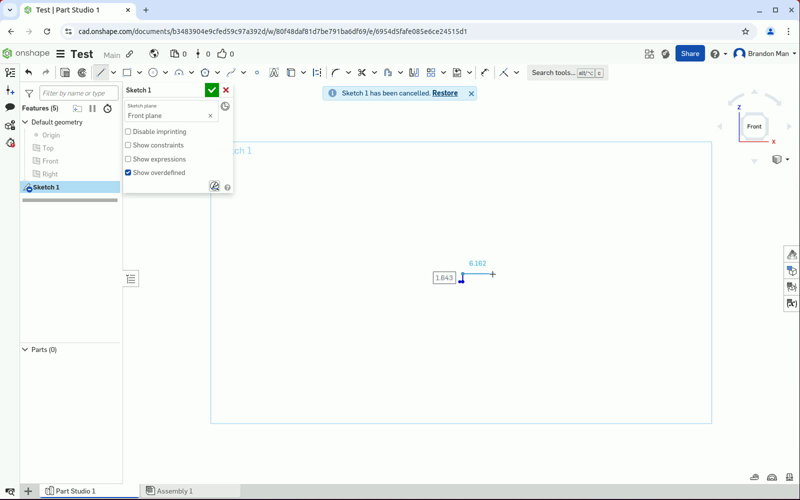
mouse_move(459, 273)
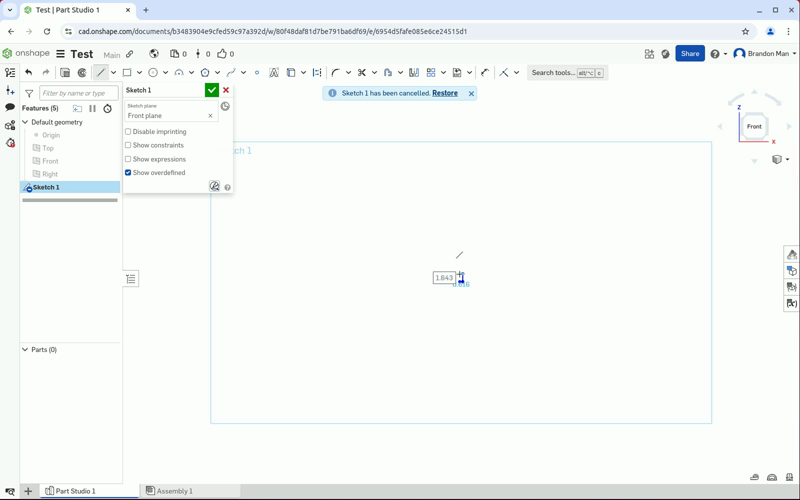
scroll(6)
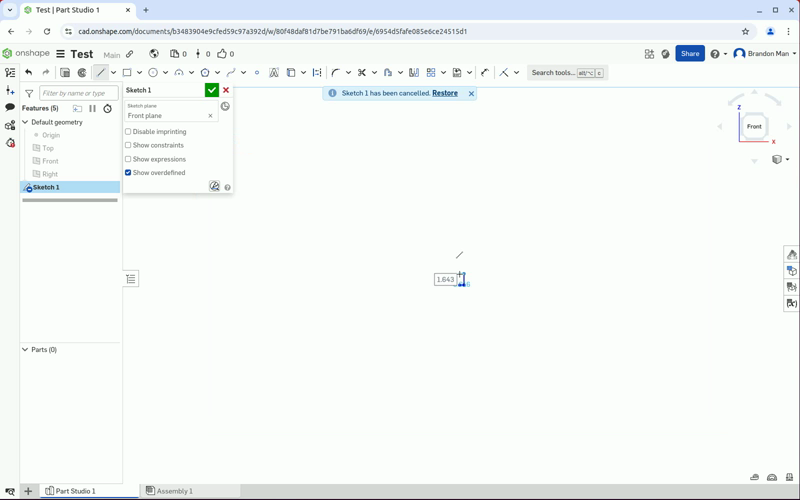
scroll(6)
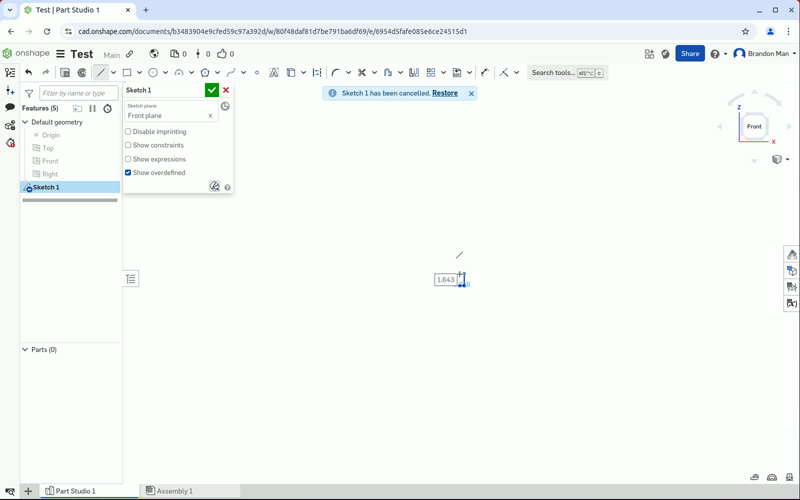
scroll(6)
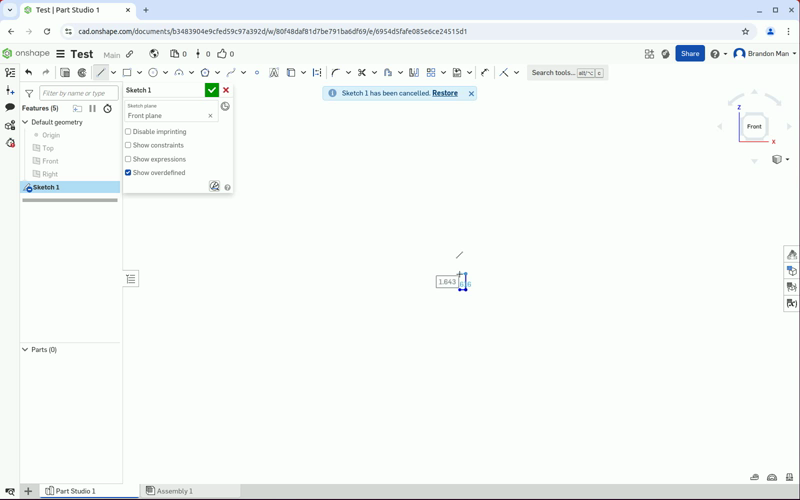
scroll(6)
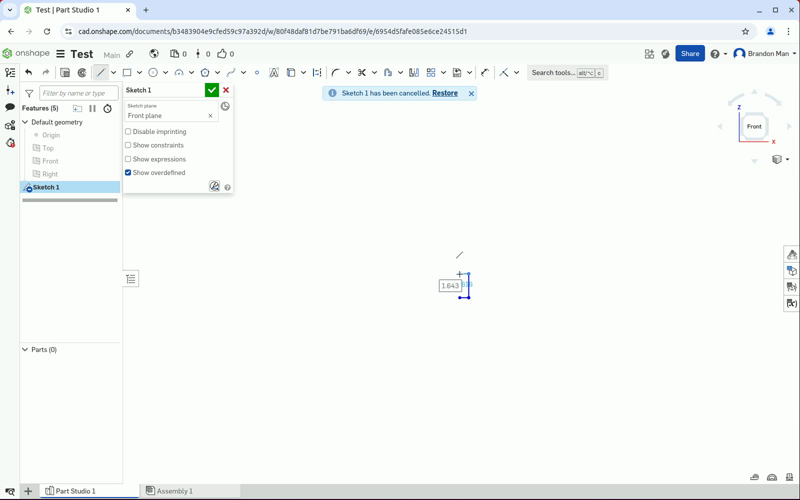
scroll(6)
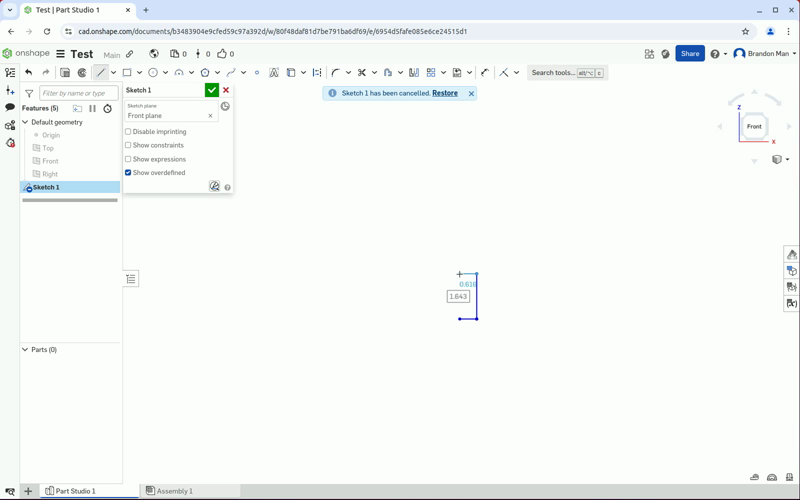
scroll(6)
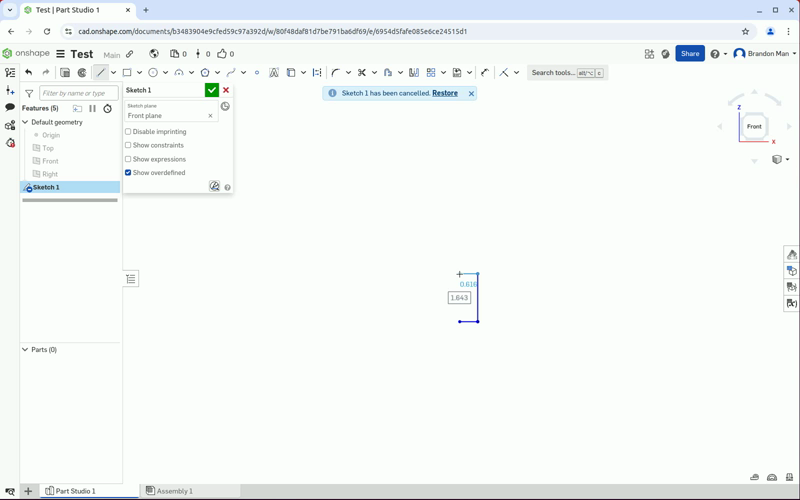
scroll(6)
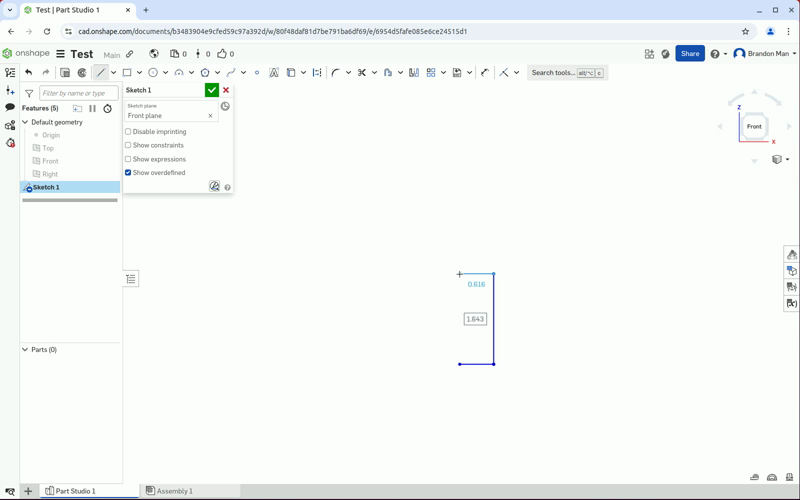
click(459, 273)
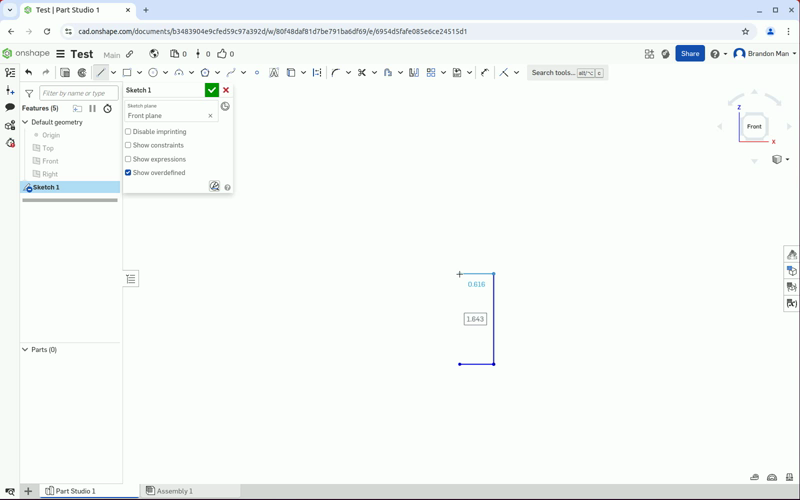
scroll(-6)
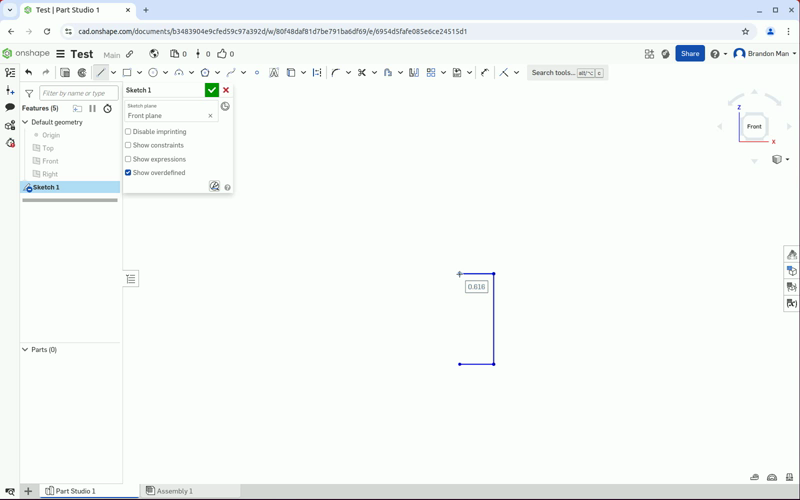
scroll(-6)
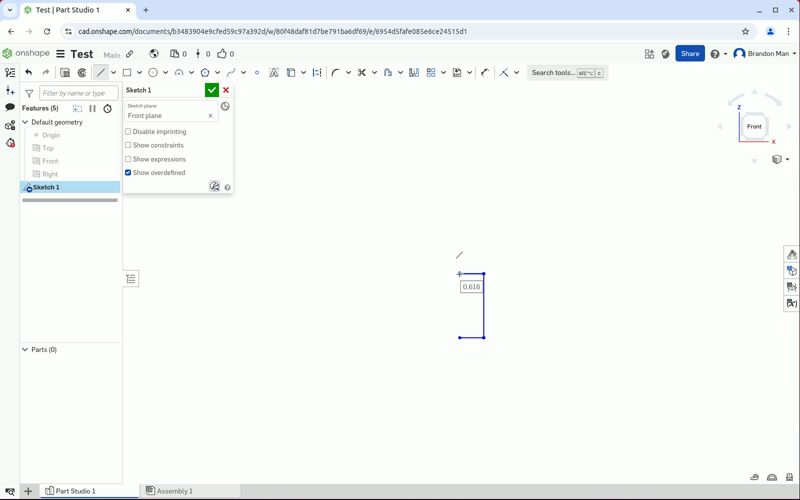
scroll(-6)
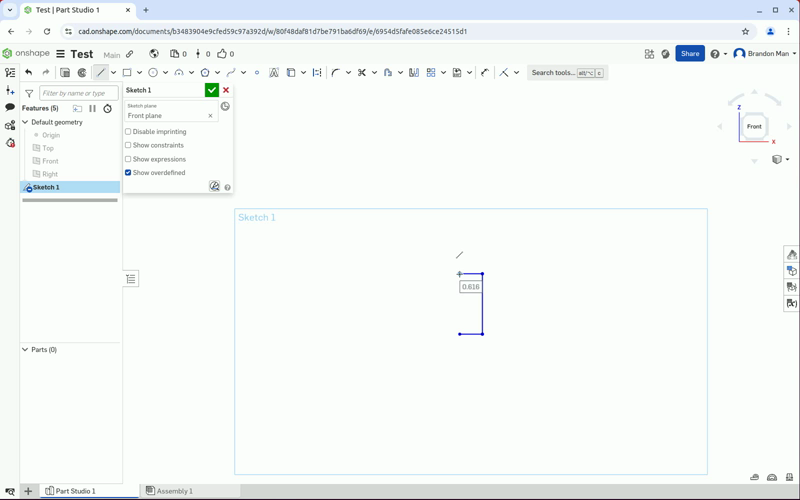
scroll(-6)
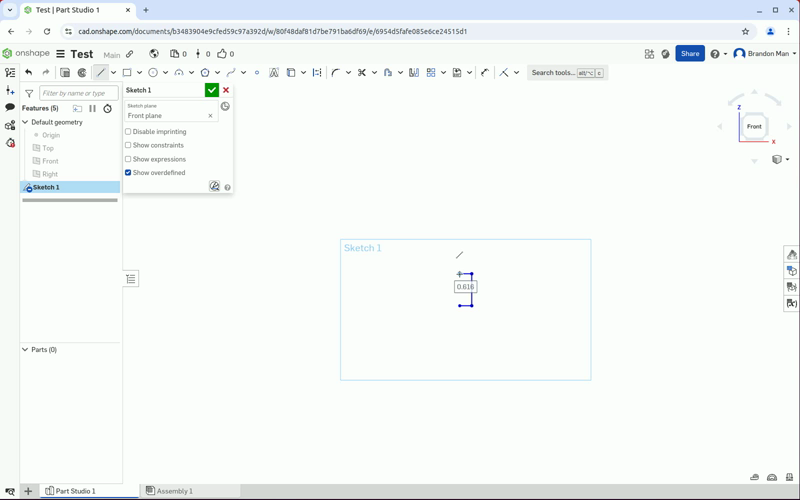
scroll(-6)
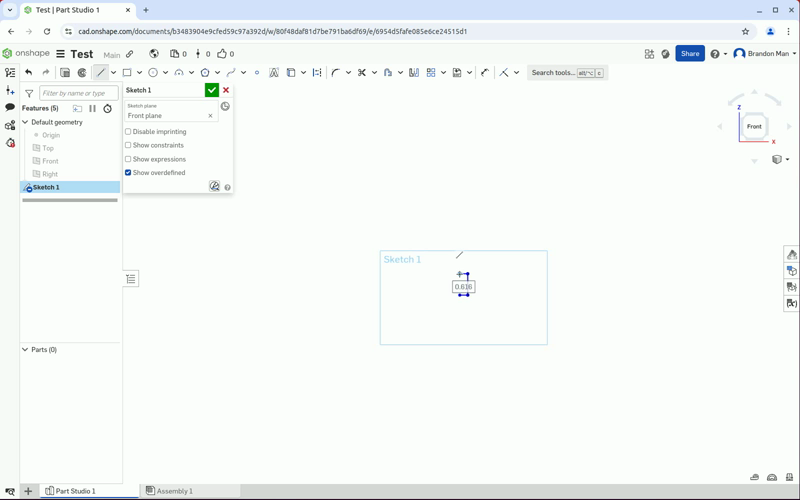
scroll(-6)
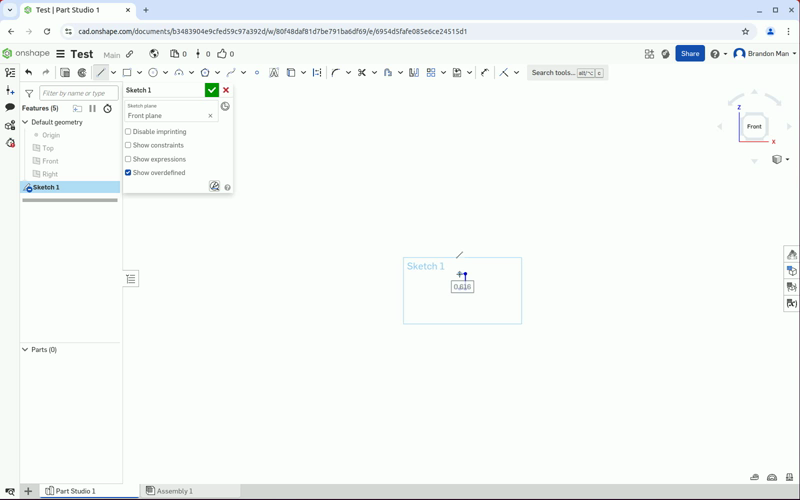
scroll(-6)
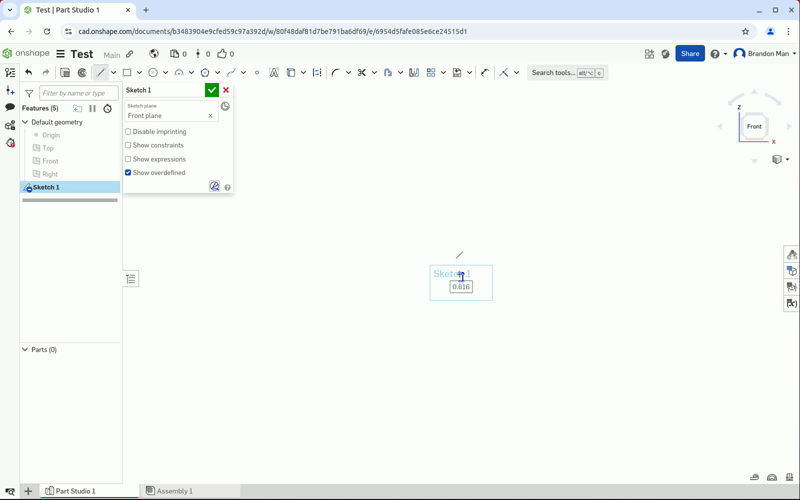
key_up(shift)
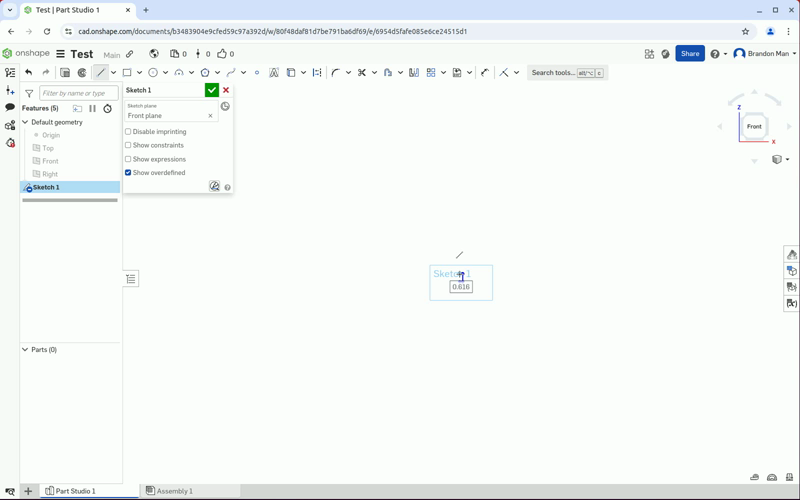
mouse_move(489, 273)
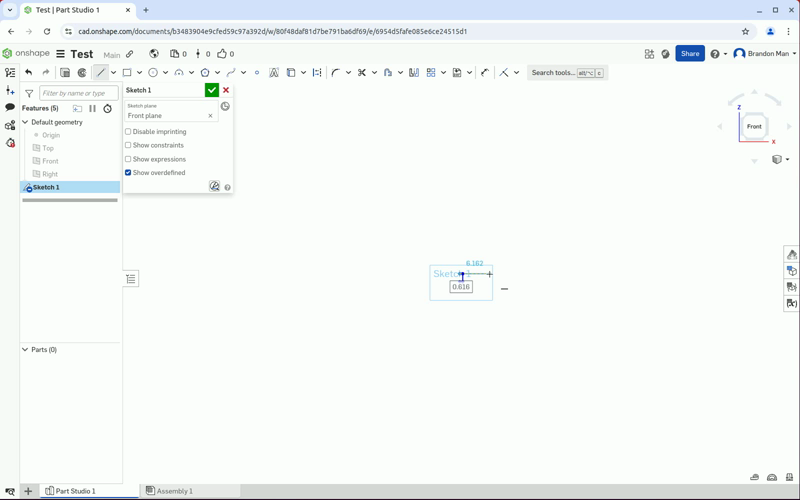
key_down(shift)
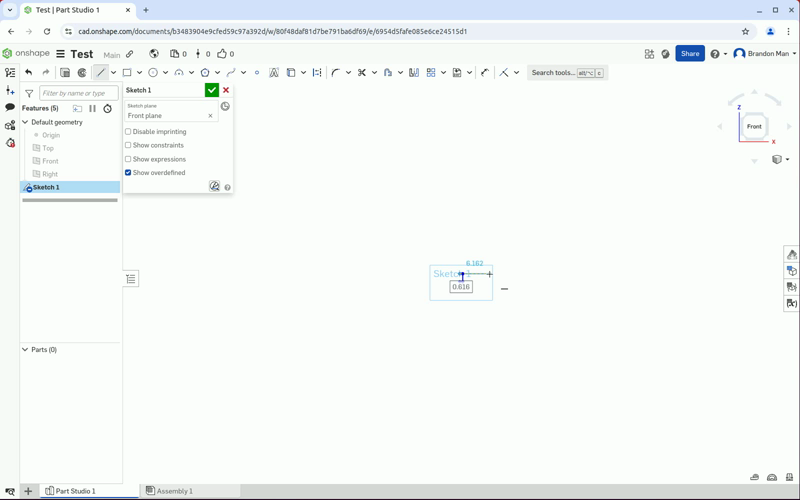
mouse_move(459, 281)
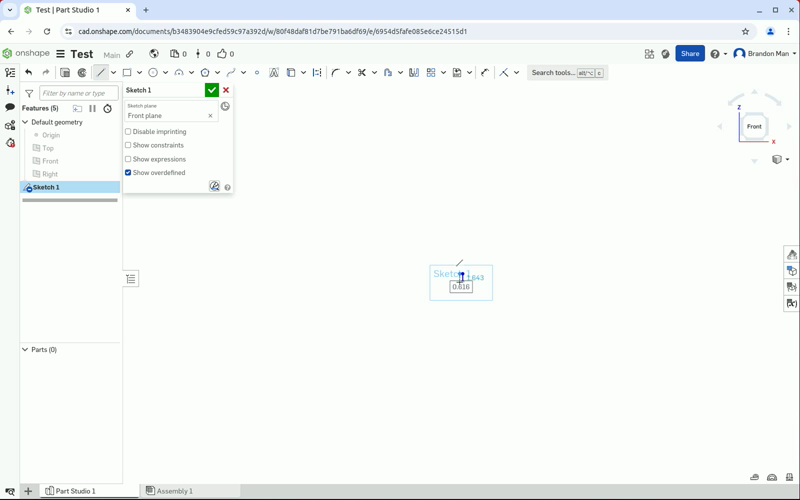
scroll(6)
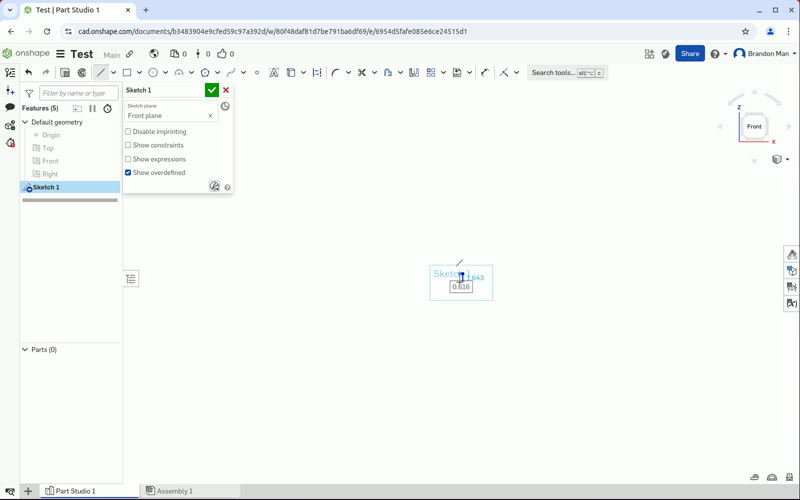
scroll(6)
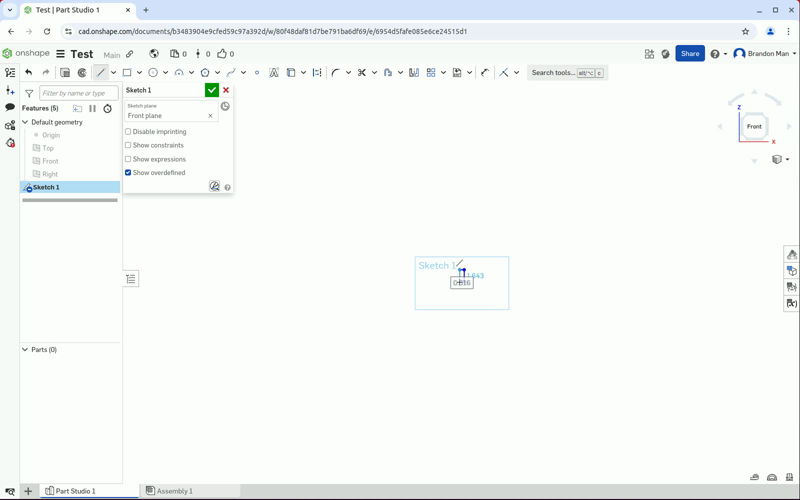
scroll(6)
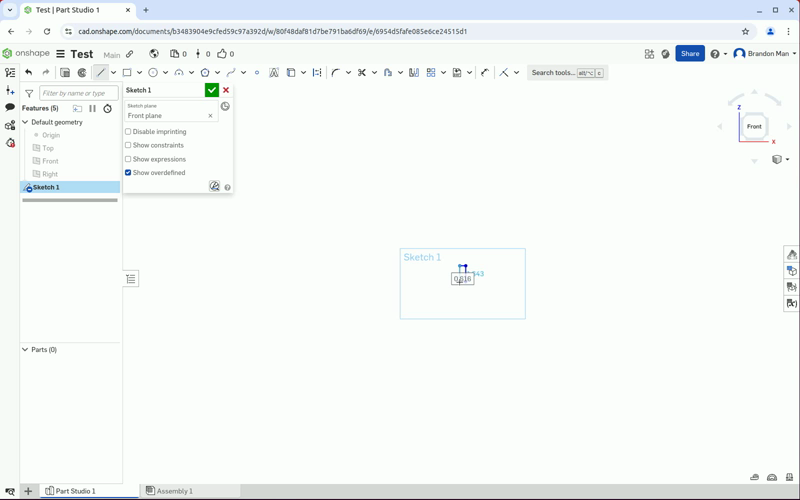
scroll(6)
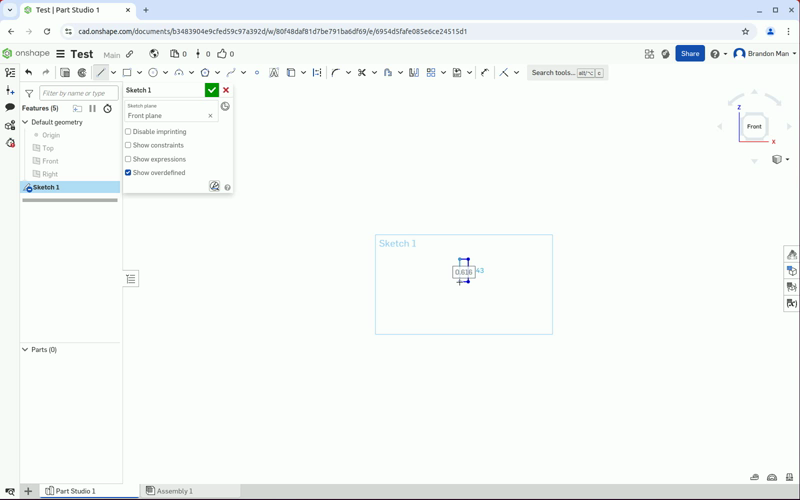
scroll(6)
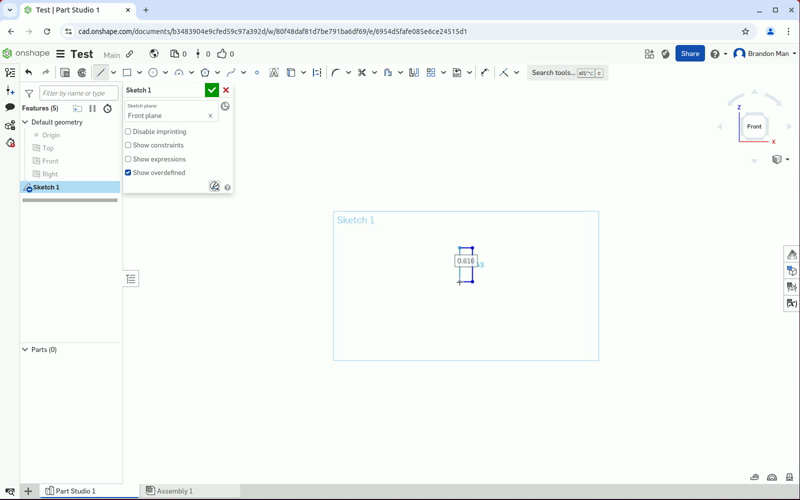
scroll(6)
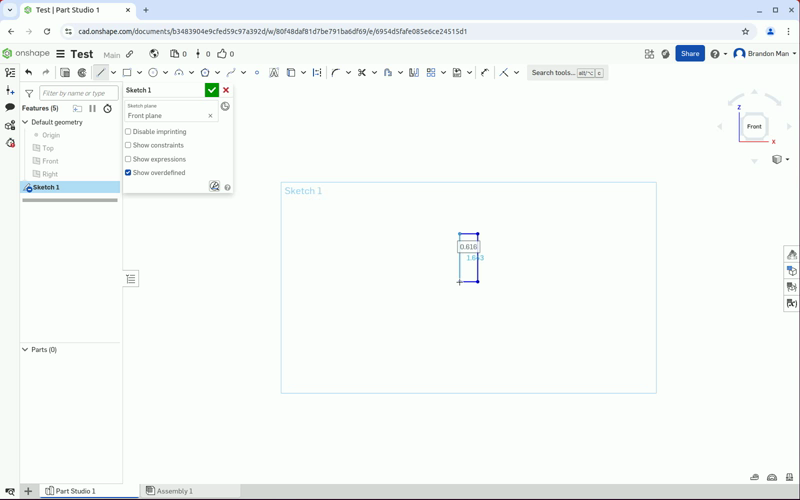
scroll(6)
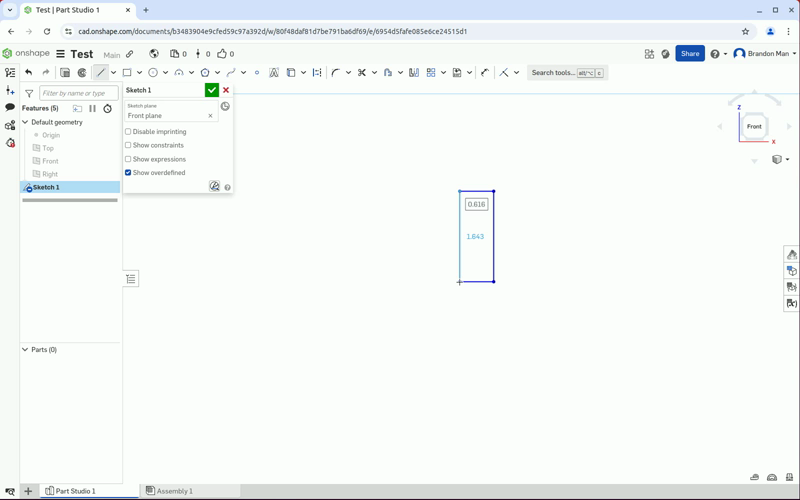
key_up(shift)
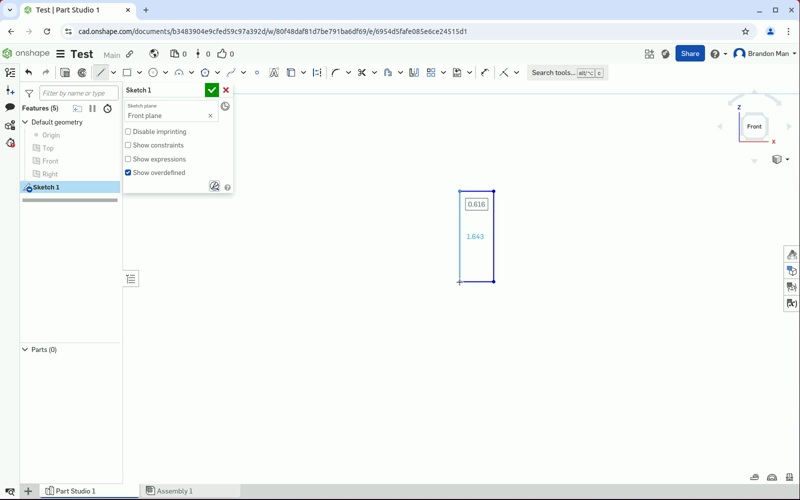
click(459, 281)
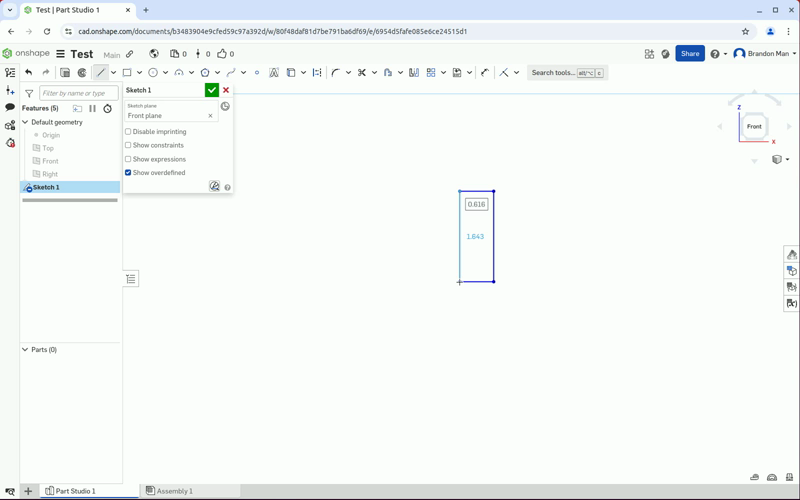
scroll(-6)
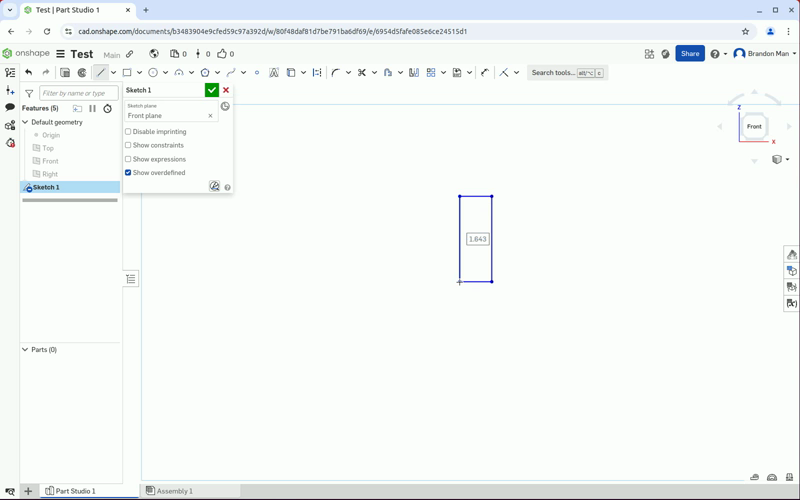
scroll(-6)
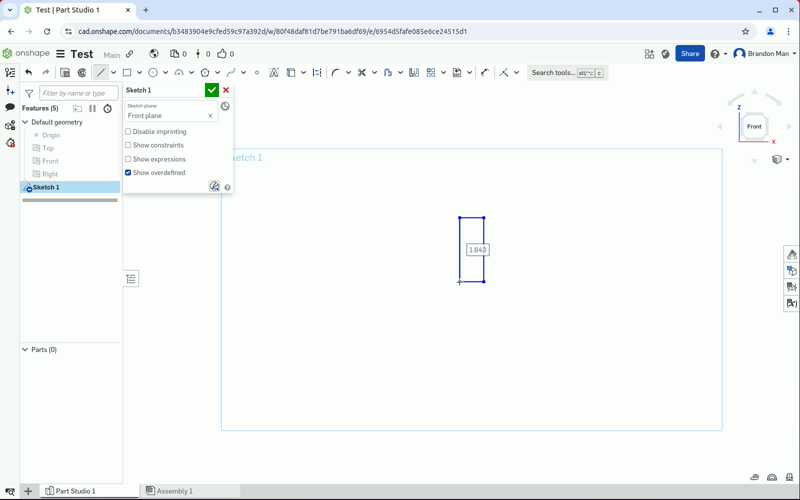
scroll(-6)
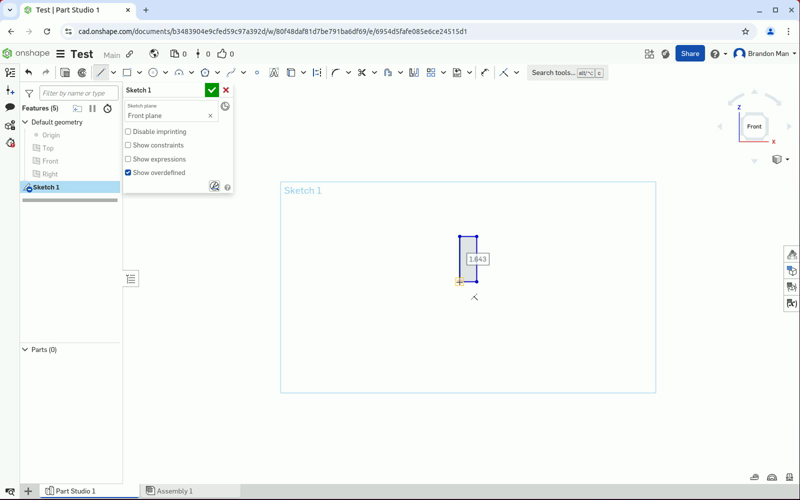
scroll(-6)
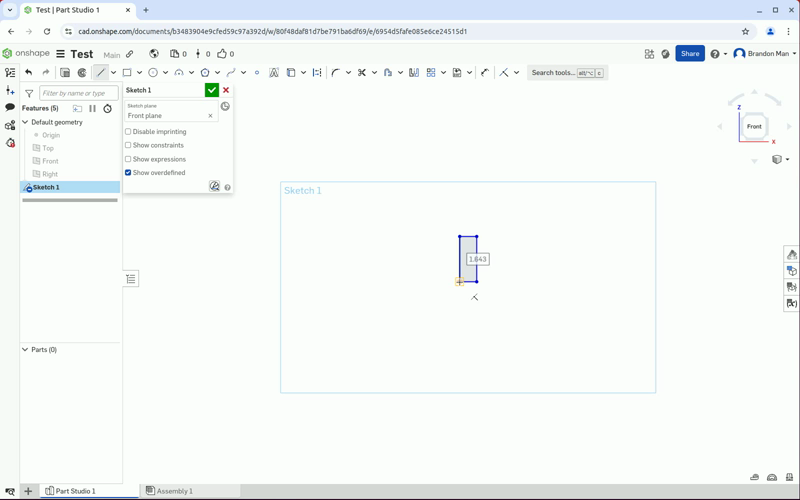
scroll(-6)
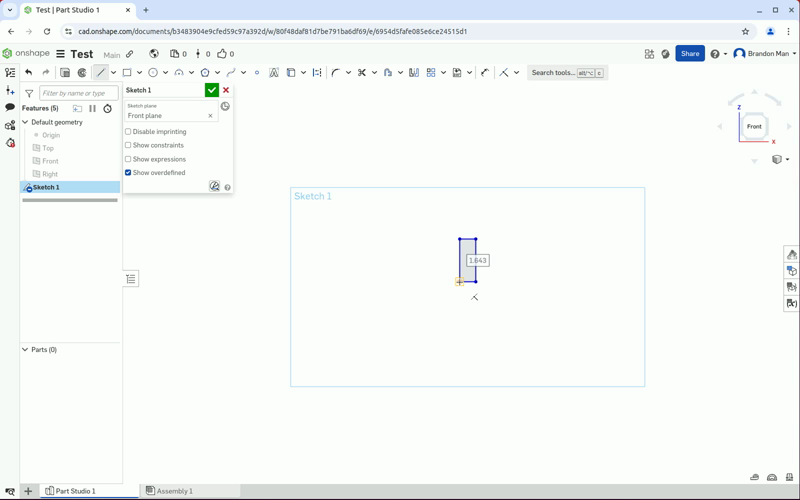
scroll(-6)
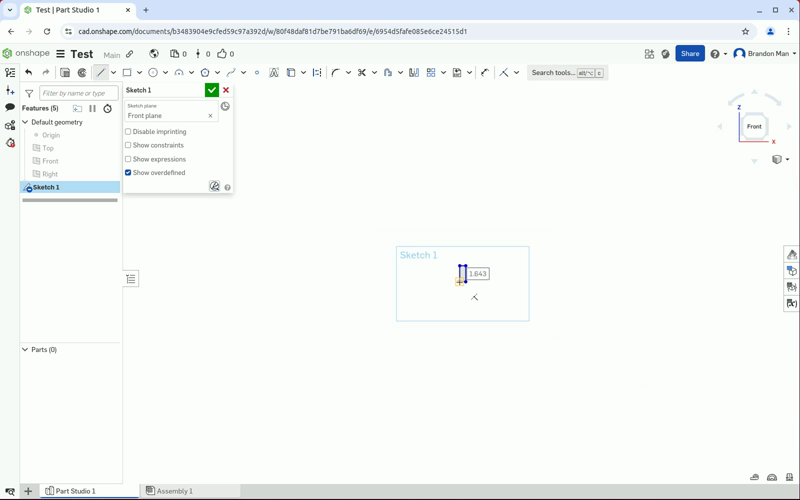
scroll(-6)
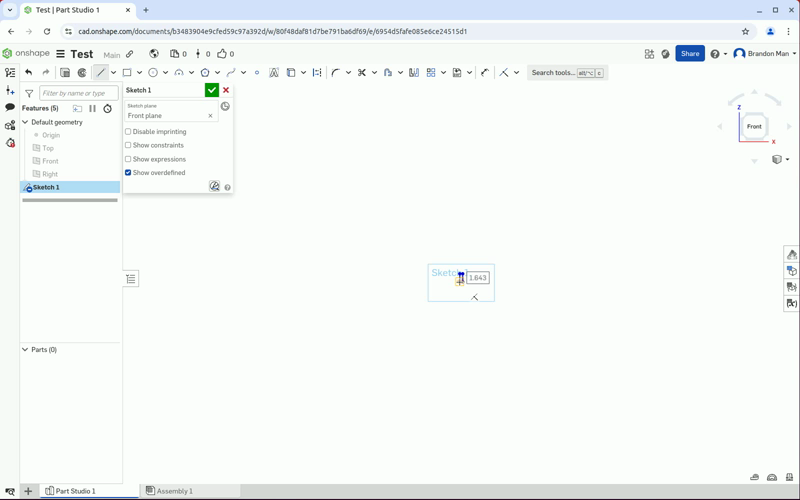
key(esc)
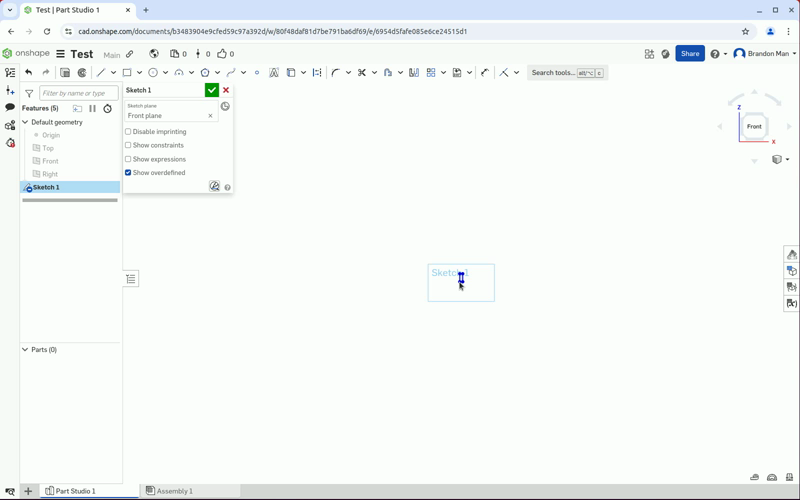
mouse_move(460, 278)
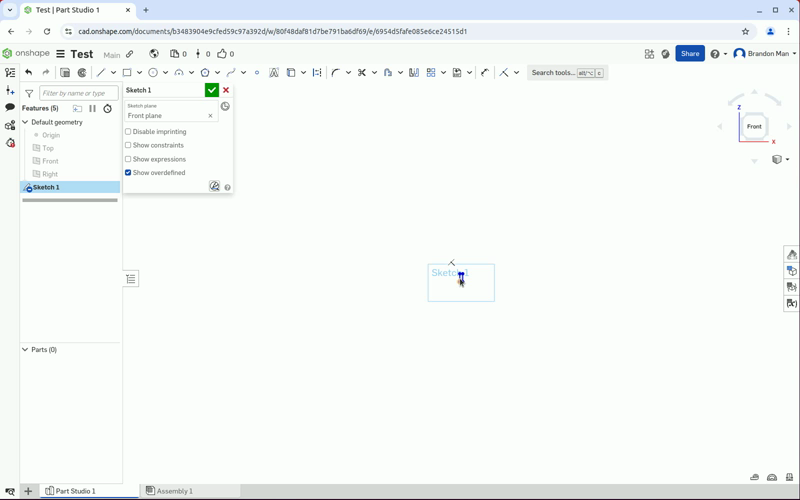
scroll(6)
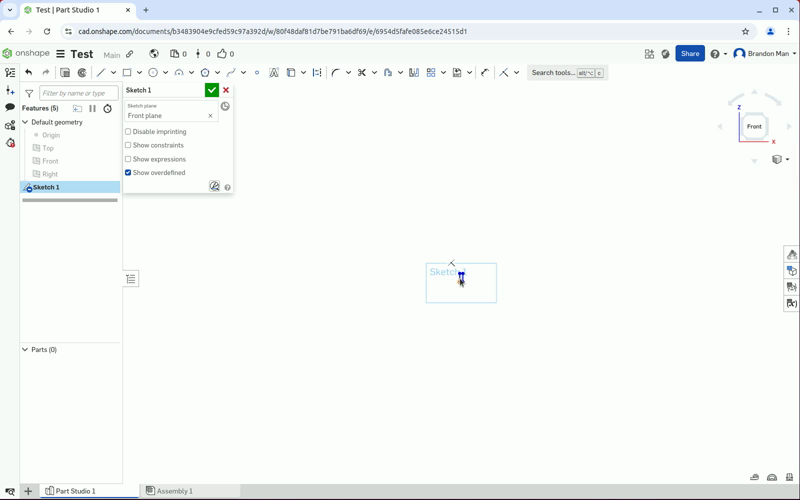
scroll(6)
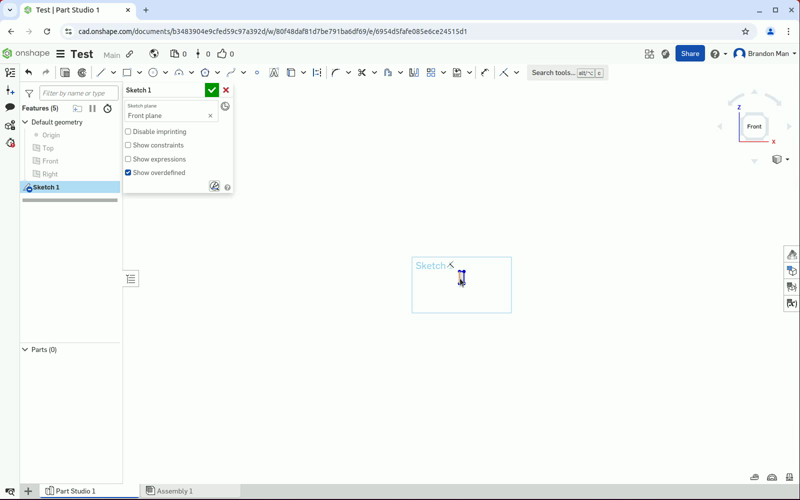
scroll(6)
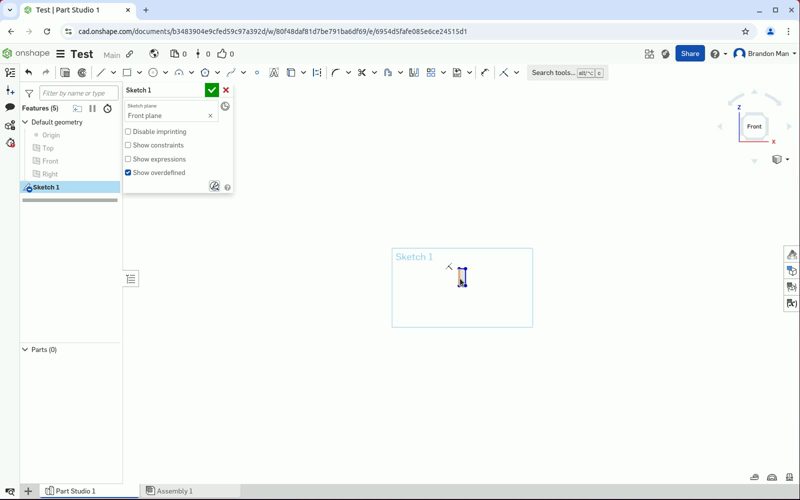
scroll(6)
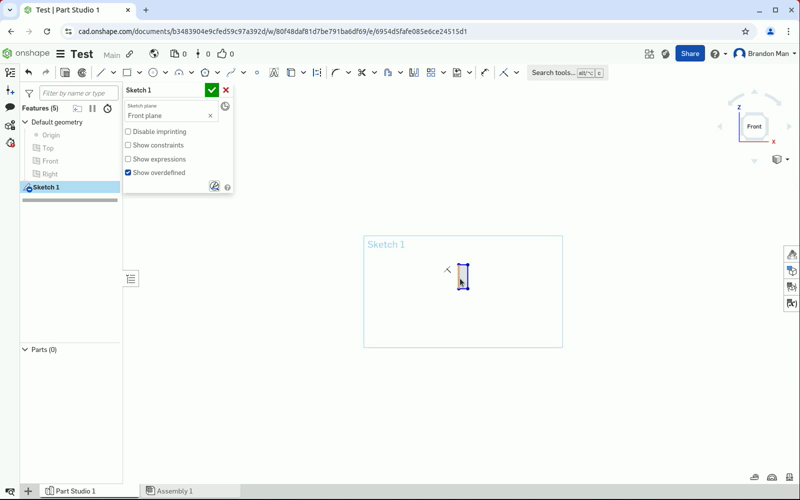
scroll(6)
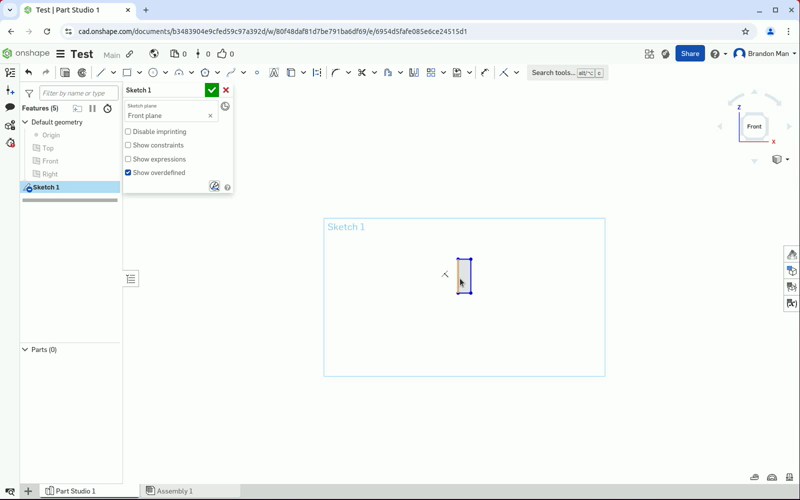
scroll(6)
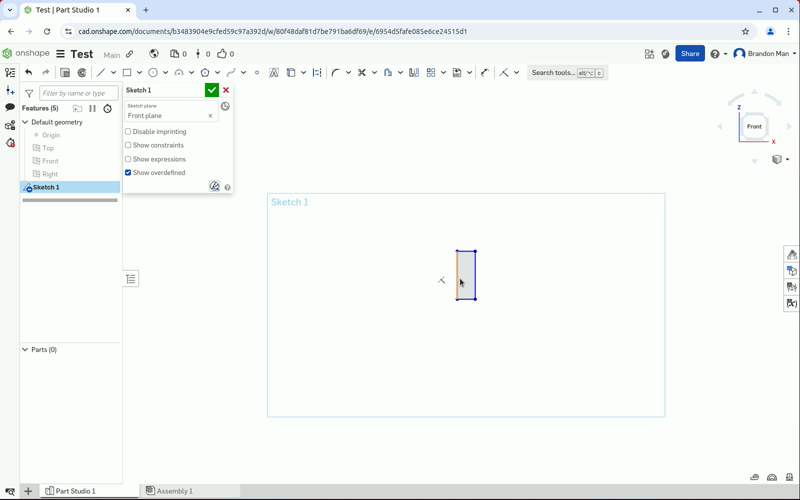
scroll(6)
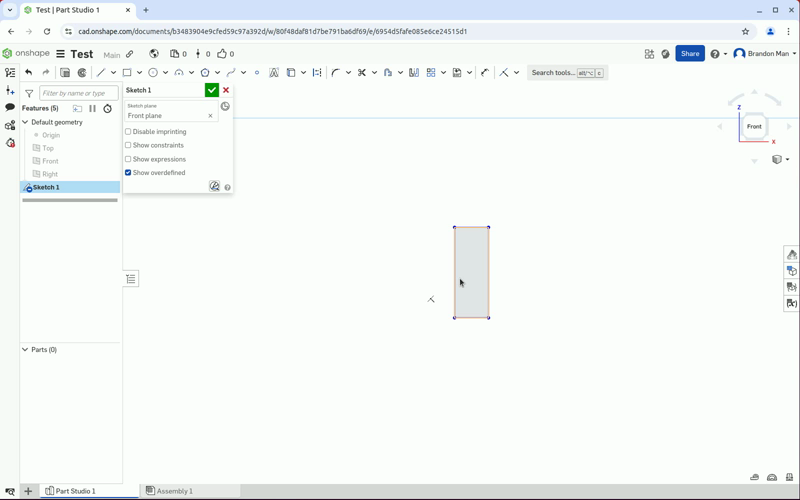
click(460, 278)
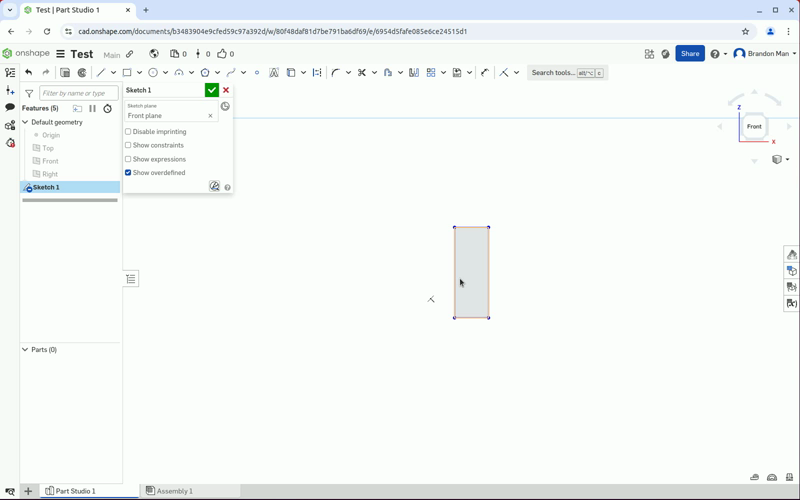
scroll(-6)
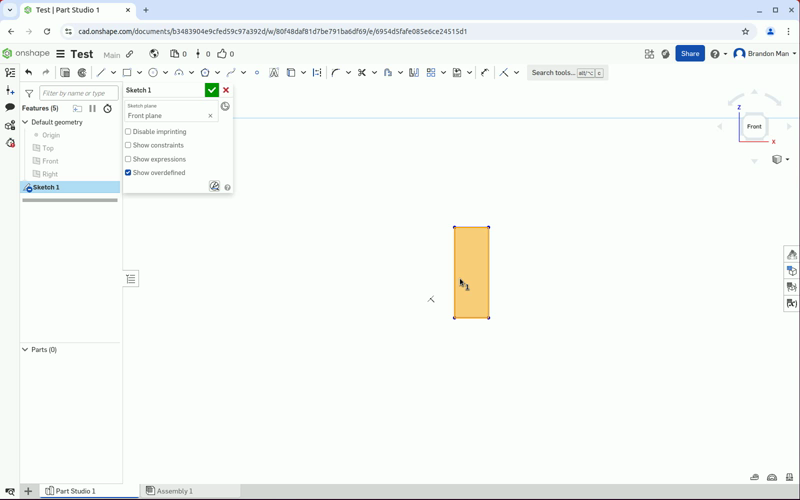
scroll(-6)
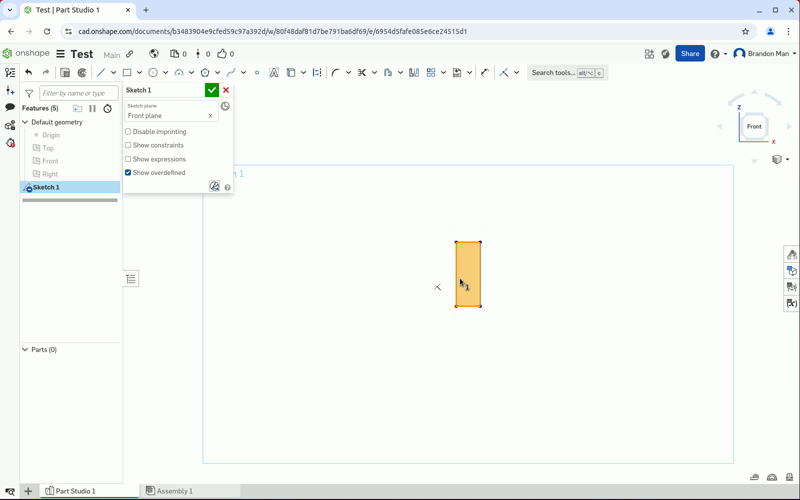
scroll(-6)
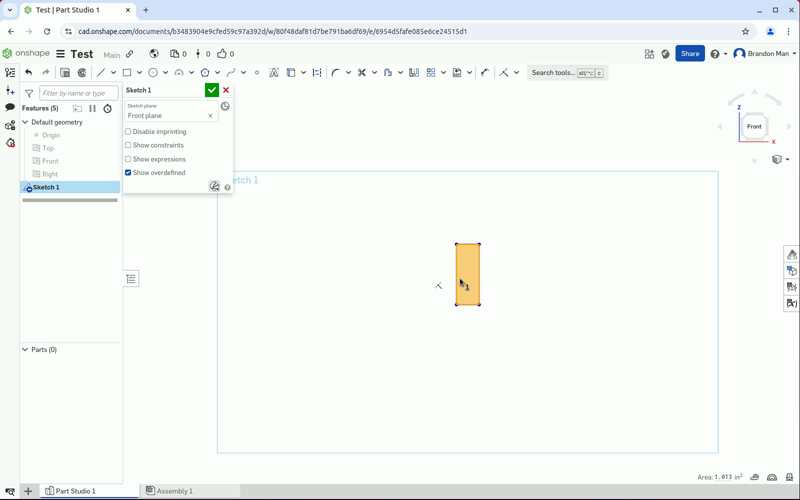
scroll(-6)
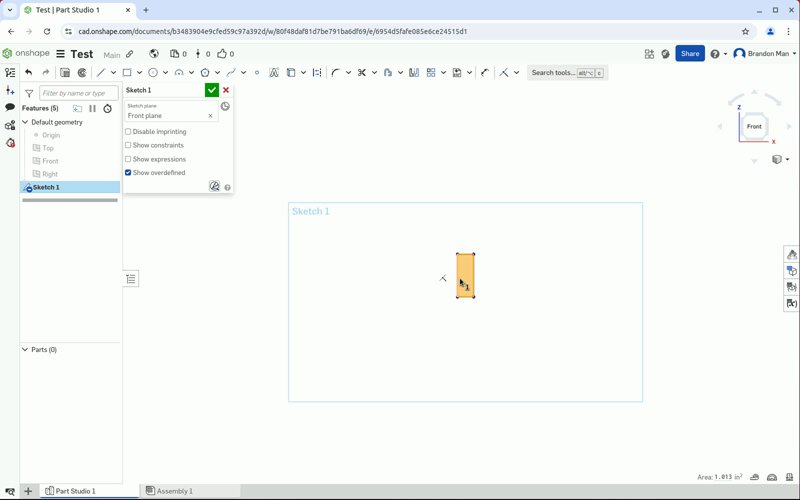
scroll(-6)
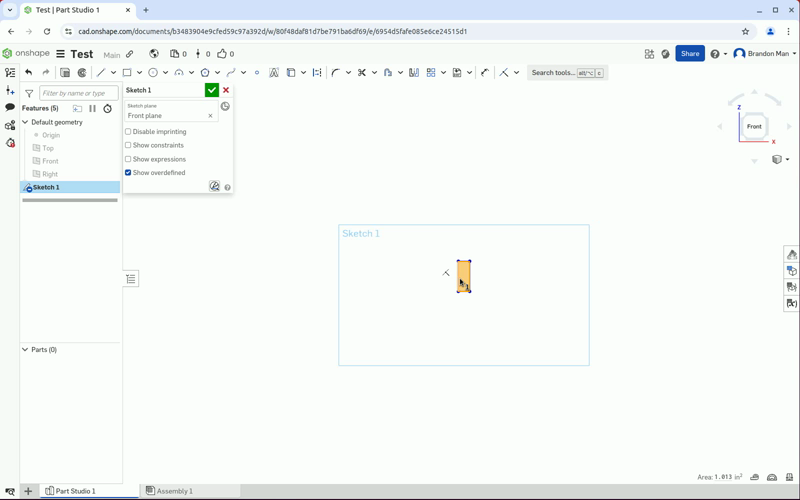
scroll(-6)
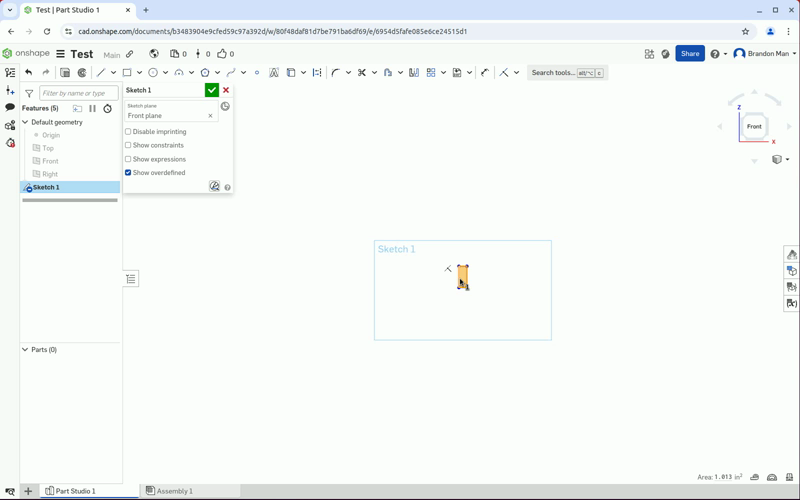
scroll(-6)
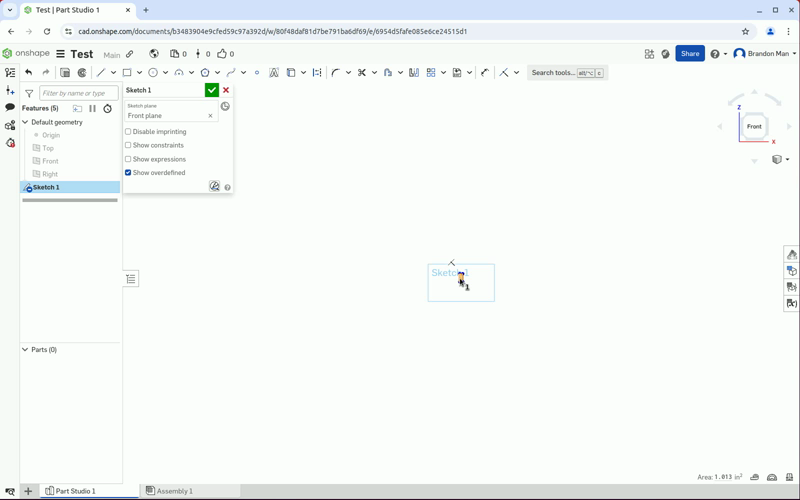
mouse_move(73, 352)
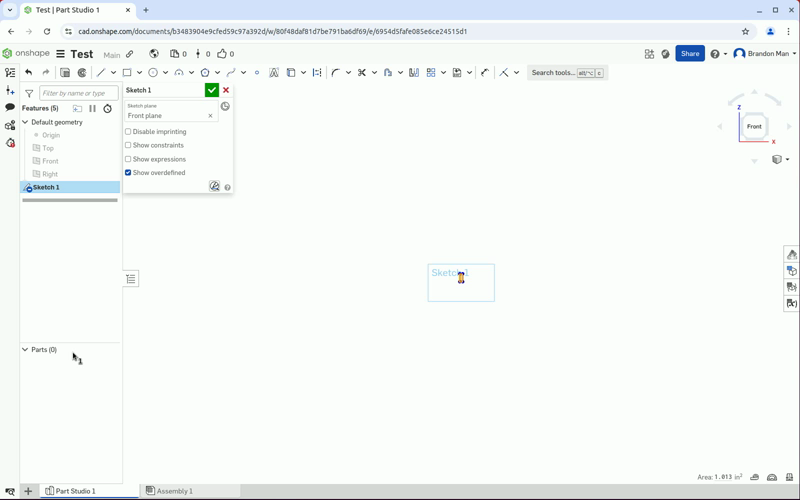
key(shift+y)
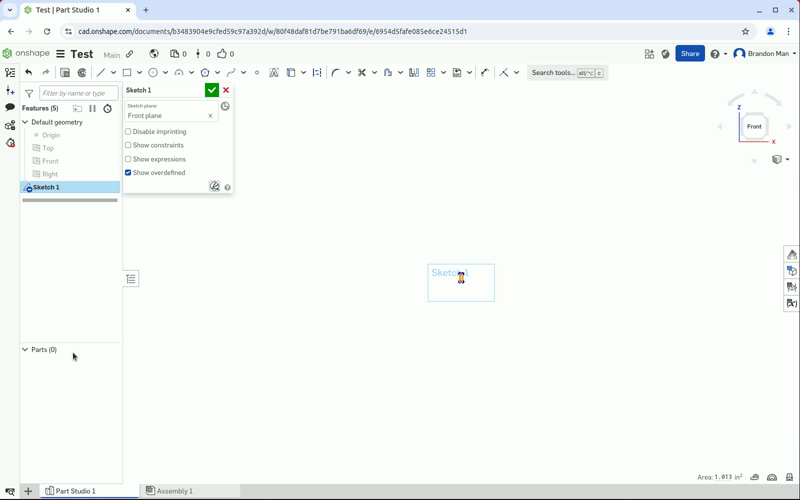
key(shift+e)
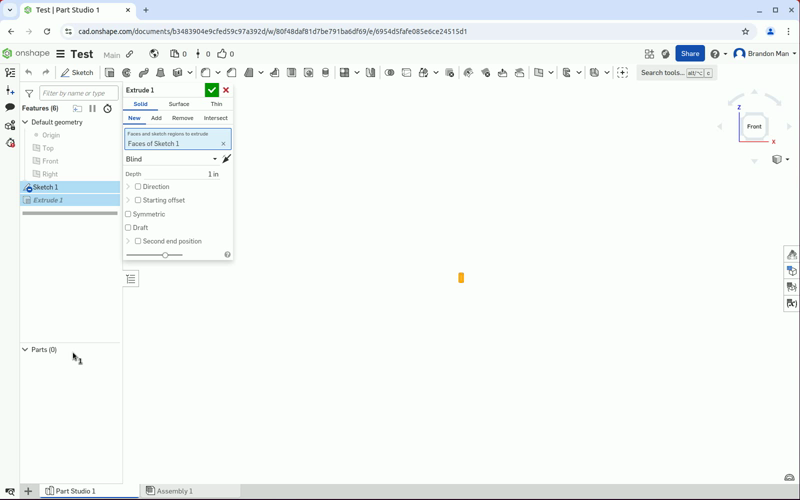
mouse_move(143, 106)
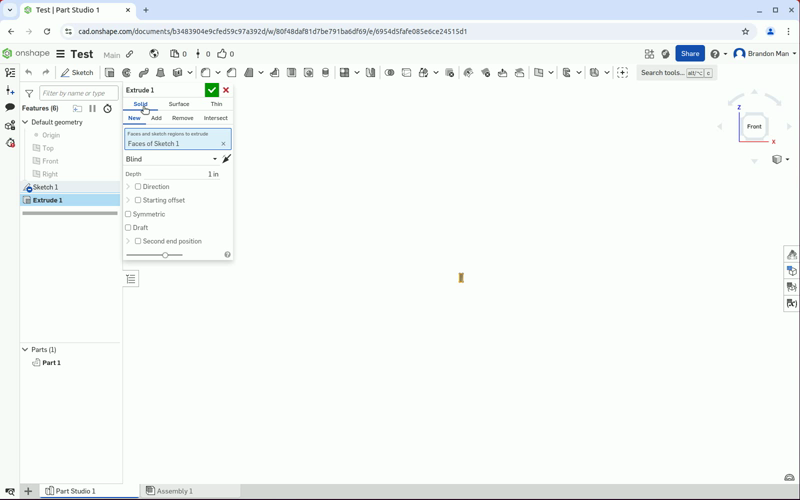
click(143, 106)
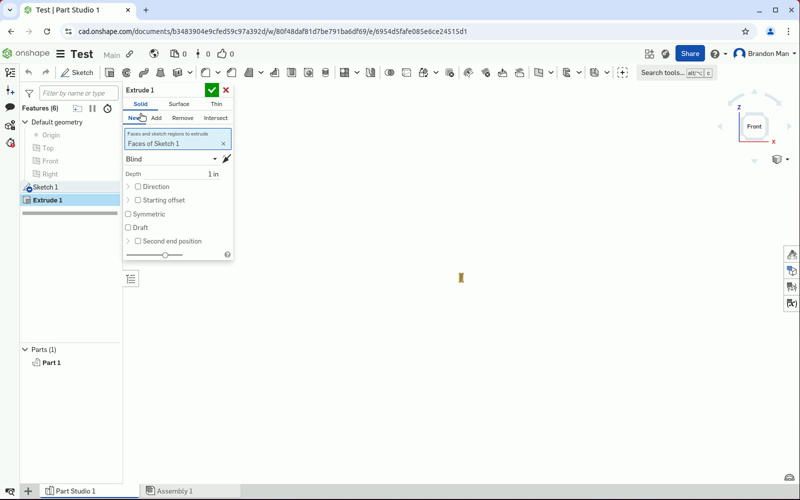
mouse_move(137, 120)
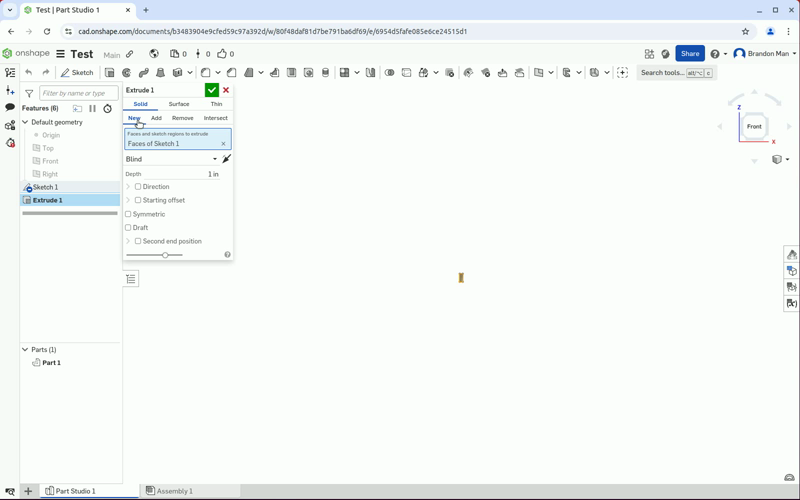
click(137, 120)
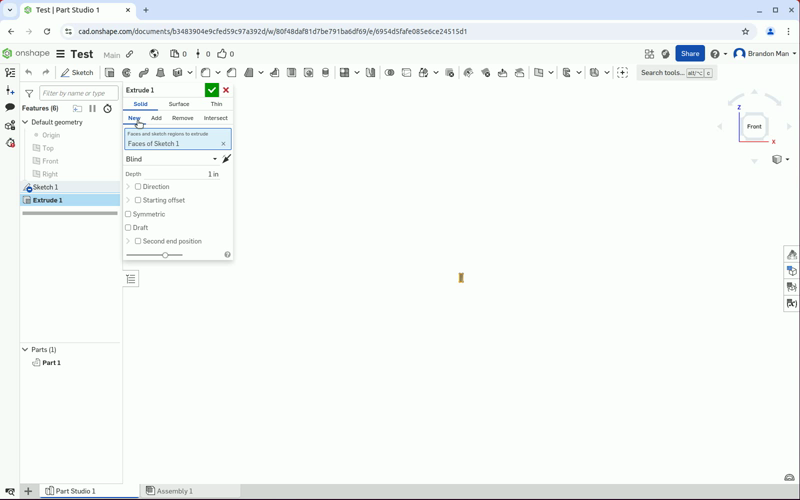
key(tab, 4)
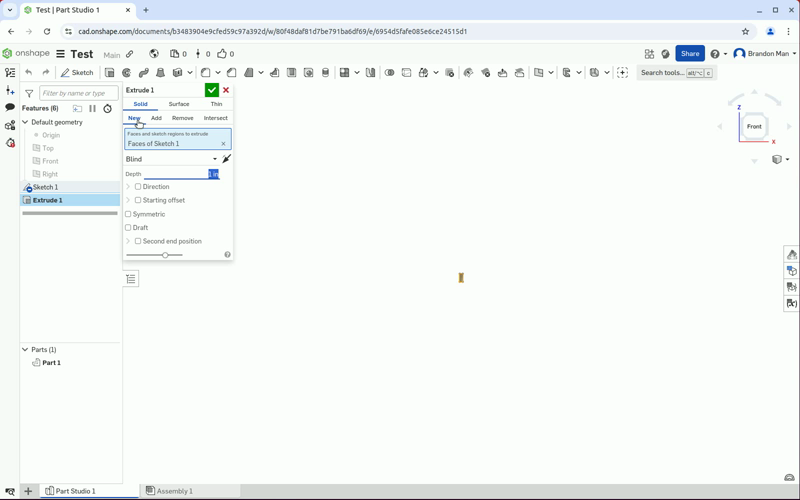
text(23.108)
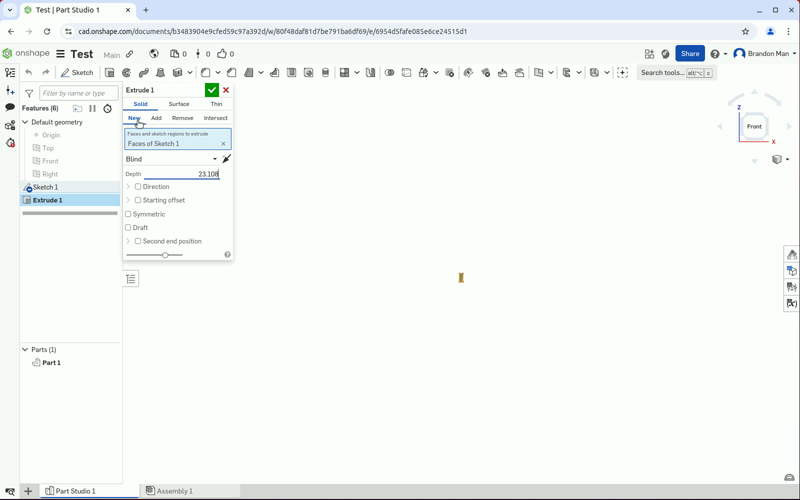
key(enter)
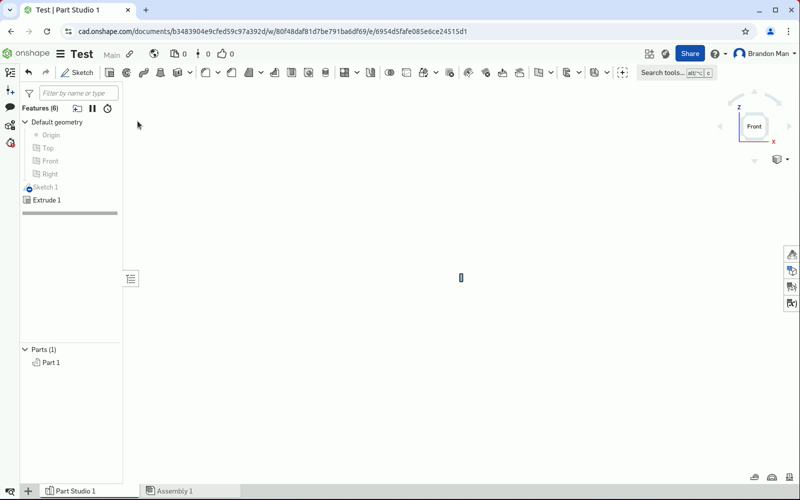
key(shift+h)
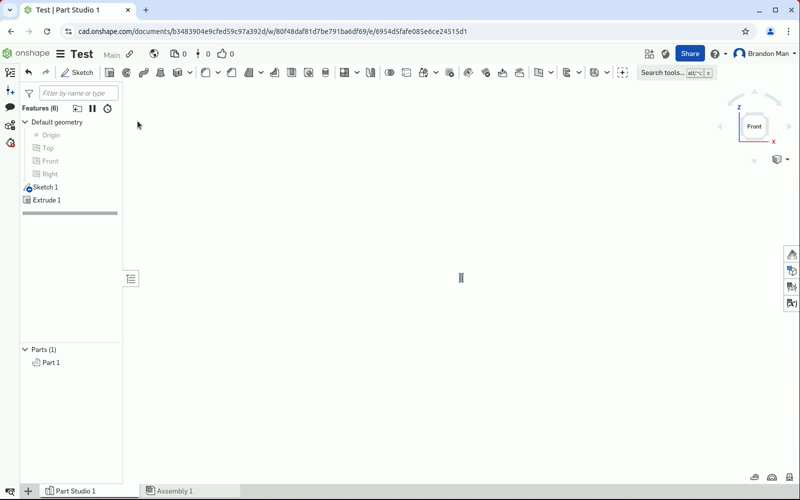
key(shift+h)
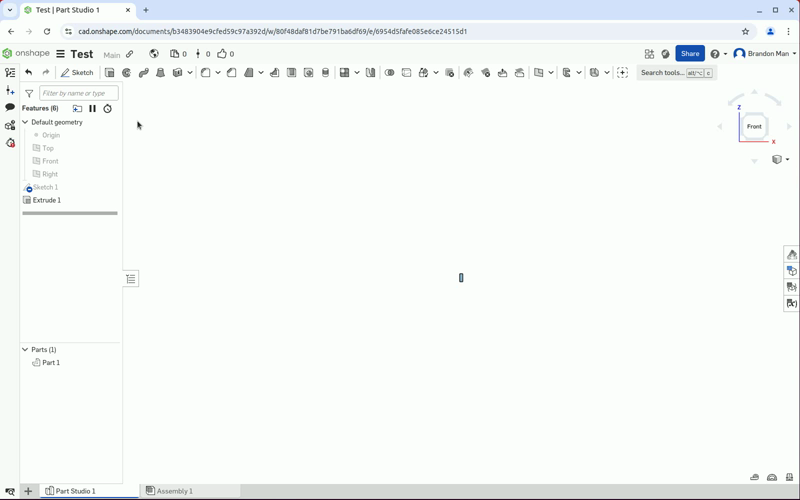
mouse_move(73, 189)
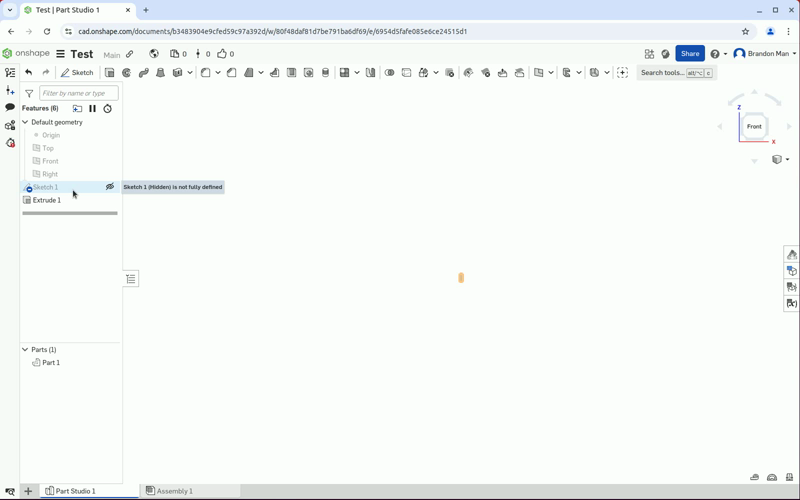
click(73, 189)
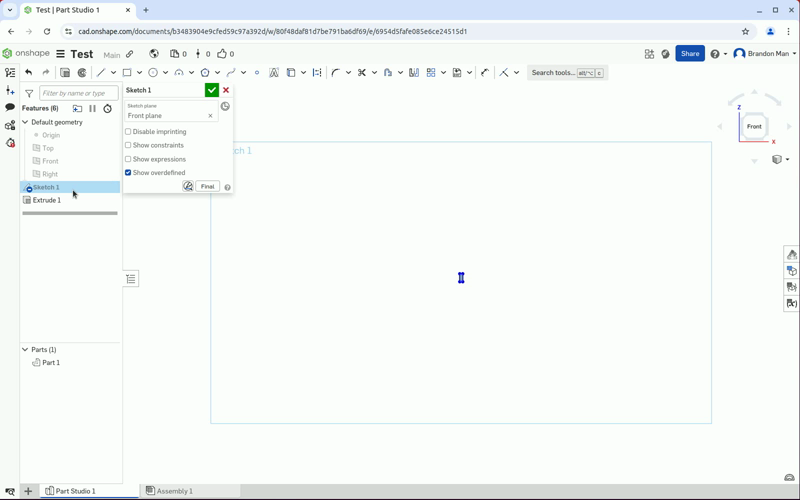
mouse_move(229, 92)
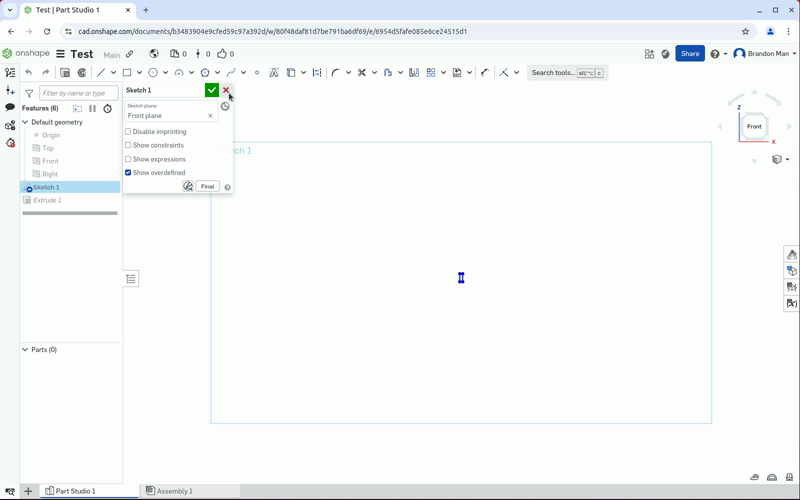
click(229, 92)
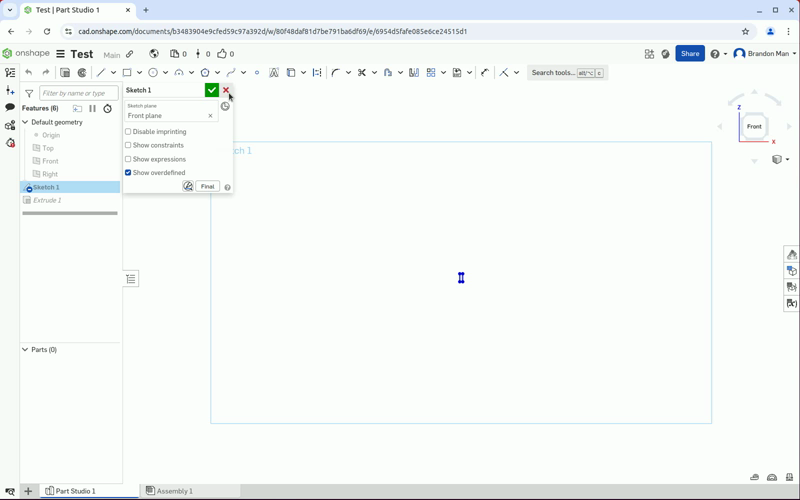
key(shift+s)
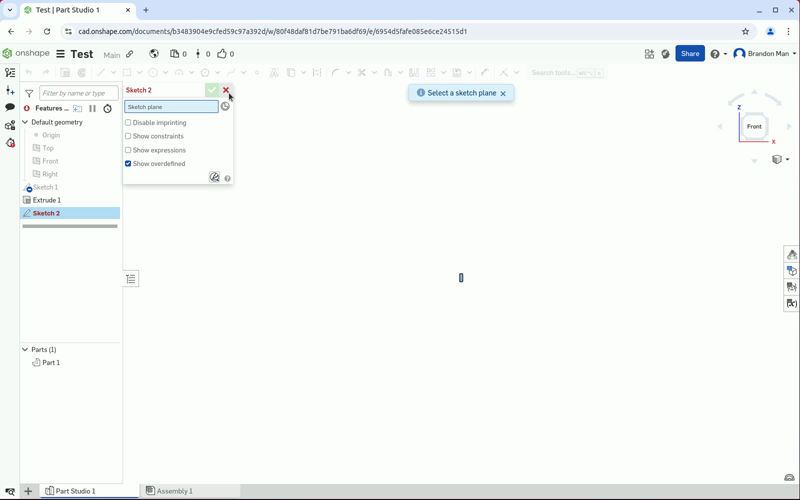
mouse_move(73, 163)
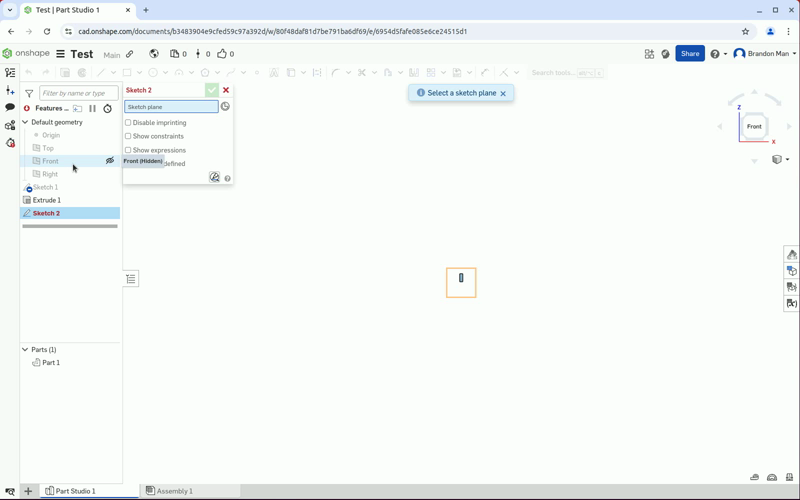
click(73, 163)
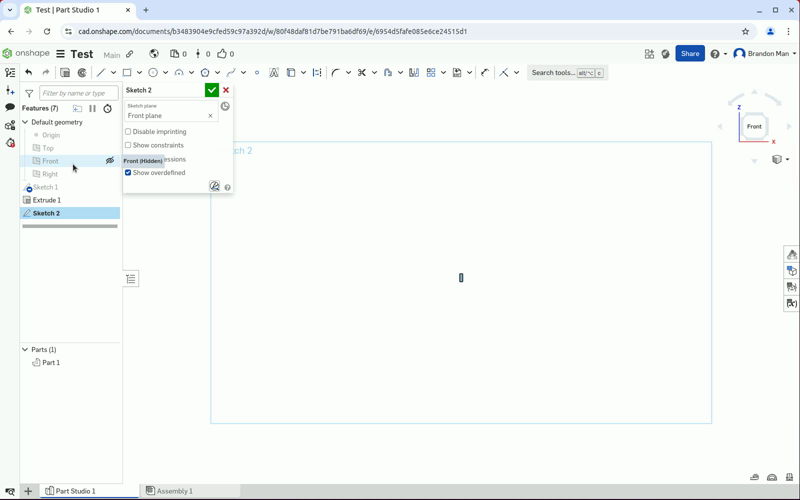
mouse_move(73, 352)
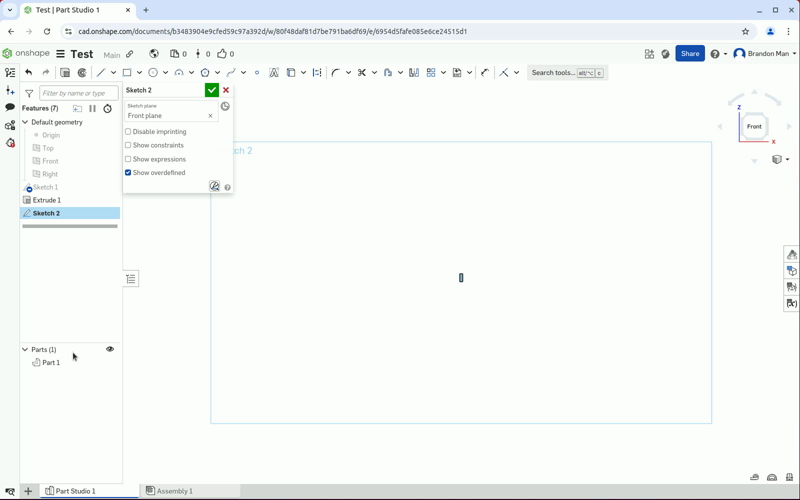
key(y)
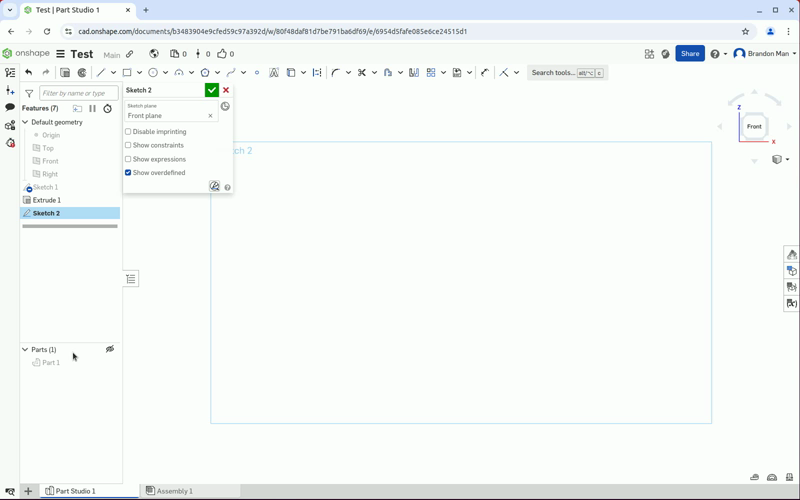
key(l)
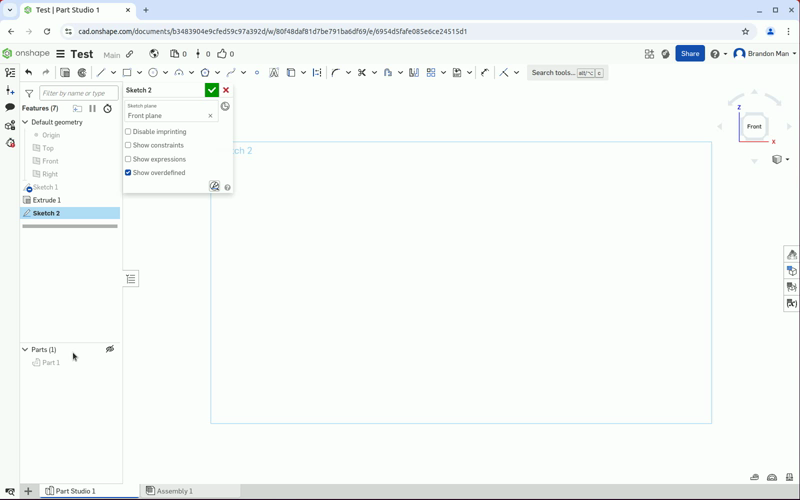
key_down(shift)
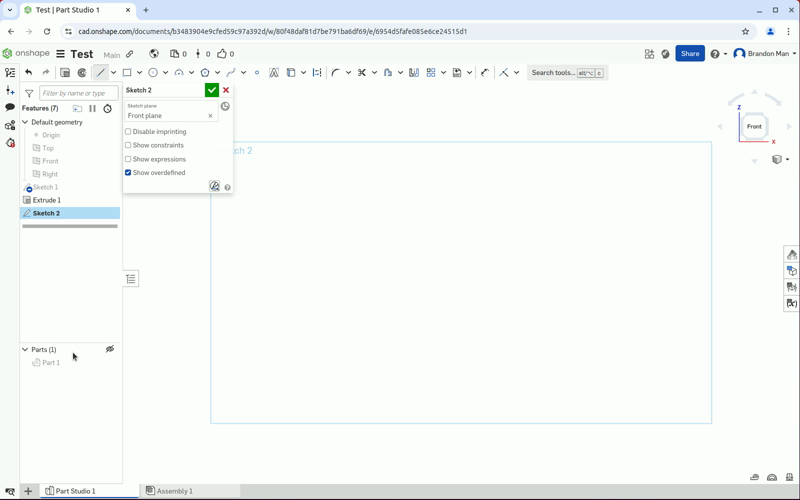
mouse_move(457, 284)
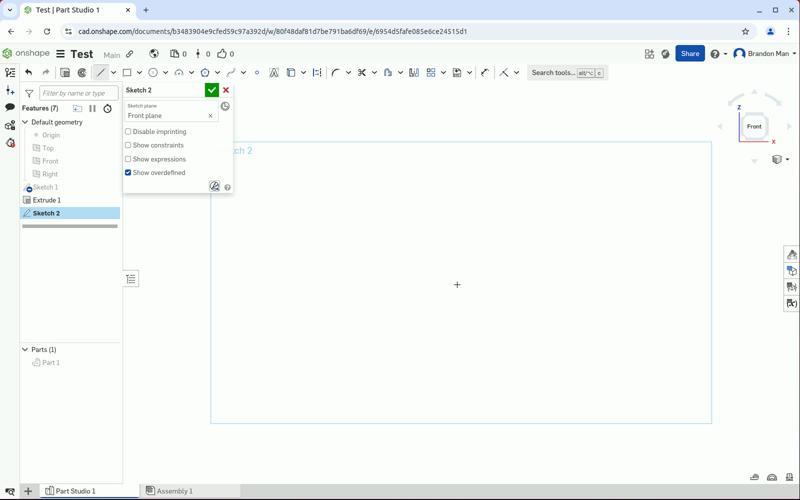
click(457, 284)
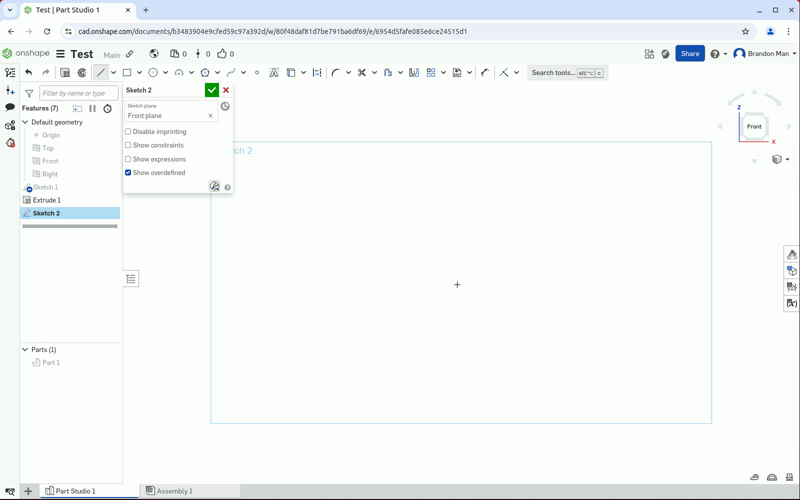
key_up(shift)
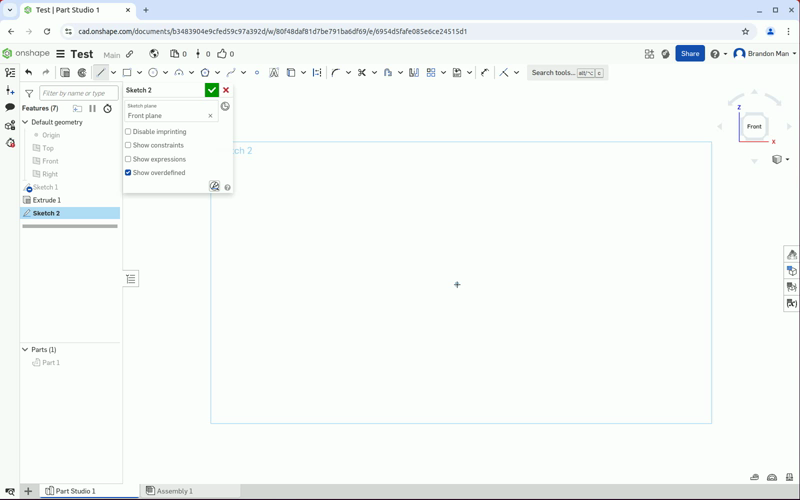
key_down(shift)
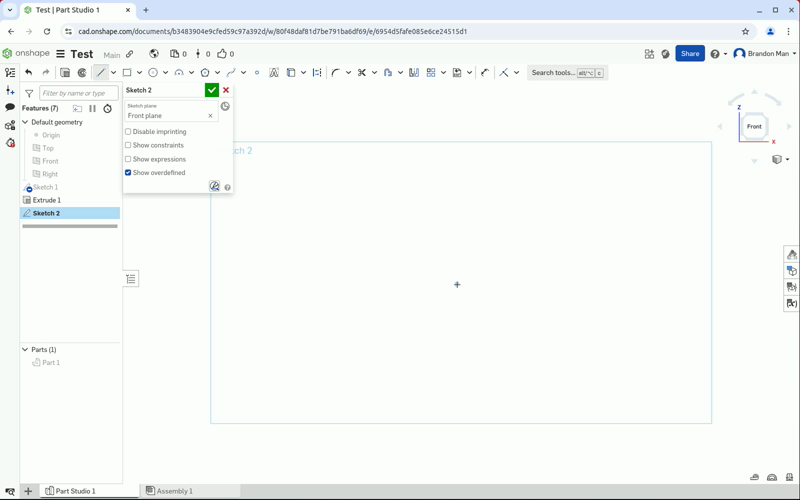
mouse_move(487, 284)
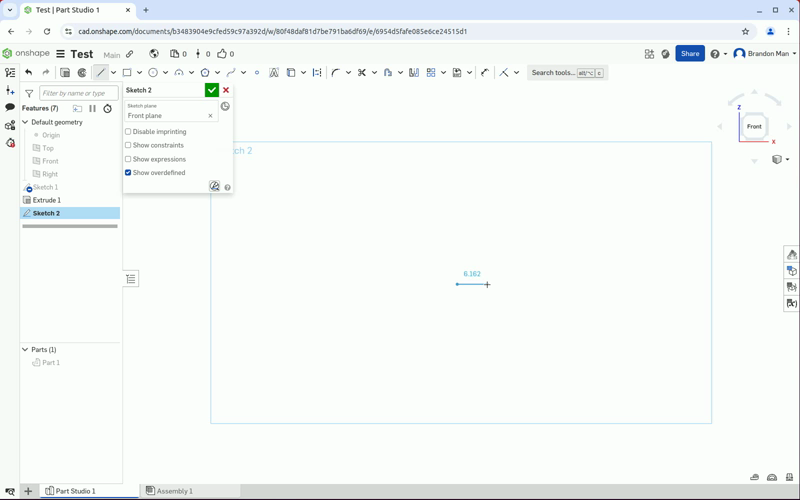
mouse_move(460, 284)
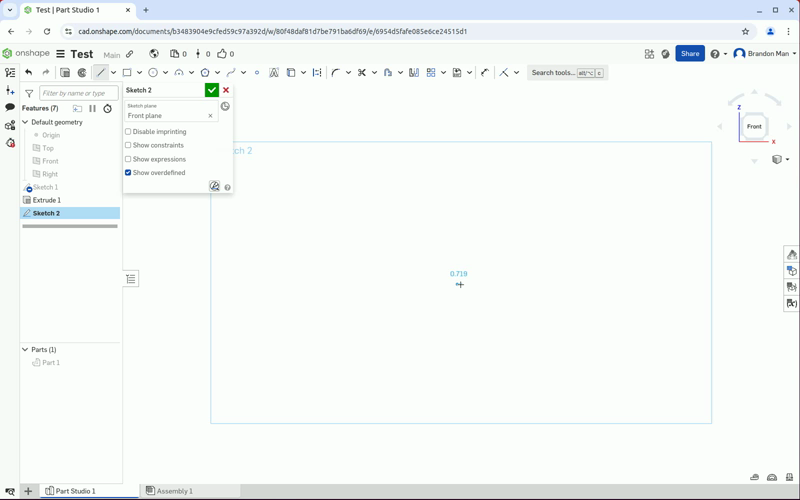
scroll(6)
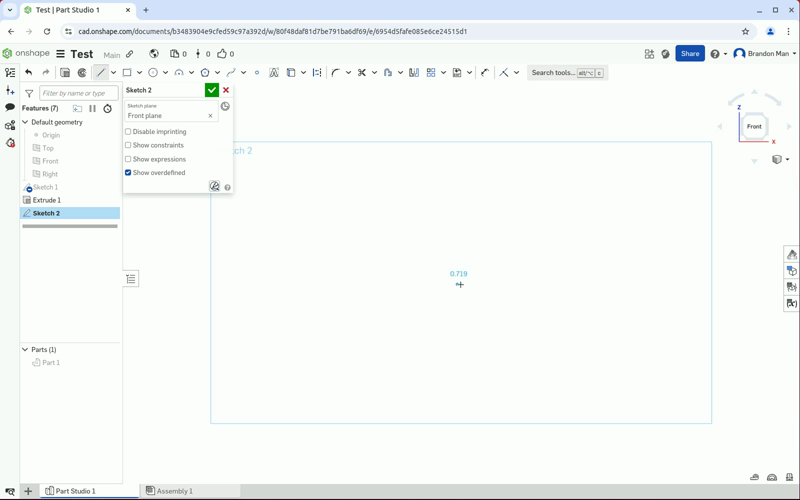
scroll(6)
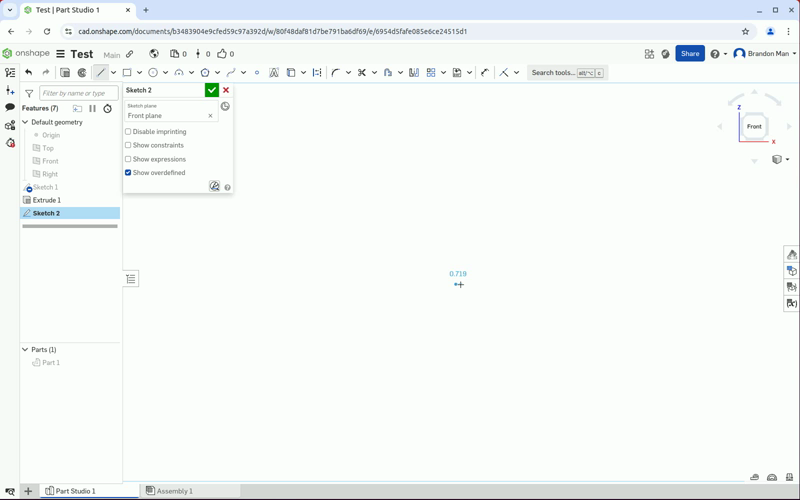
scroll(6)
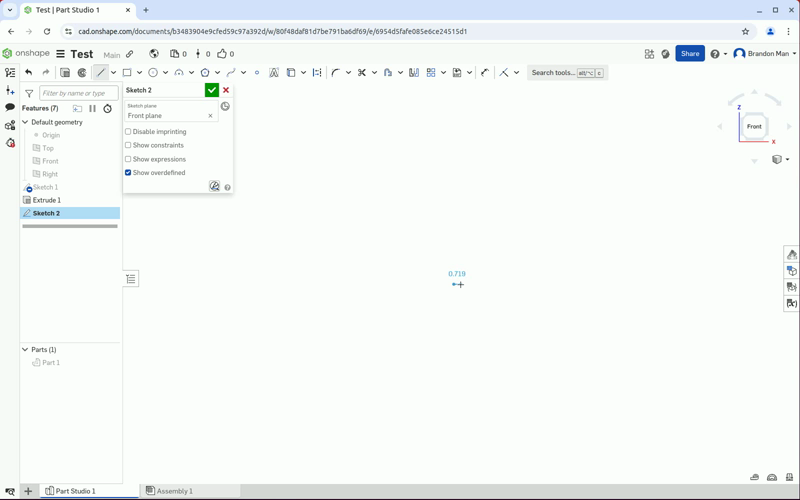
scroll(6)
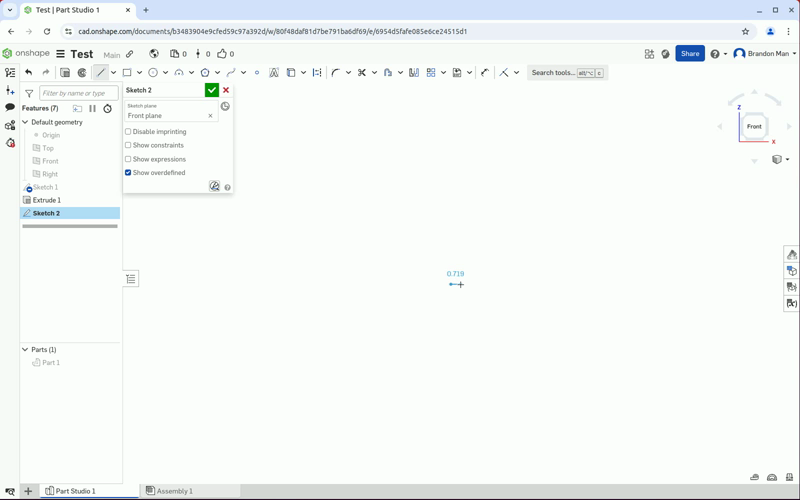
scroll(6)
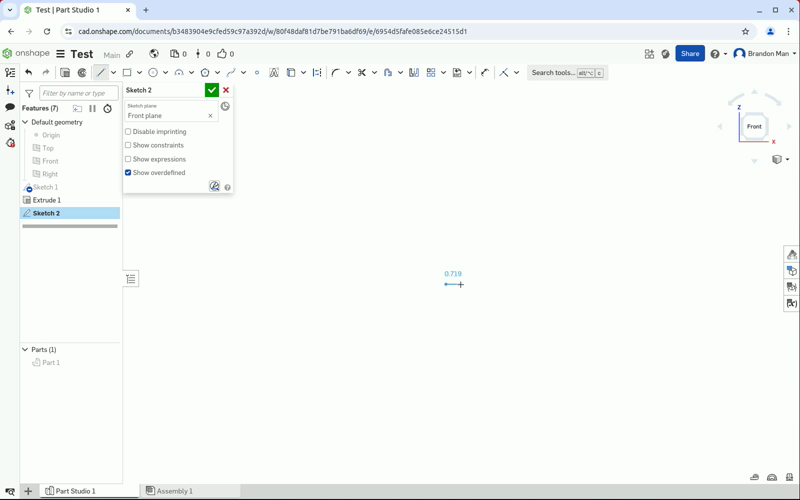
scroll(6)
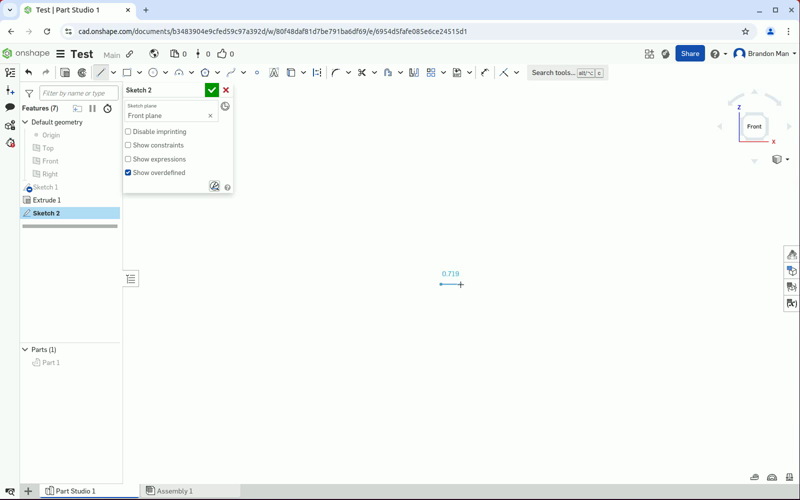
scroll(6)
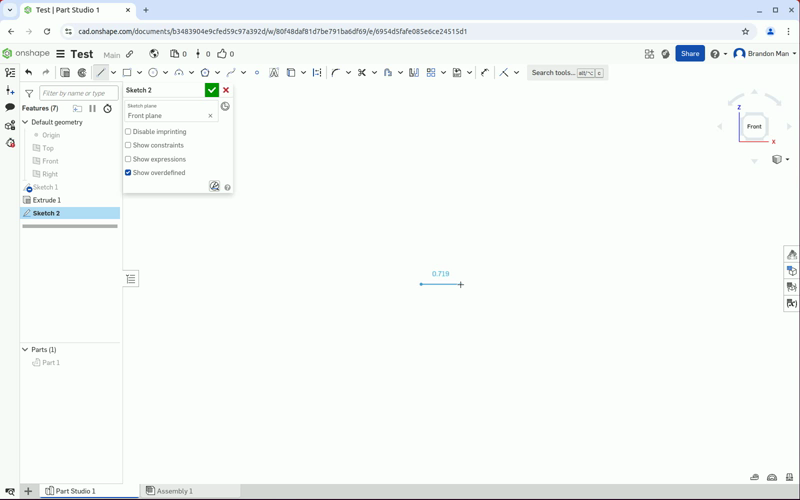
click(460, 284)
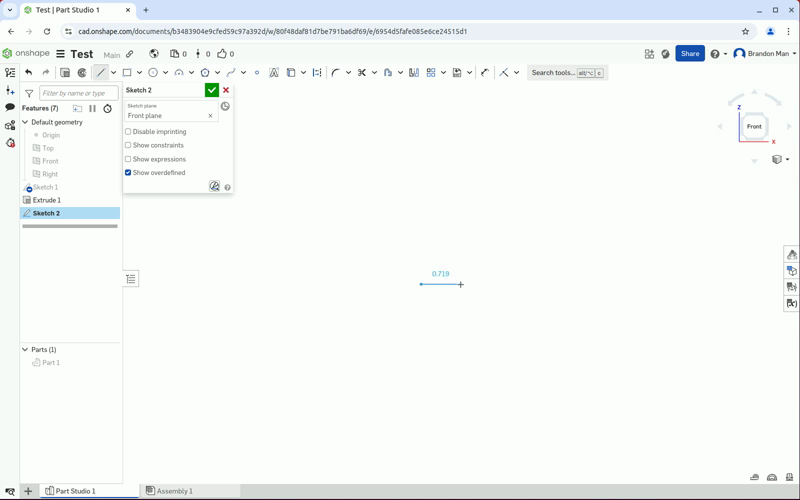
scroll(-6)
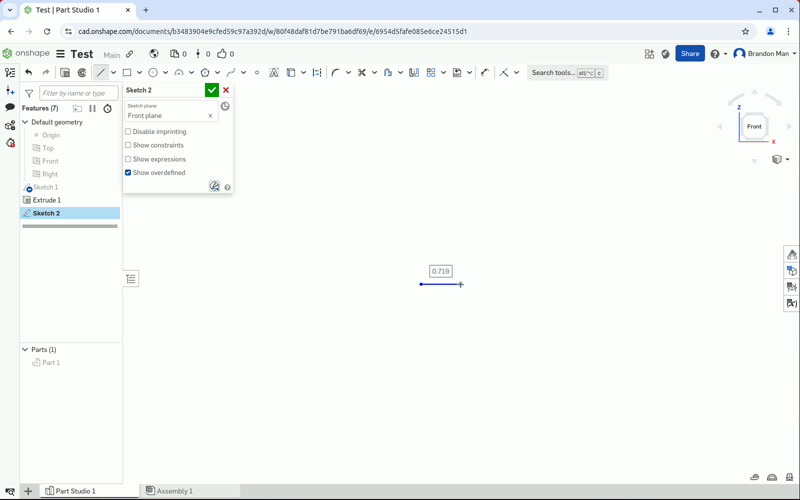
scroll(-6)
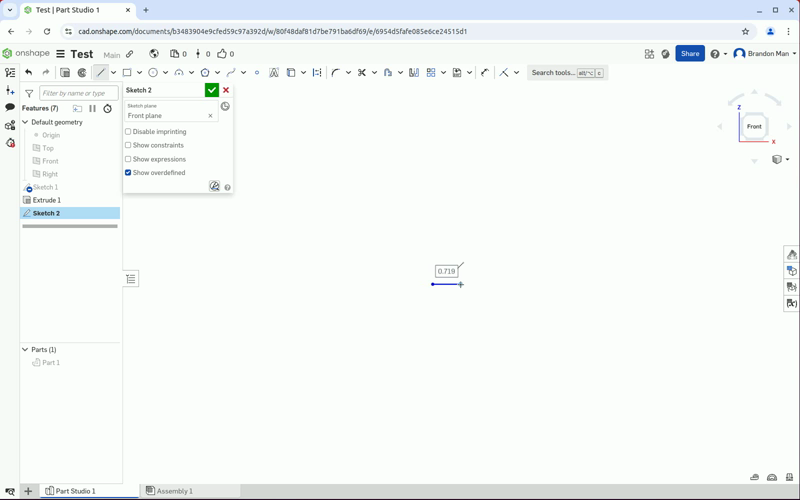
scroll(-6)
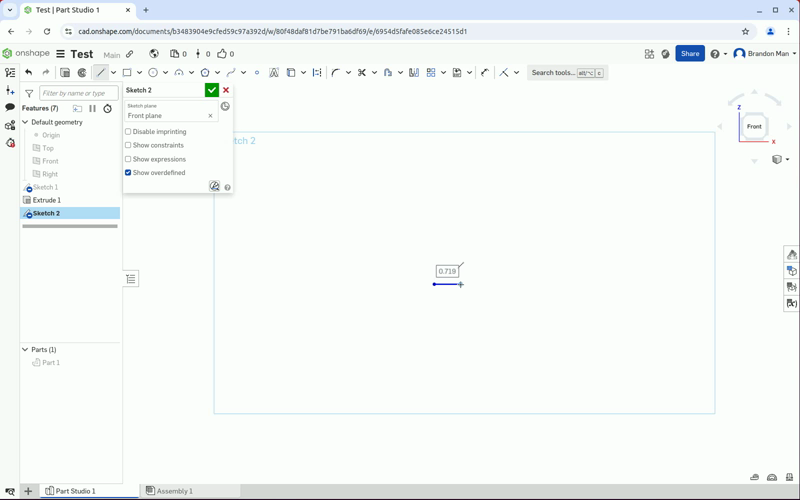
scroll(-6)
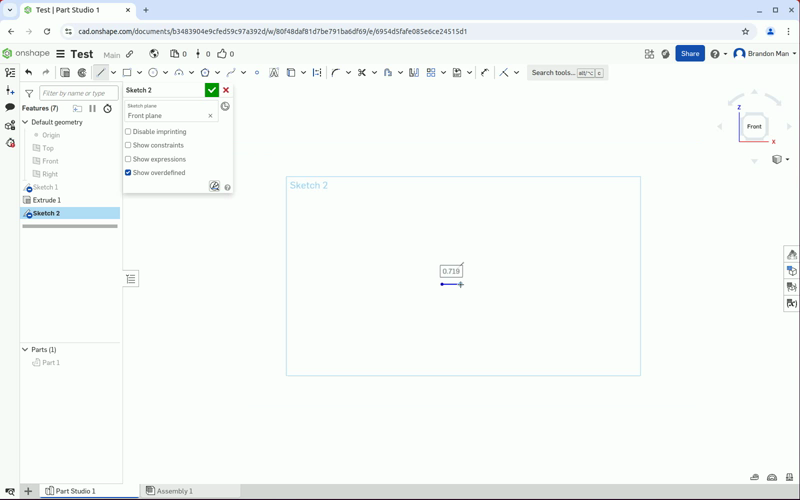
scroll(-6)
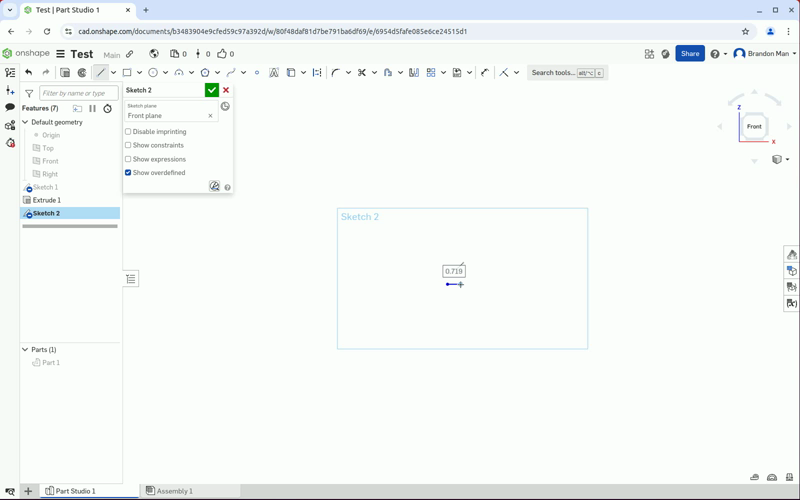
scroll(-6)
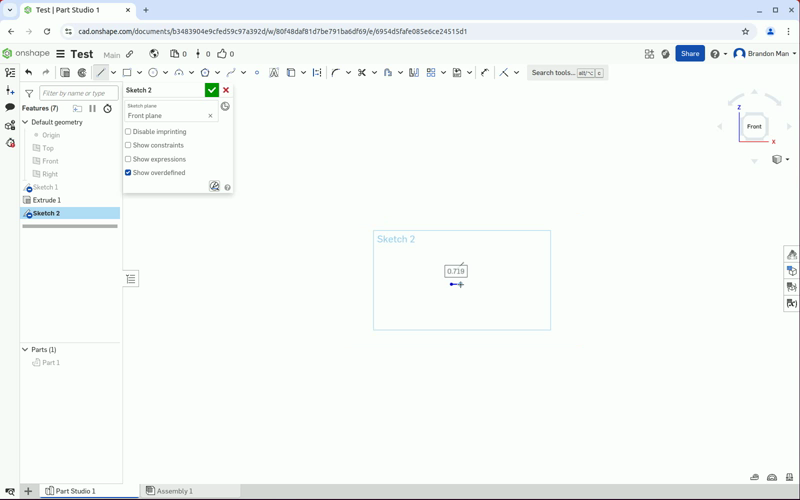
scroll(-6)
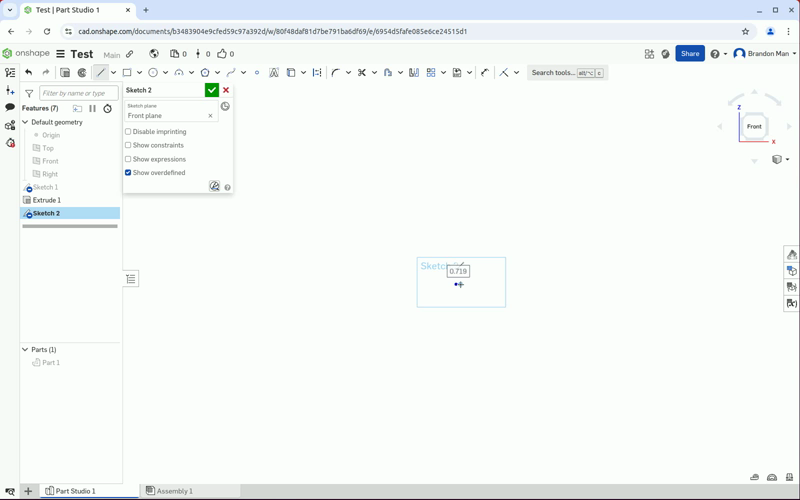
key_up(shift)
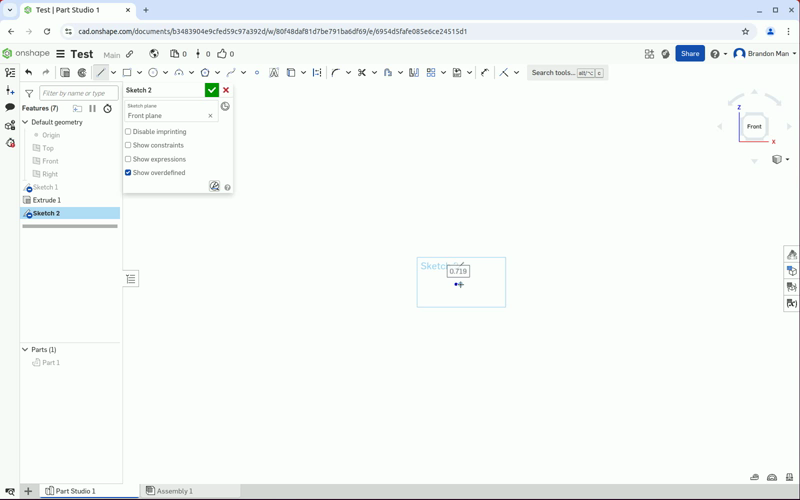
key_down(shift)
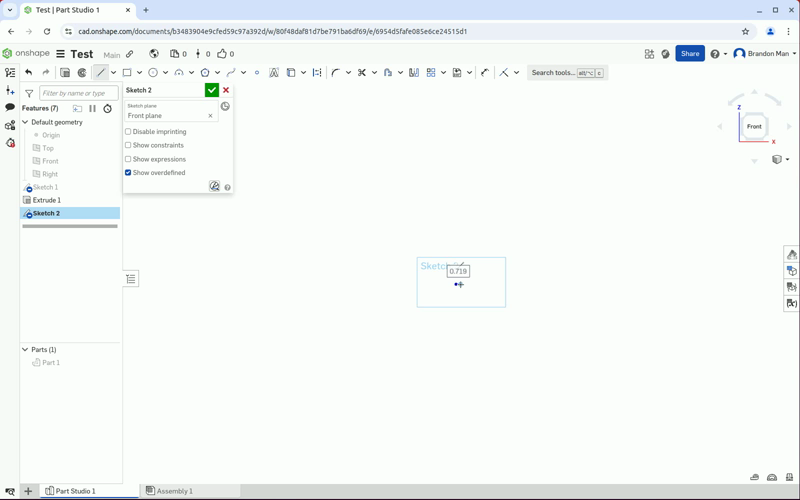
mouse_move(490, 284)
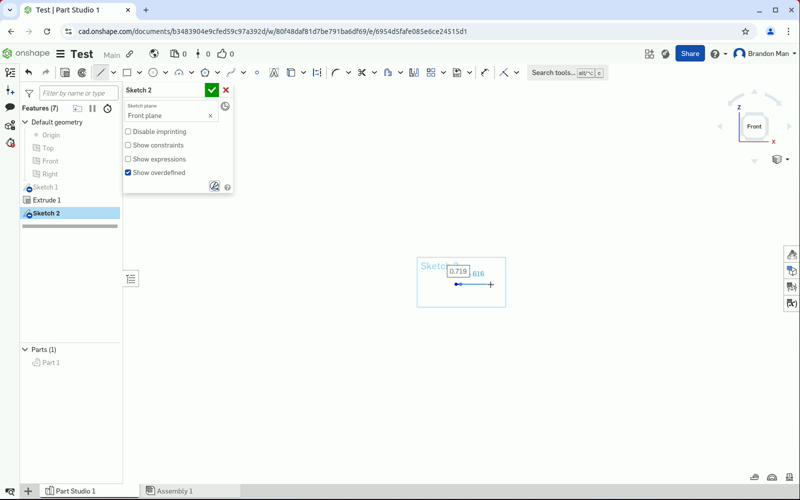
mouse_move(460, 280)
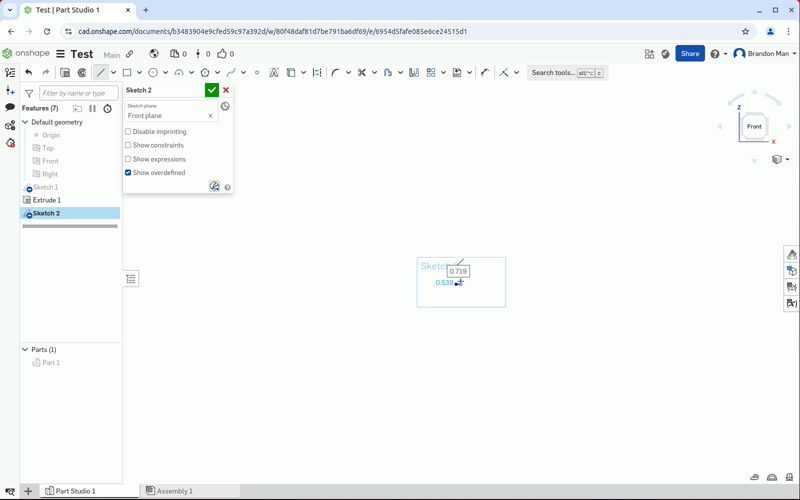
scroll(6)
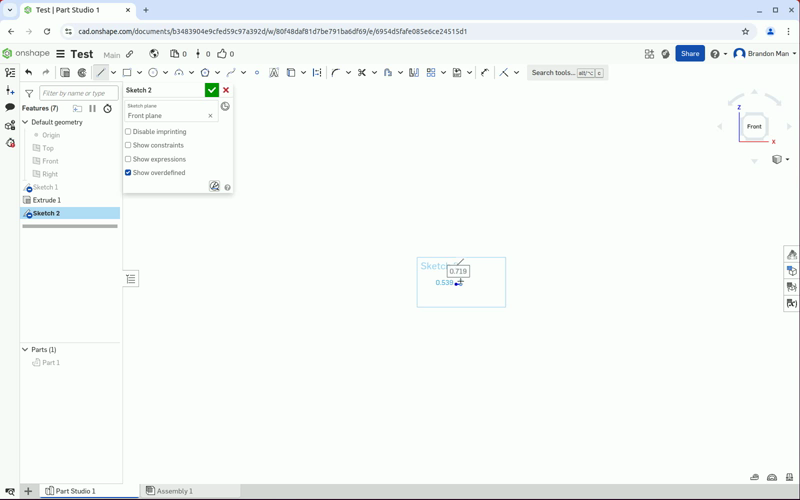
scroll(6)
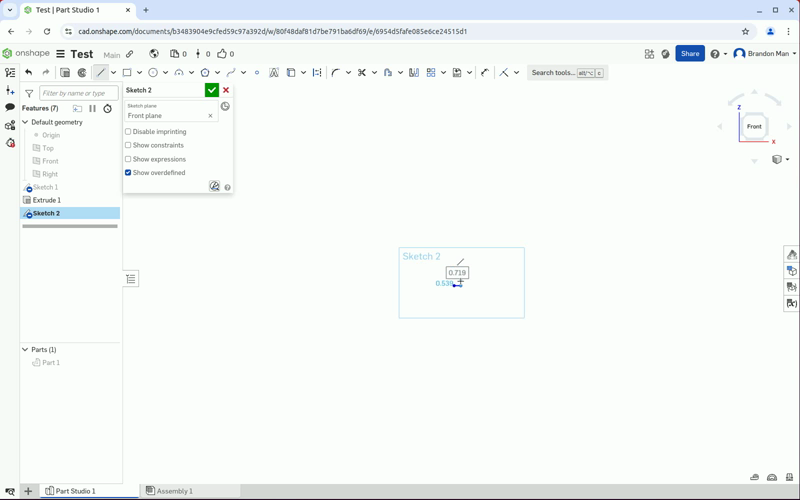
scroll(6)
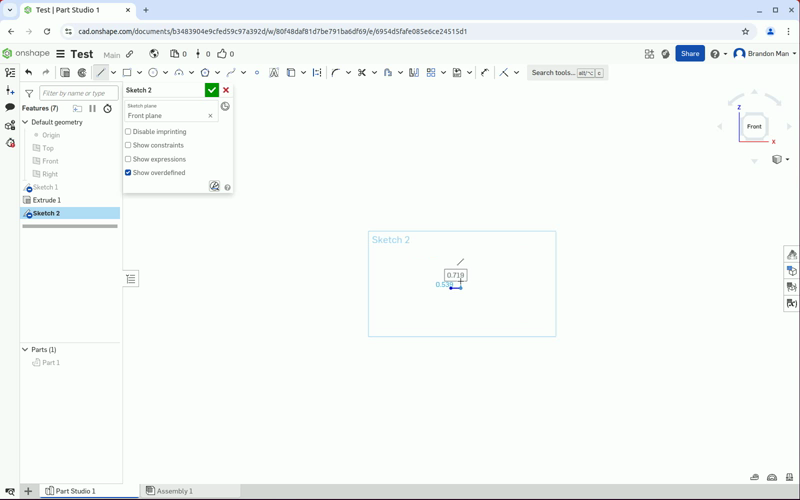
scroll(6)
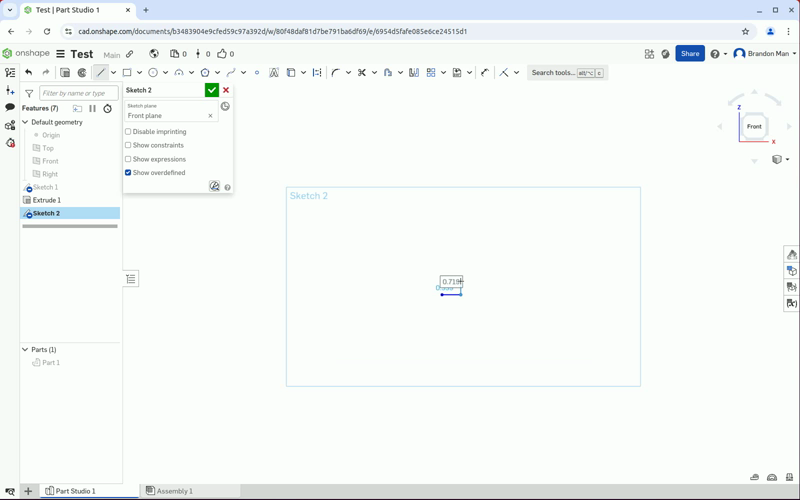
scroll(6)
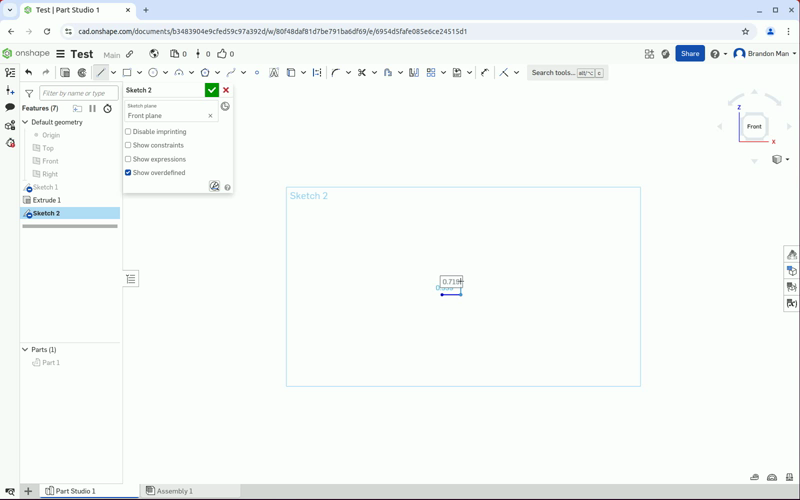
scroll(6)
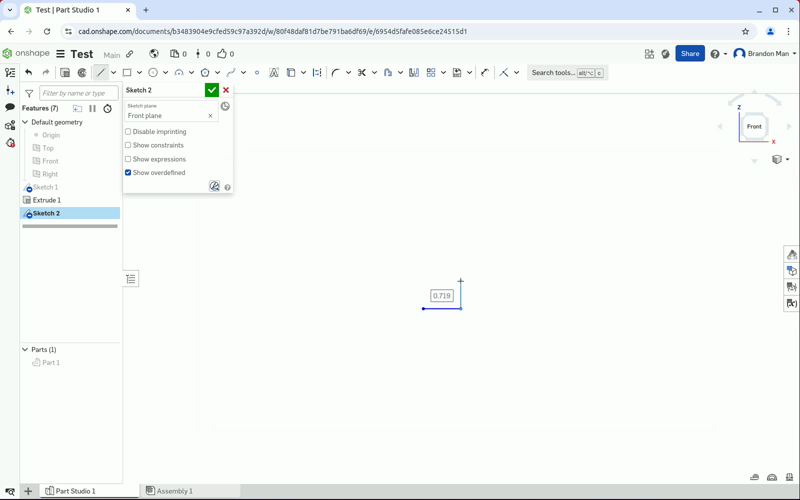
scroll(6)
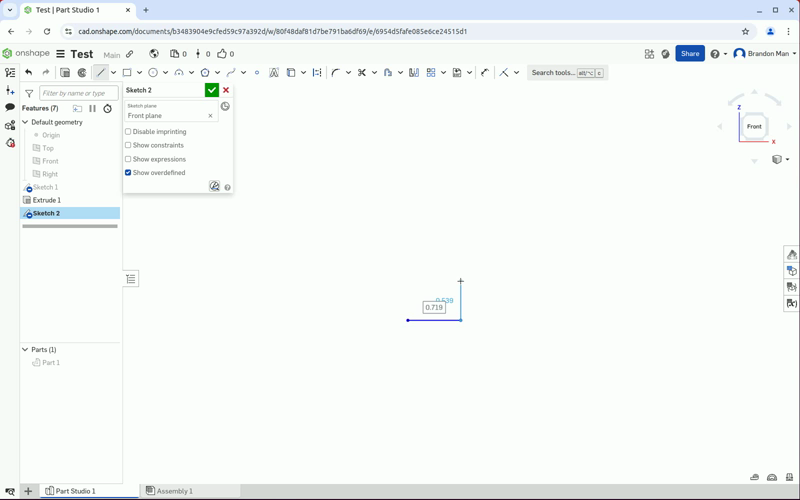
click(460, 280)
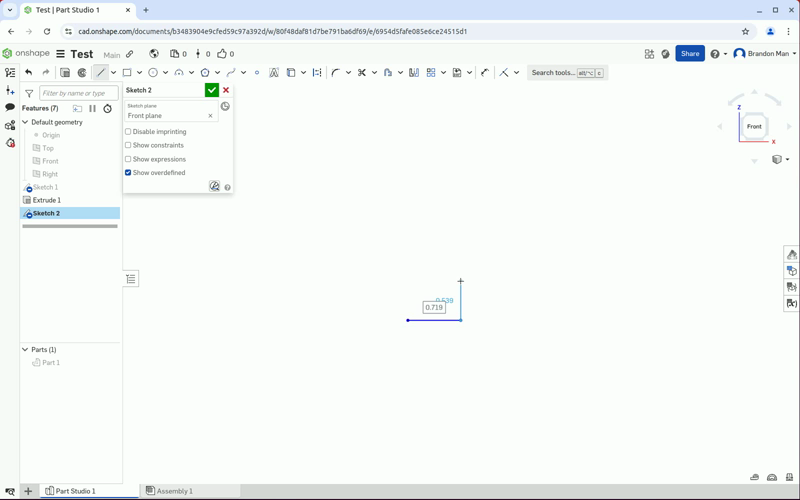
scroll(-6)
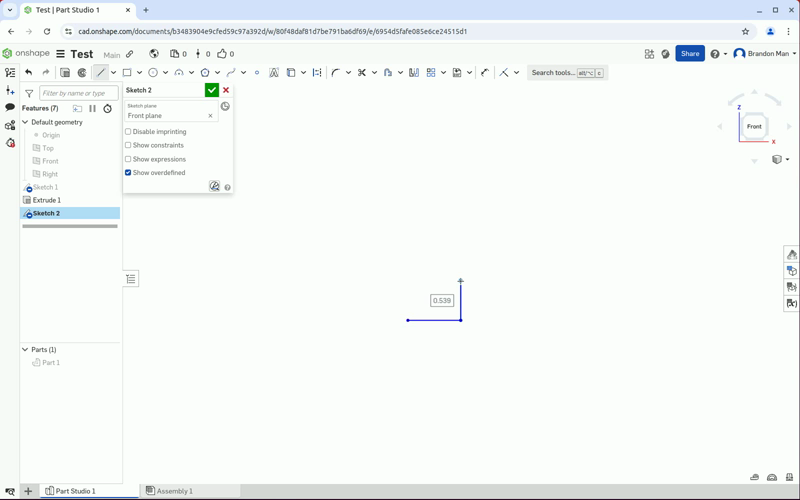
scroll(-6)
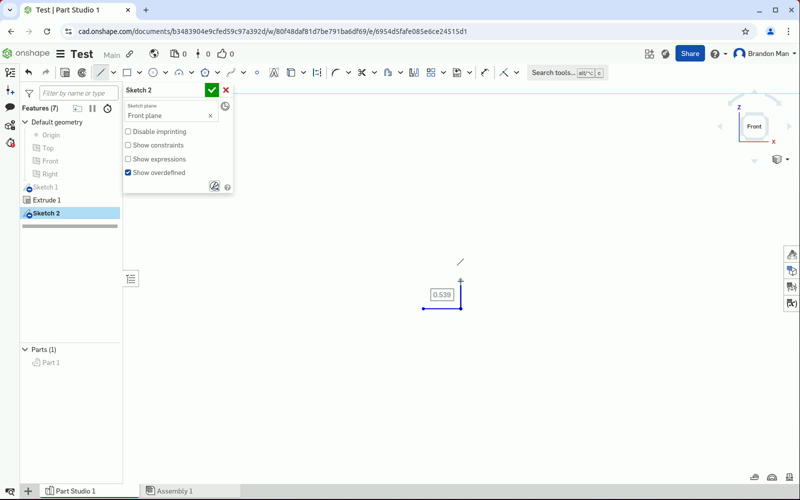
scroll(-6)
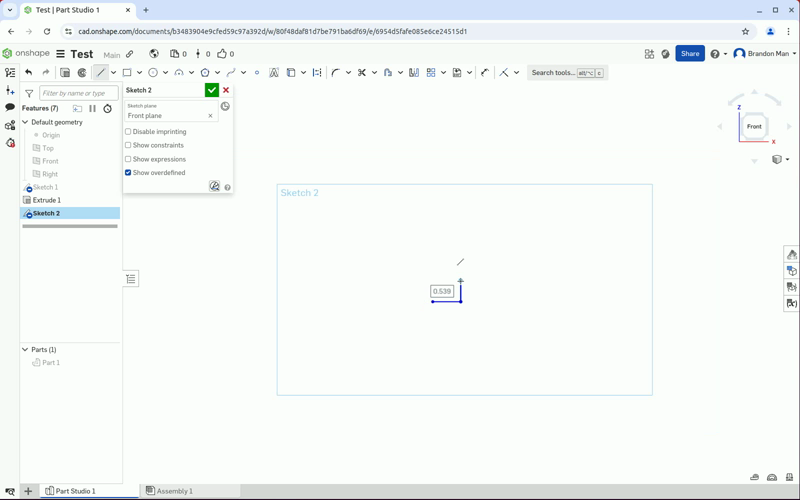
scroll(-6)
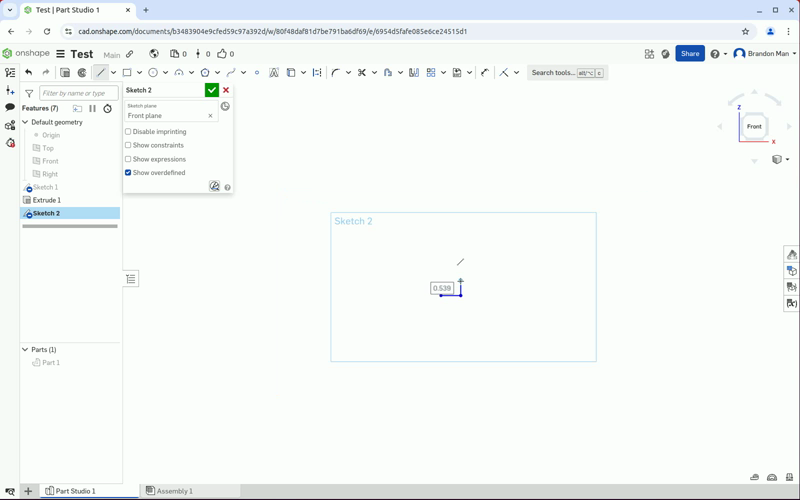
scroll(-6)
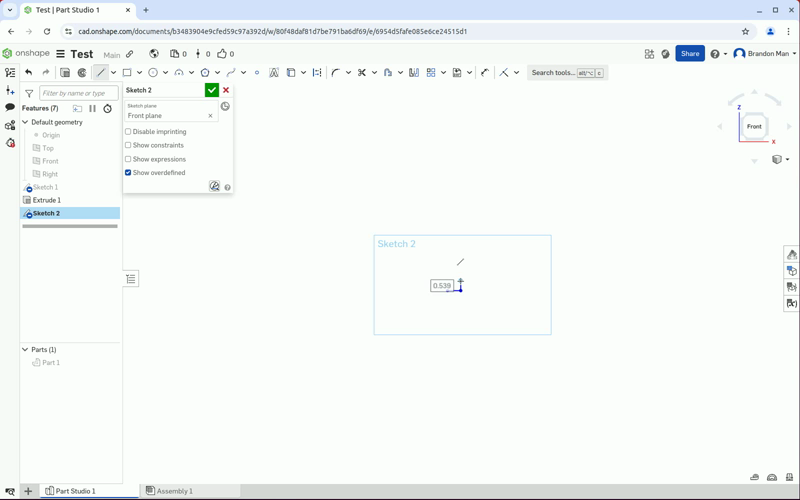
scroll(-6)
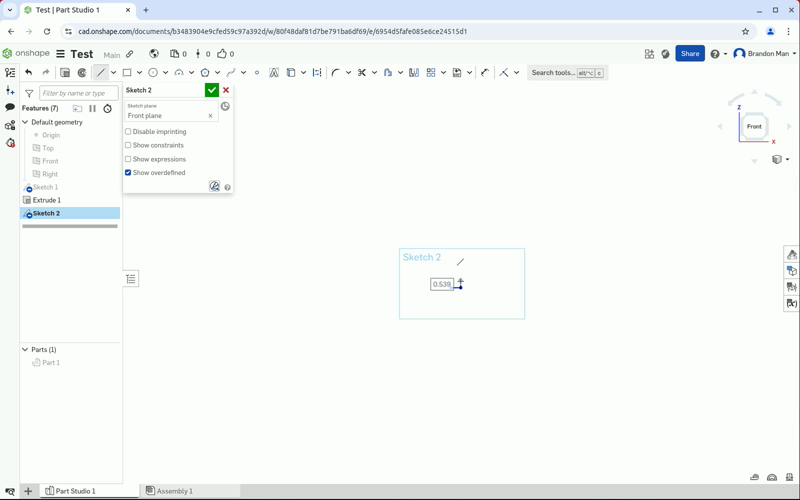
scroll(-6)
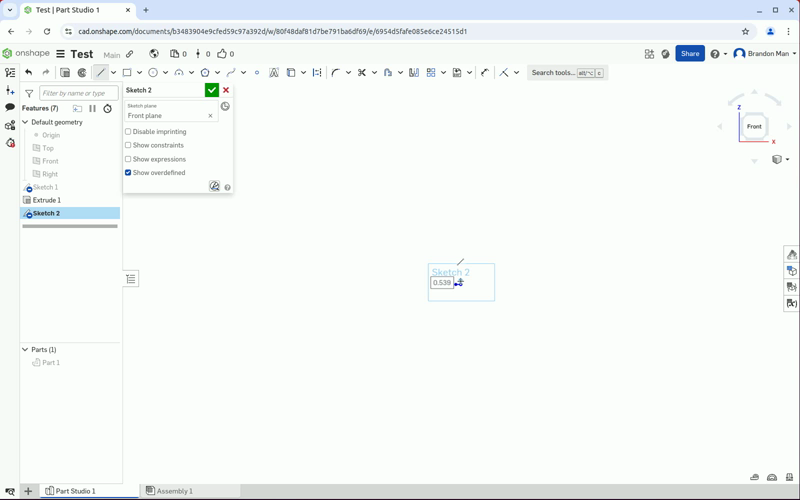
key_up(shift)
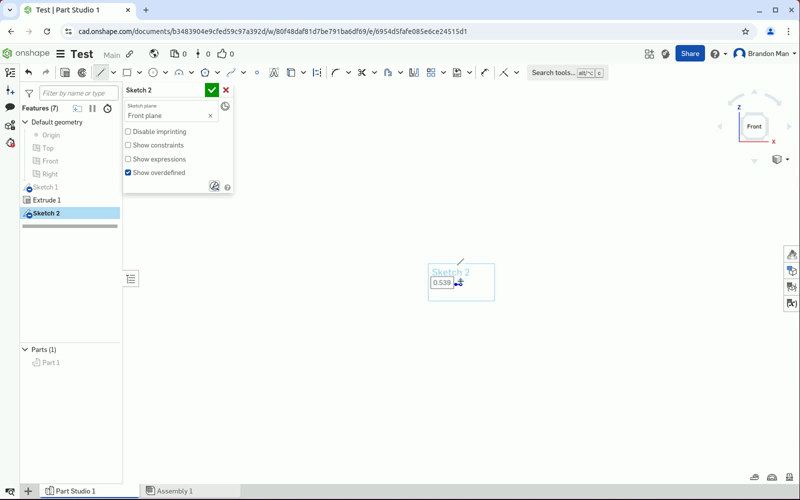
key_down(shift)
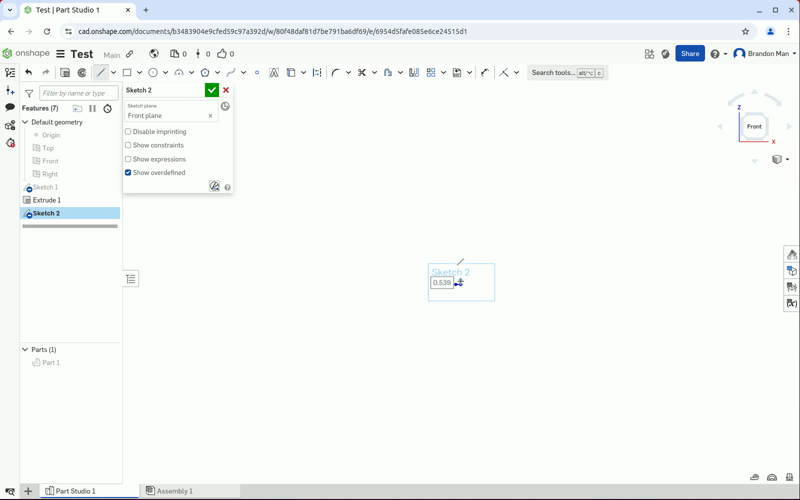
mouse_move(490, 280)
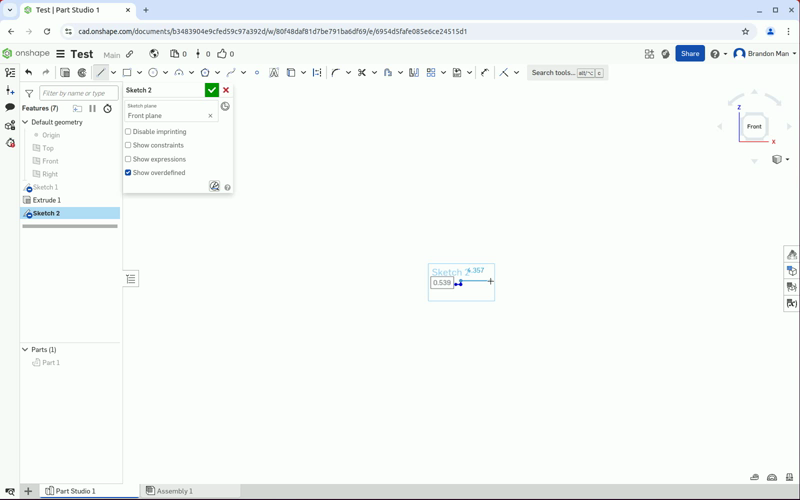
mouse_move(457, 280)
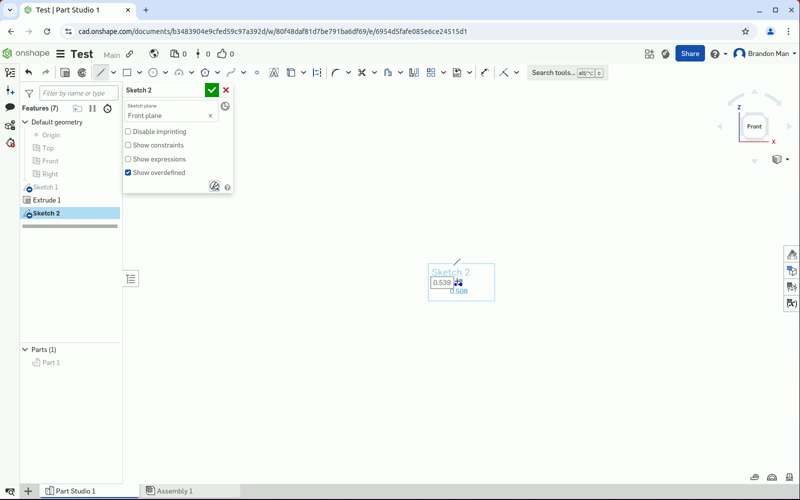
scroll(6)
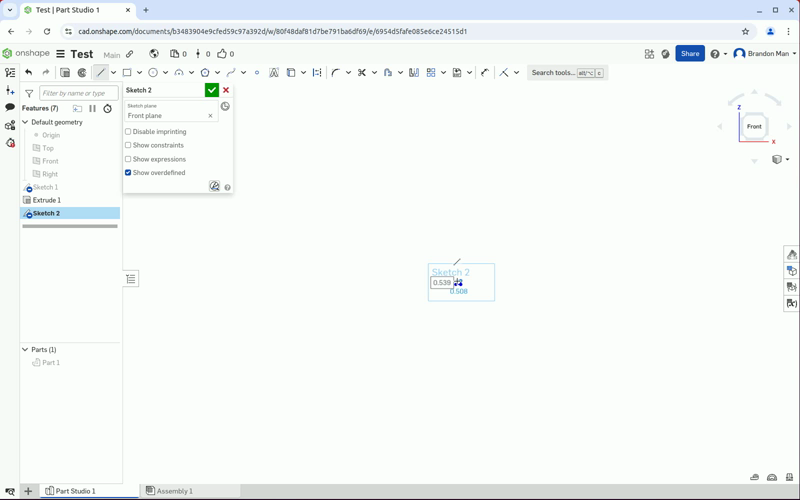
scroll(6)
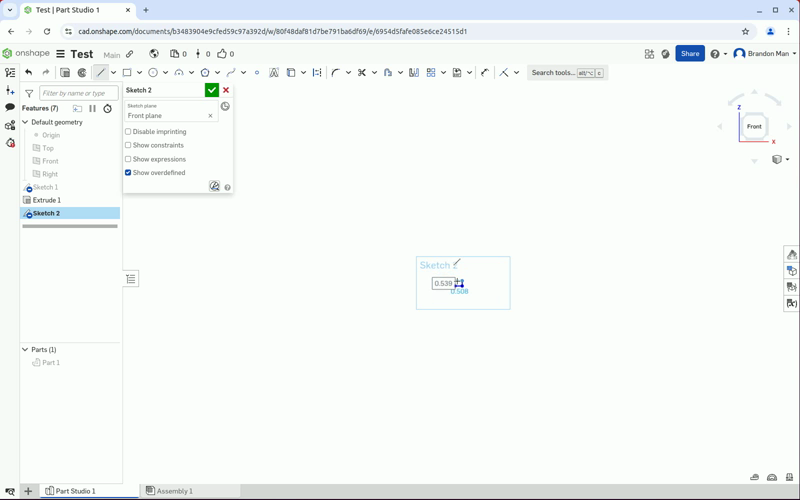
scroll(6)
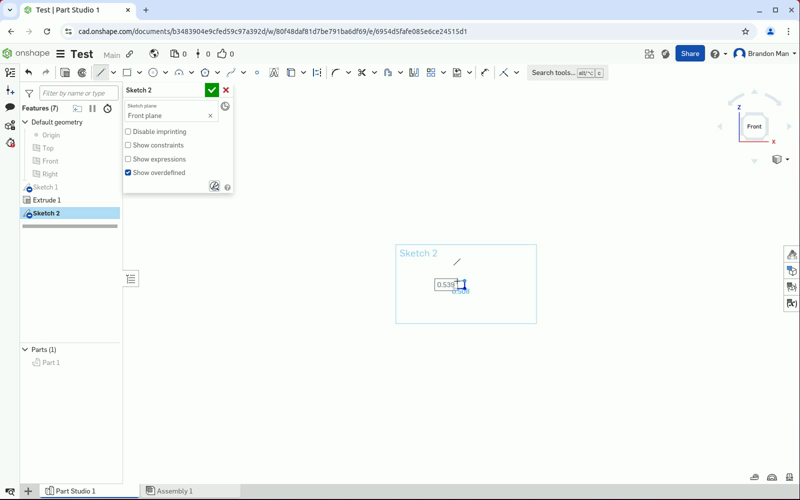
scroll(6)
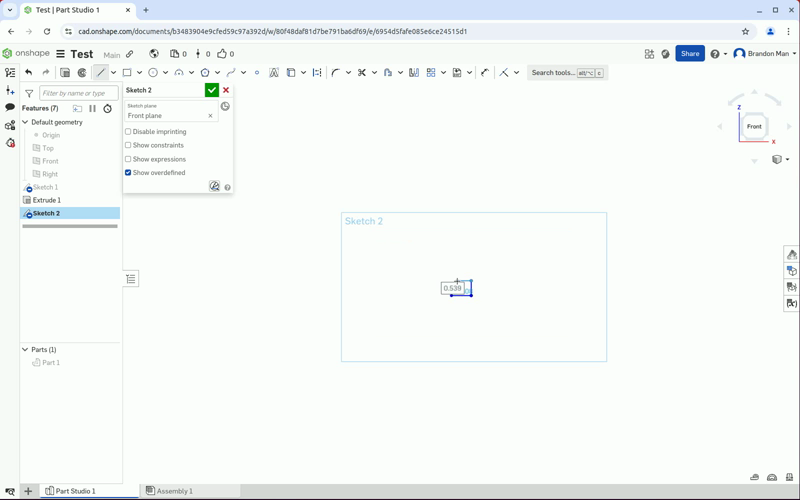
scroll(6)
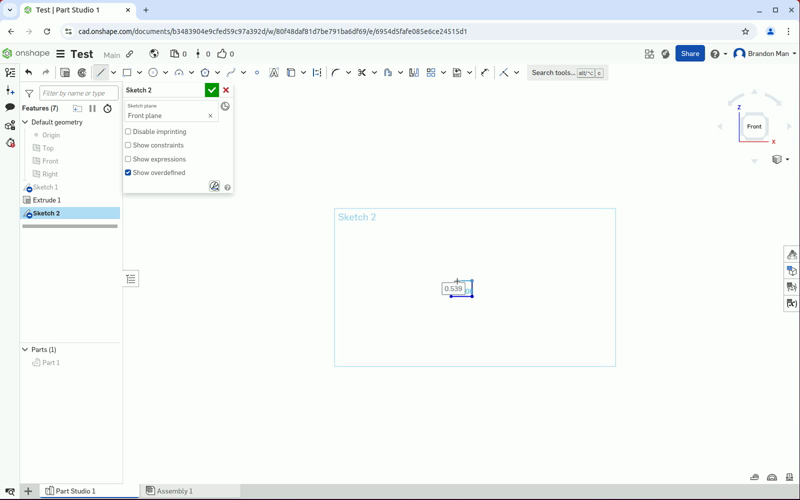
scroll(6)
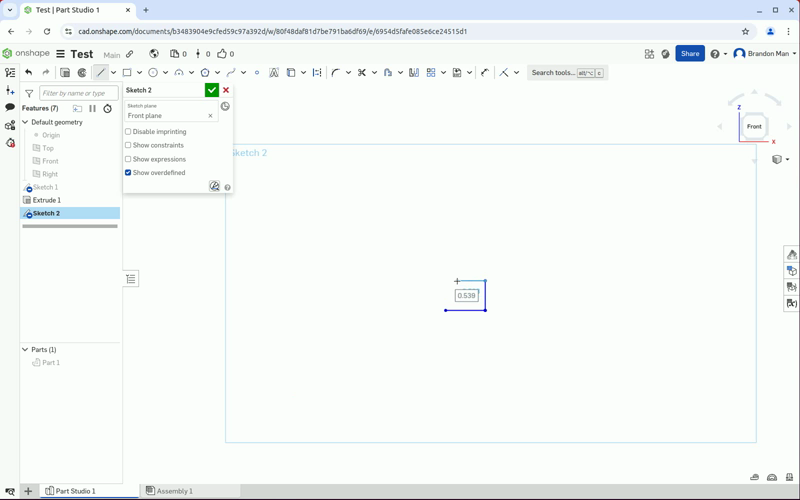
scroll(6)
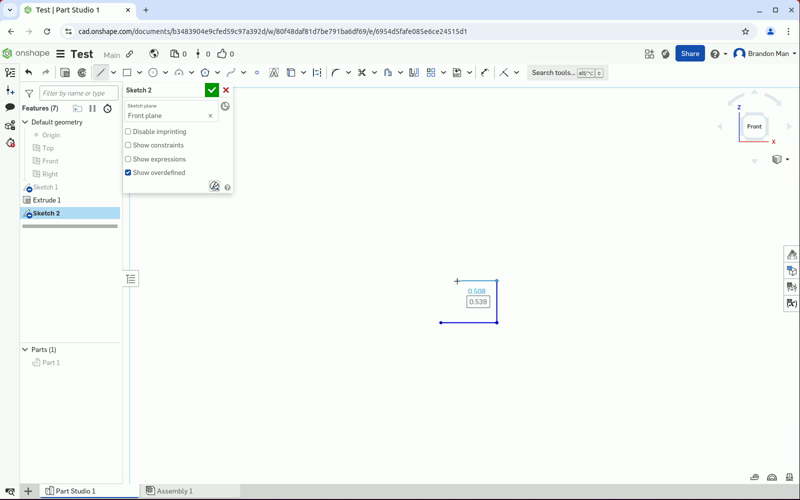
click(457, 280)
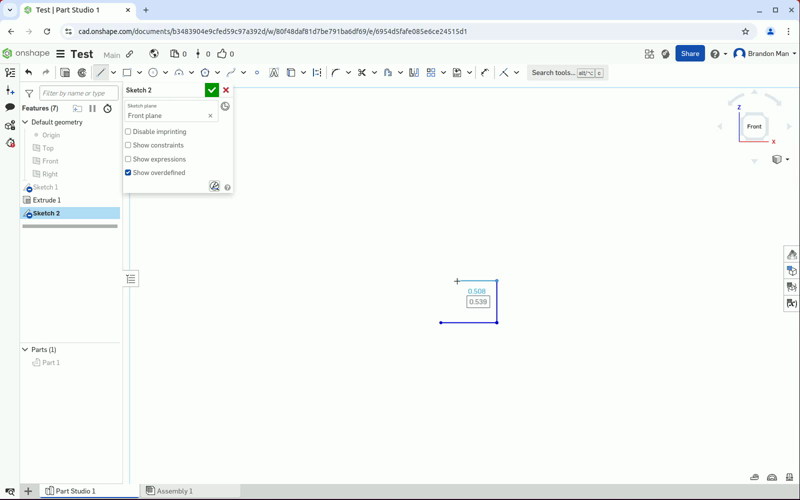
scroll(-6)
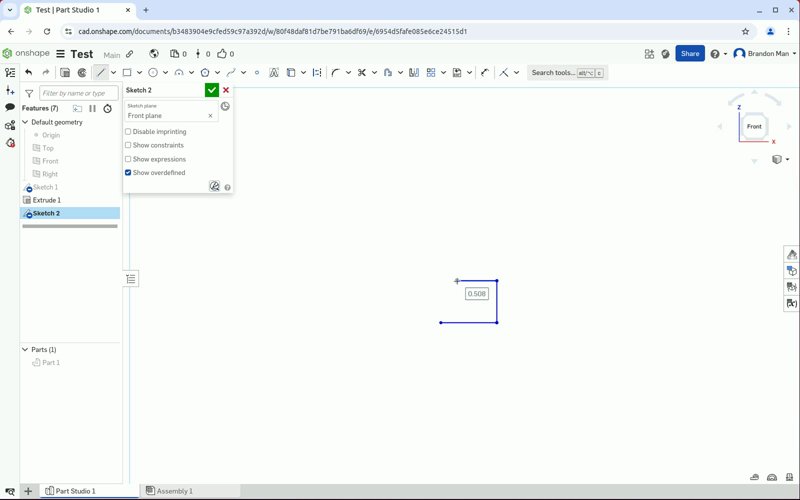
scroll(-6)
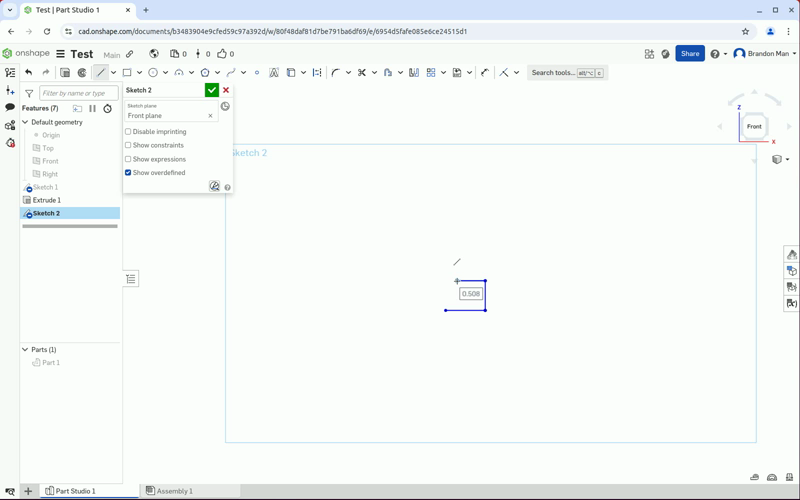
scroll(-6)
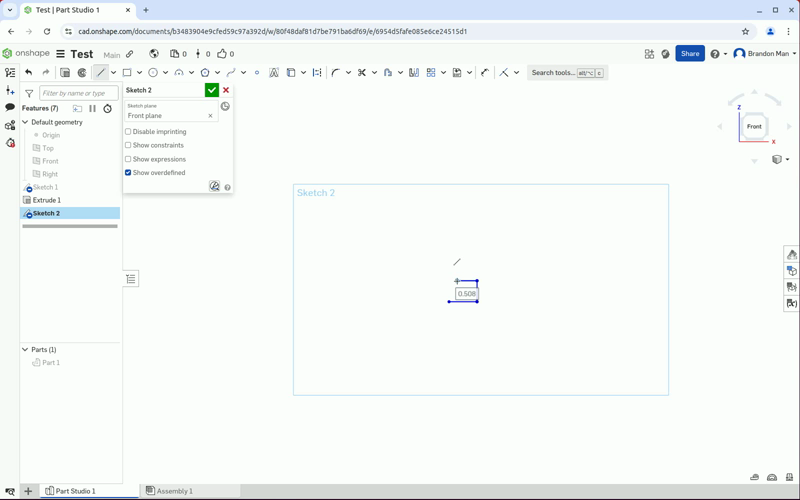
scroll(-6)
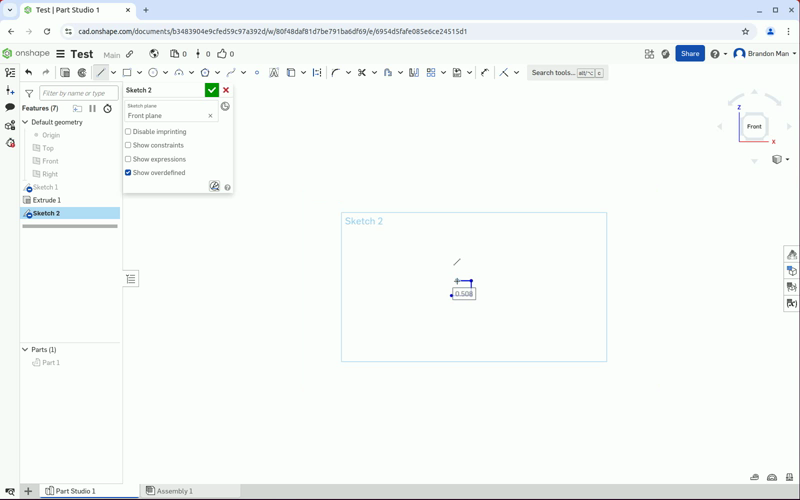
scroll(-6)
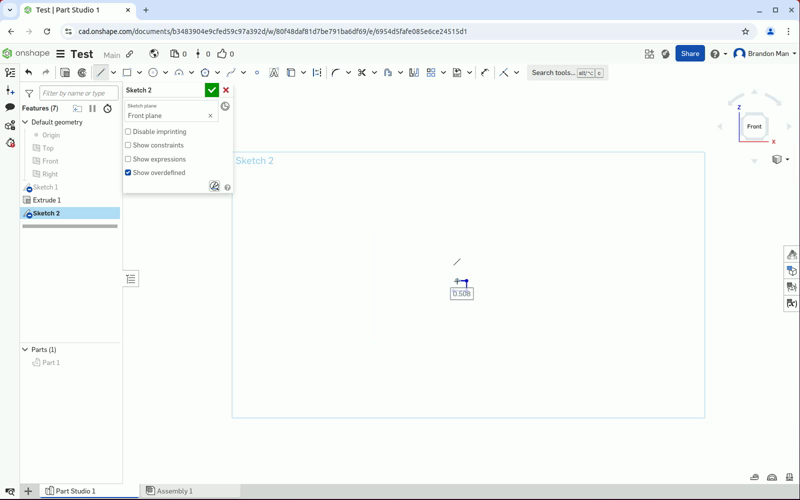
scroll(-6)
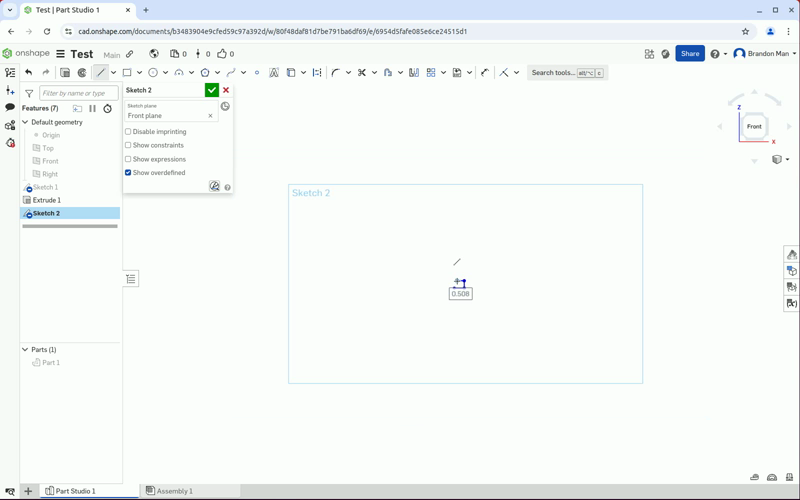
scroll(-6)
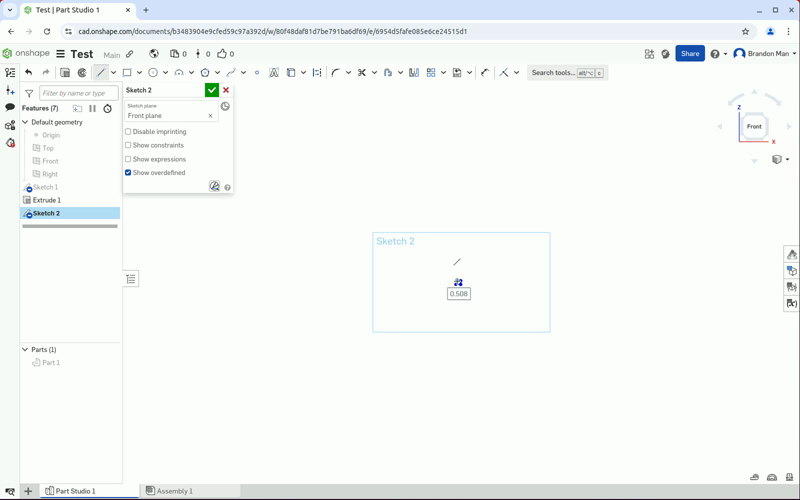
key_up(shift)
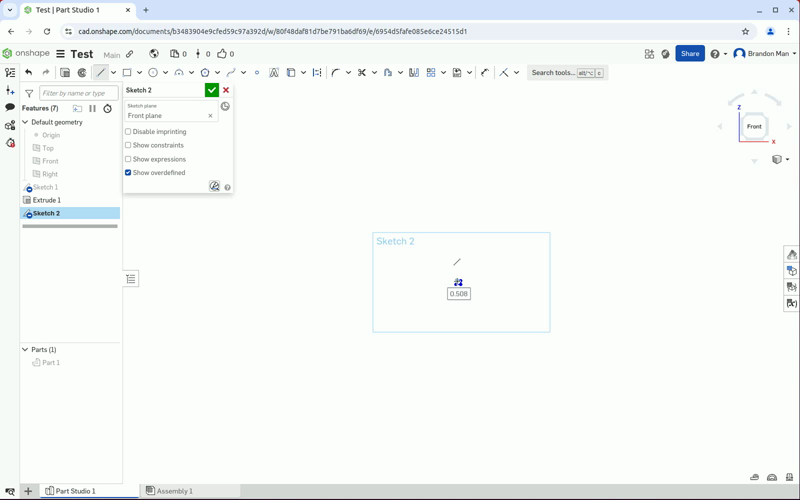
mouse_move(487, 280)
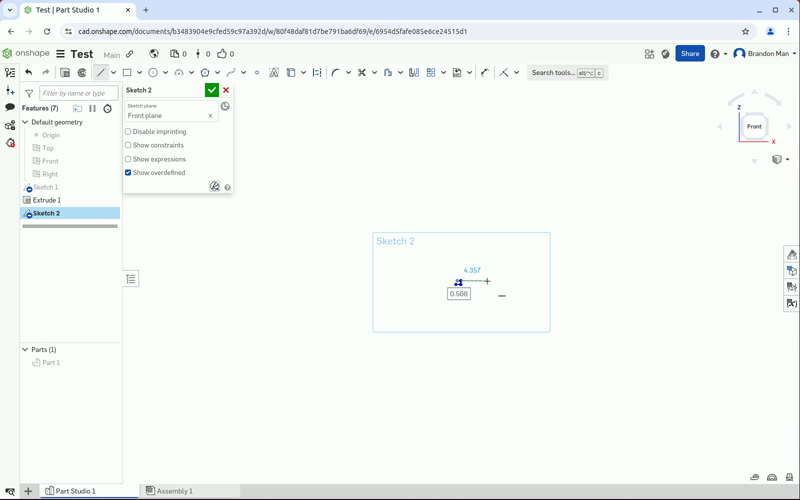
key_down(shift)
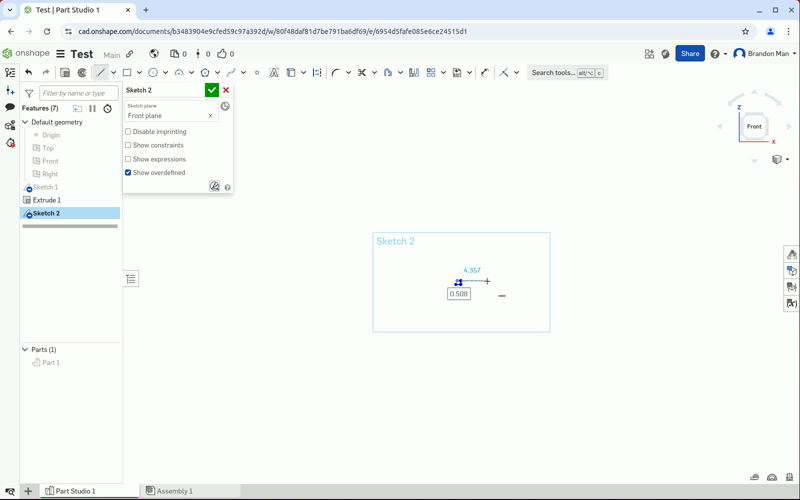
mouse_move(457, 284)
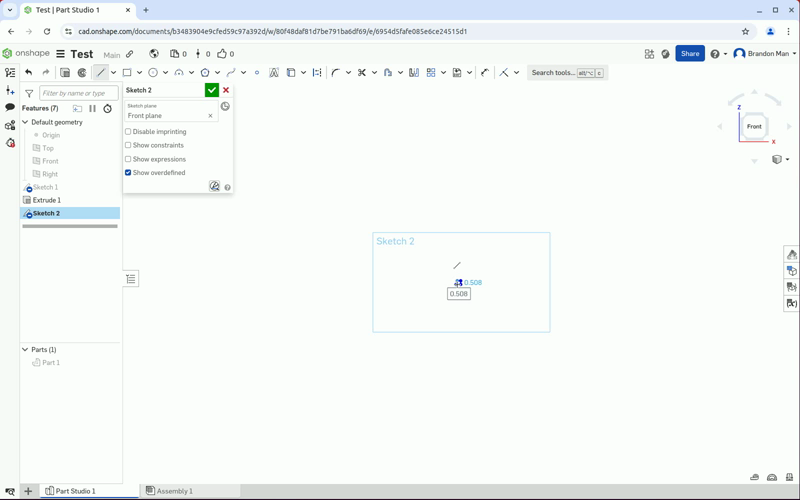
scroll(6)
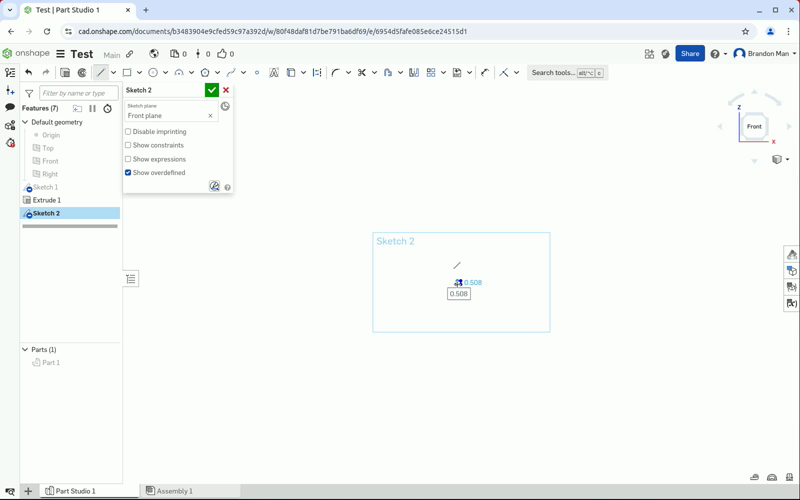
scroll(6)
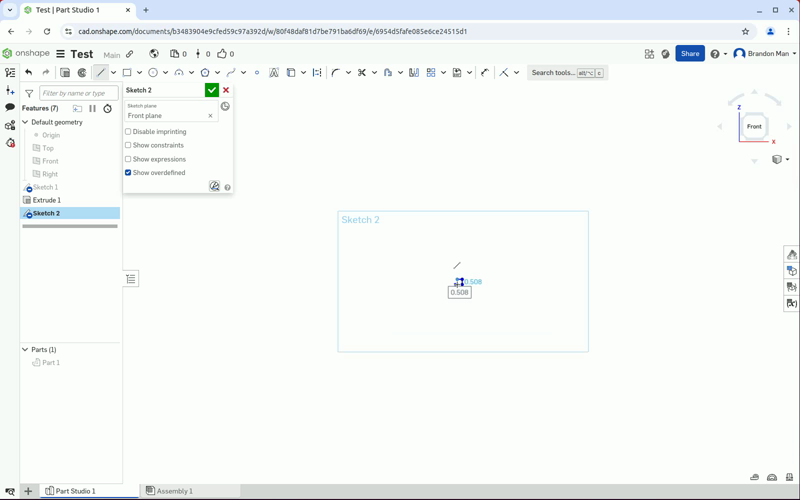
scroll(6)
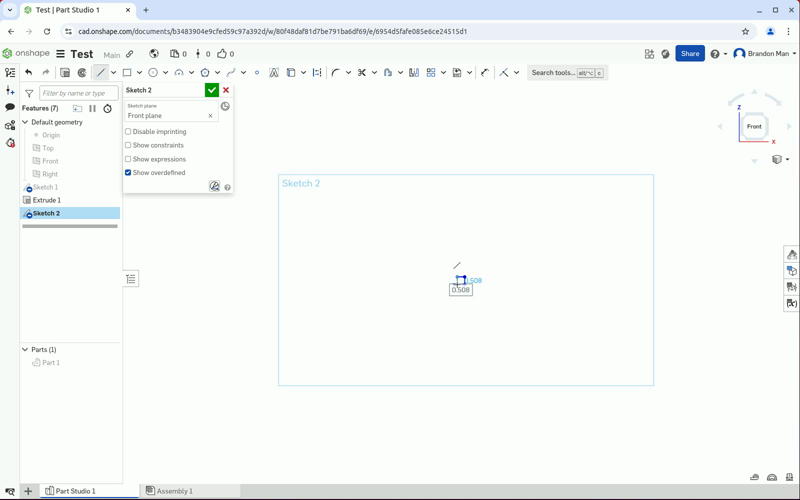
scroll(6)
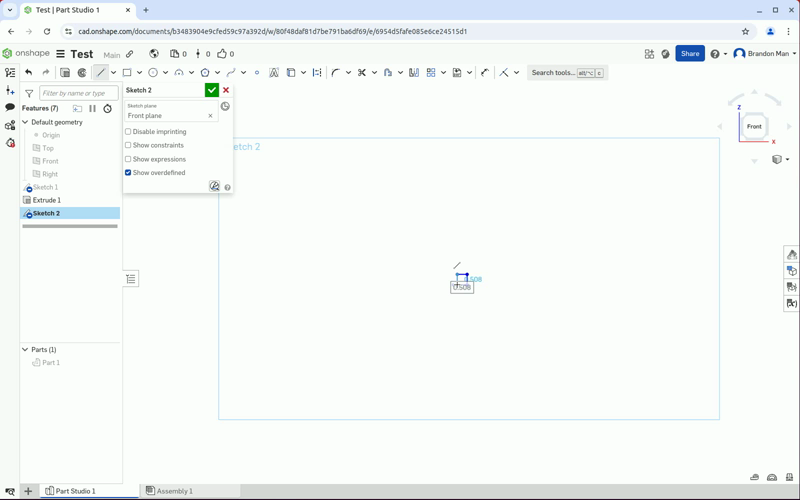
scroll(6)
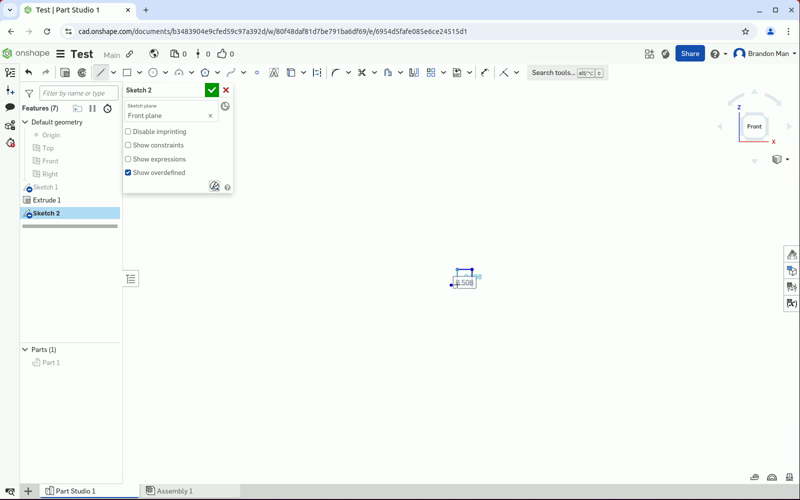
scroll(6)
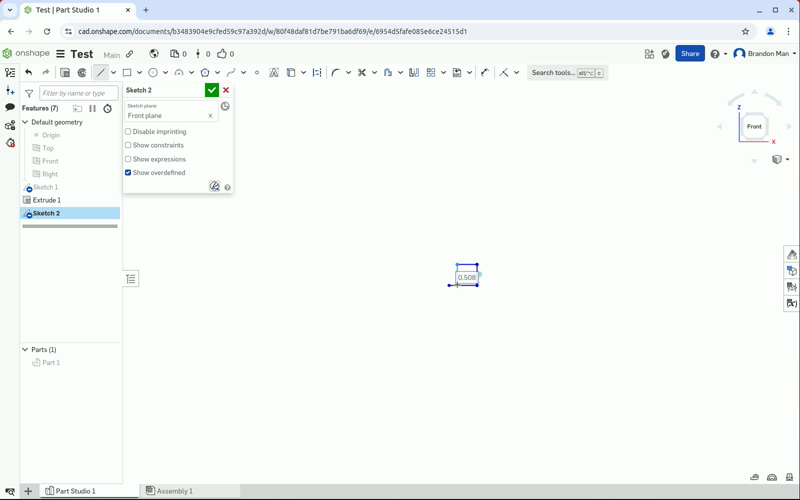
scroll(6)
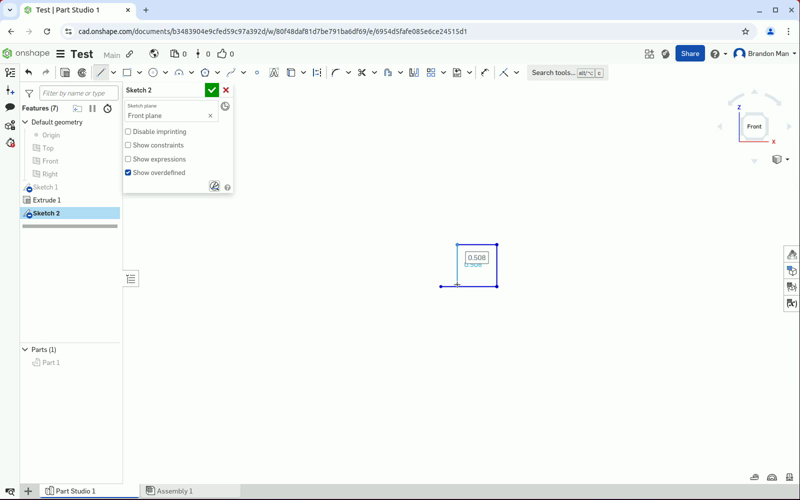
key_up(shift)
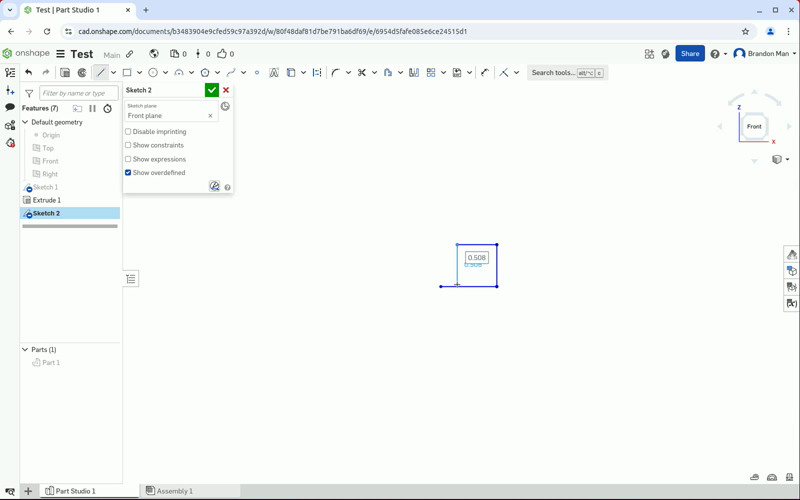
click(457, 284)
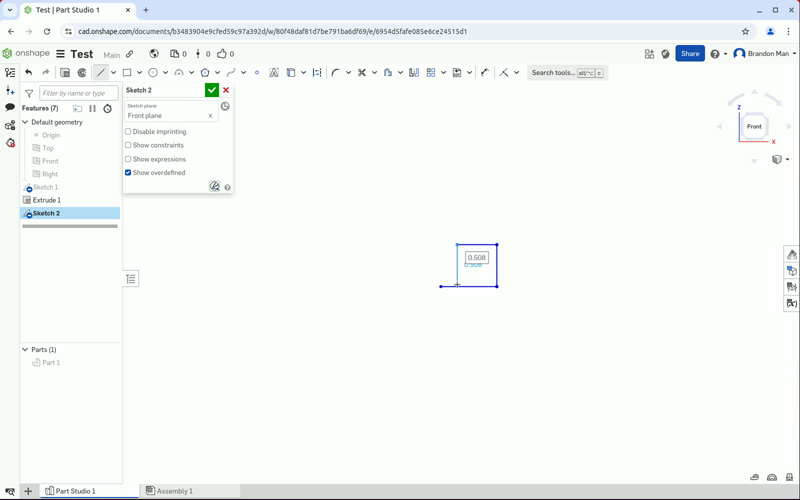
scroll(-6)
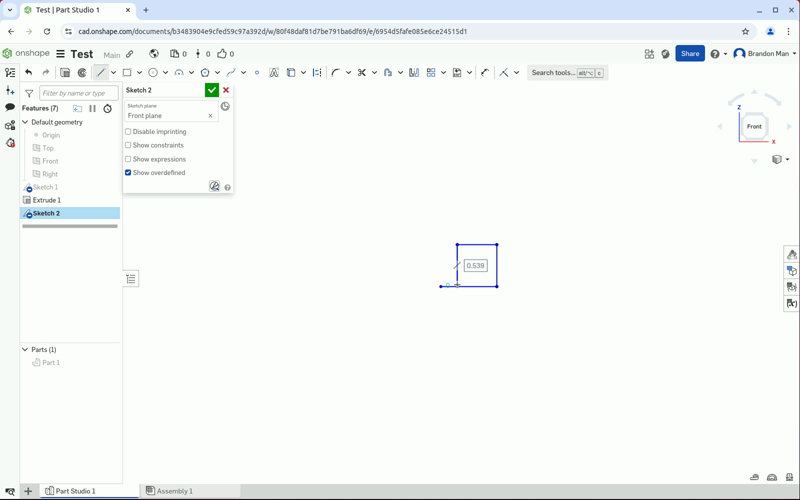
scroll(-6)
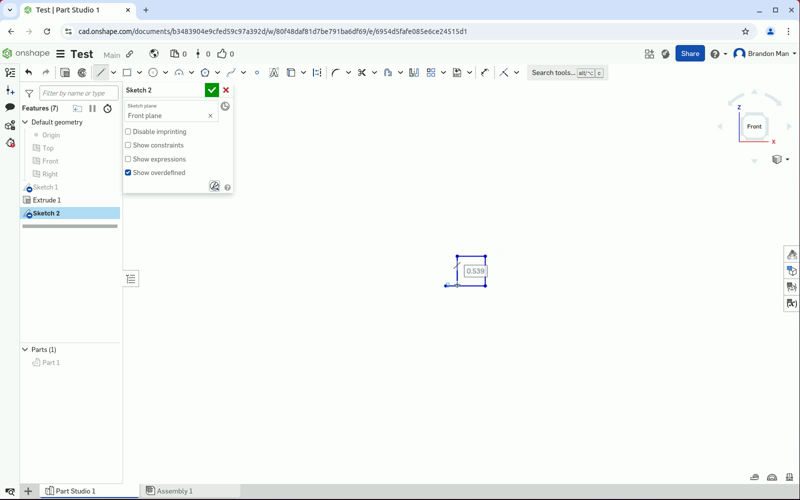
scroll(-6)
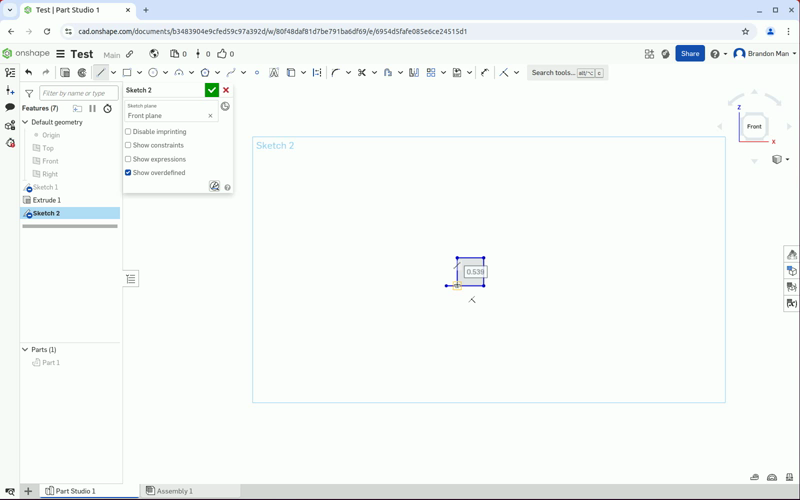
scroll(-6)
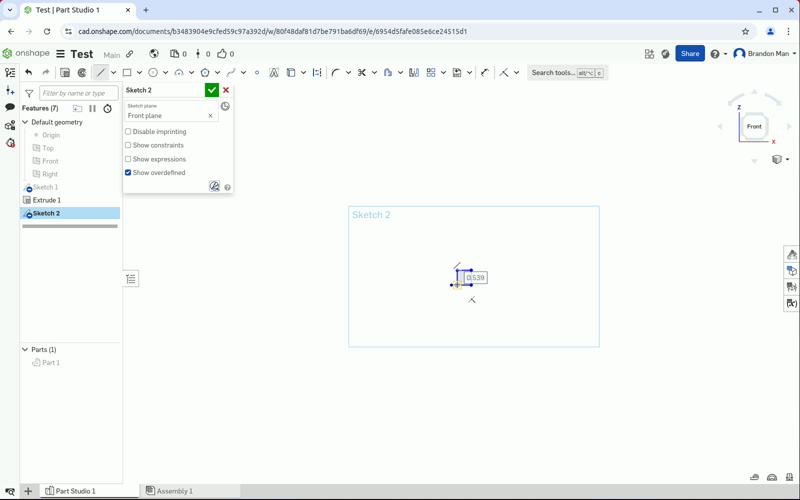
scroll(-6)
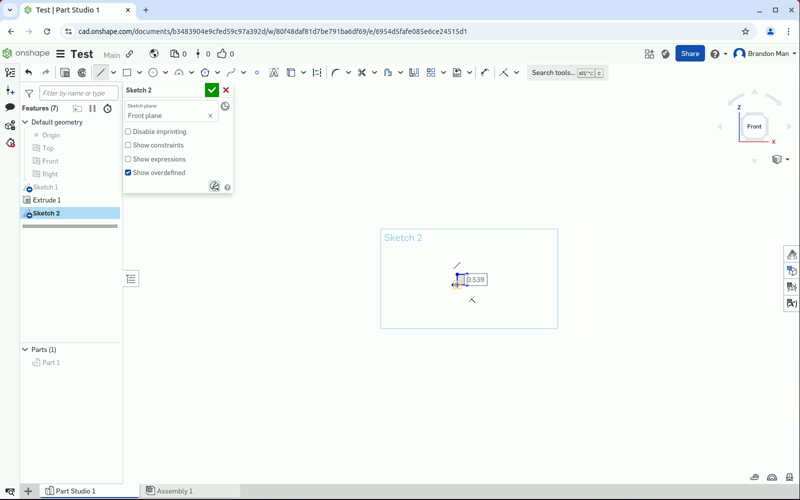
scroll(-6)
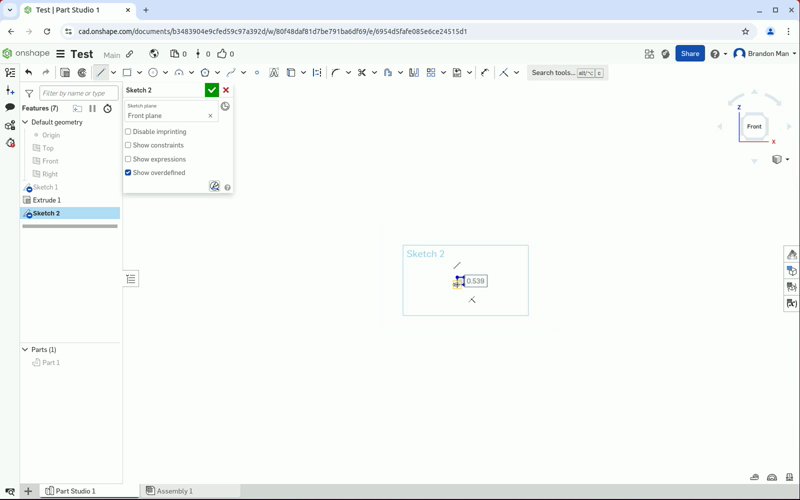
scroll(-6)
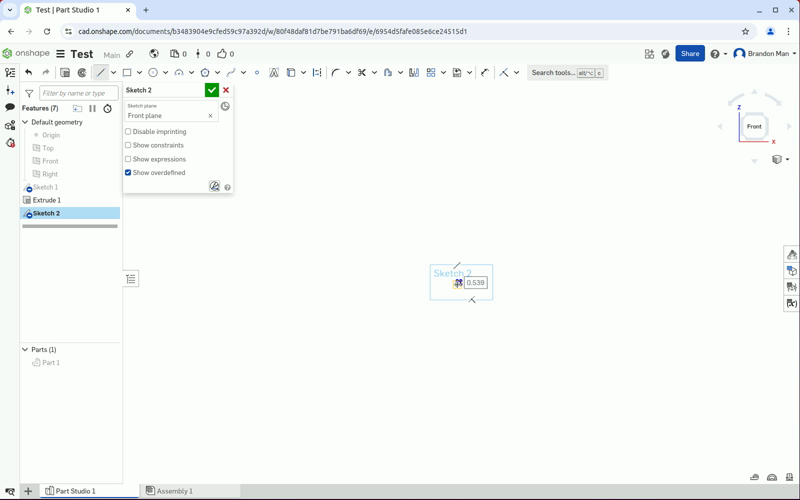
key(esc)
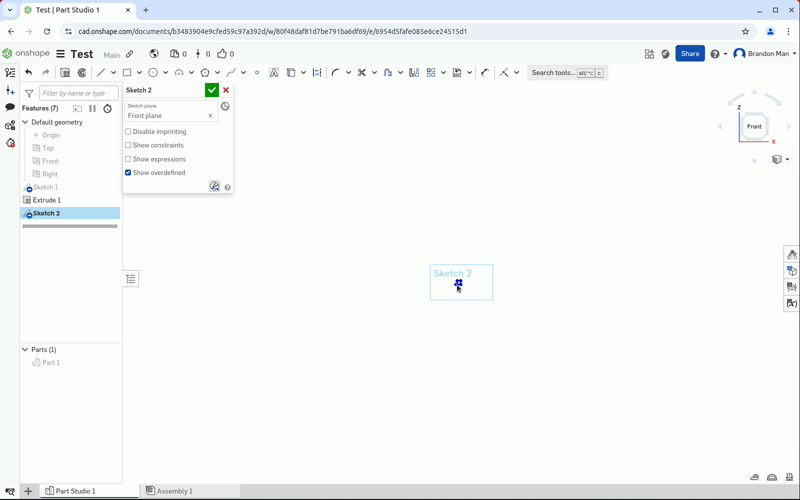
mouse_move(459, 283)
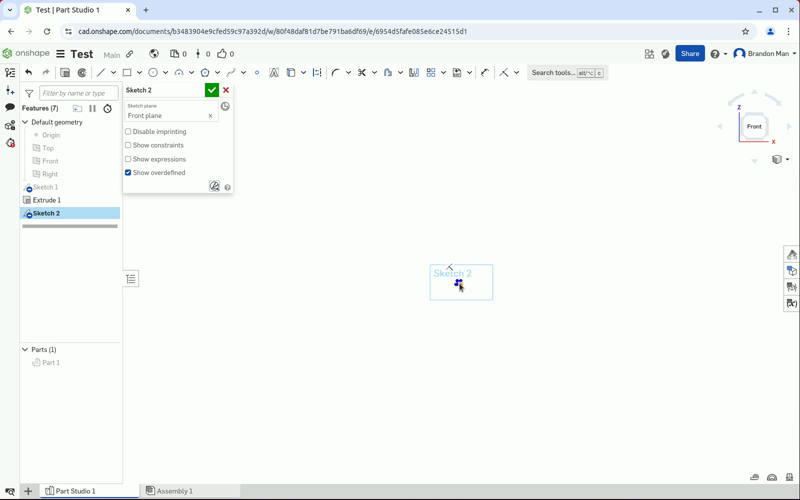
scroll(6)
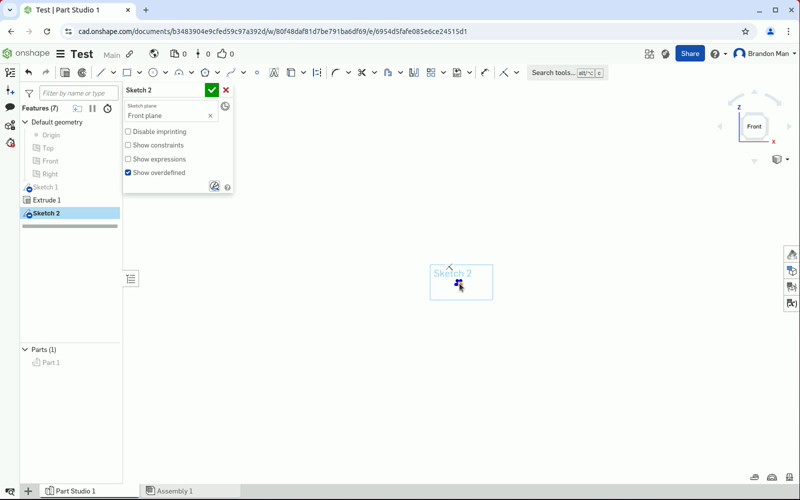
scroll(6)
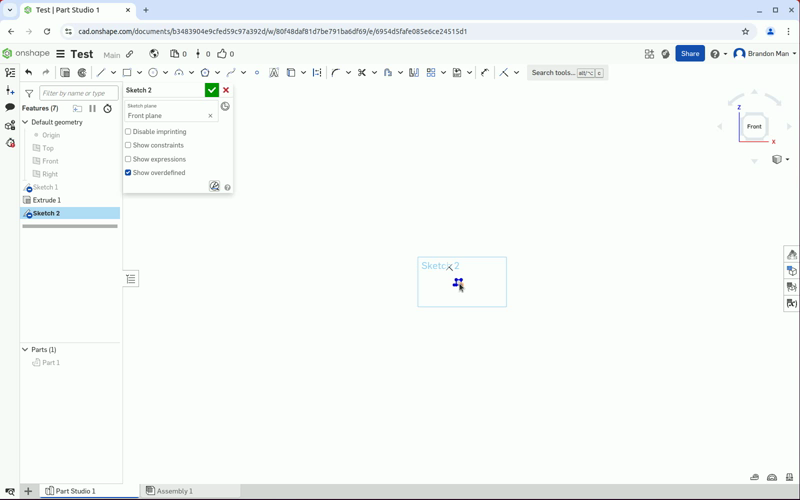
scroll(6)
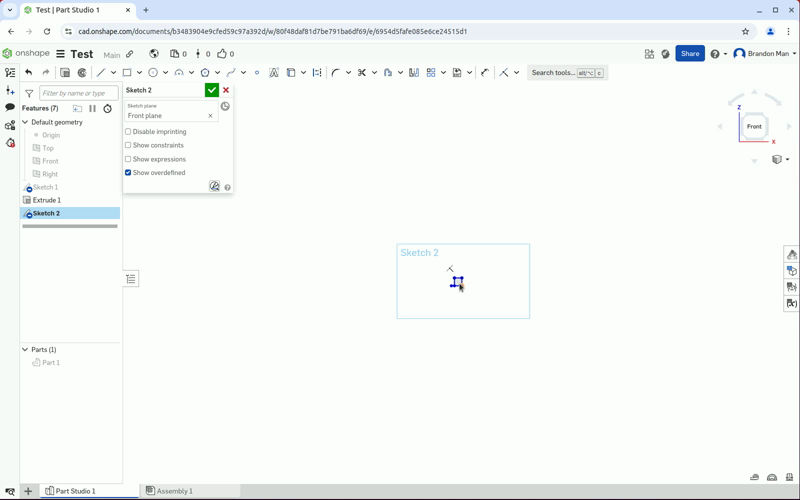
scroll(6)
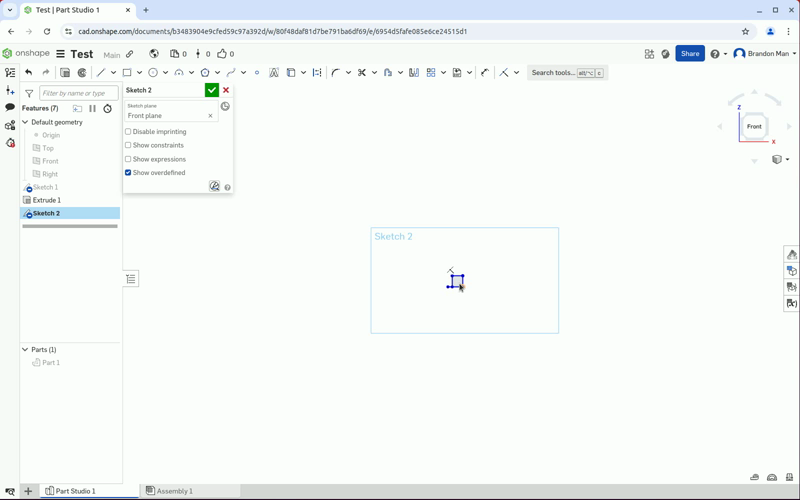
scroll(6)
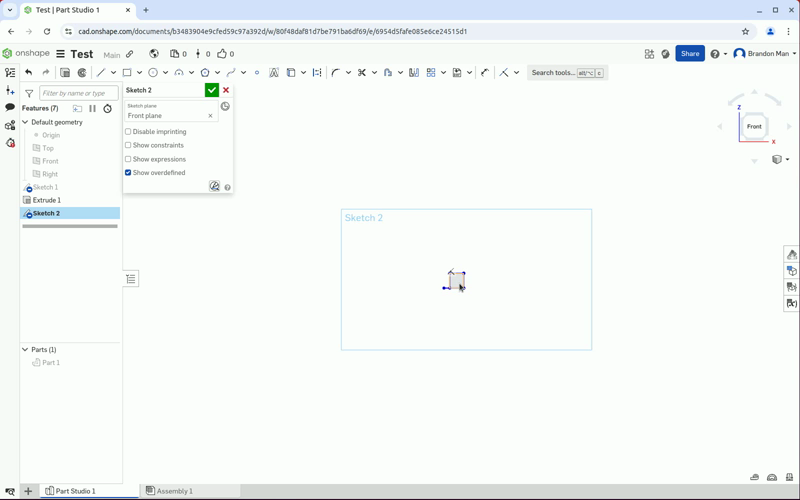
scroll(6)
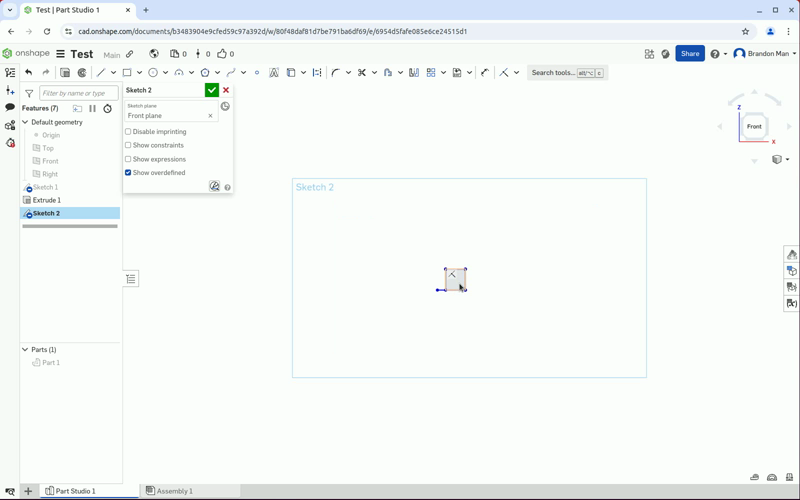
scroll(6)
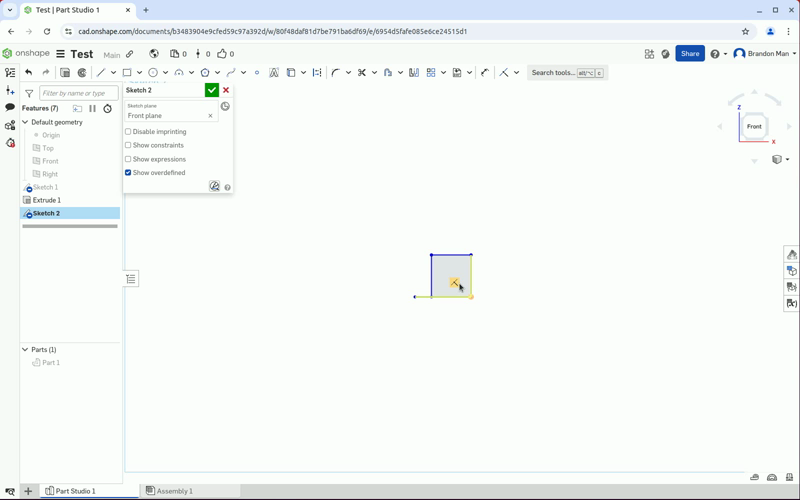
click(459, 283)
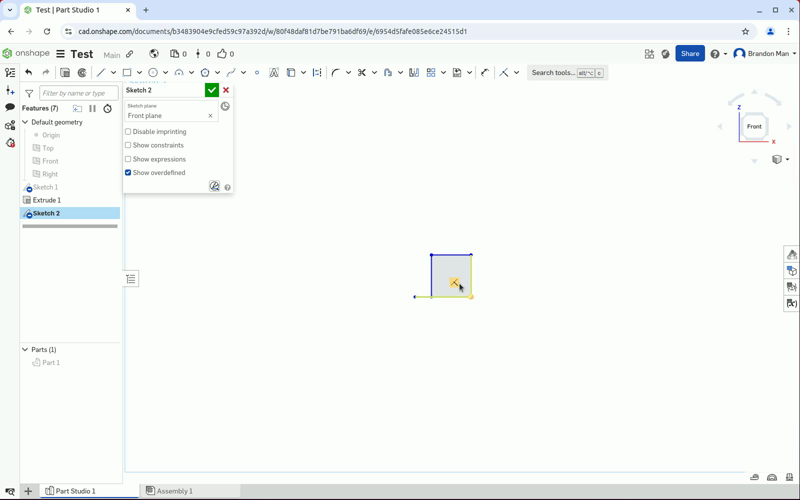
scroll(-6)
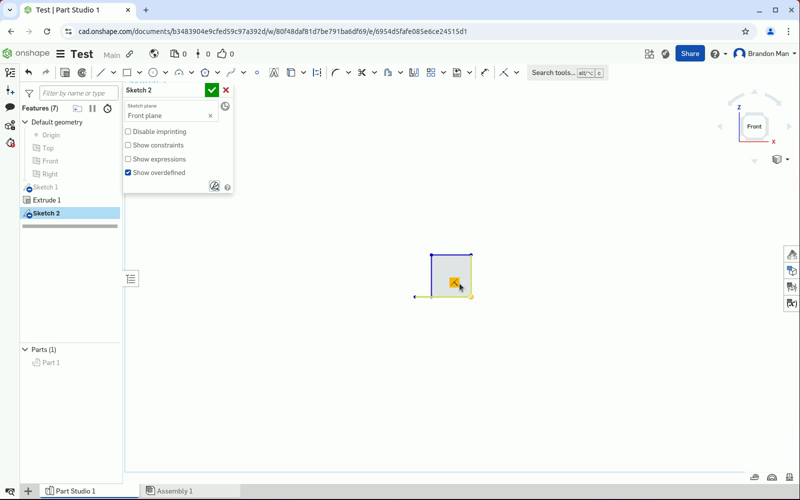
scroll(-6)
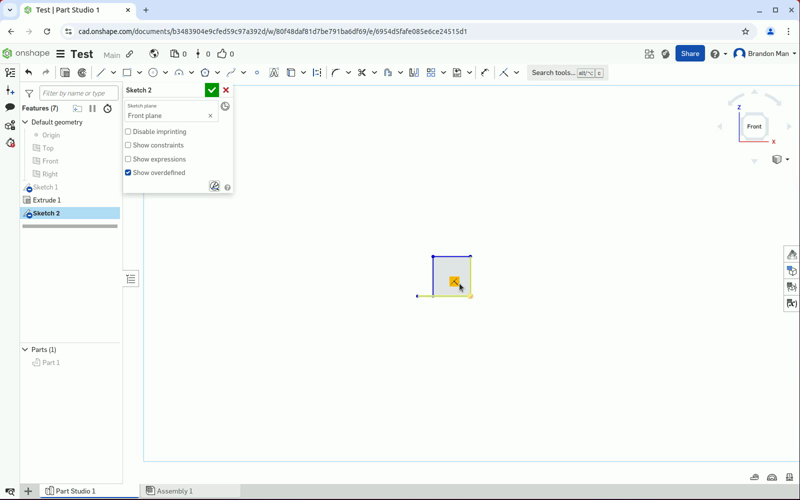
scroll(-6)
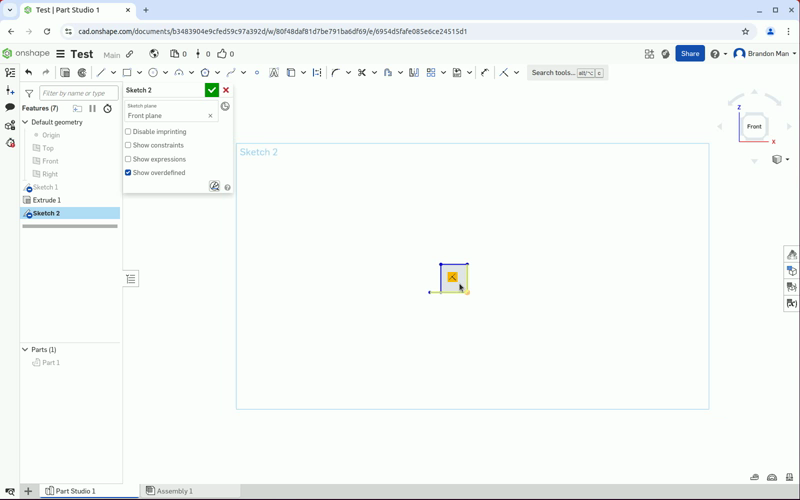
scroll(-6)
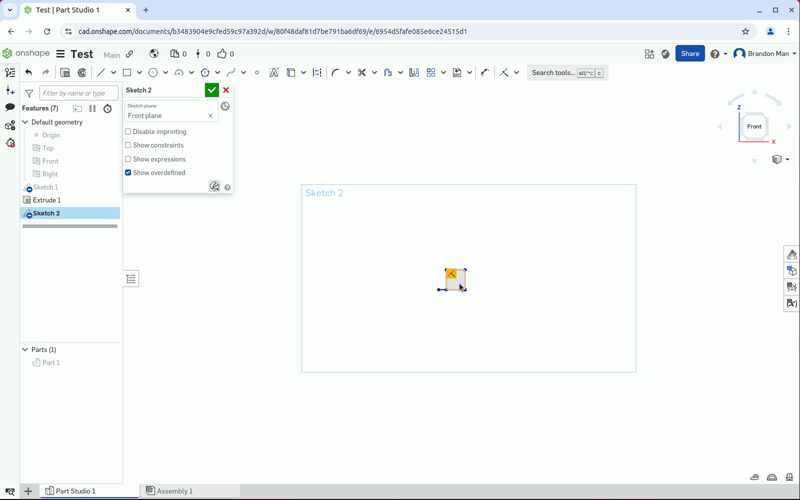
scroll(-6)
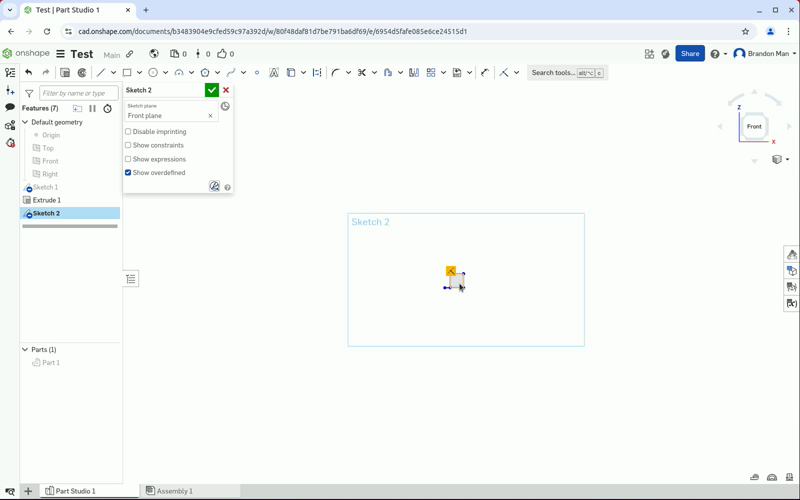
scroll(-6)
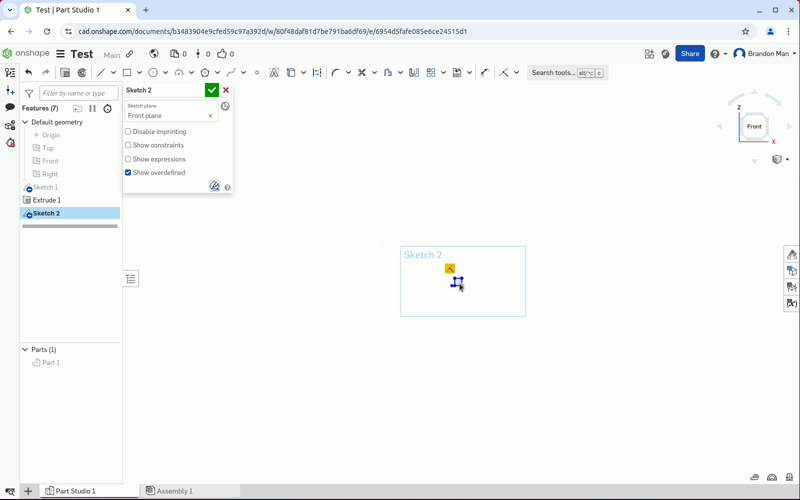
scroll(-6)
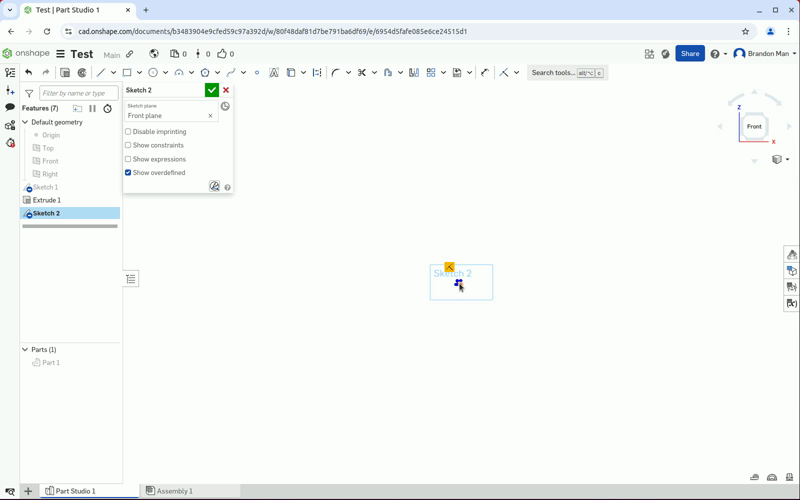
mouse_move(73, 352)
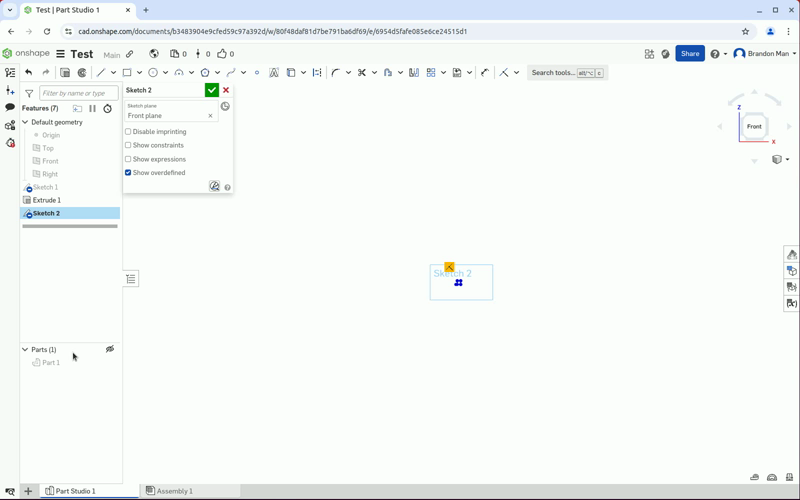
key(shift+y)
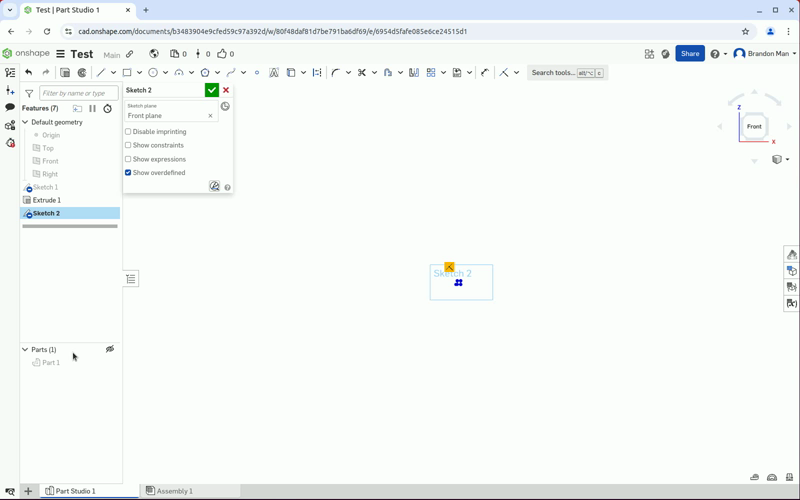
key(shift+e)
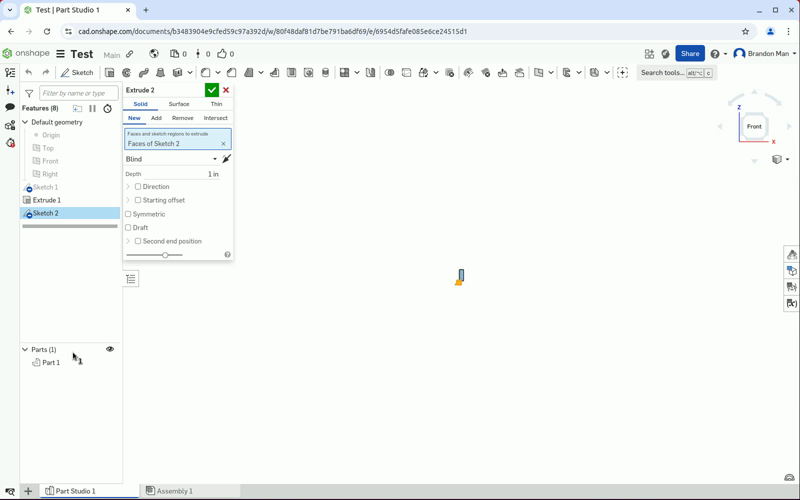
mouse_move(143, 106)
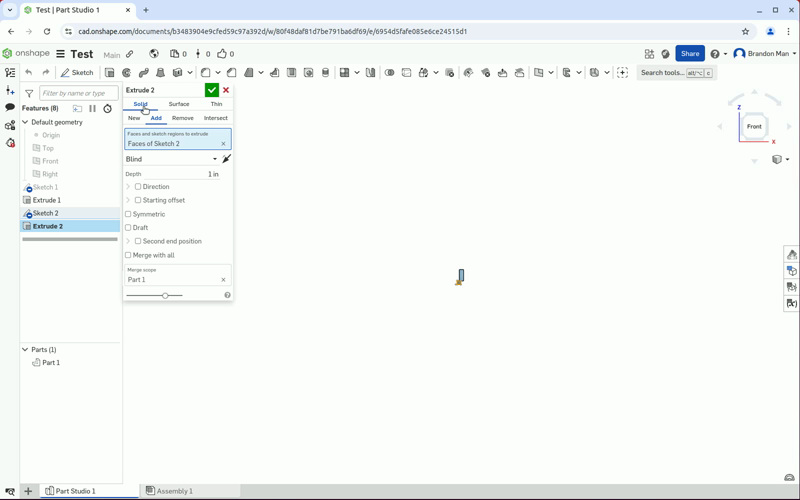
click(143, 106)
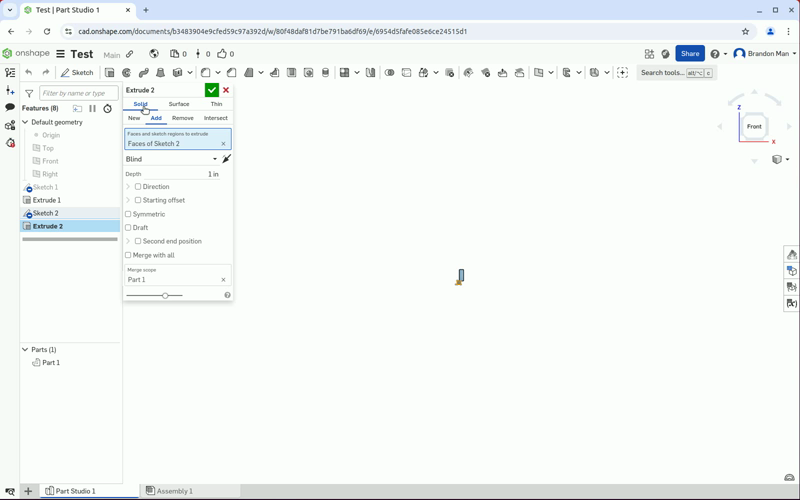
mouse_move(137, 120)
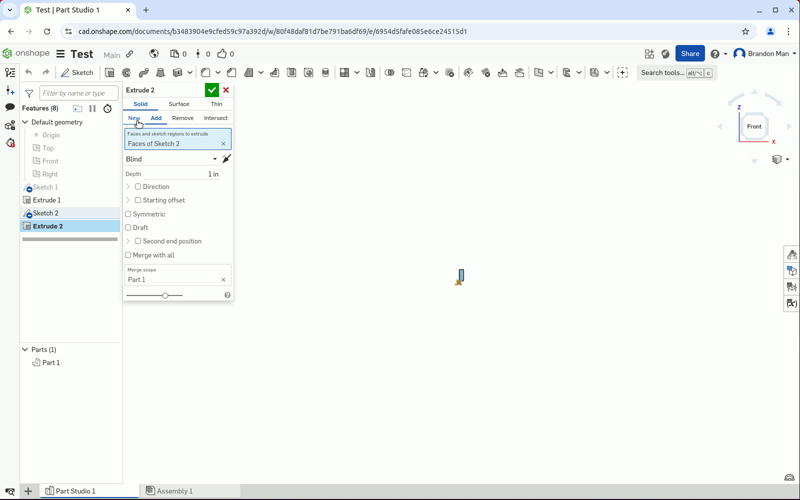
click(137, 120)
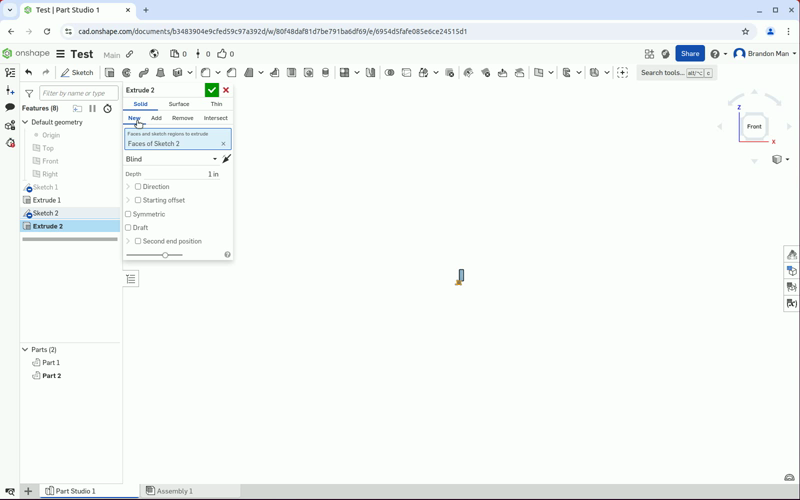
key(tab, 4)
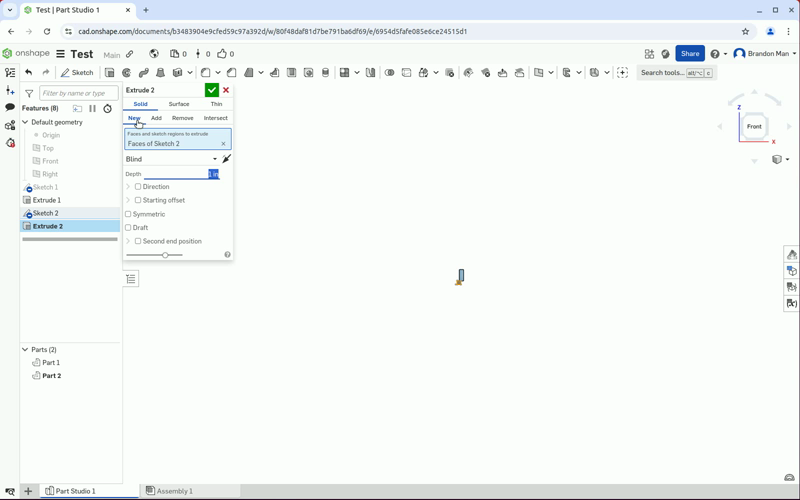
text(23.108)
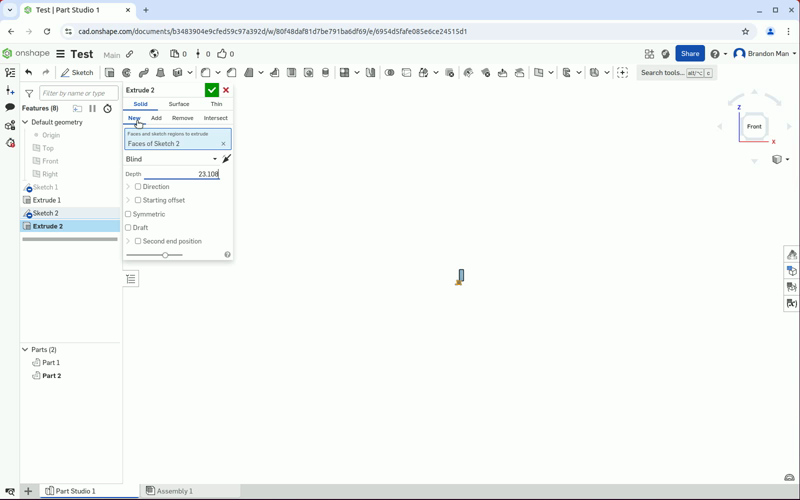
key(enter)
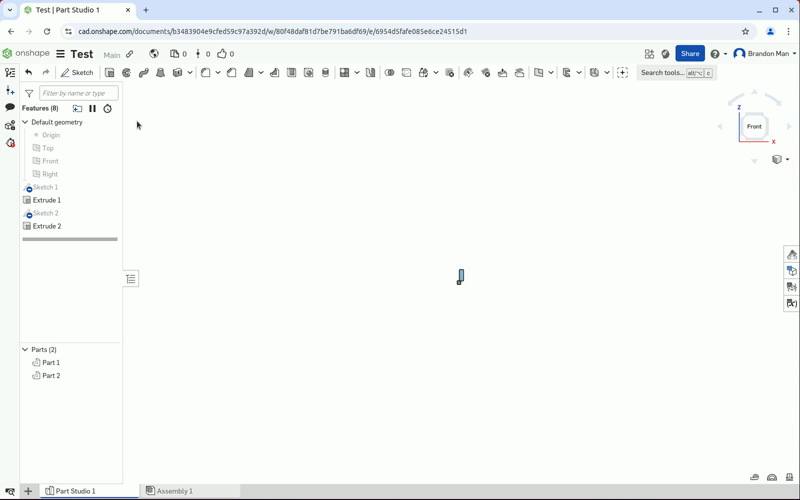
key(shift+h)
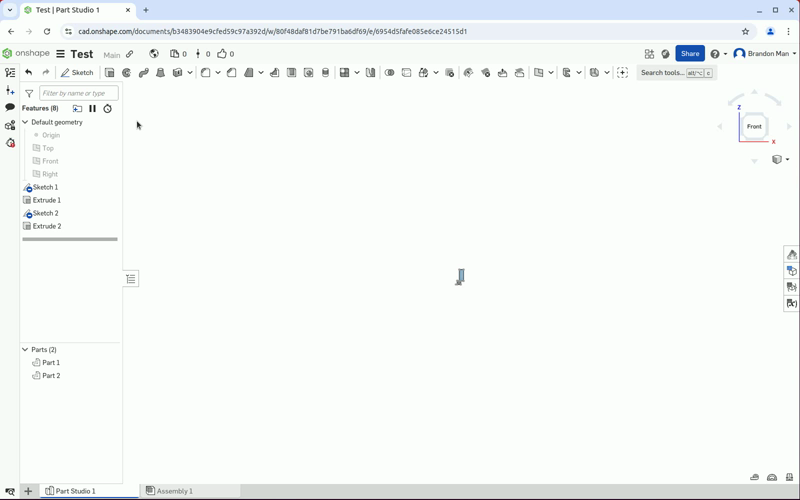
key(shift+h)
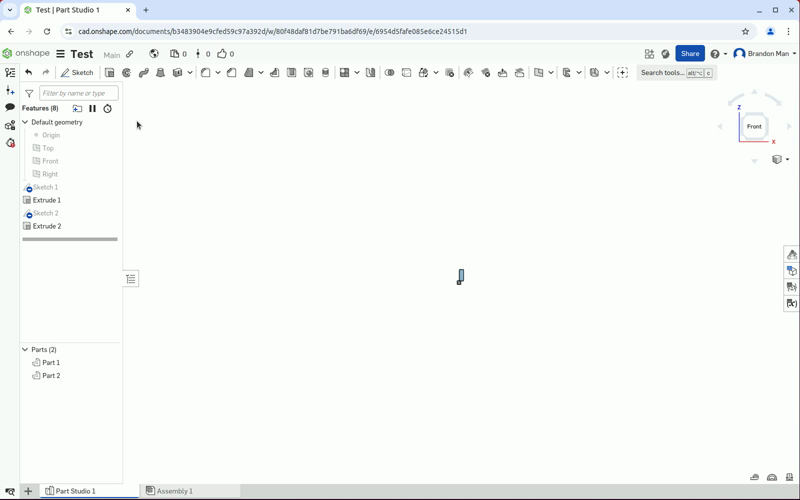
mouse_move(73, 189)
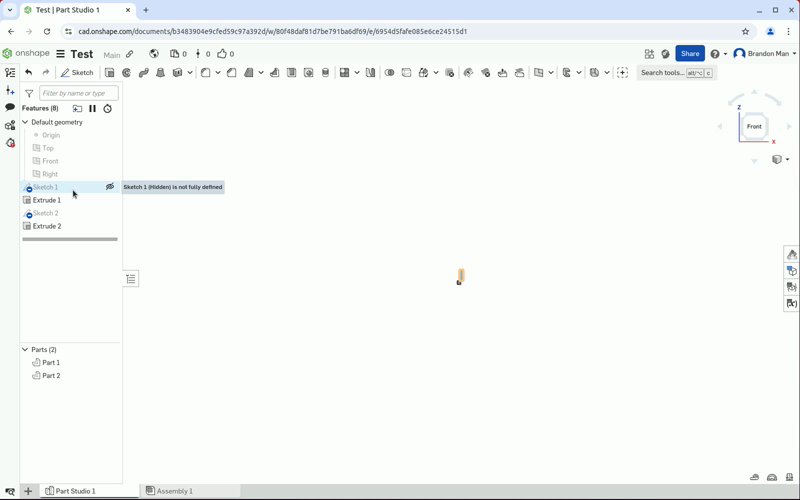
click(73, 189)
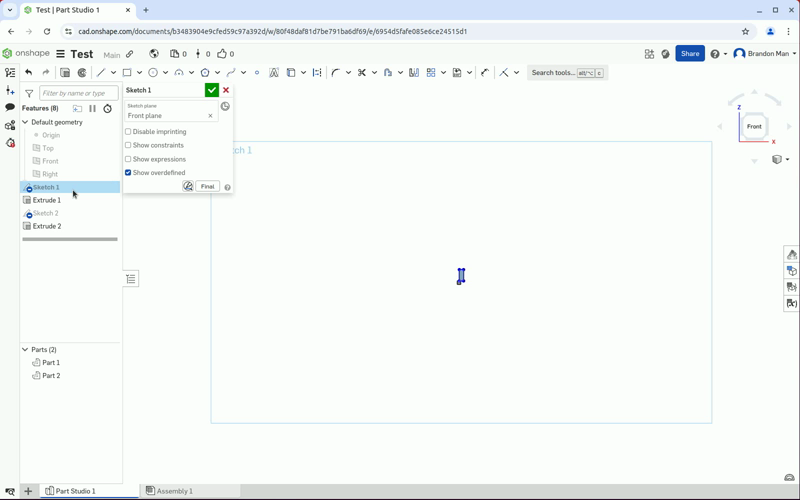
mouse_move(229, 92)
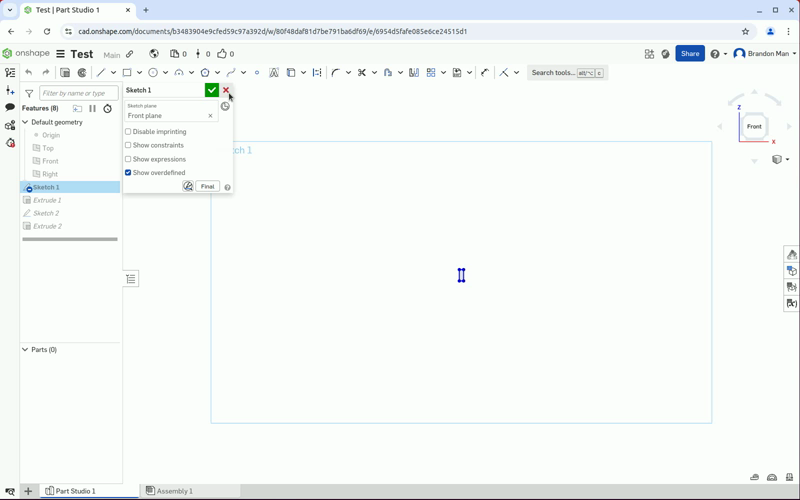
click(229, 92)
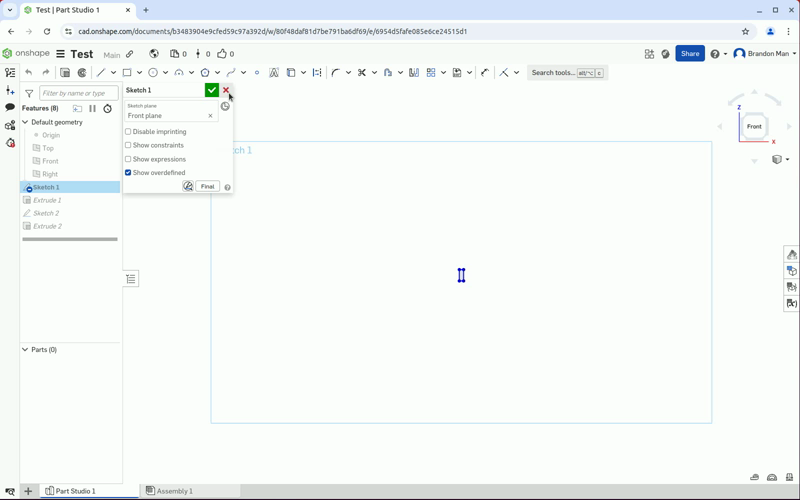
key(shift+s)
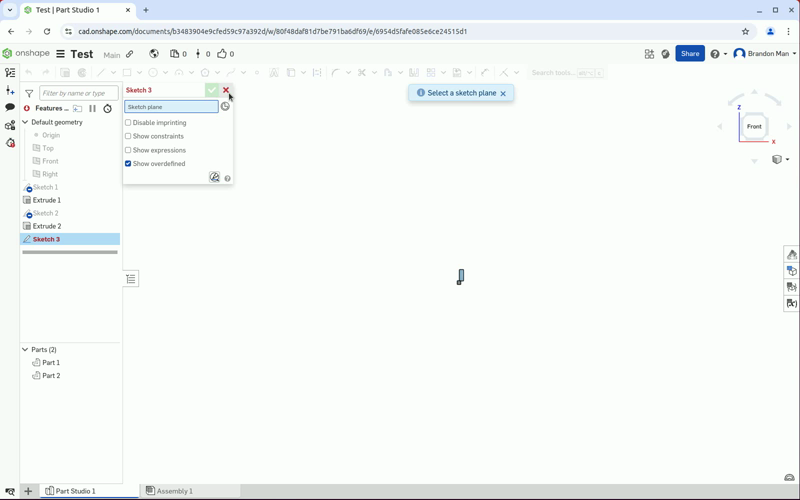
mouse_move(73, 163)
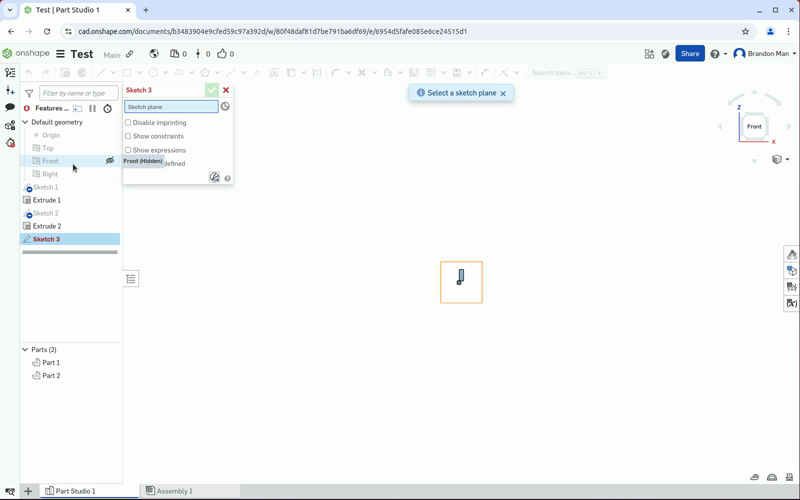
click(73, 163)
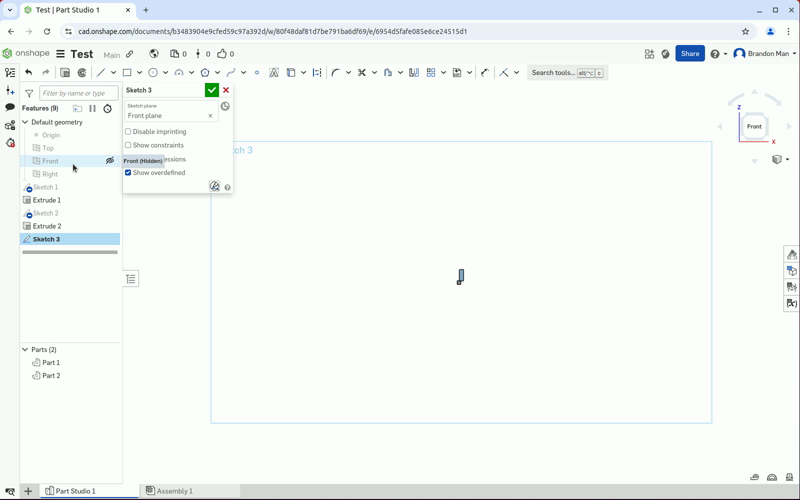
mouse_move(73, 352)
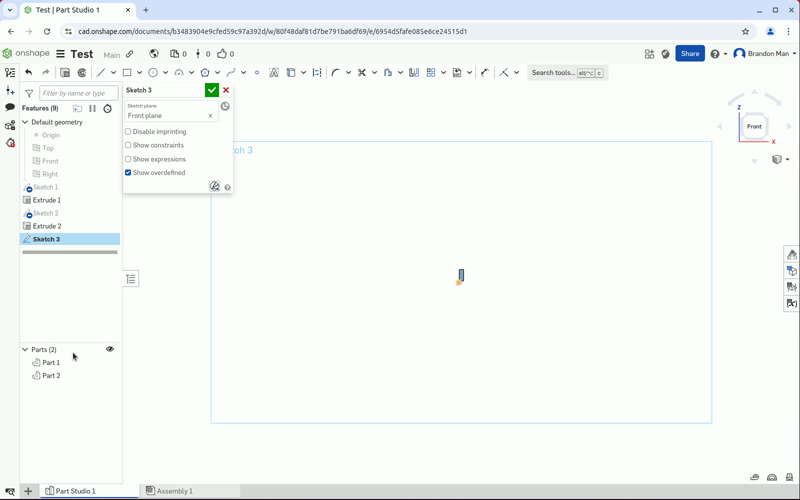
key(y)
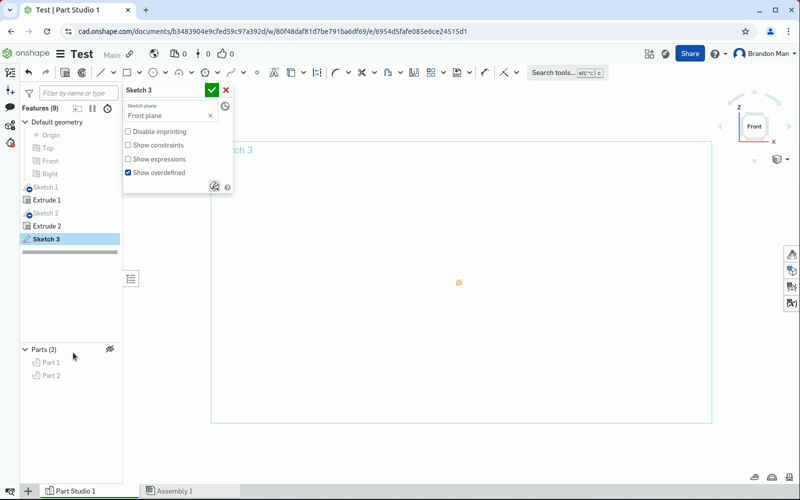
key(l)
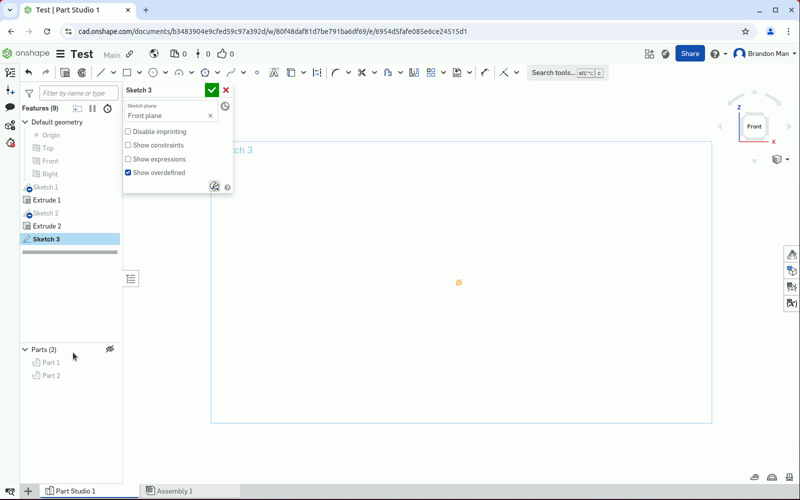
key_down(shift)
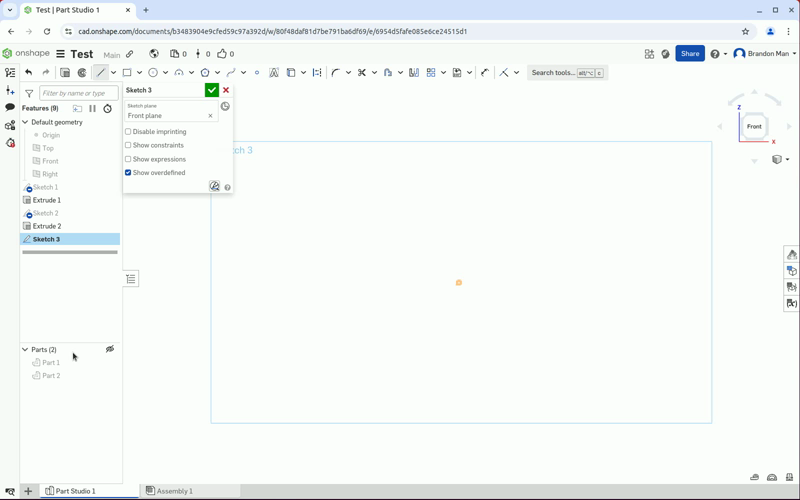
mouse_move(461, 284)
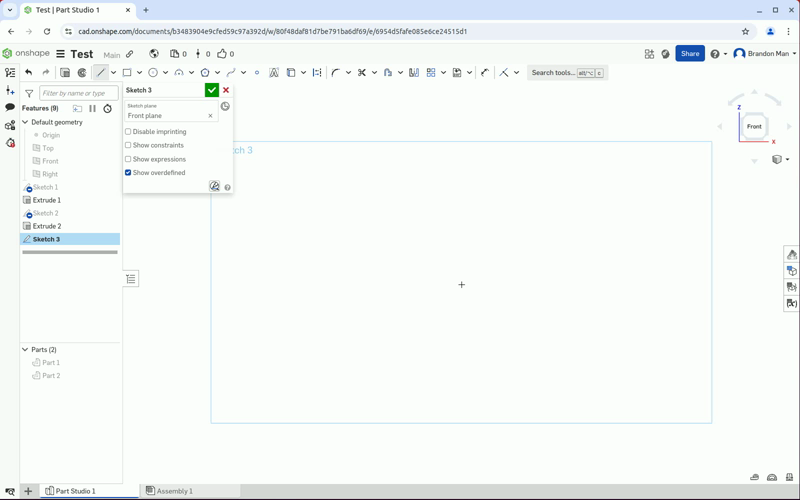
click(461, 284)
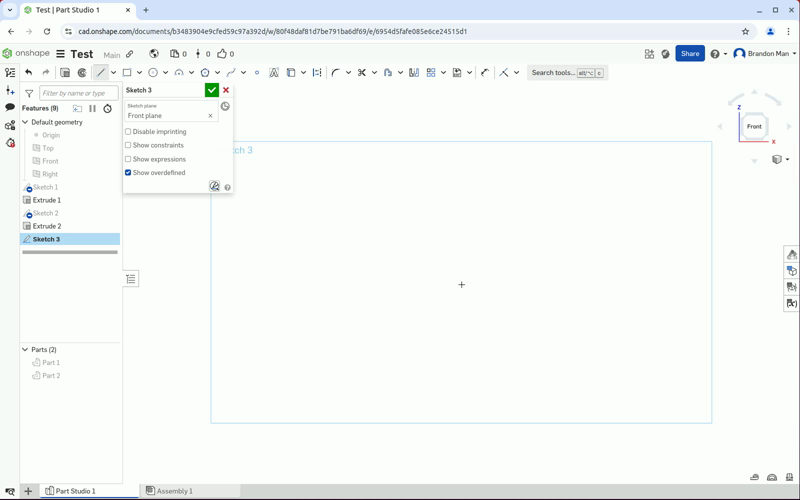
key_up(shift)
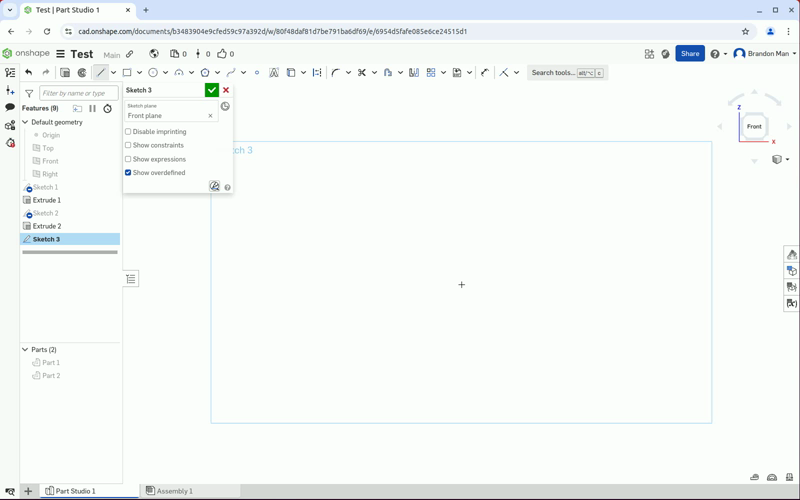
key_down(shift)
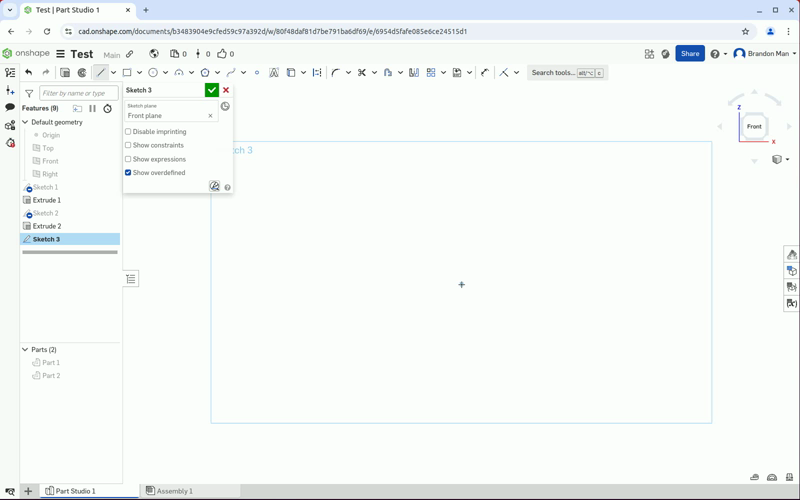
mouse_move(492, 284)
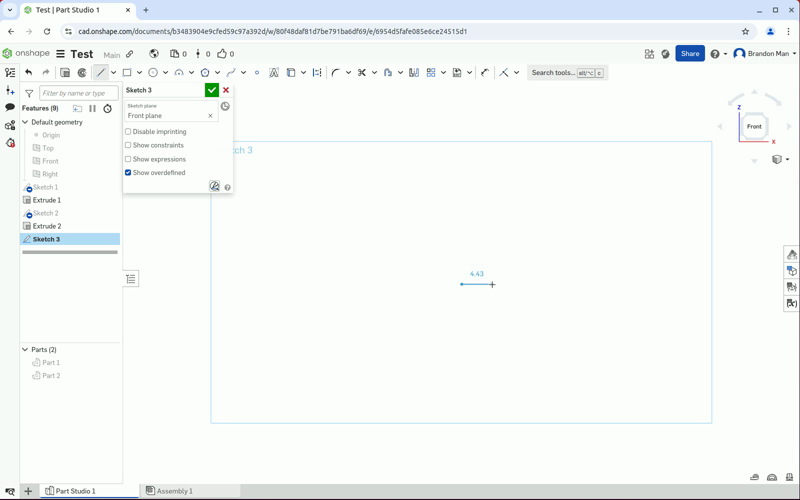
mouse_move(465, 284)
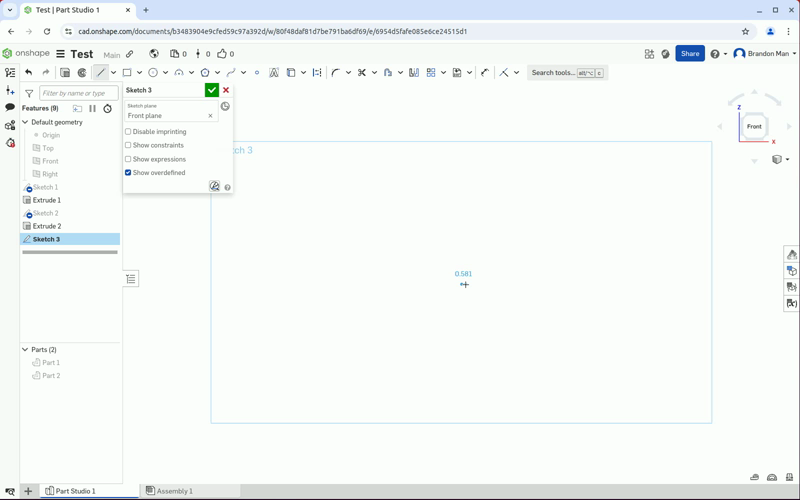
scroll(6)
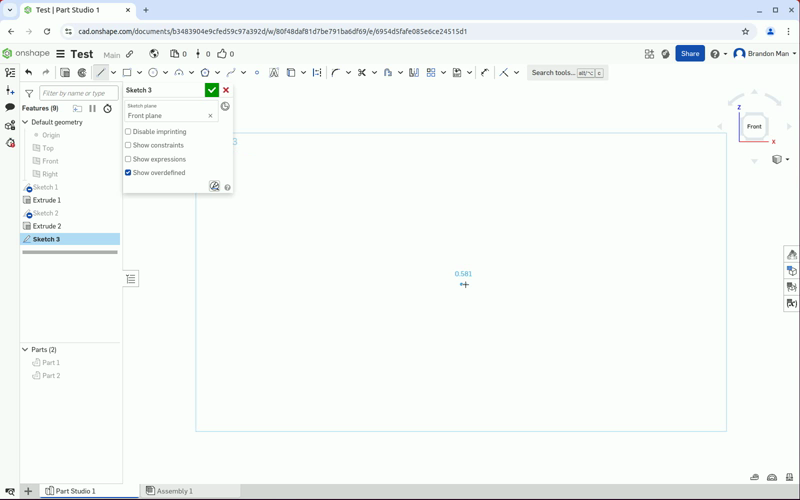
scroll(6)
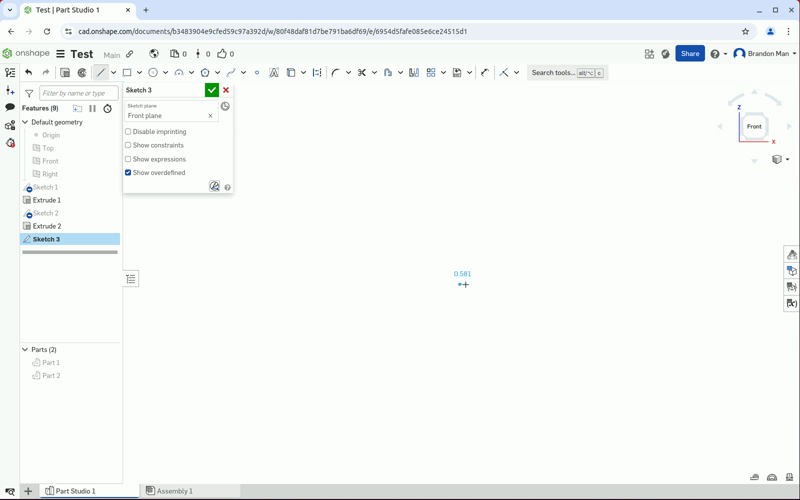
scroll(6)
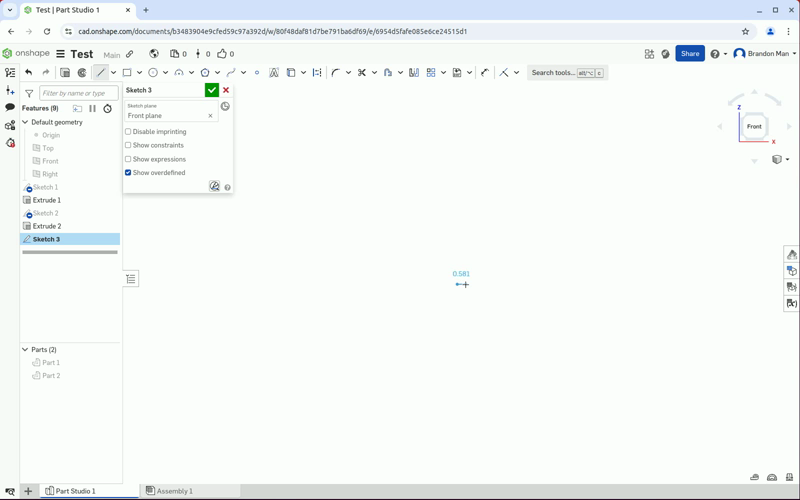
scroll(6)
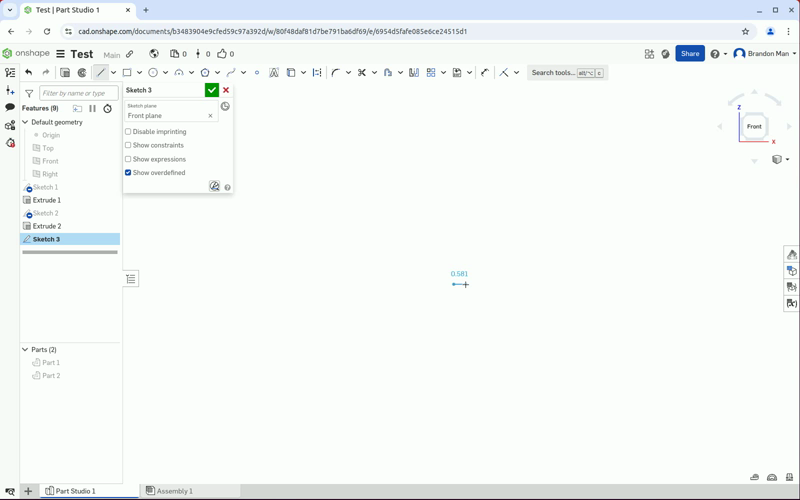
scroll(6)
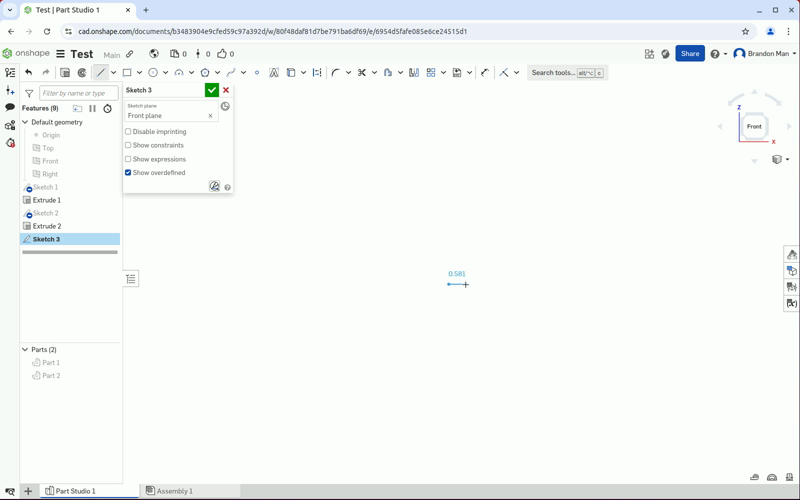
scroll(6)
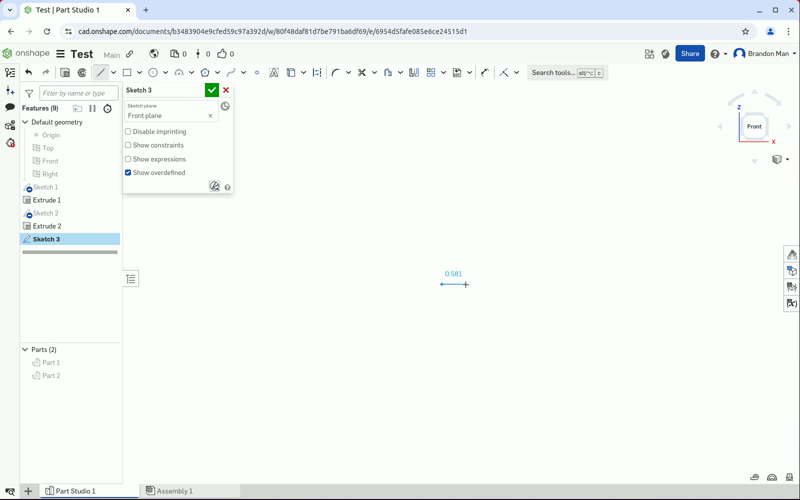
scroll(6)
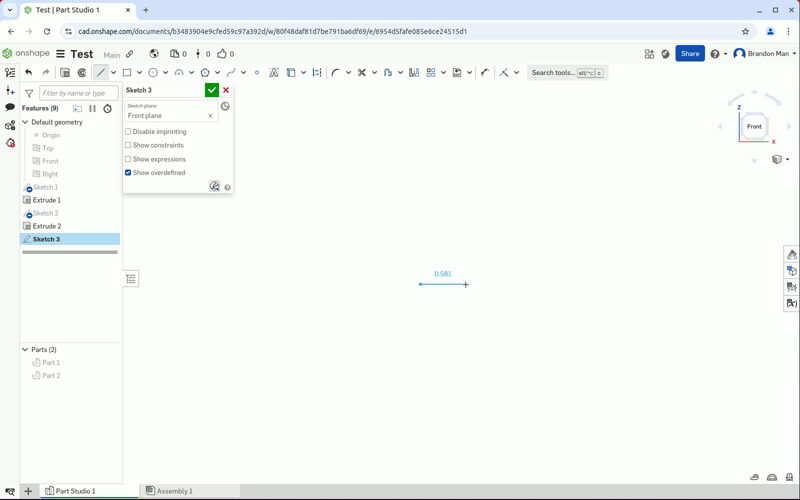
click(465, 284)
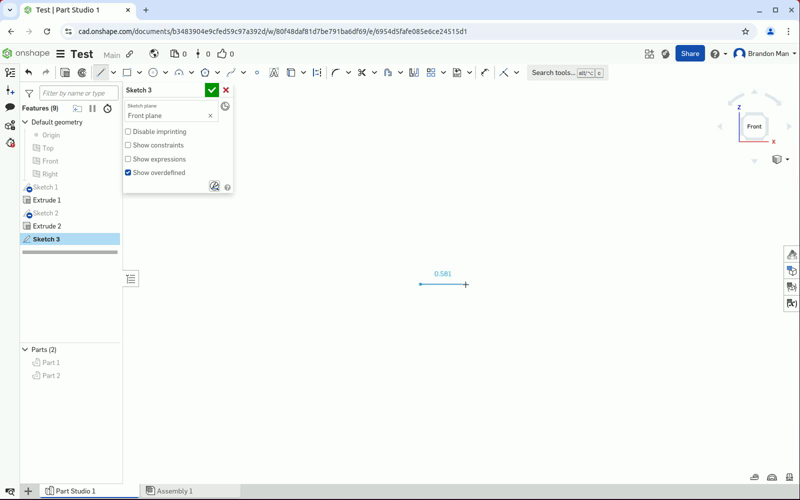
scroll(-6)
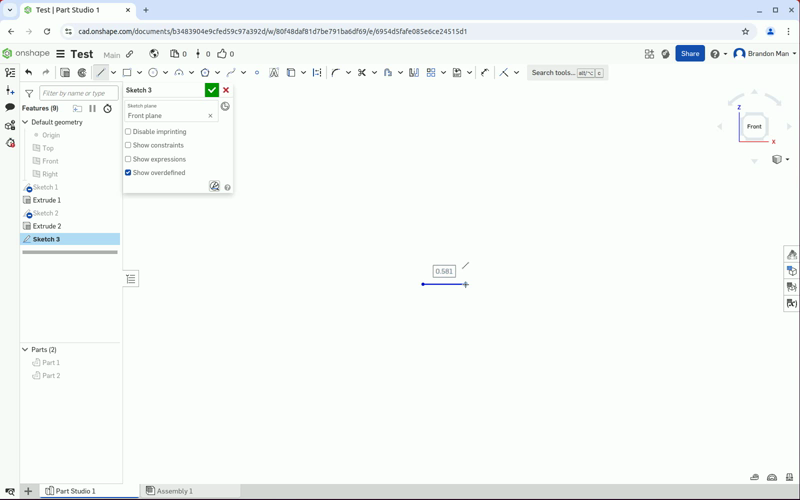
scroll(-6)
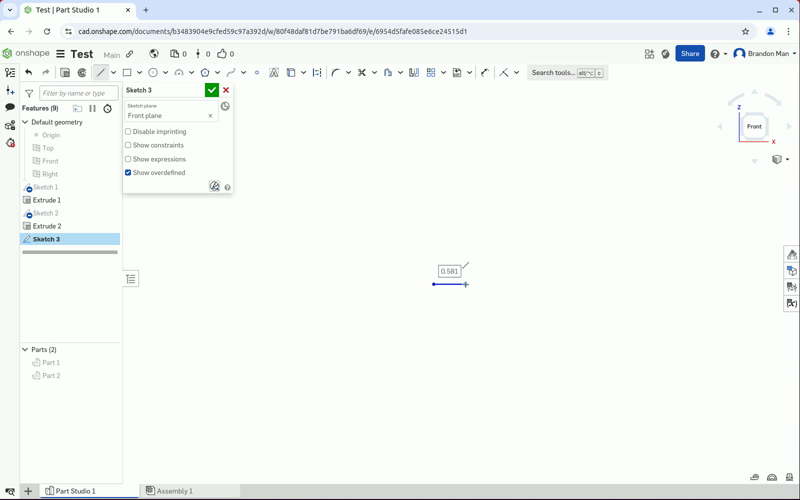
scroll(-6)
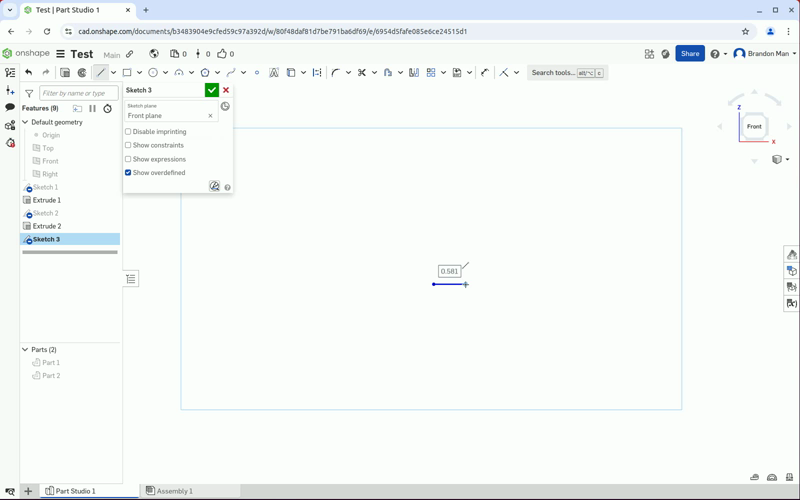
scroll(-6)
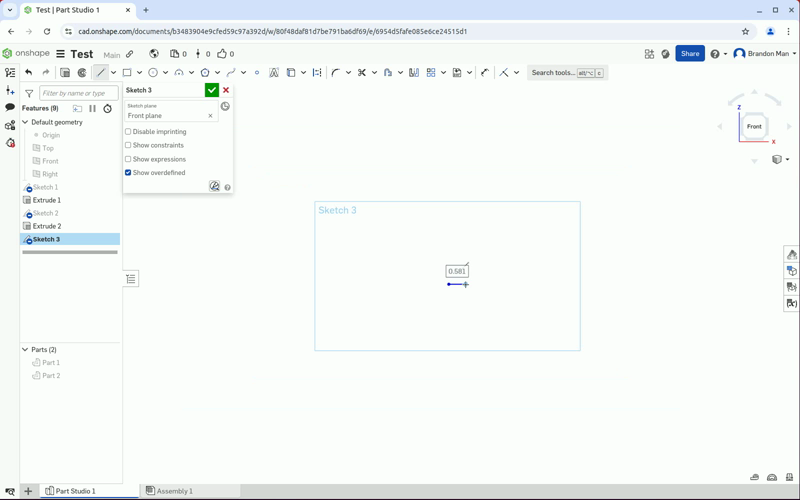
scroll(-6)
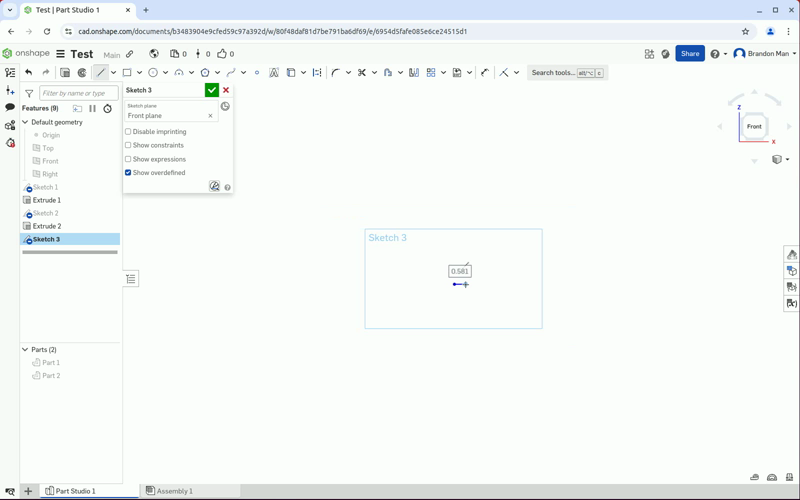
scroll(-6)
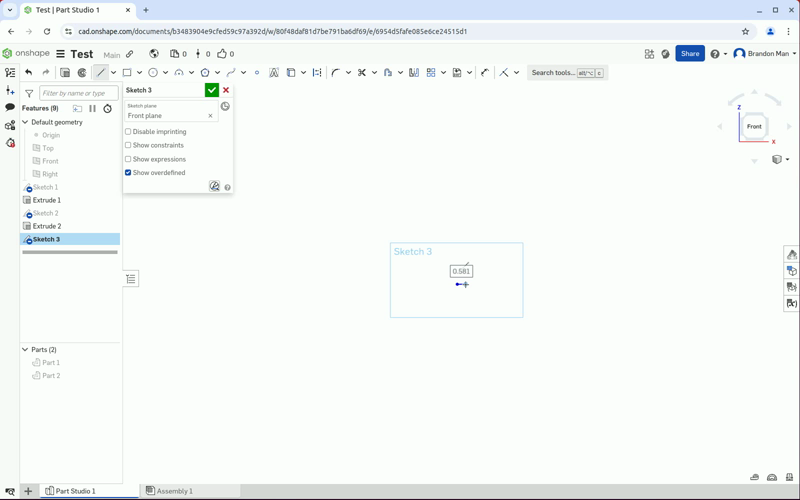
scroll(-6)
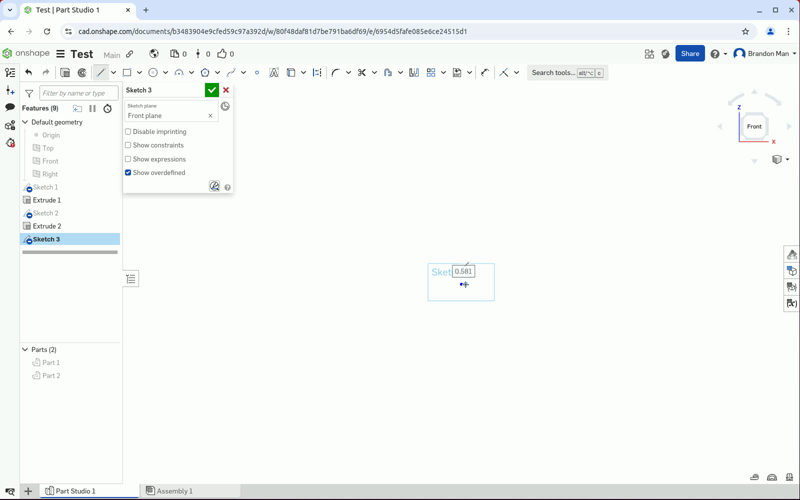
key_up(shift)
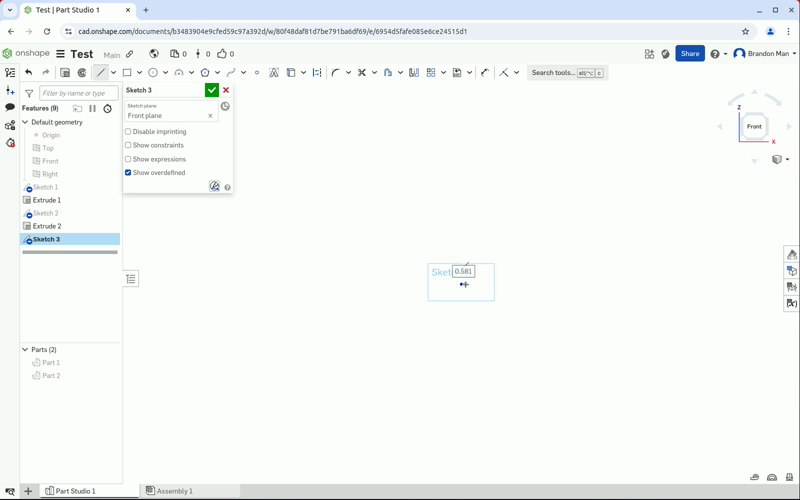
key_down(shift)
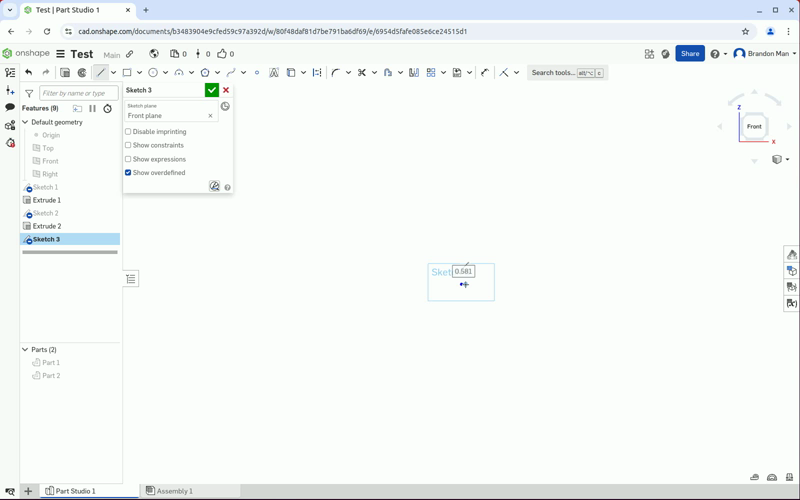
mouse_move(495, 284)
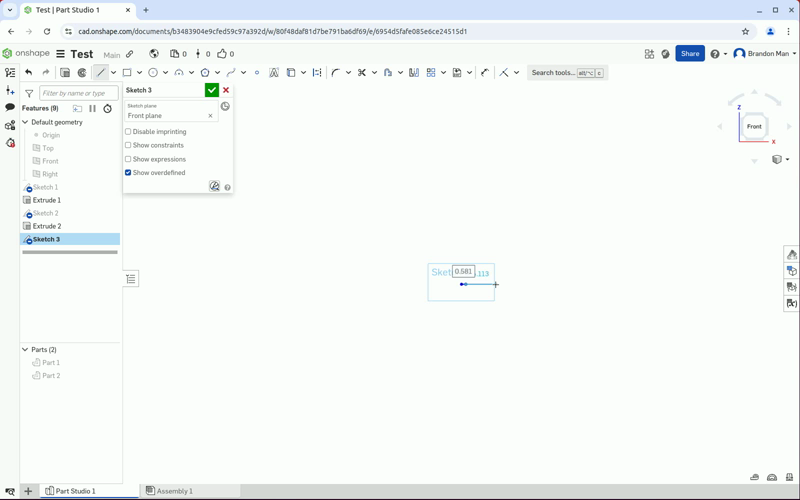
mouse_move(465, 280)
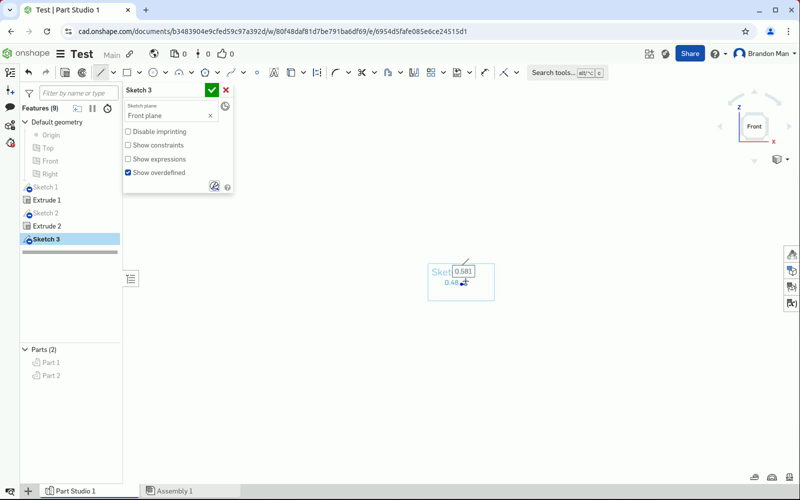
scroll(6)
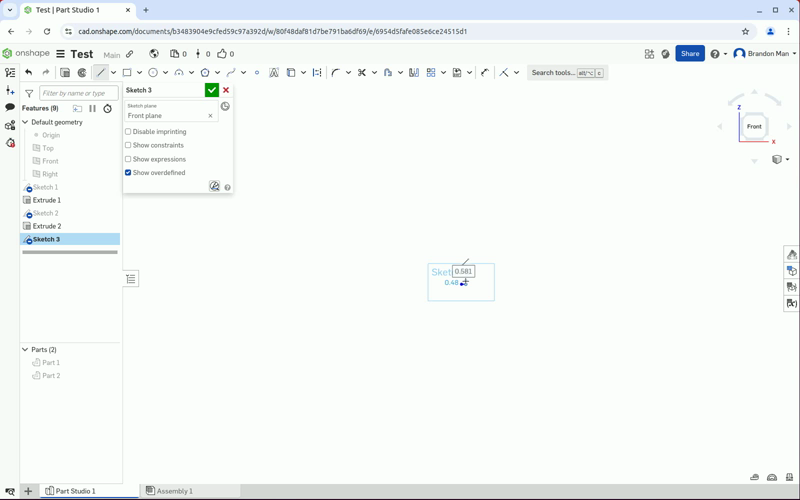
scroll(6)
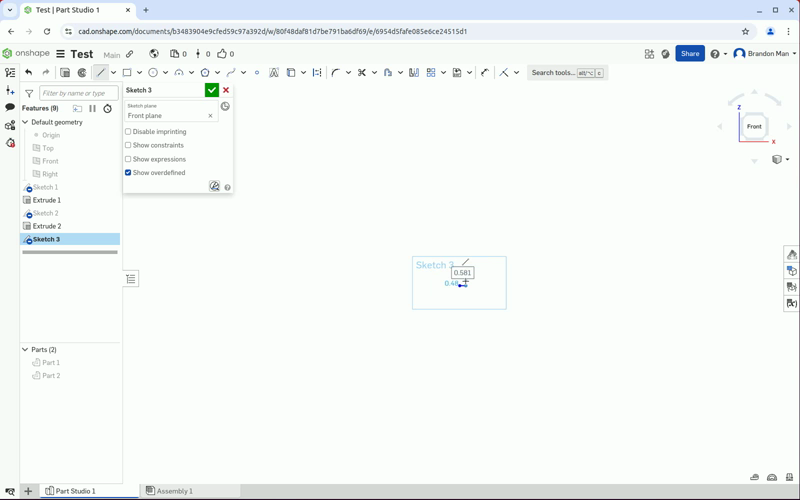
scroll(6)
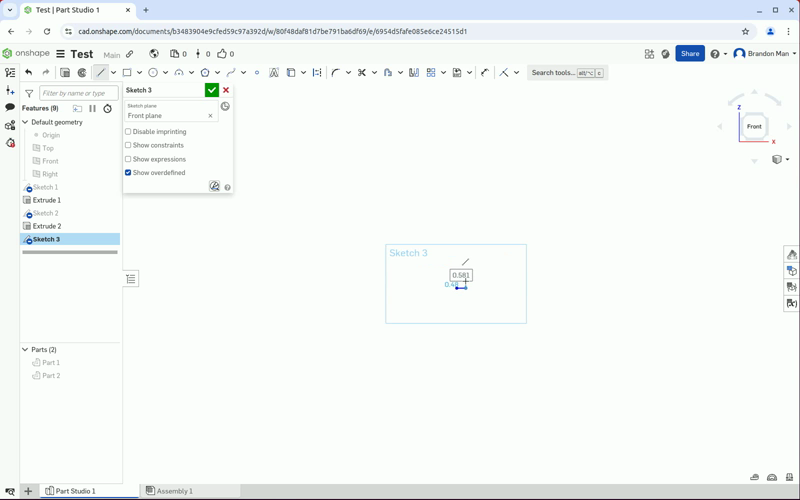
scroll(6)
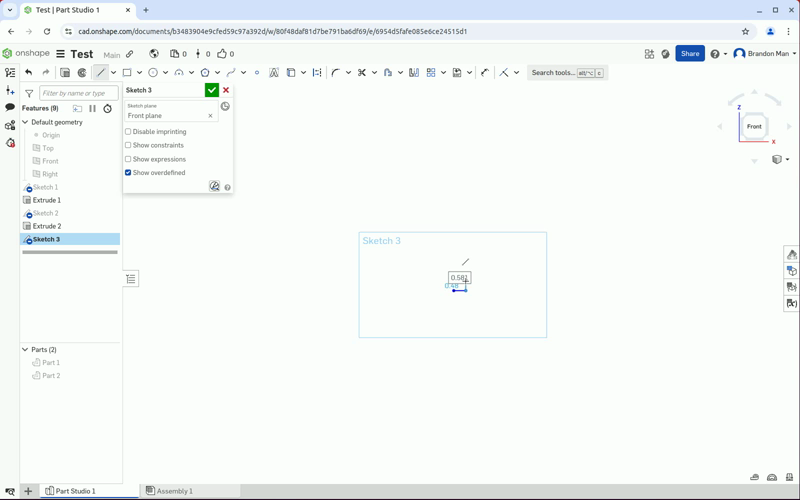
scroll(6)
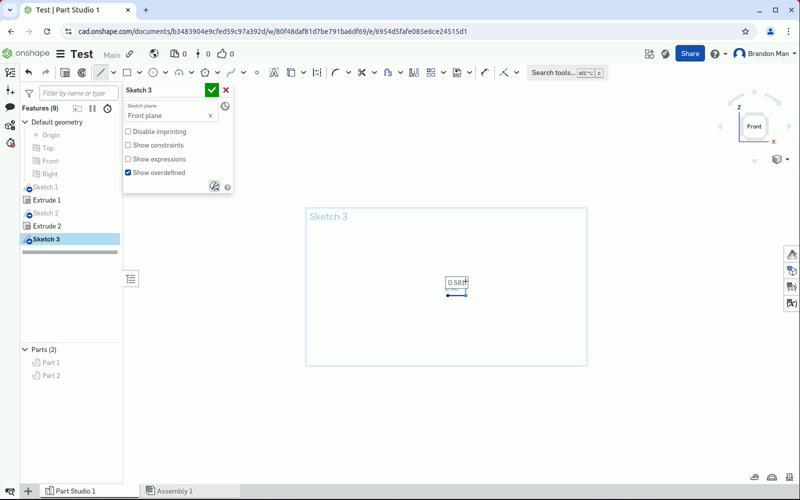
scroll(6)
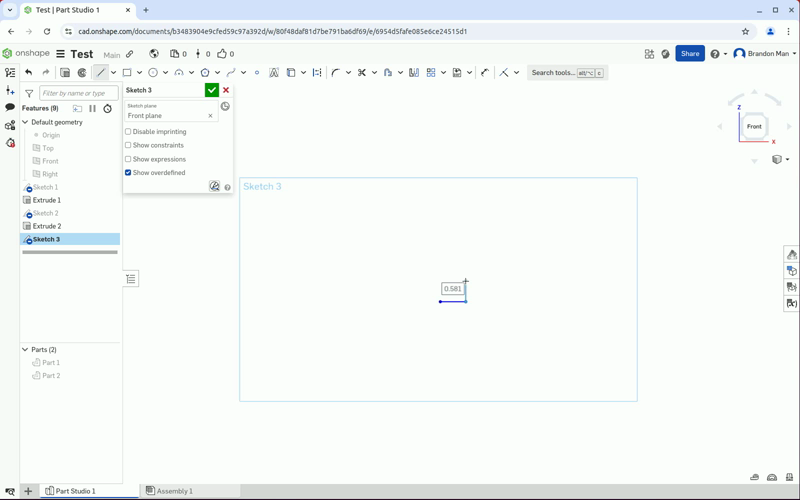
scroll(6)
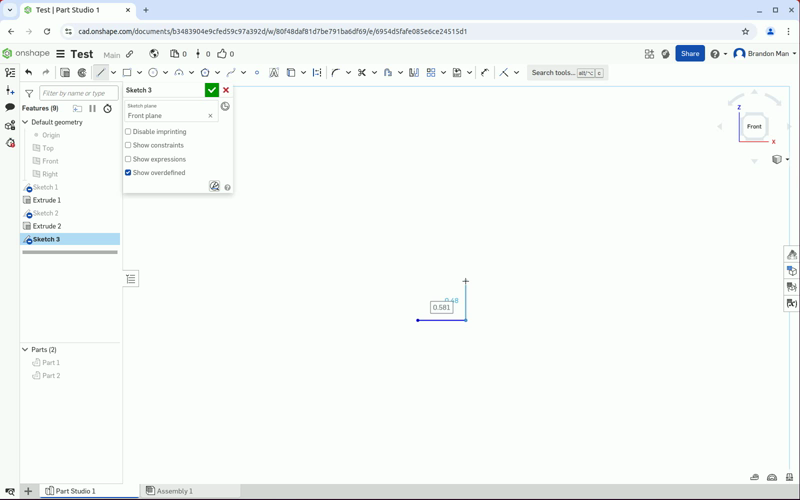
click(465, 280)
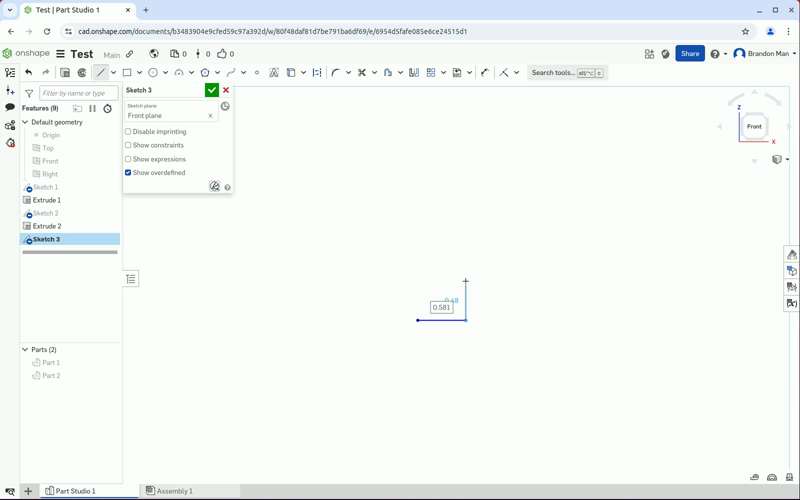
scroll(-6)
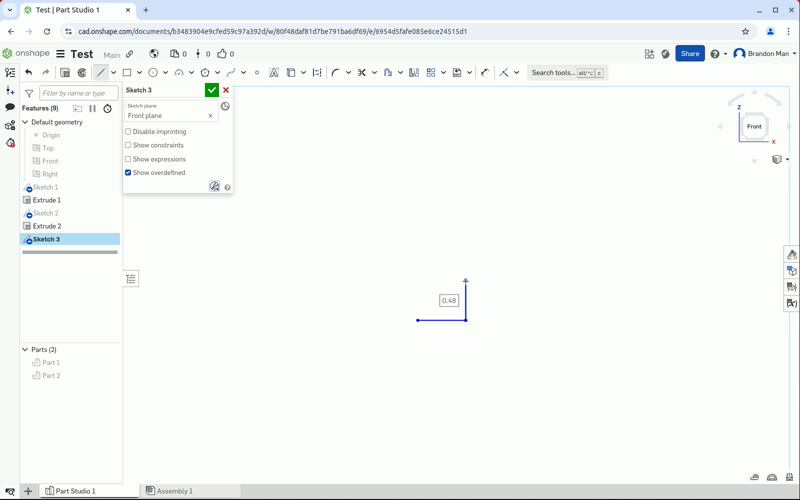
scroll(-6)
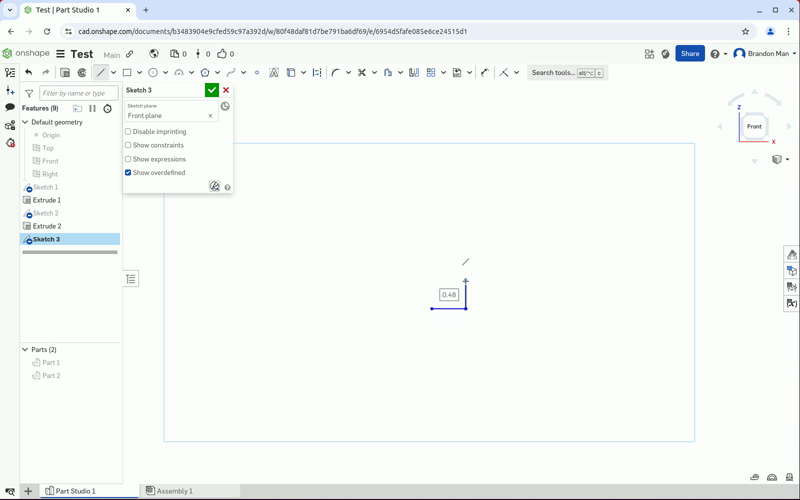
scroll(-6)
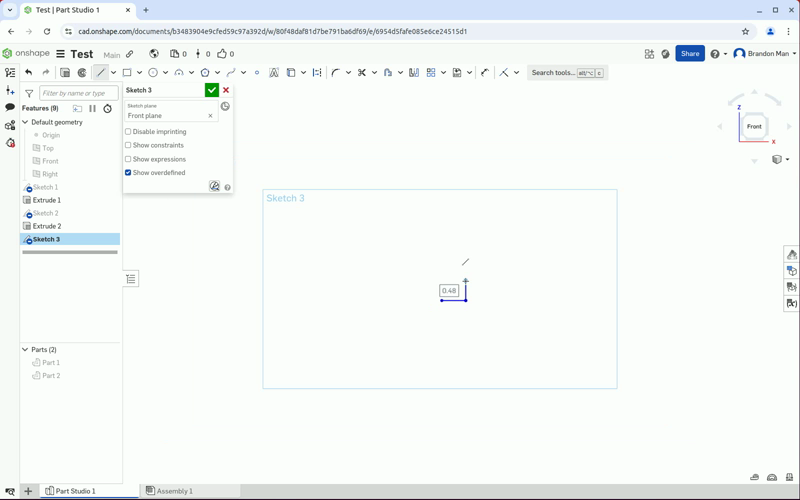
scroll(-6)
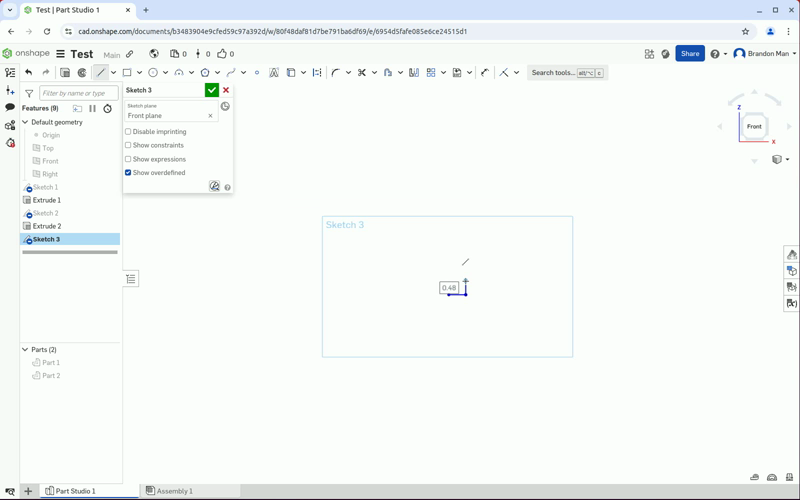
scroll(-6)
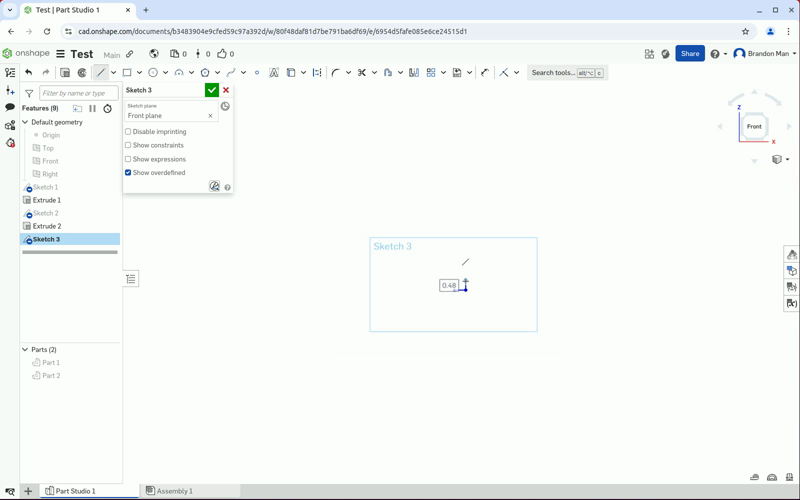
scroll(-6)
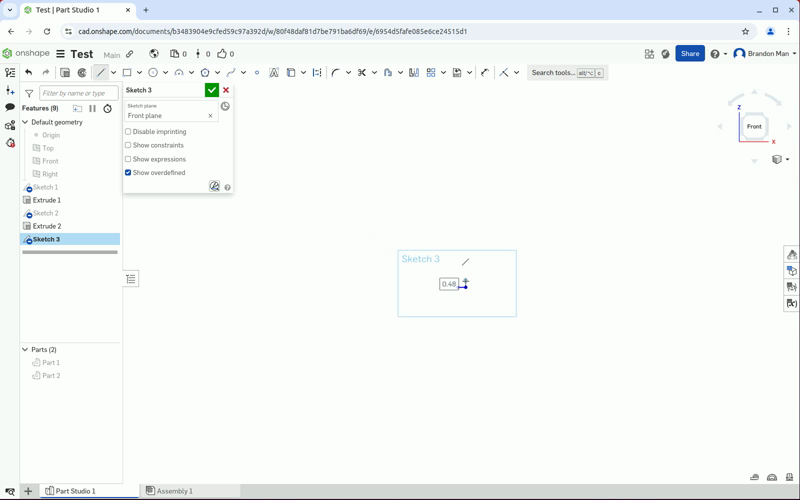
scroll(-6)
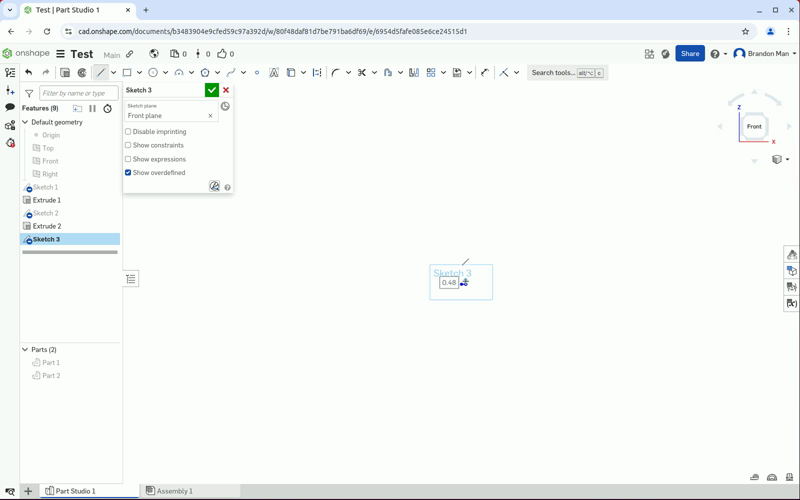
key_up(shift)
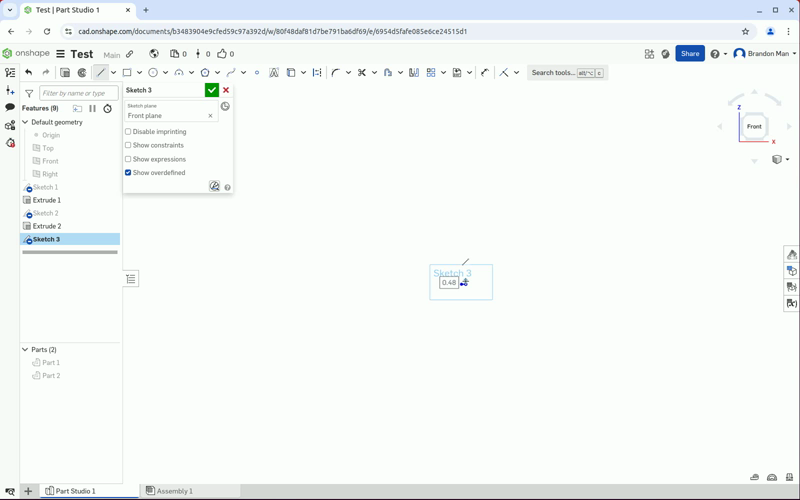
key_down(shift)
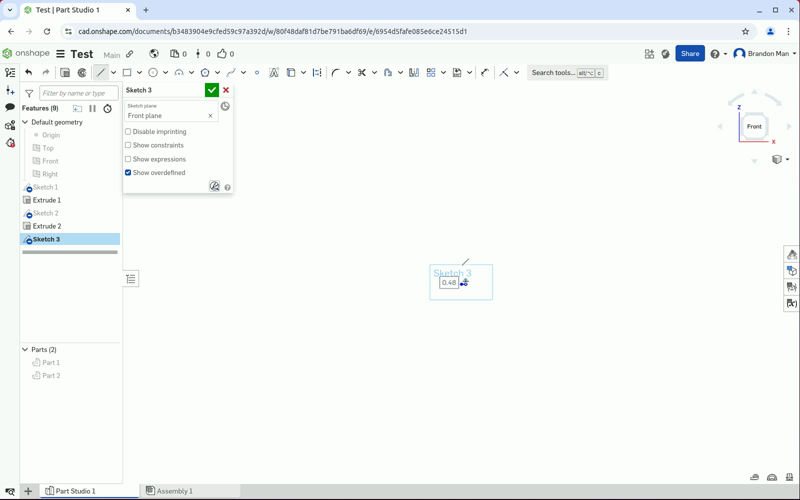
mouse_move(495, 280)
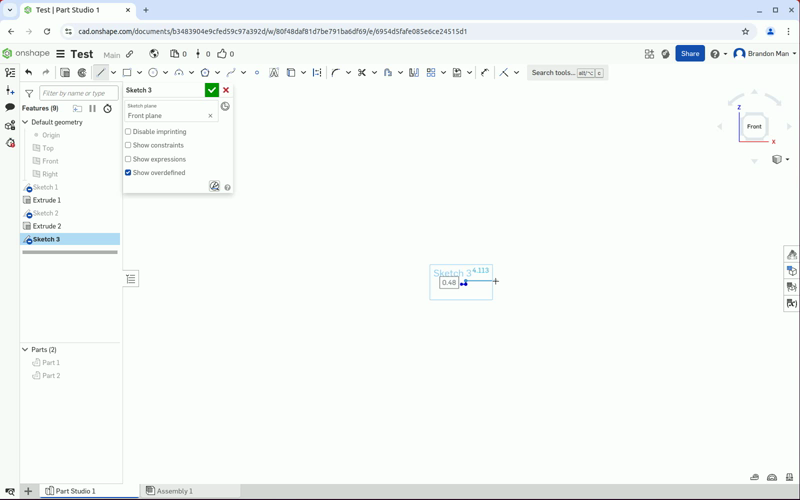
mouse_move(461, 280)
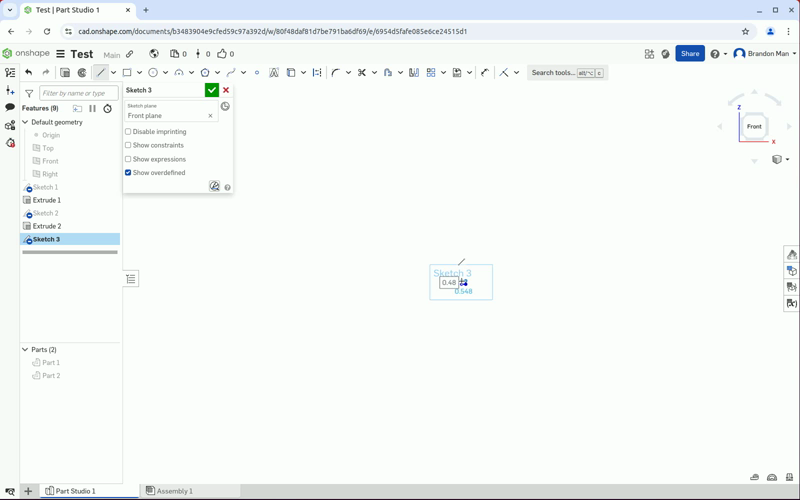
scroll(6)
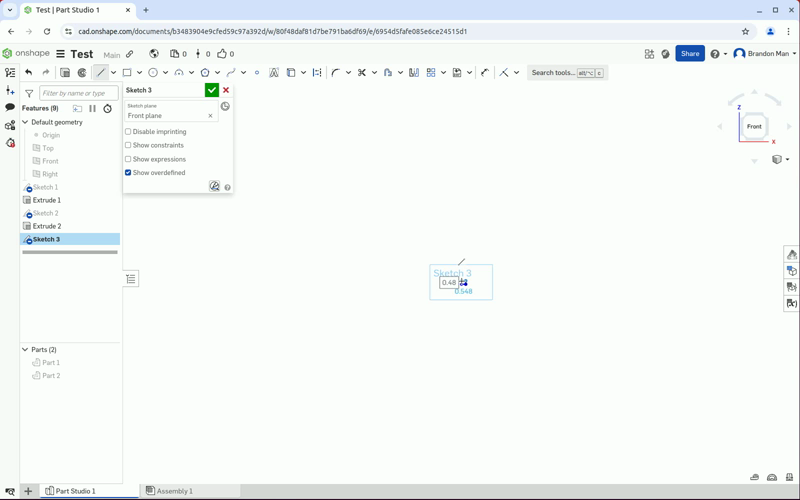
scroll(6)
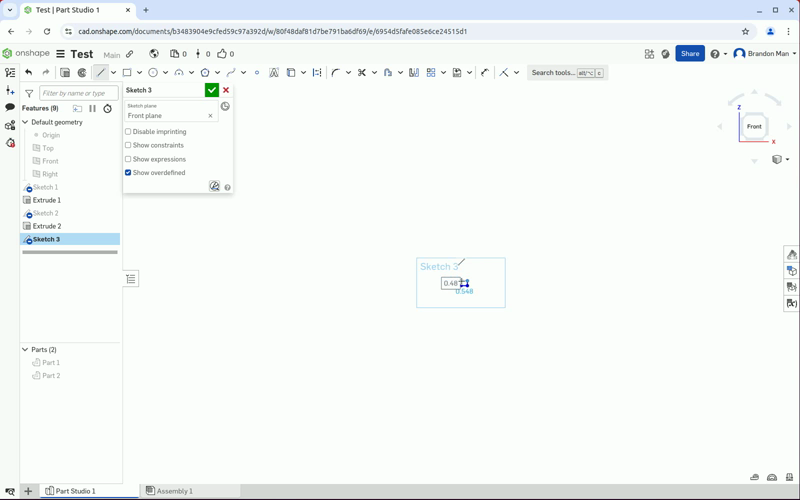
scroll(6)
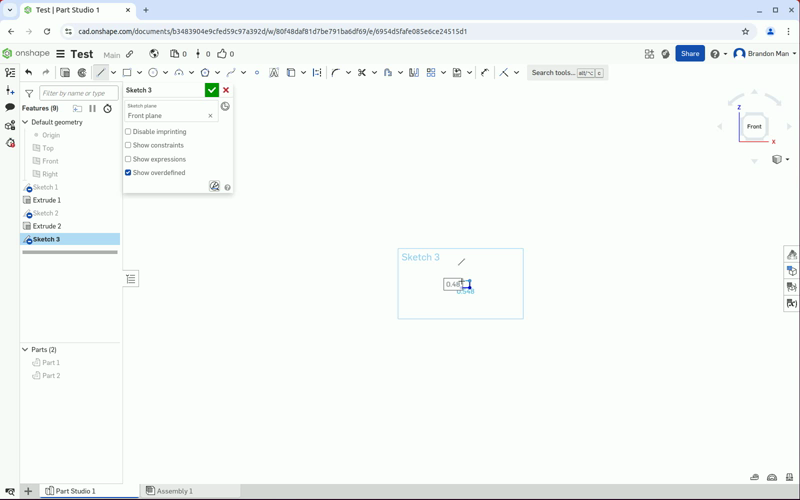
scroll(6)
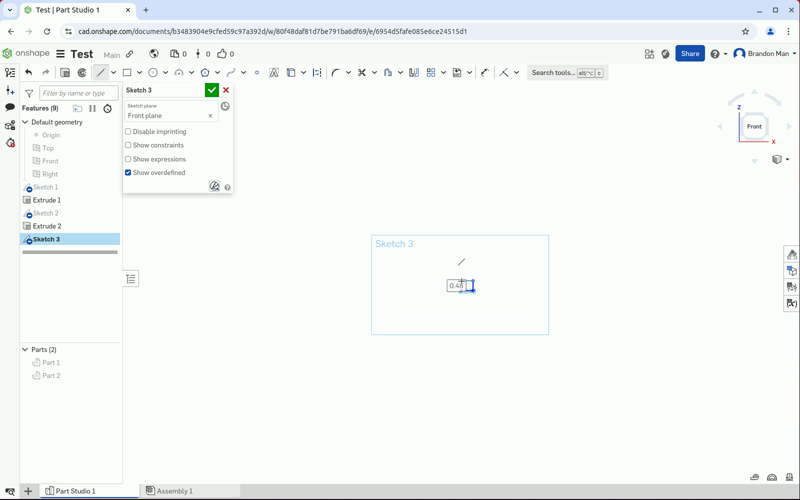
scroll(6)
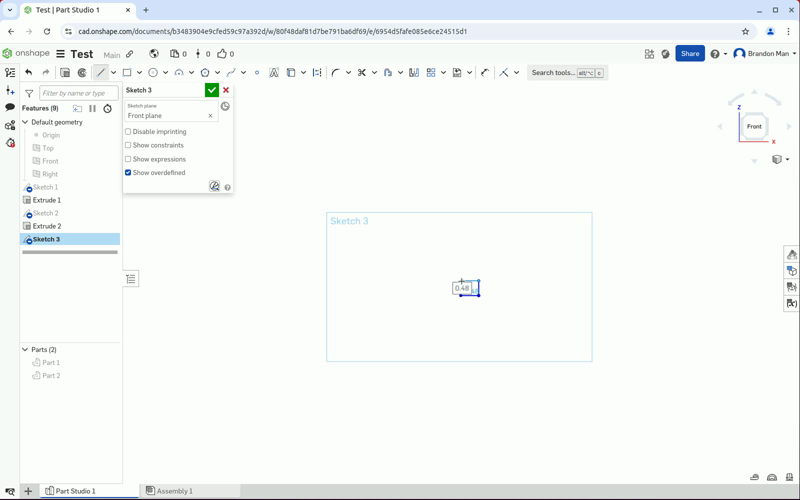
scroll(6)
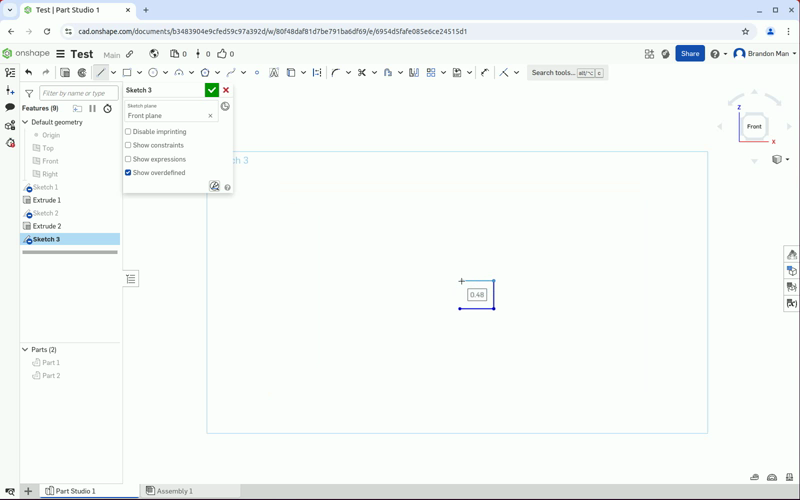
scroll(6)
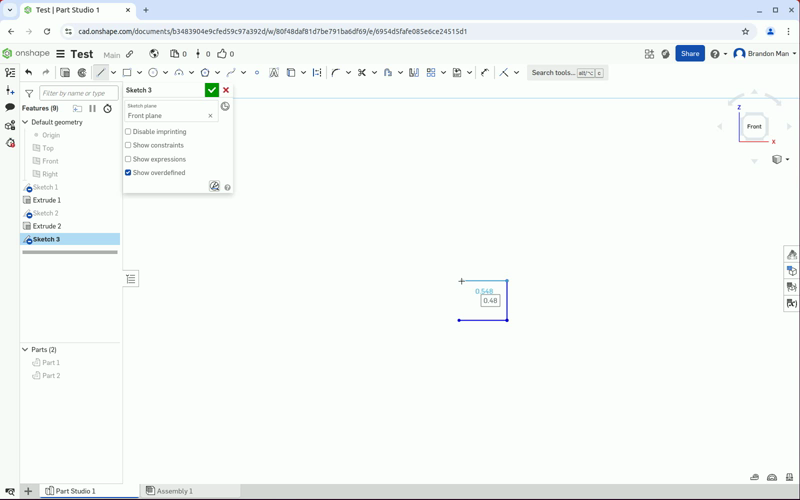
click(461, 280)
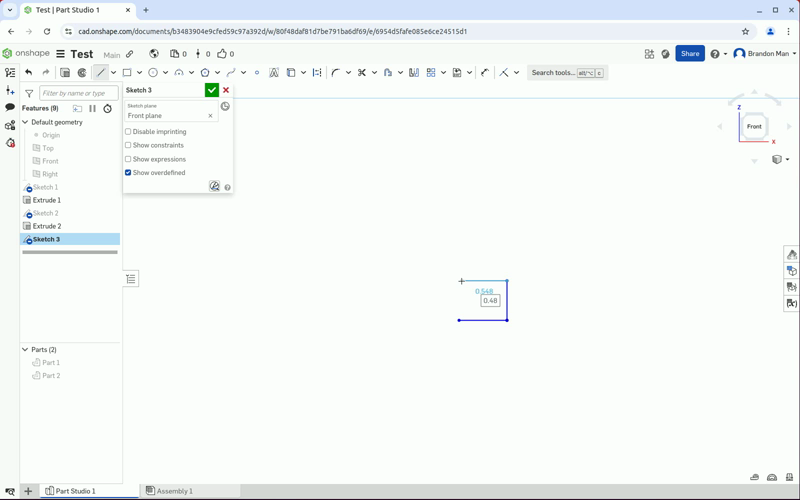
scroll(-6)
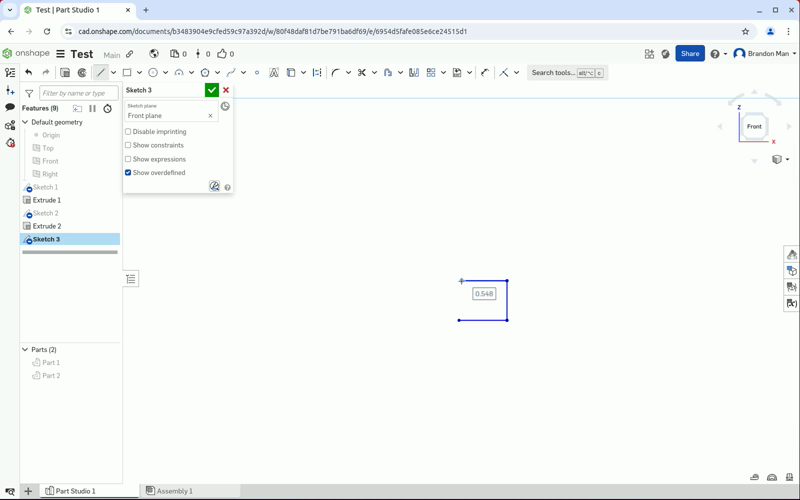
scroll(-6)
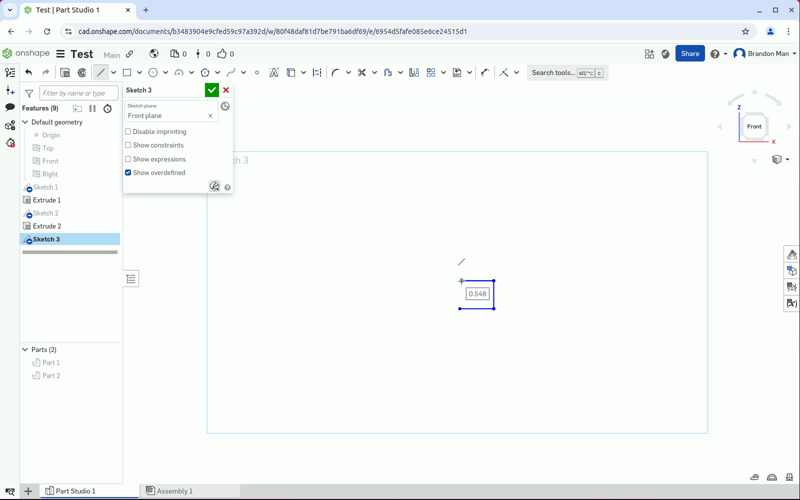
scroll(-6)
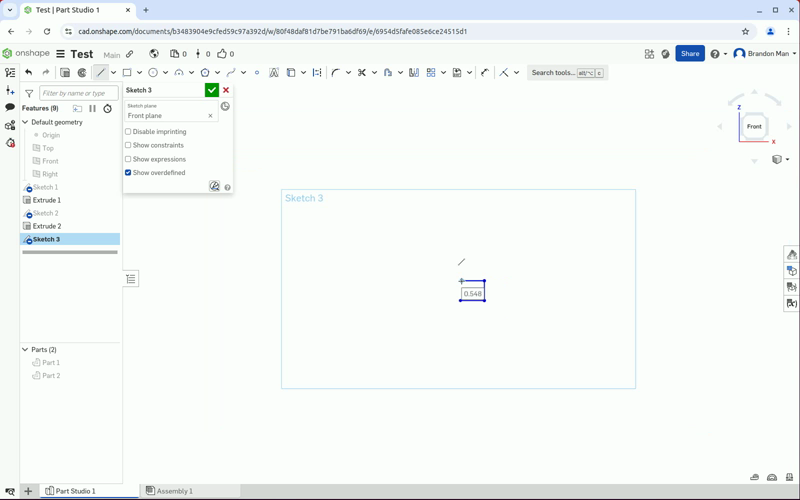
scroll(-6)
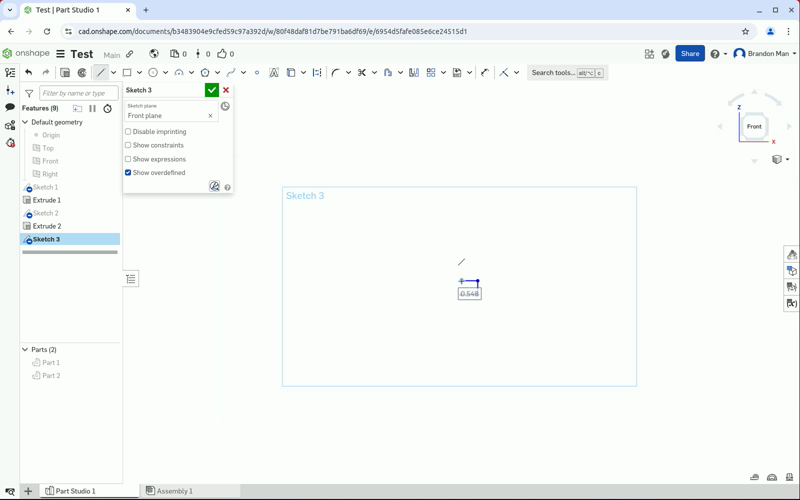
scroll(-6)
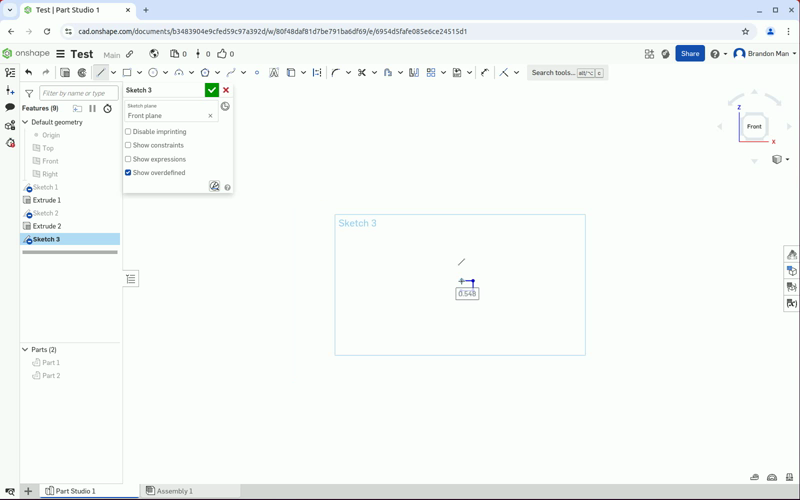
scroll(-6)
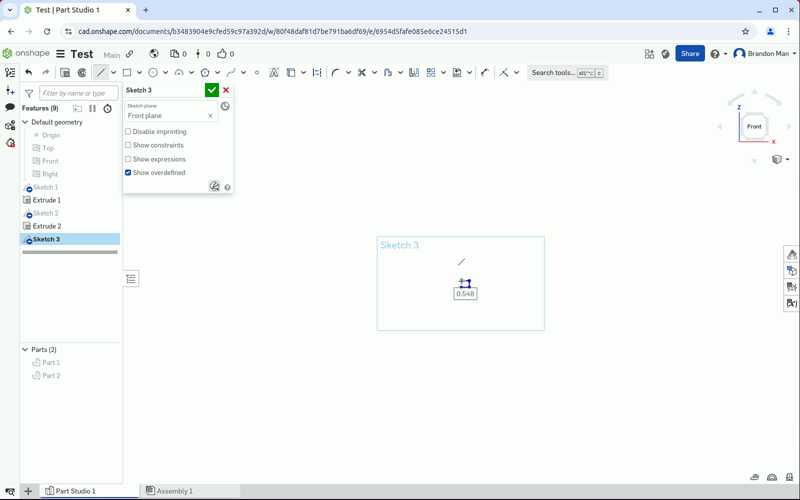
scroll(-6)
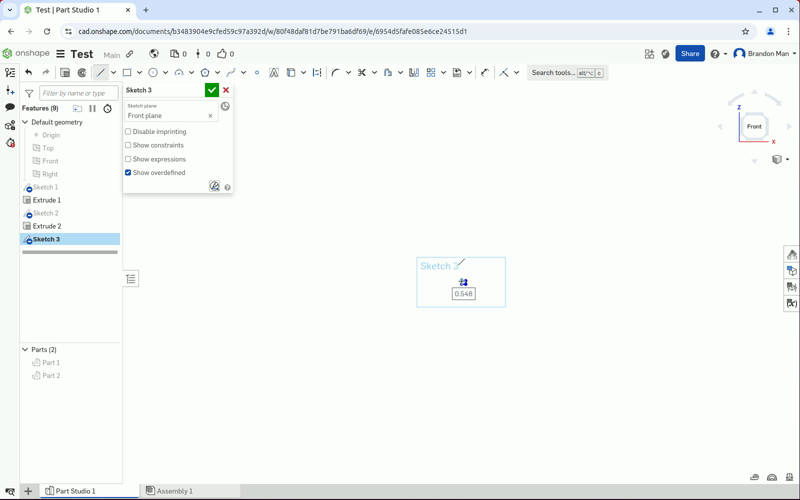
key_up(shift)
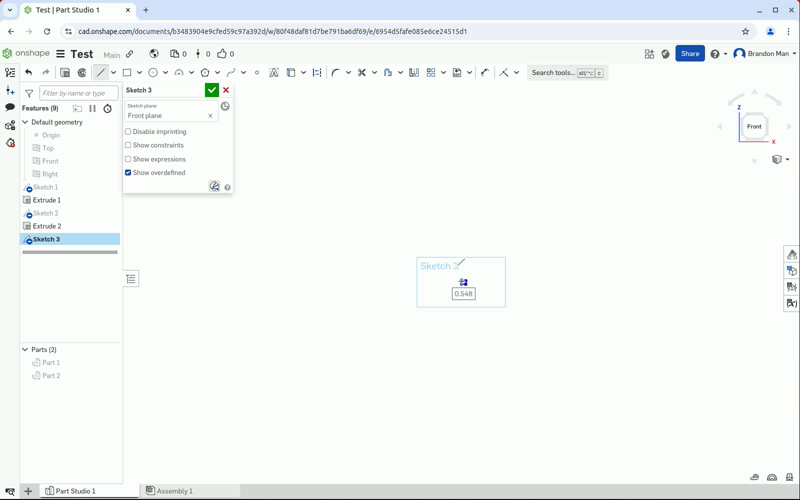
mouse_move(492, 280)
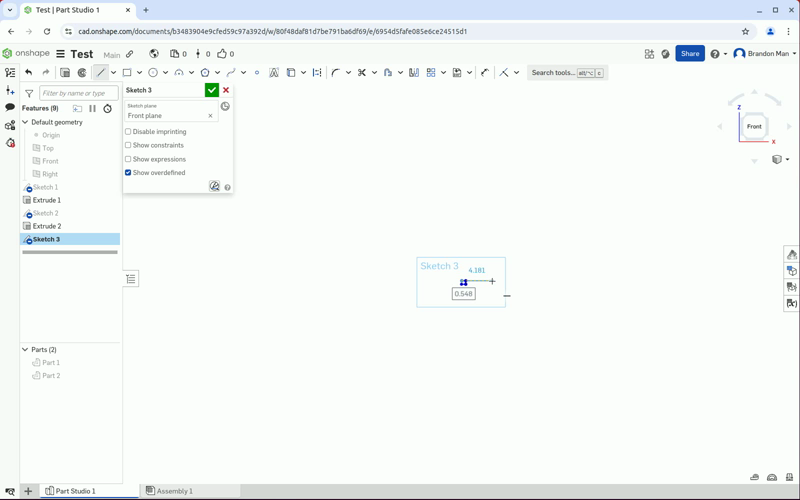
key_down(shift)
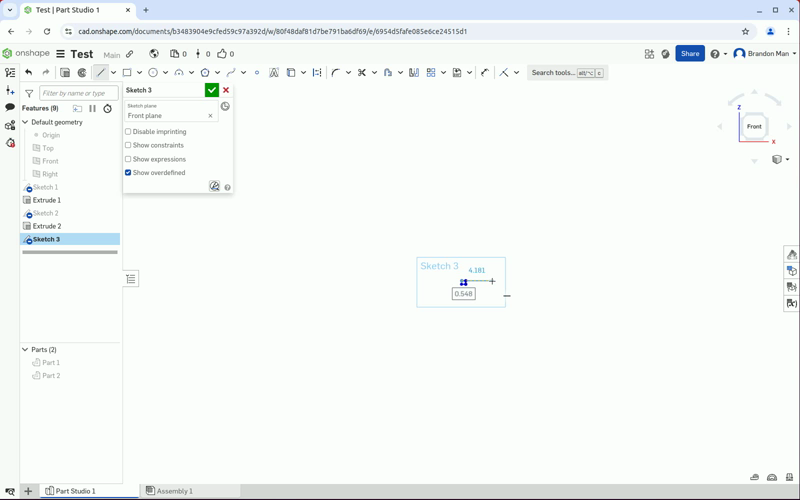
mouse_move(461, 284)
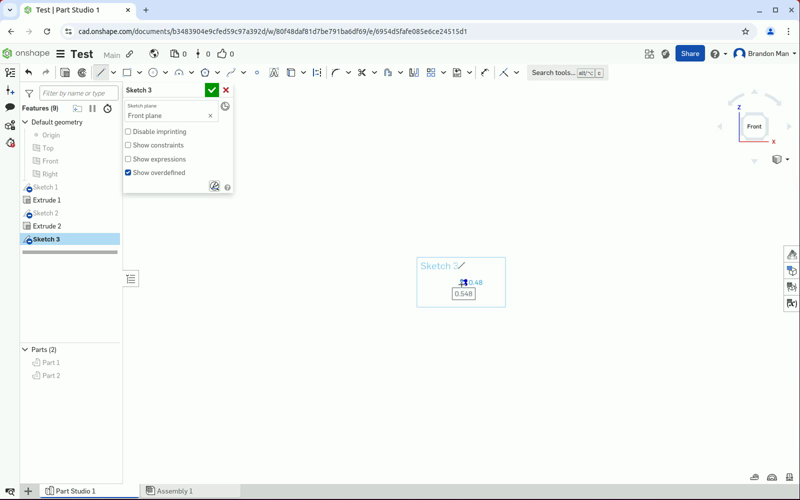
scroll(6)
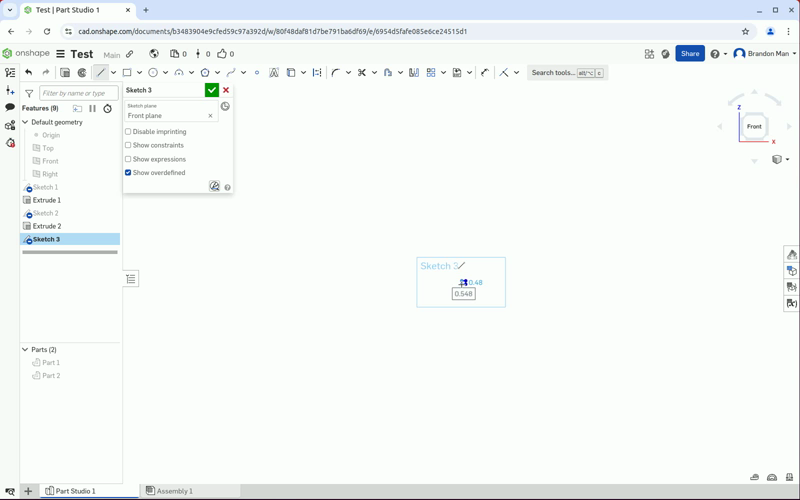
scroll(6)
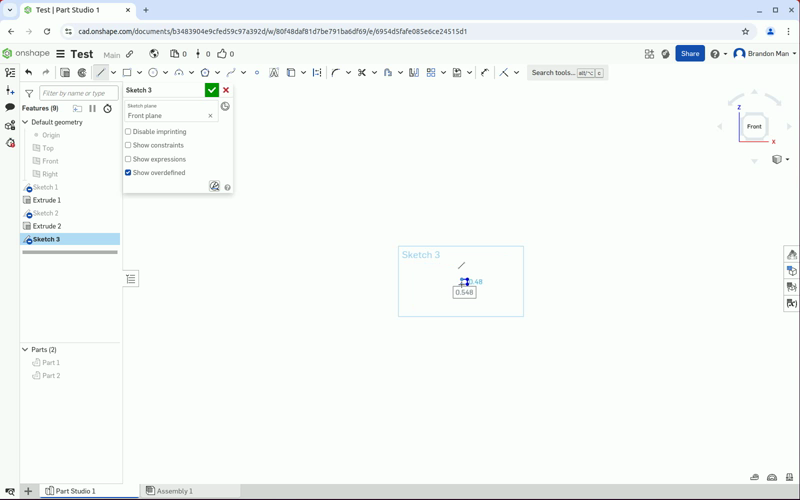
scroll(6)
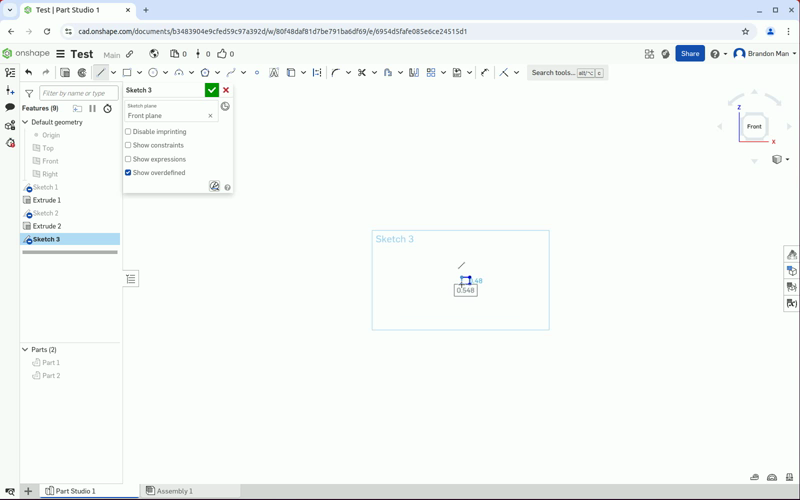
scroll(6)
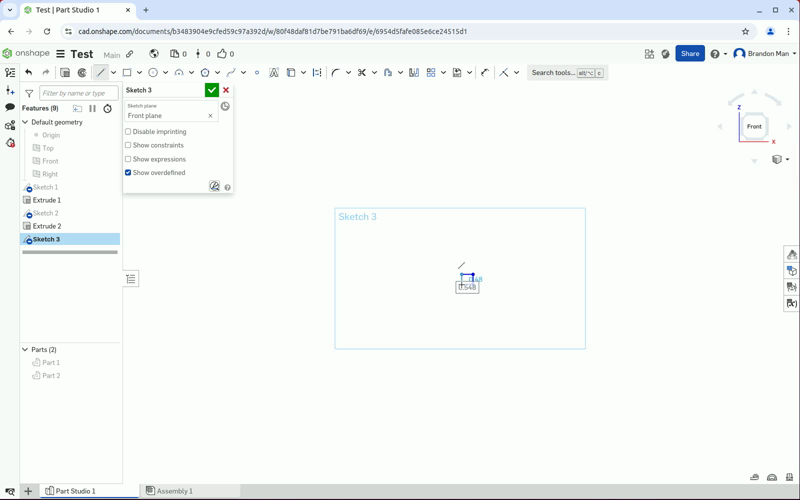
scroll(6)
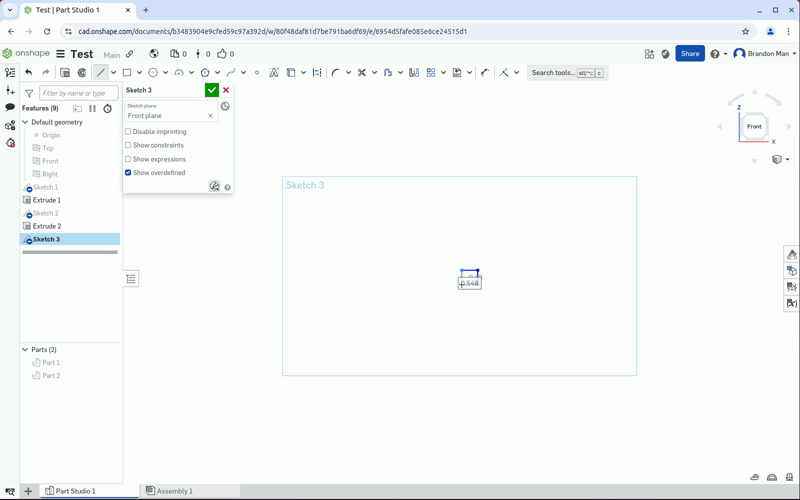
scroll(6)
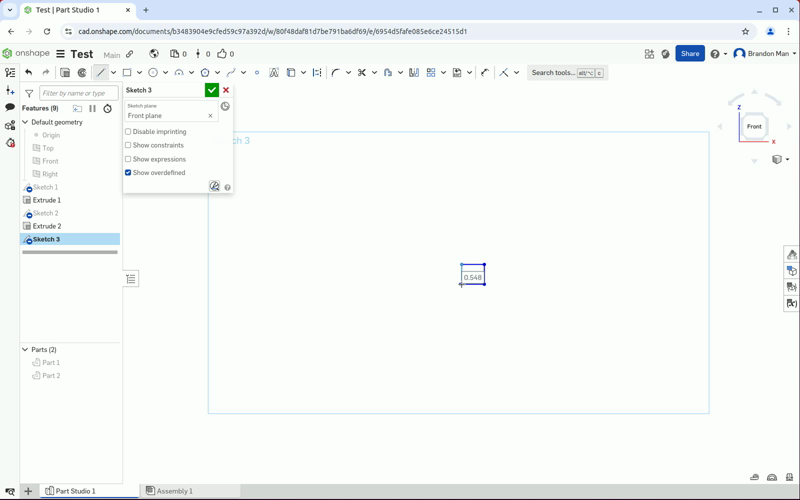
scroll(6)
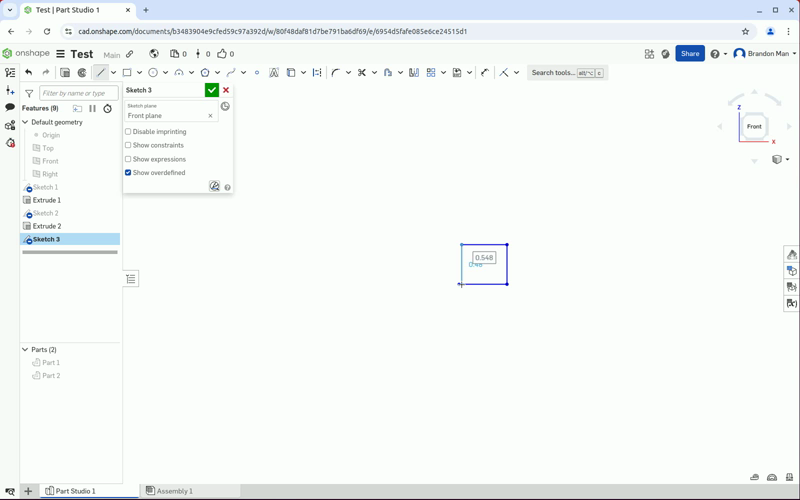
key_up(shift)
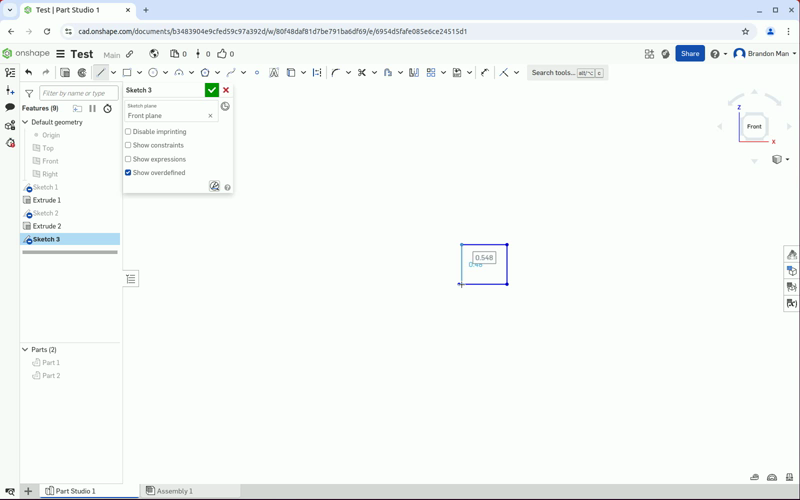
click(461, 284)
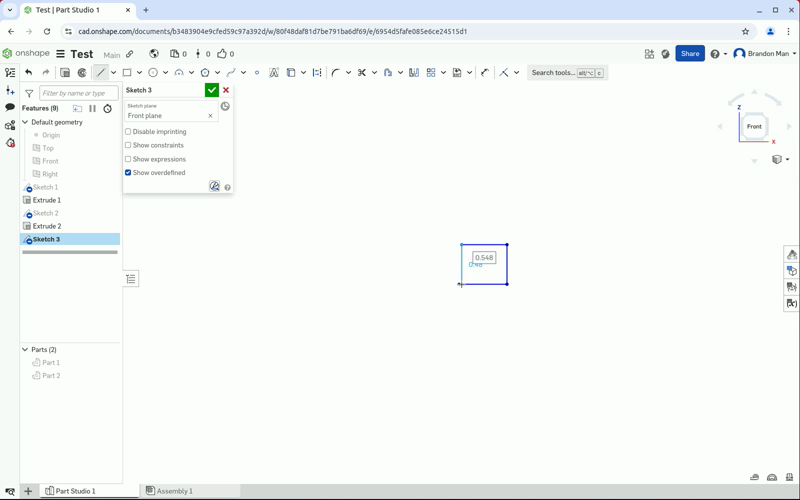
scroll(-6)
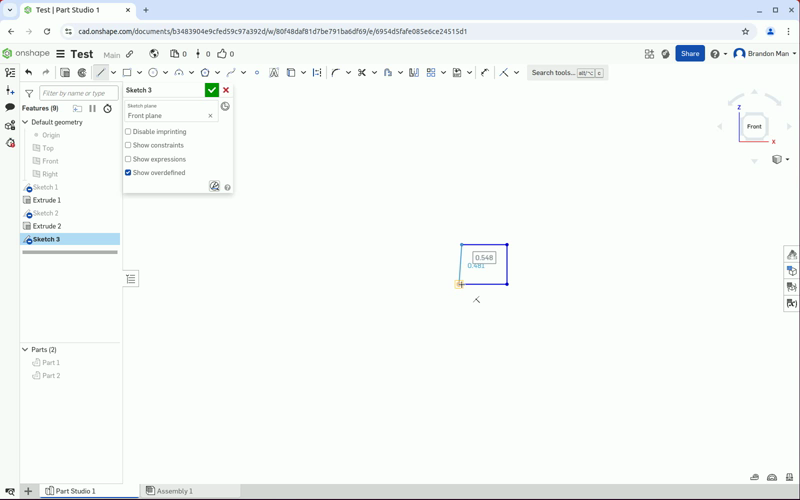
scroll(-6)
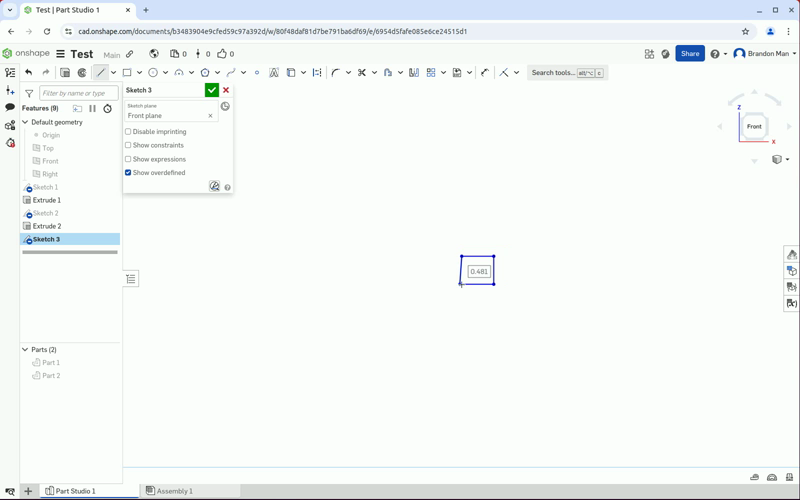
scroll(-6)
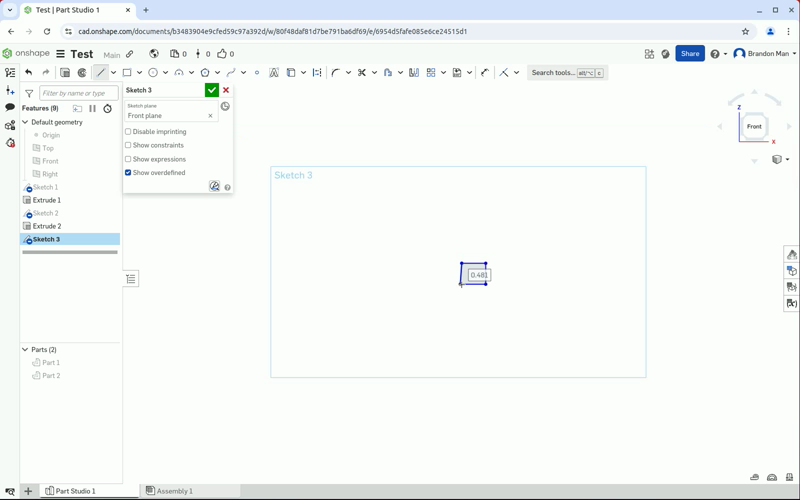
scroll(-6)
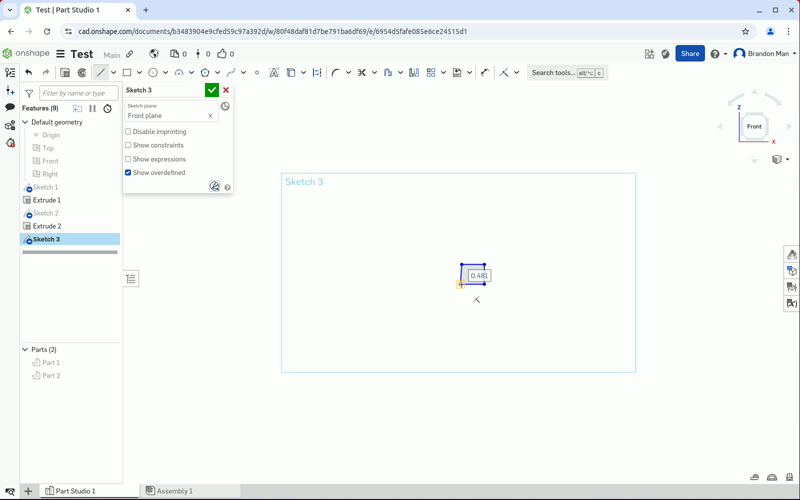
scroll(-6)
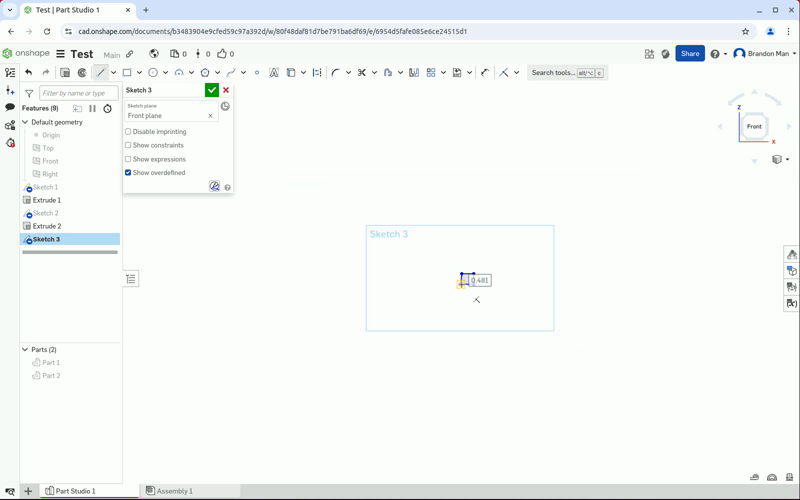
scroll(-6)
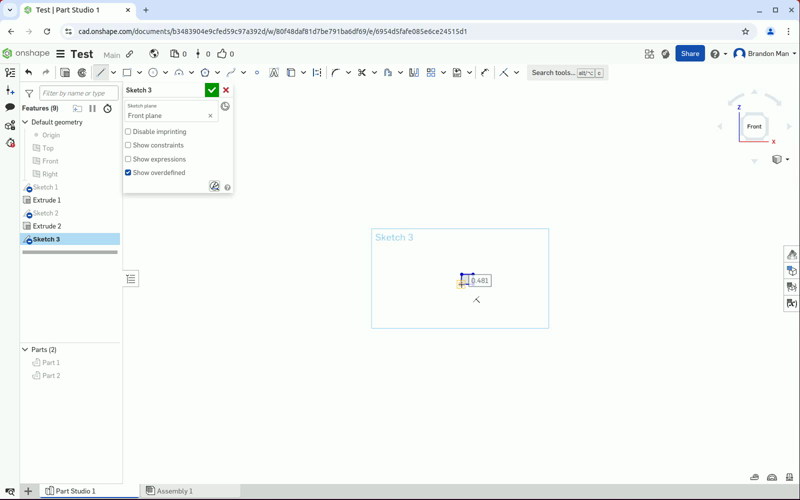
scroll(-6)
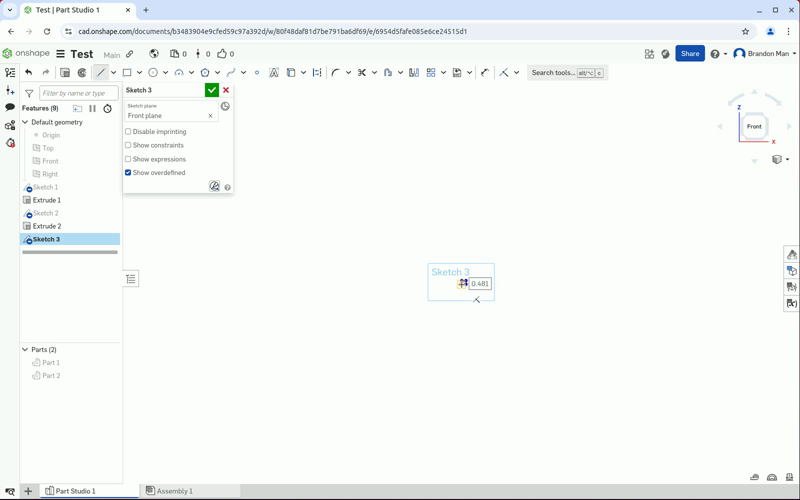
key(esc)
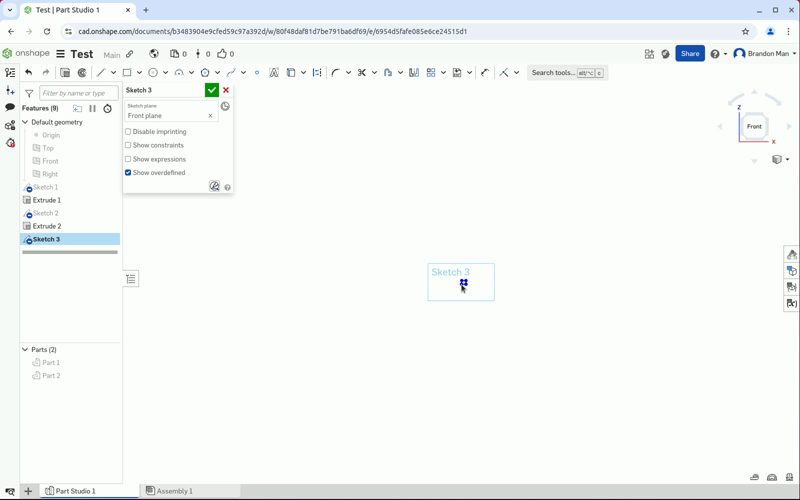
mouse_move(462, 283)
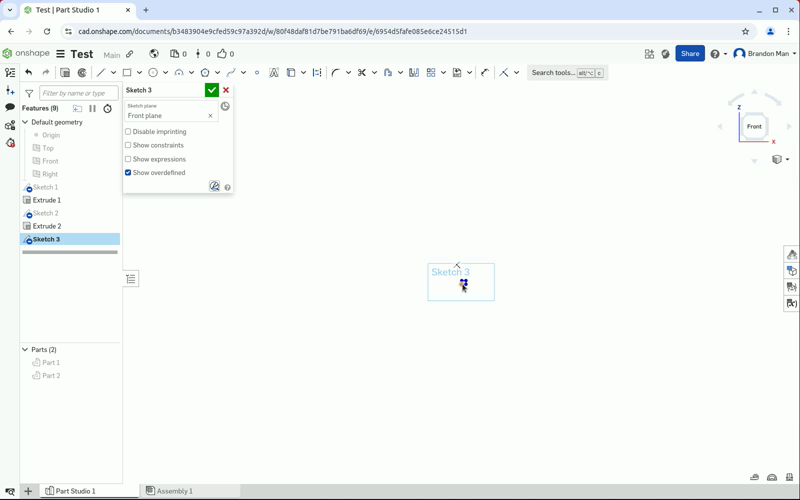
scroll(6)
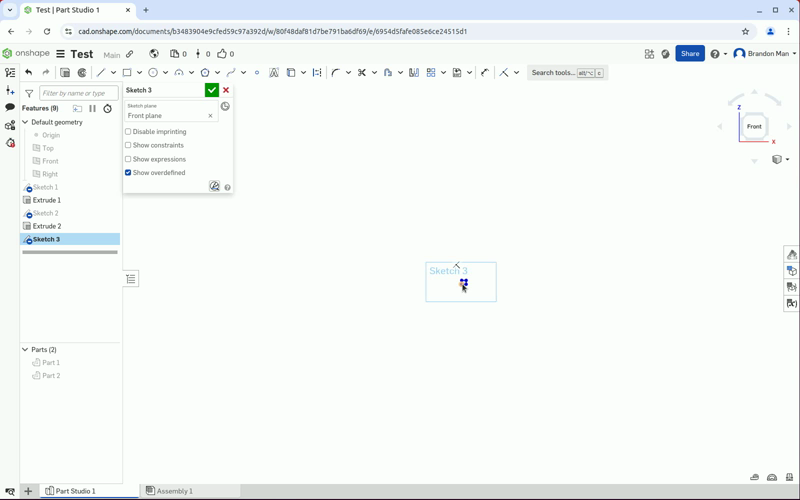
scroll(6)
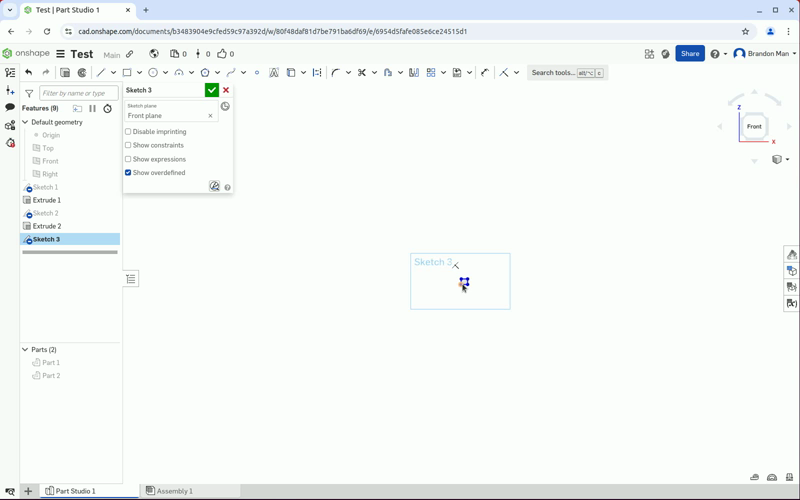
scroll(6)
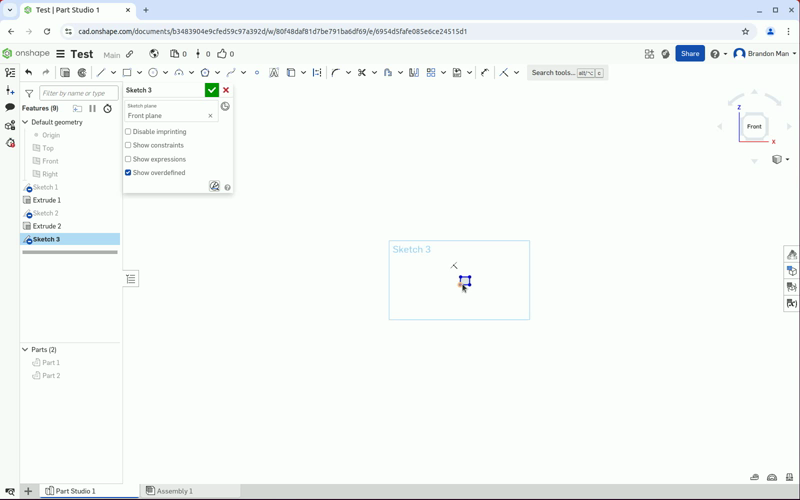
scroll(6)
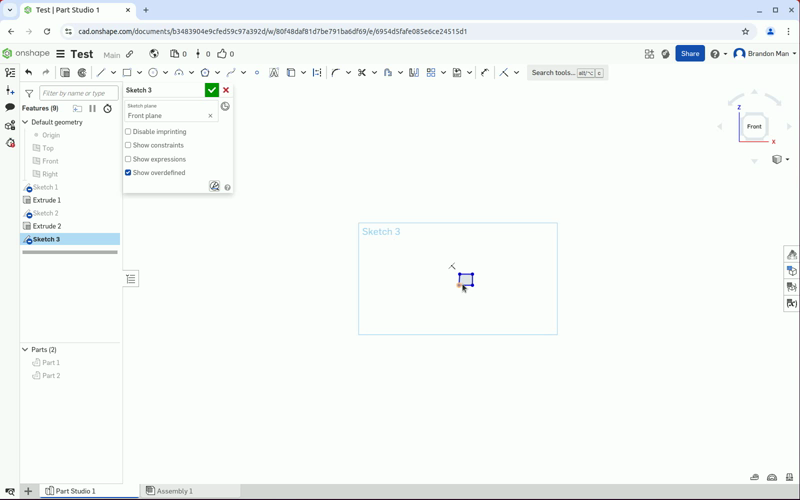
scroll(6)
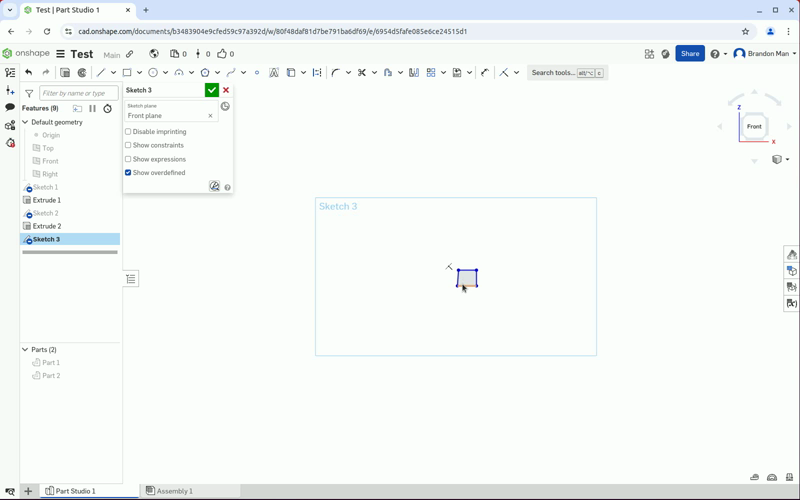
scroll(6)
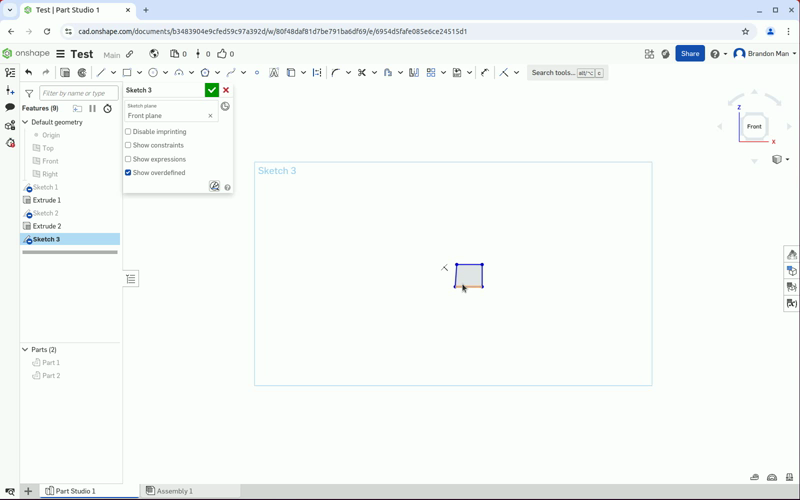
scroll(6)
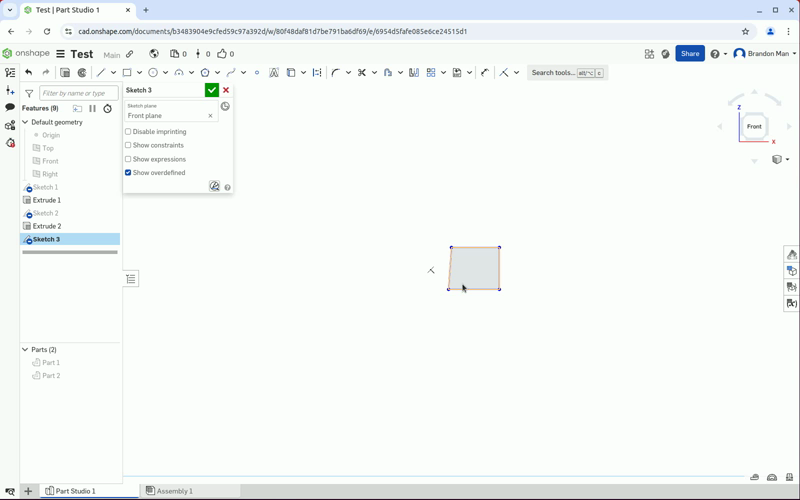
click(462, 283)
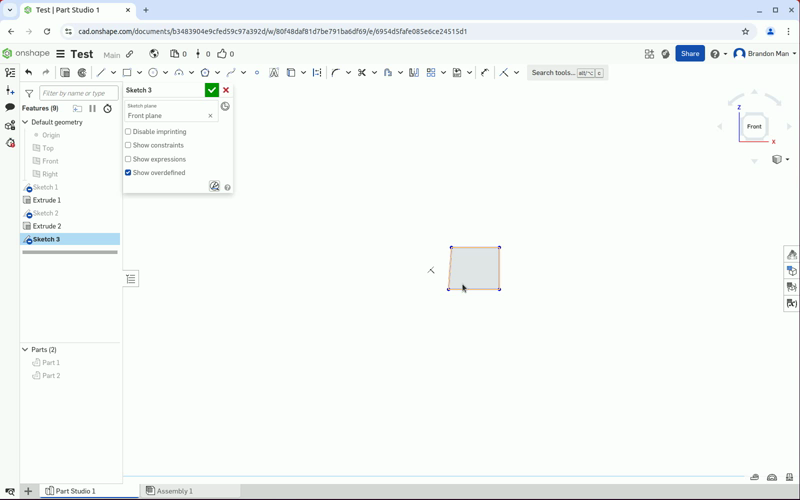
scroll(-6)
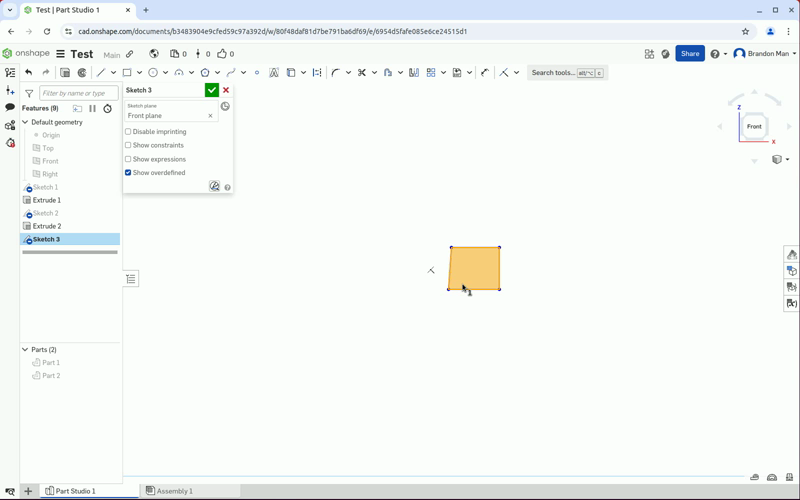
scroll(-6)
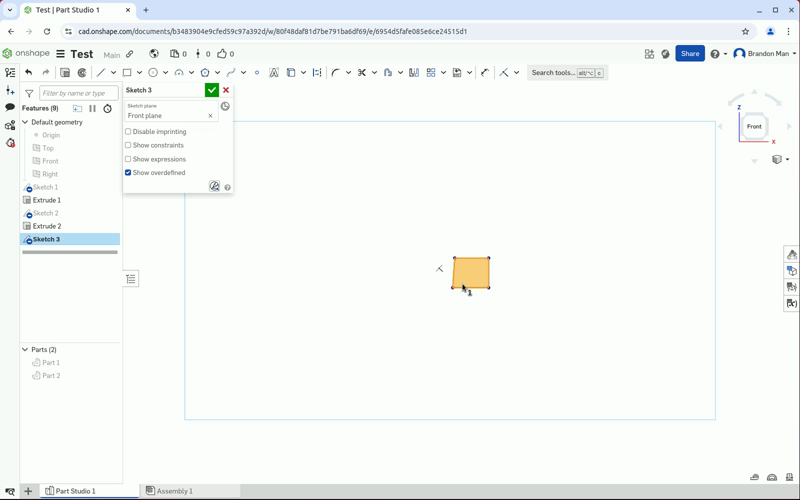
scroll(-6)
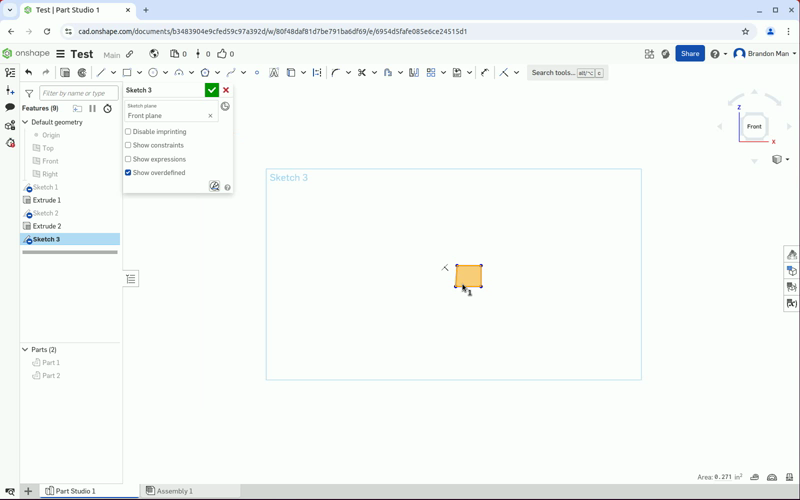
scroll(-6)
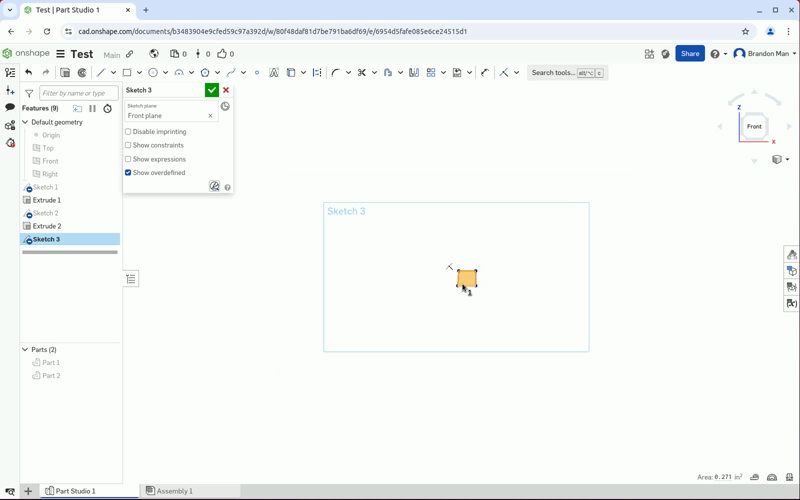
scroll(-6)
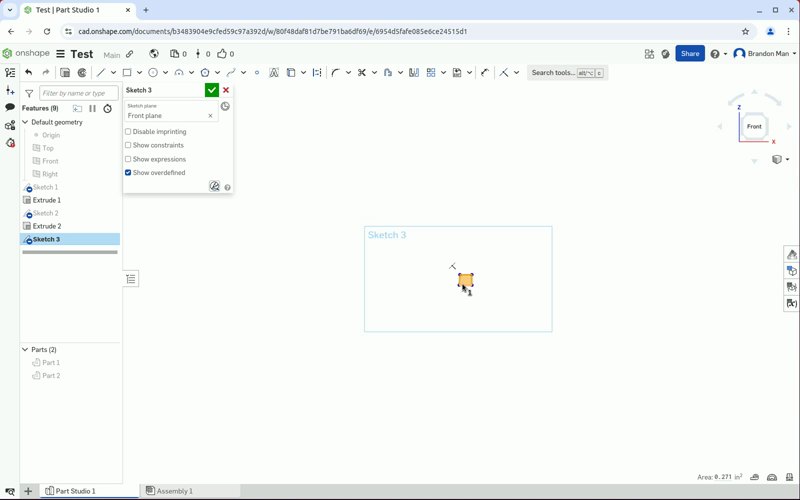
scroll(-6)
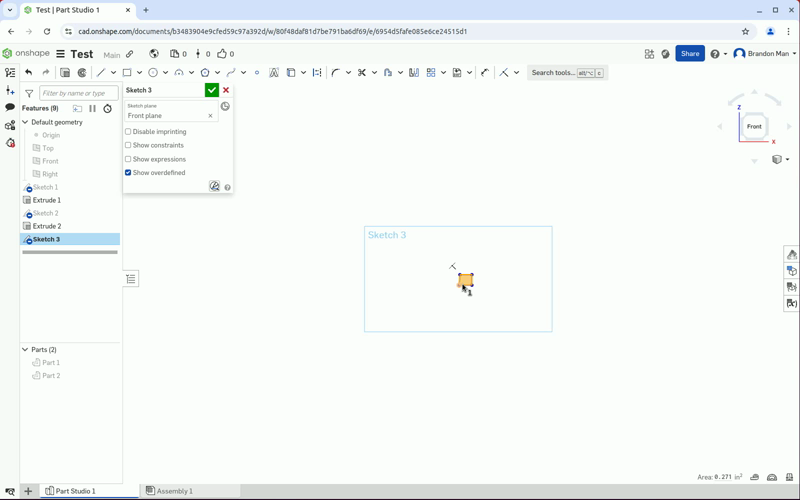
scroll(-6)
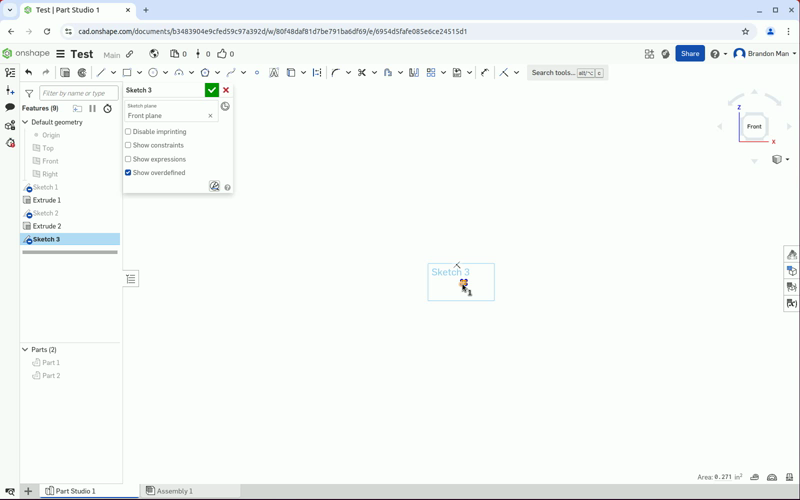
mouse_move(73, 352)
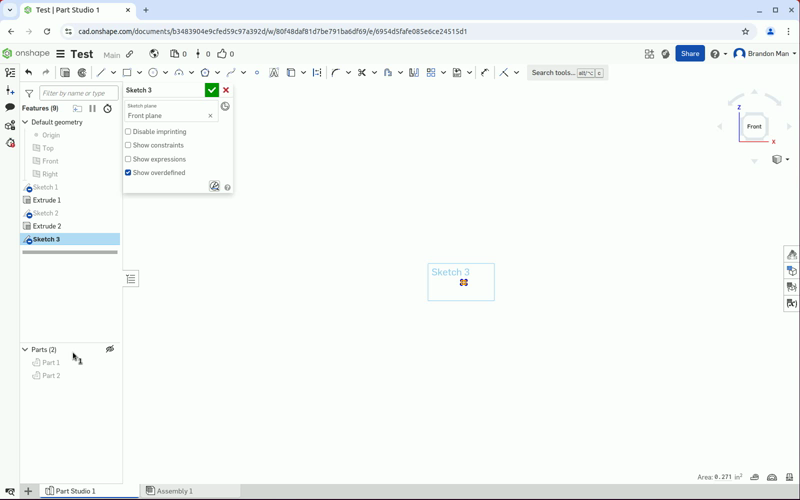
key(shift+y)
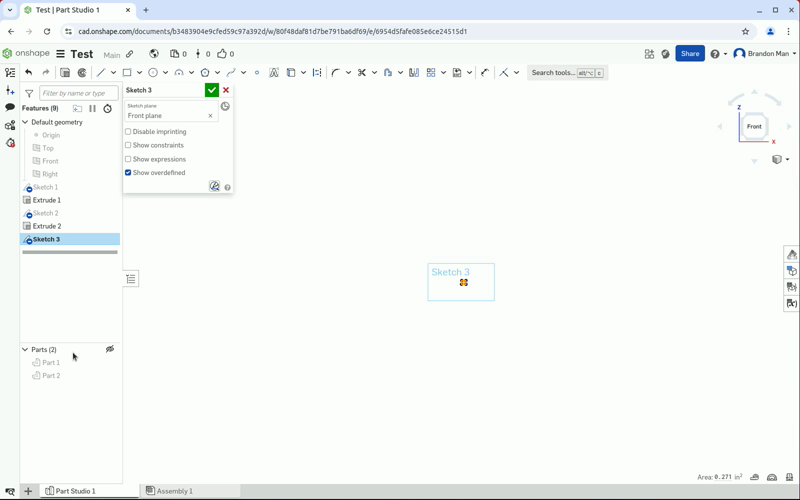
key(shift+e)
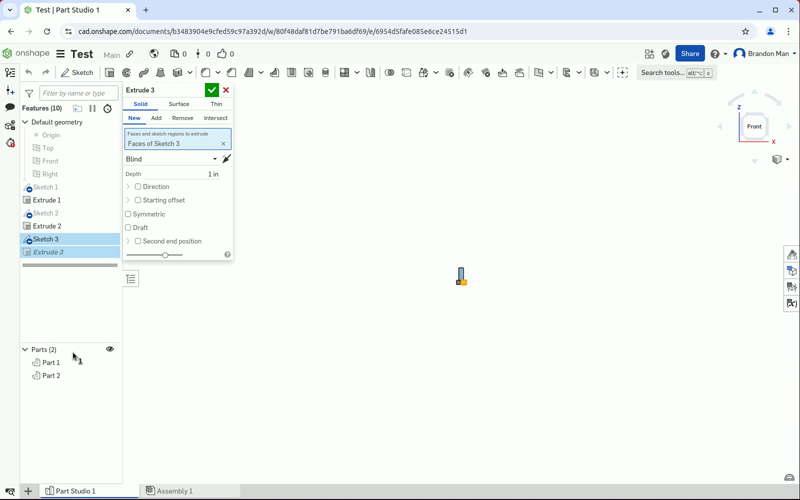
mouse_move(143, 106)
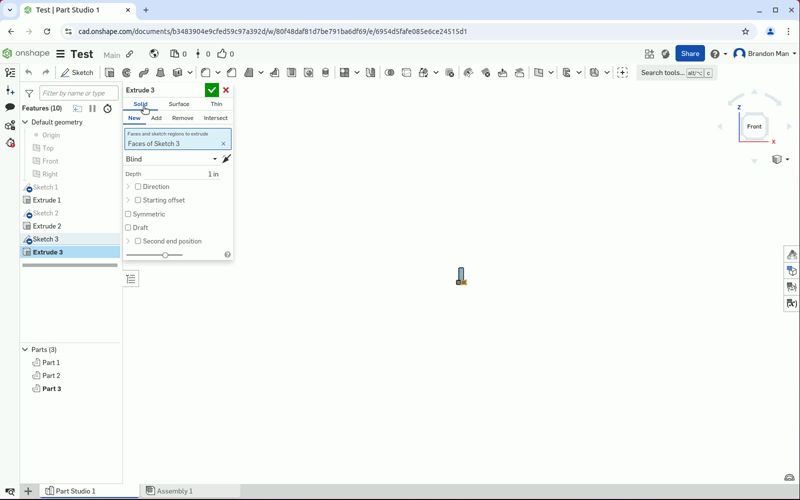
click(143, 106)
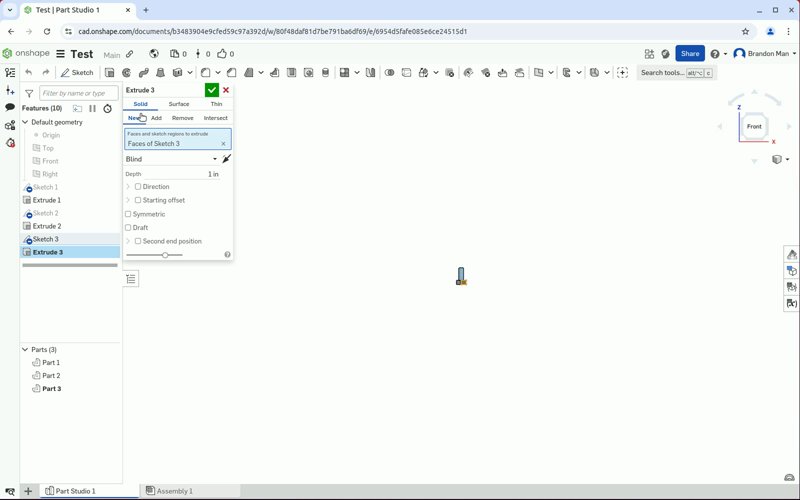
mouse_move(137, 120)
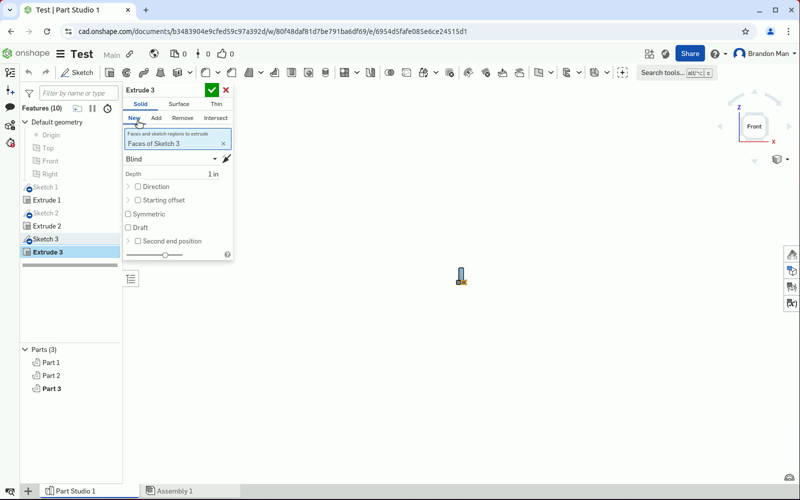
click(137, 120)
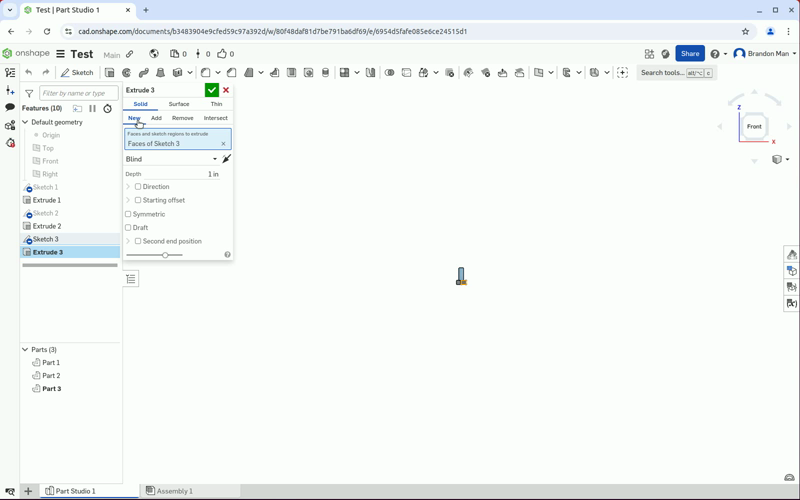
key(tab, 4)
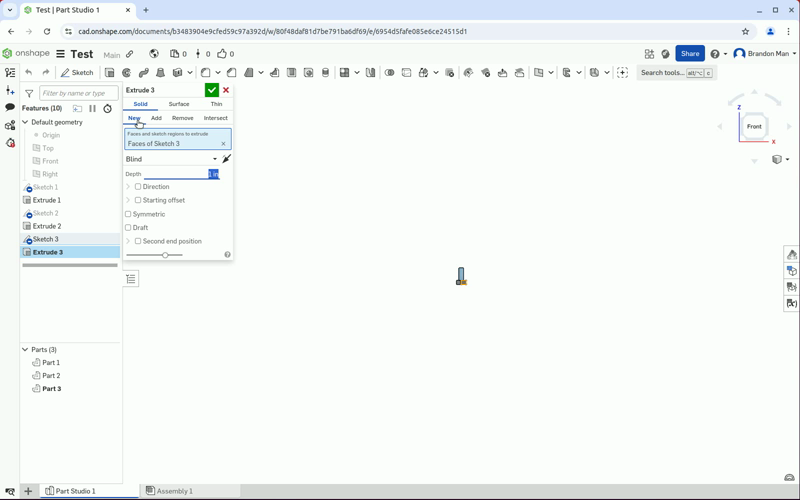
text(23.108)
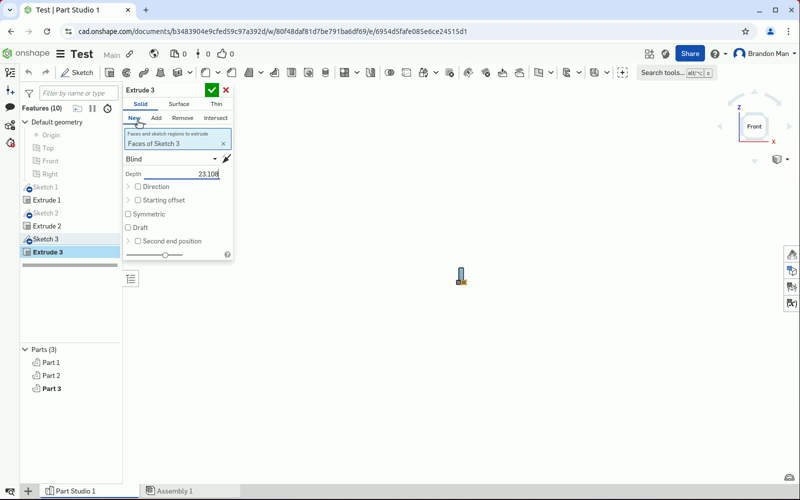
key(enter)
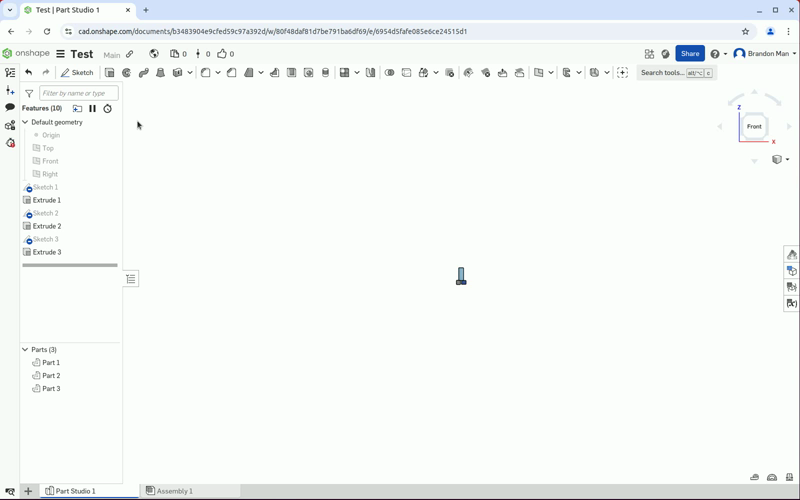
key(shift+h)
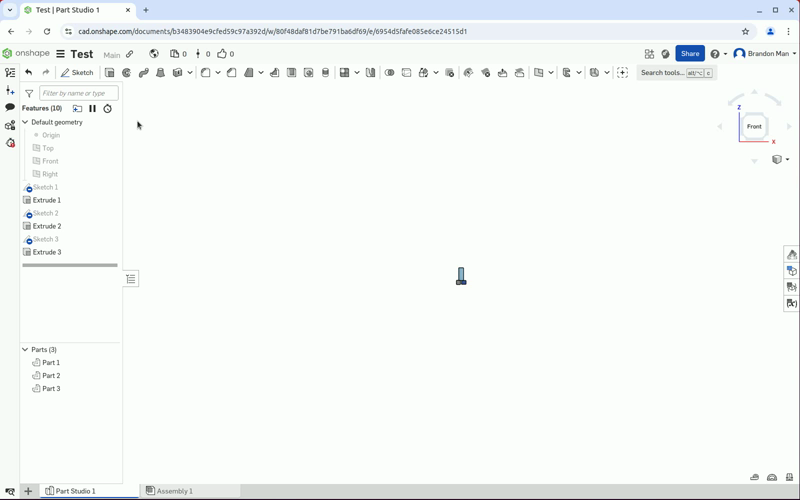
key(shift+h)
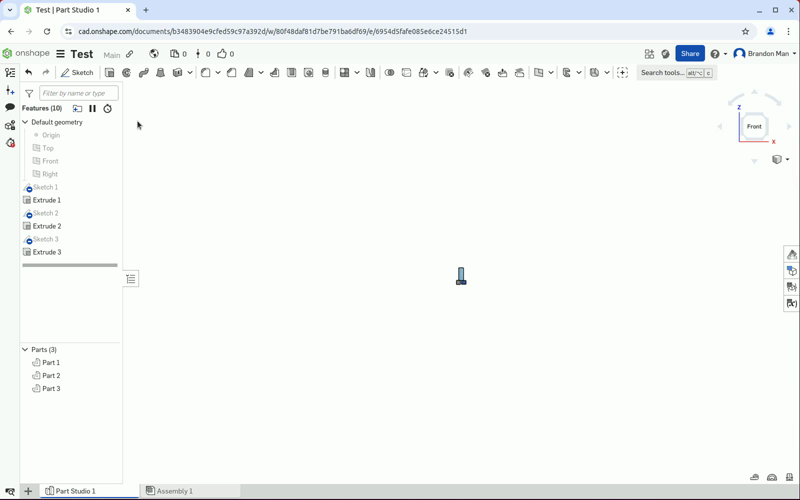
mouse_move(73, 189)
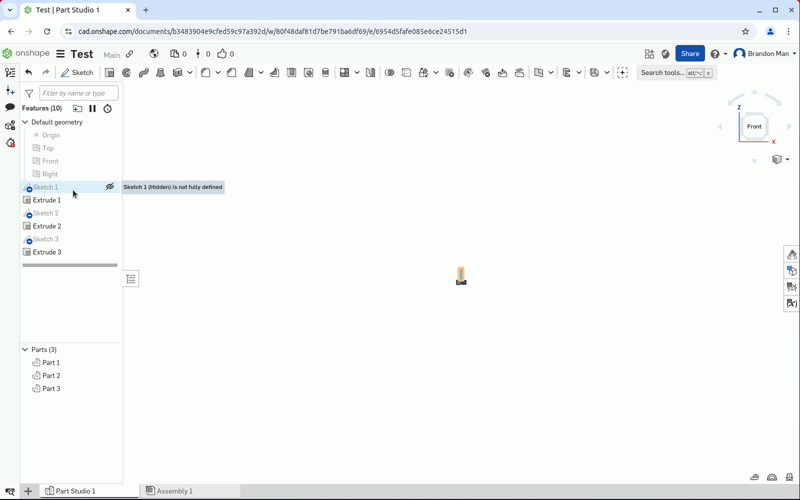
click(73, 189)
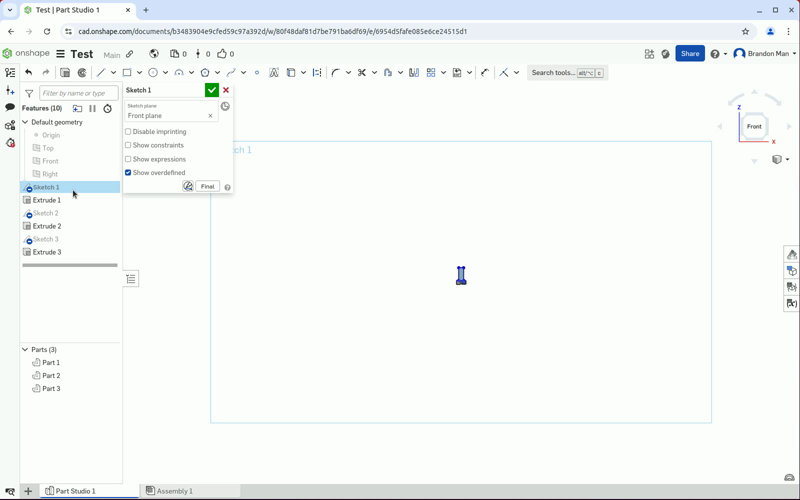
mouse_move(229, 92)
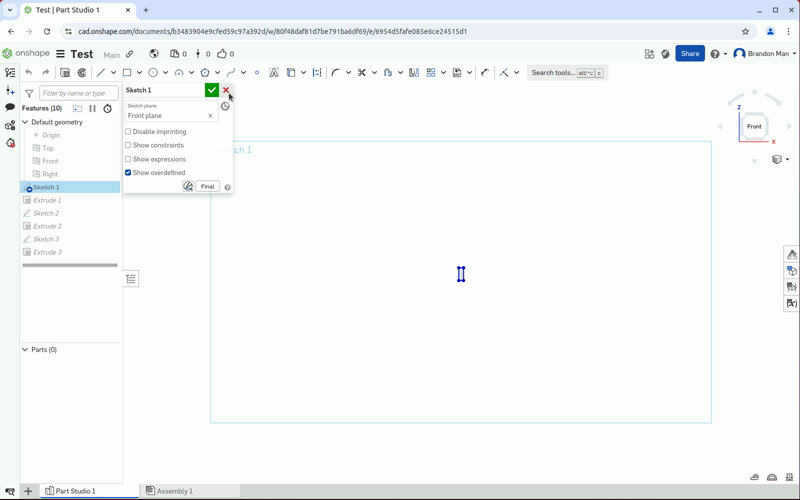
click(229, 92)
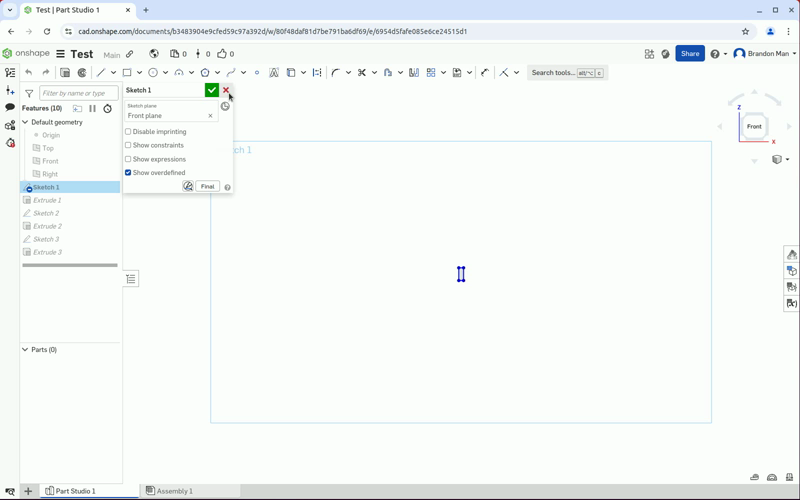
key(shift+s)
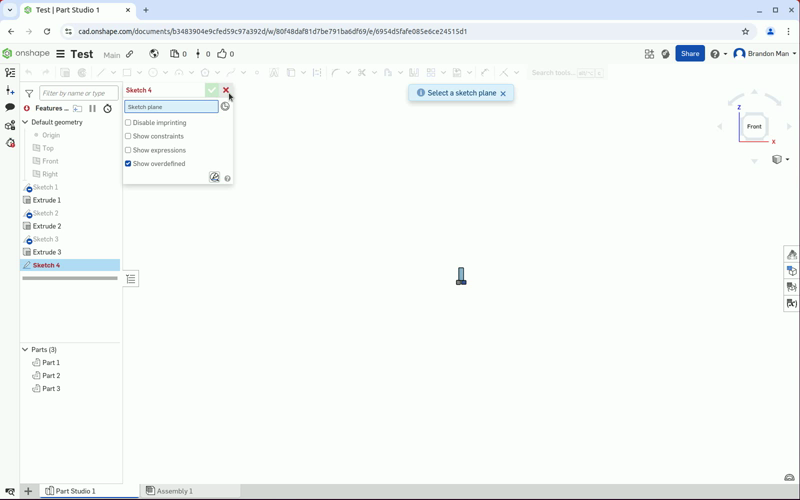
mouse_move(73, 163)
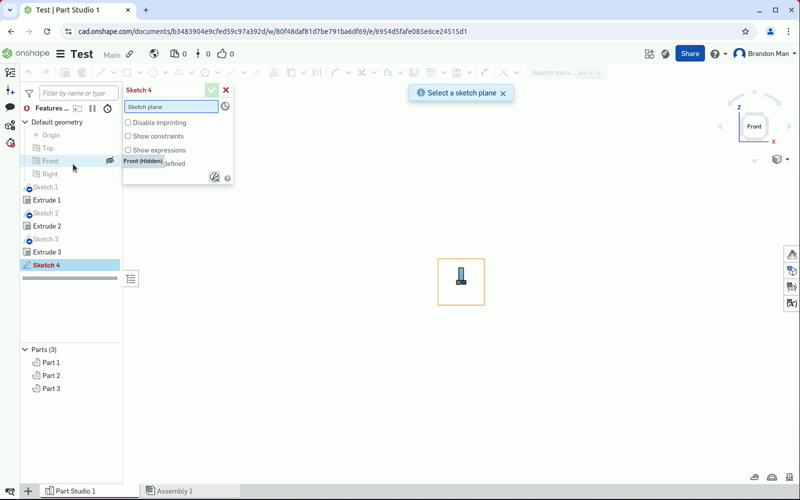
click(73, 163)
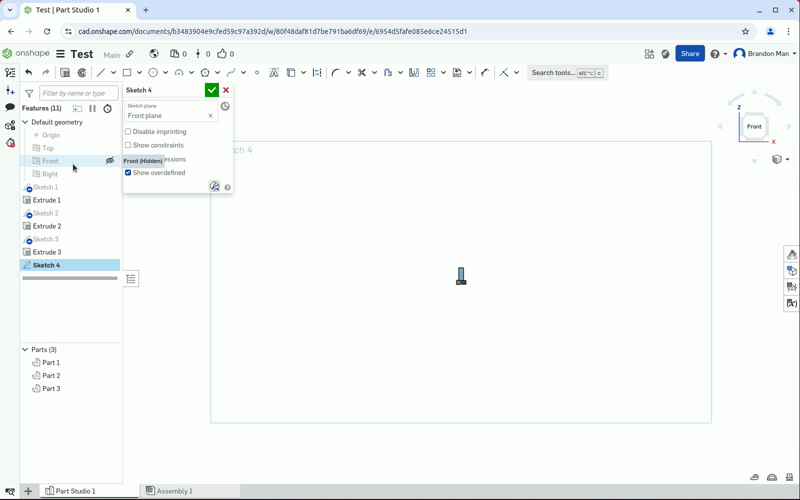
mouse_move(73, 352)
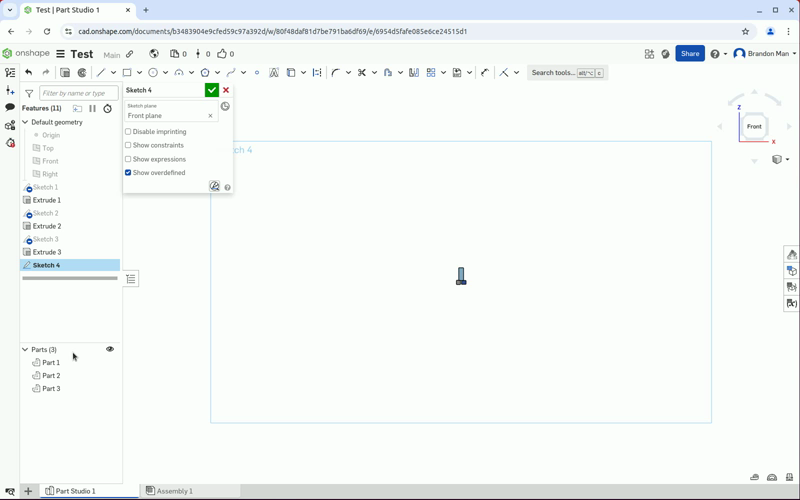
key(y)
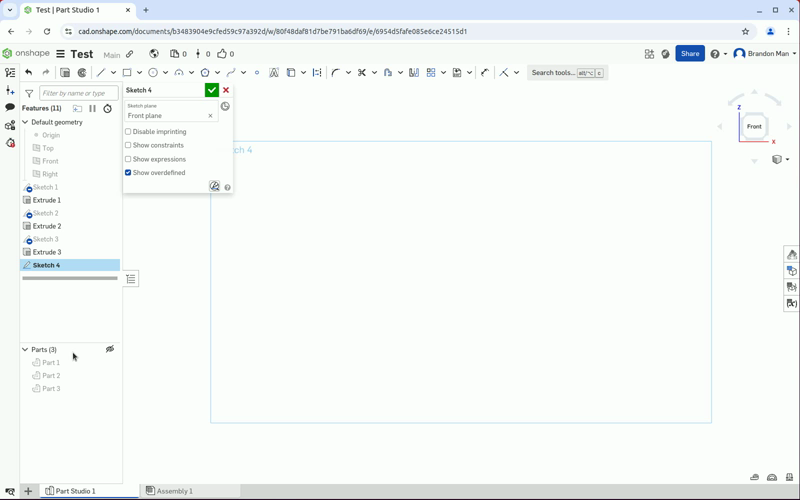
key(l)
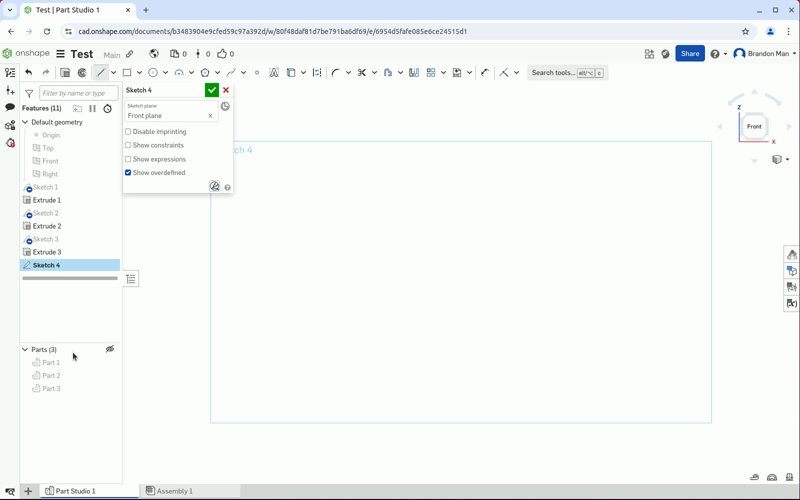
key_down(shift)
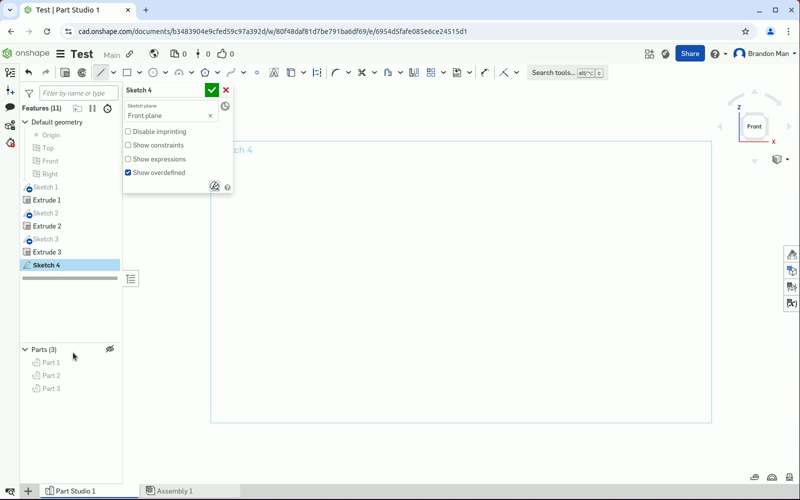
mouse_move(459, 291)
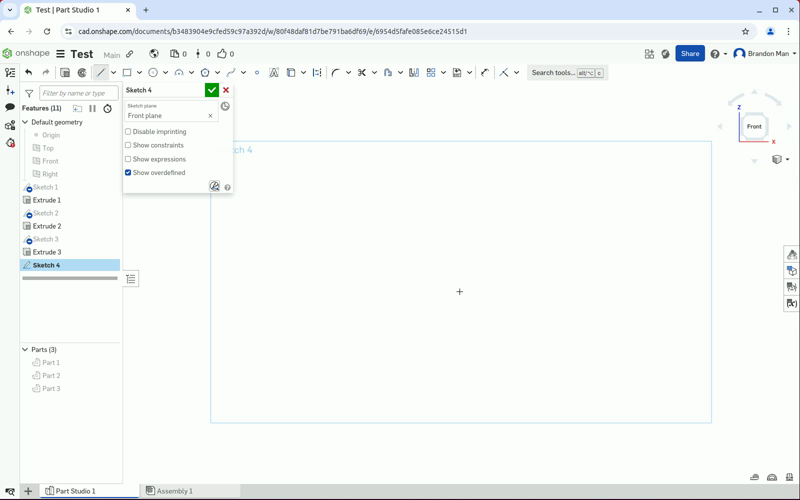
click(459, 291)
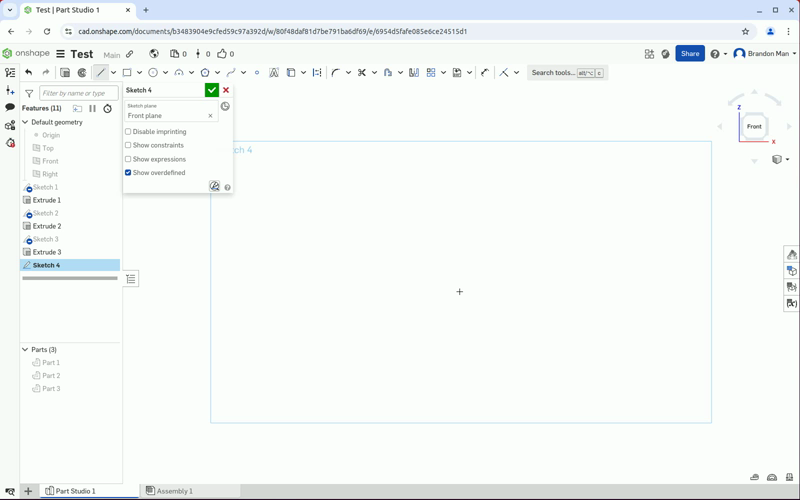
key_up(shift)
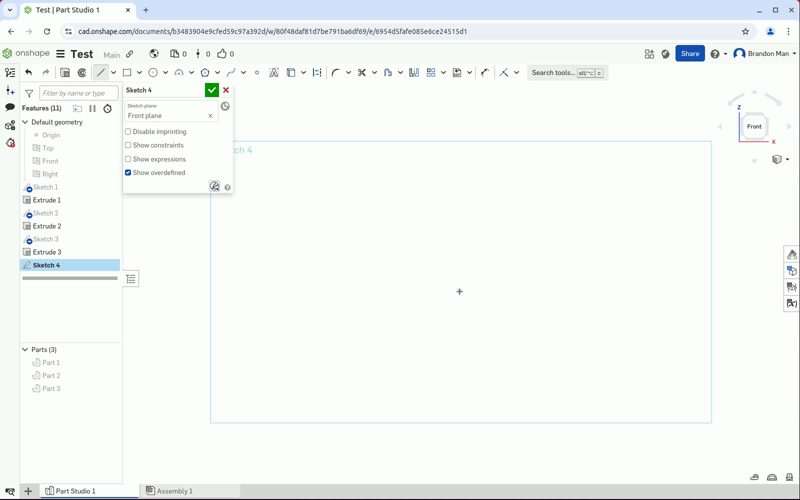
key_down(shift)
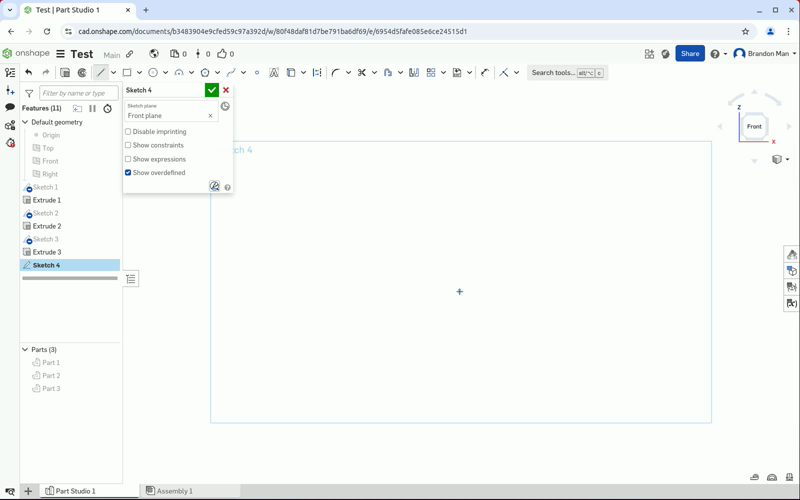
mouse_move(489, 291)
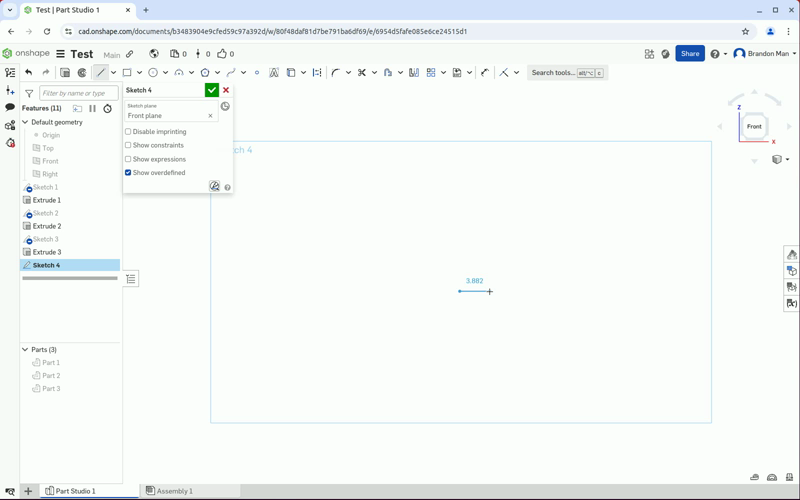
mouse_move(462, 291)
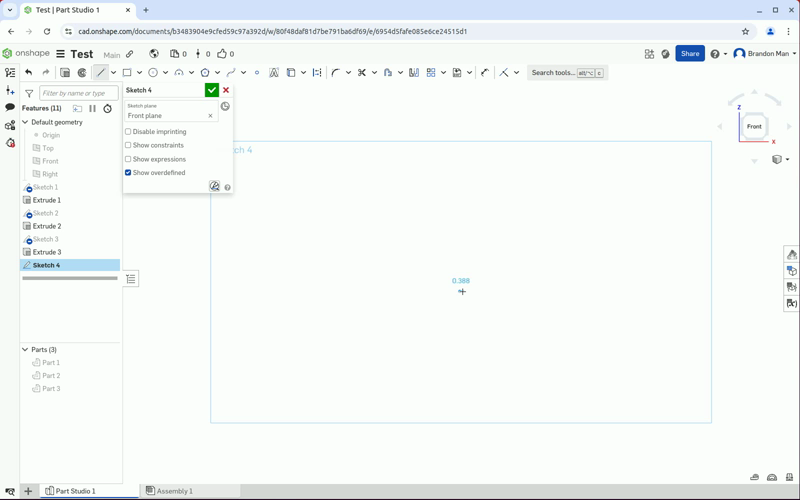
scroll(6)
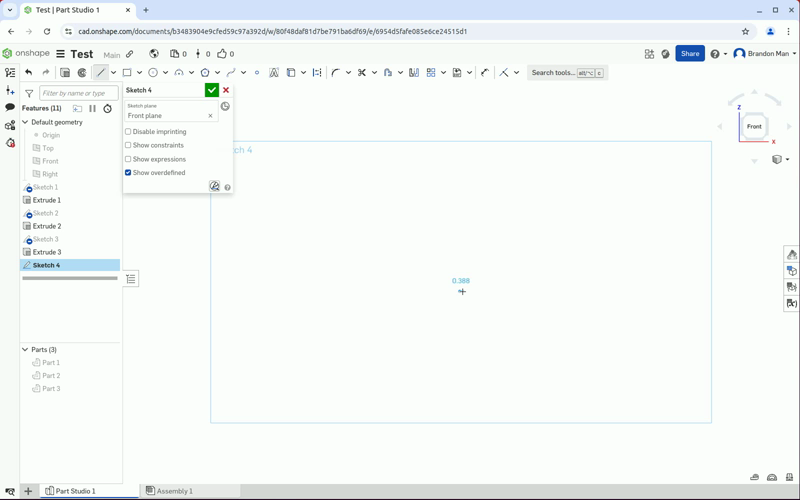
scroll(6)
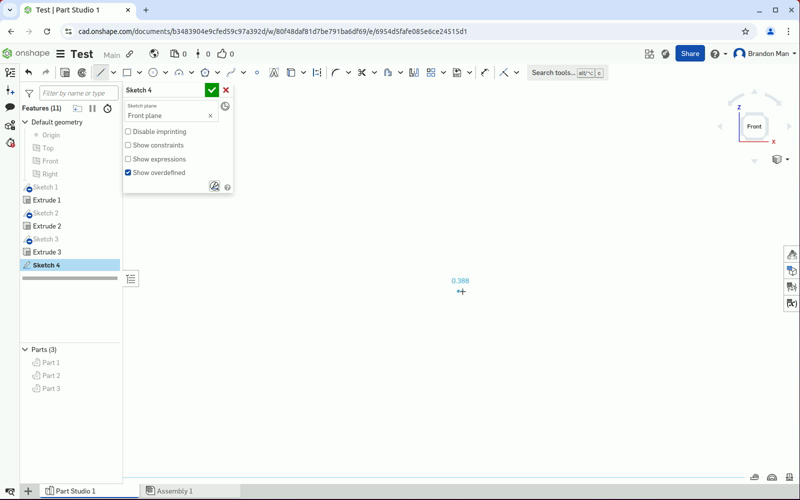
scroll(6)
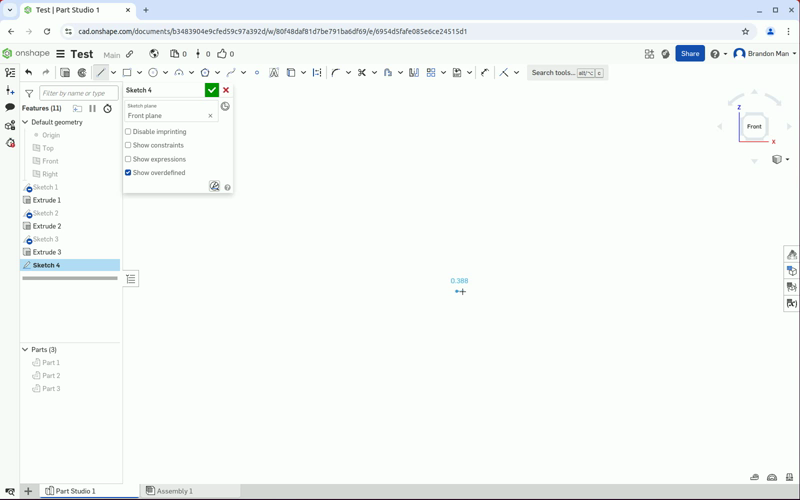
scroll(6)
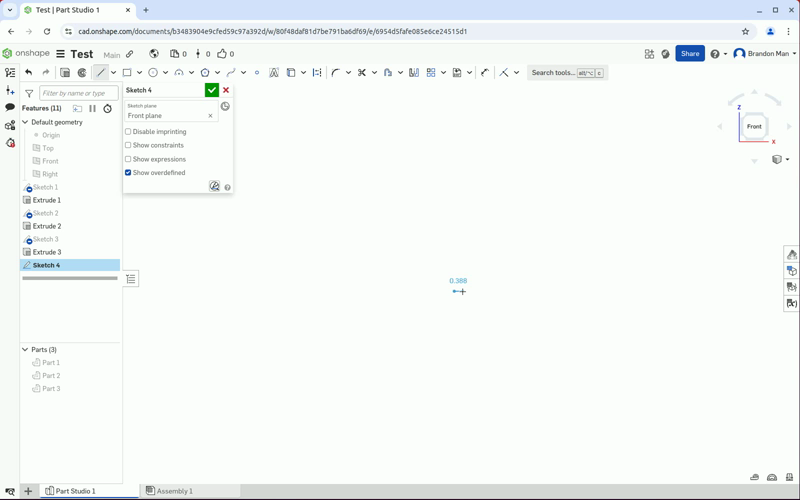
scroll(6)
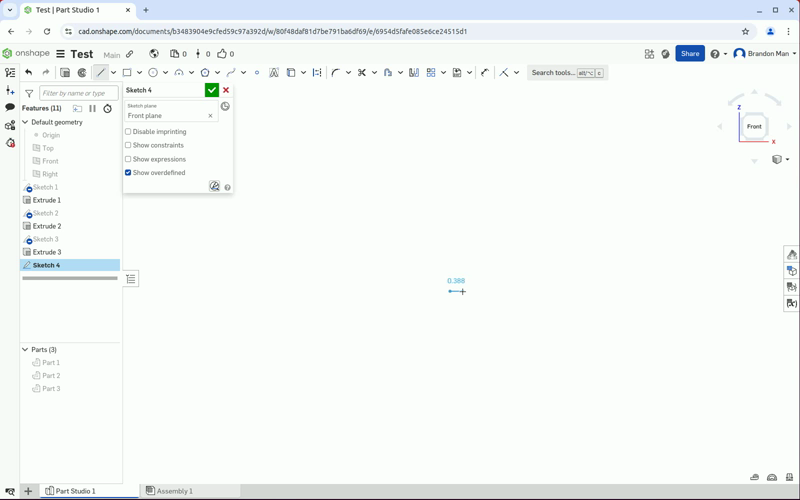
scroll(6)
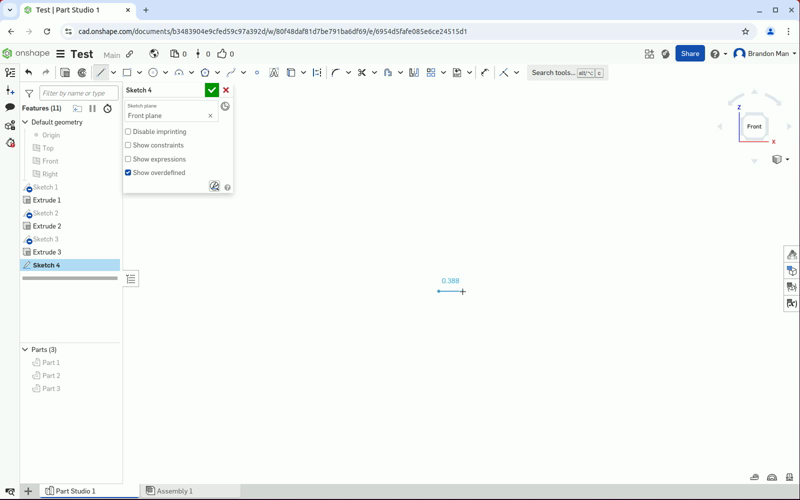
scroll(6)
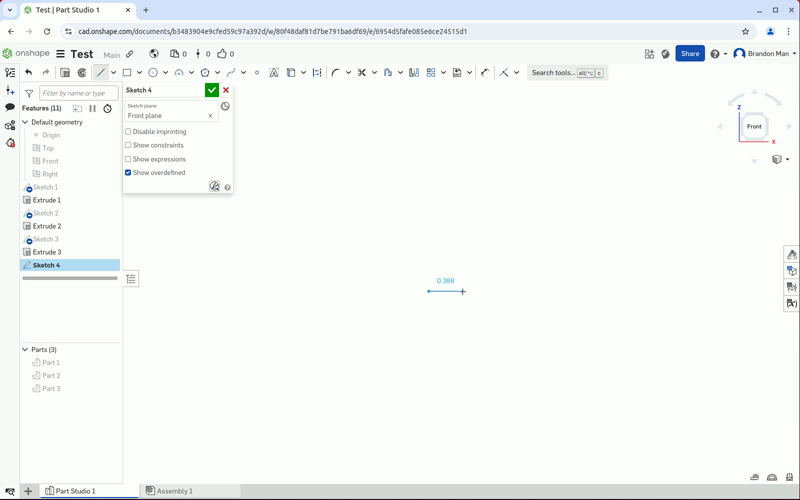
click(462, 291)
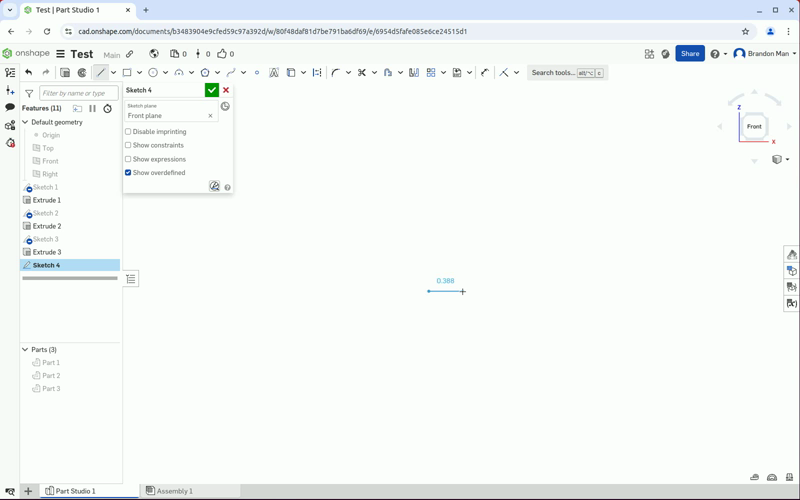
scroll(-6)
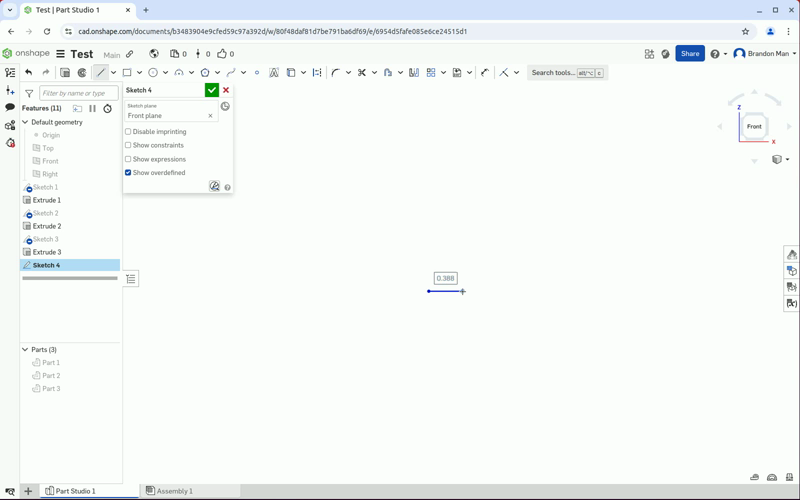
scroll(-6)
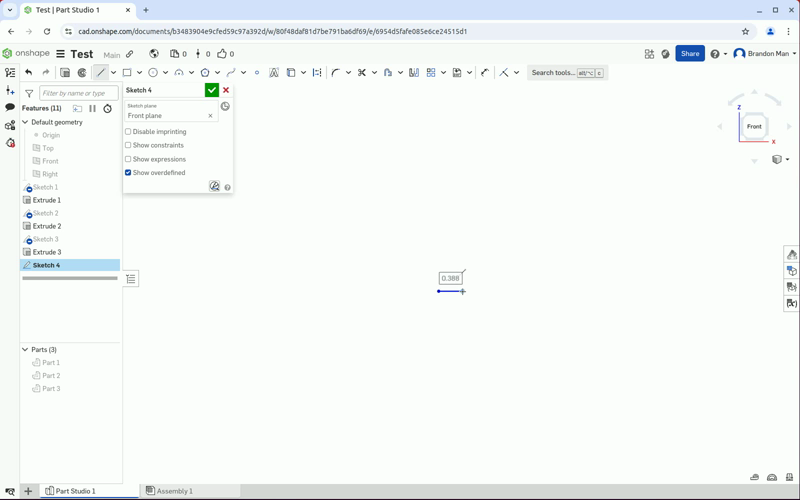
scroll(-6)
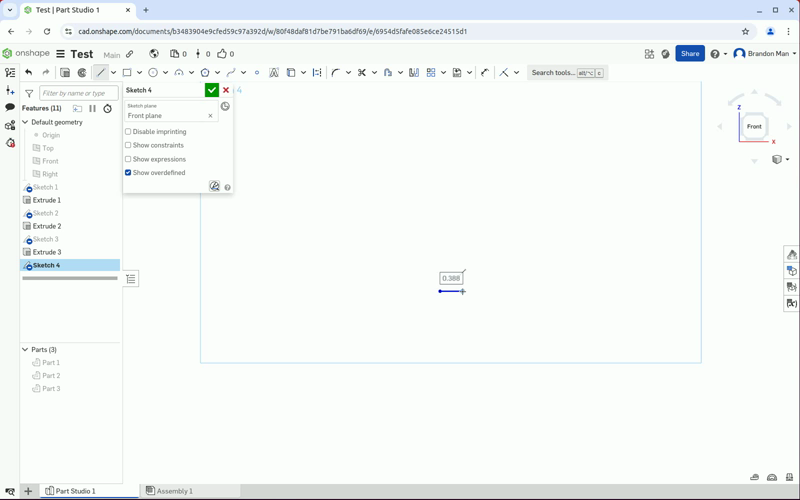
scroll(-6)
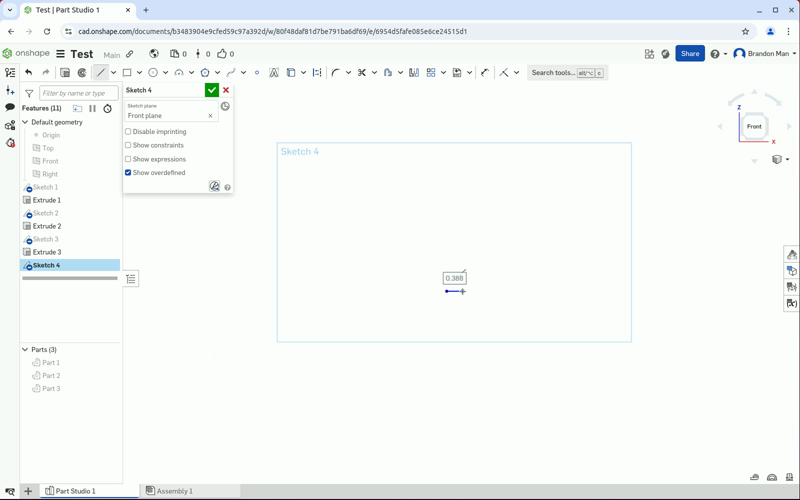
scroll(-6)
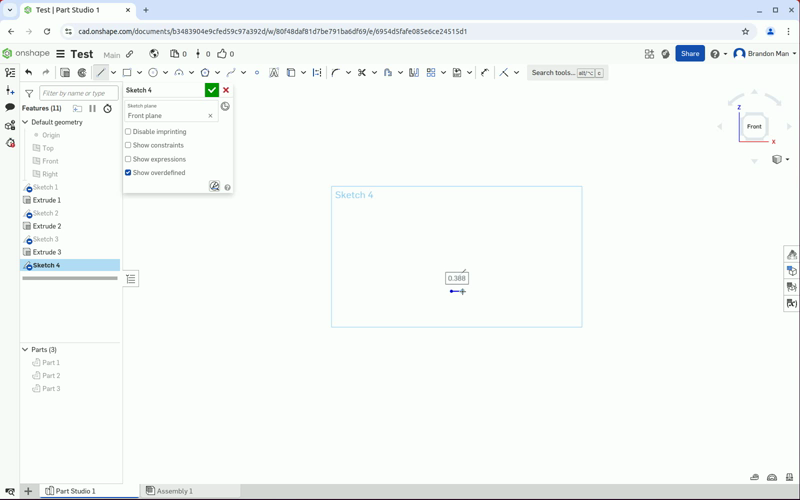
scroll(-6)
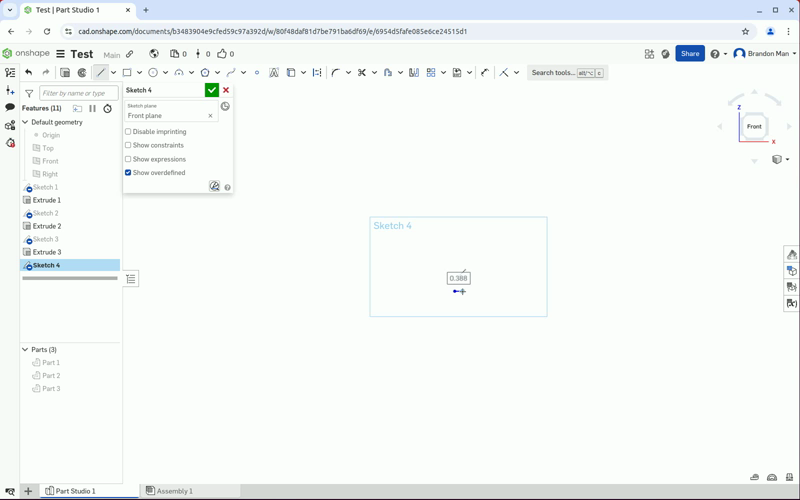
scroll(-6)
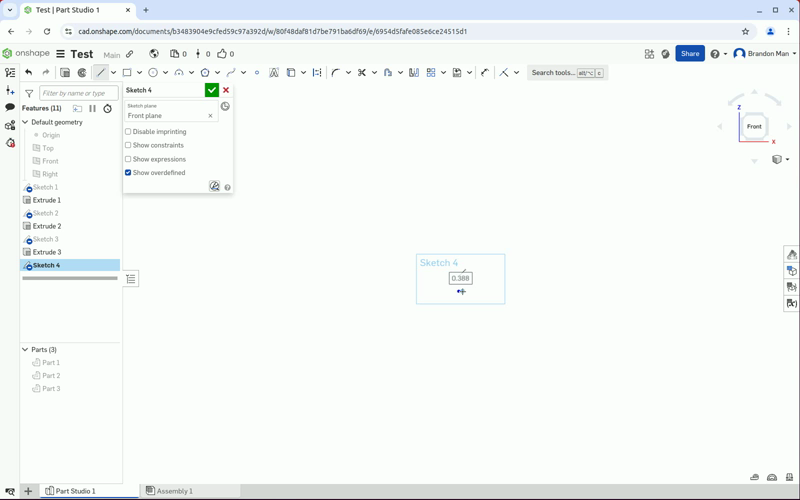
key_up(shift)
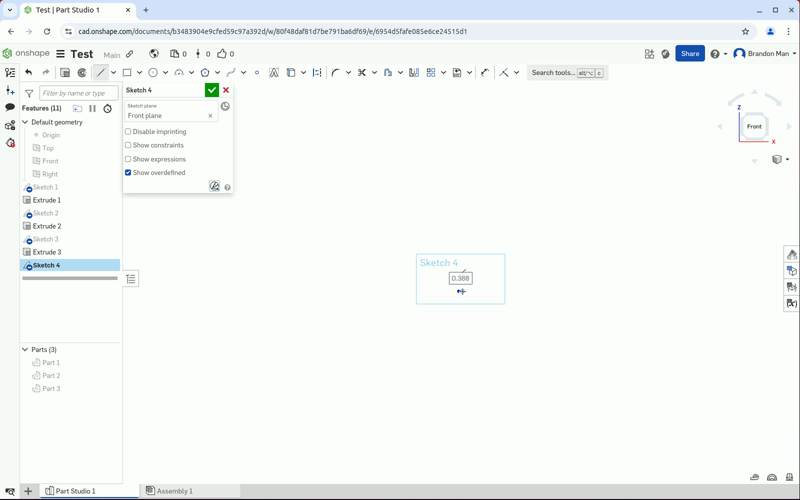
key_down(shift)
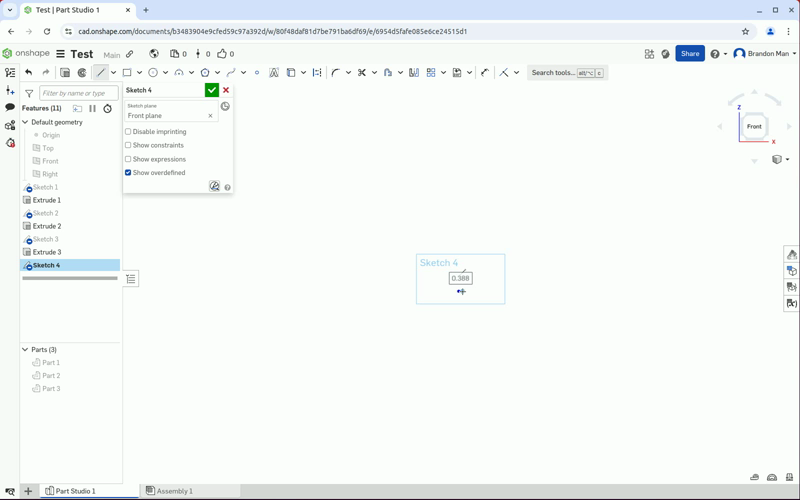
mouse_move(492, 291)
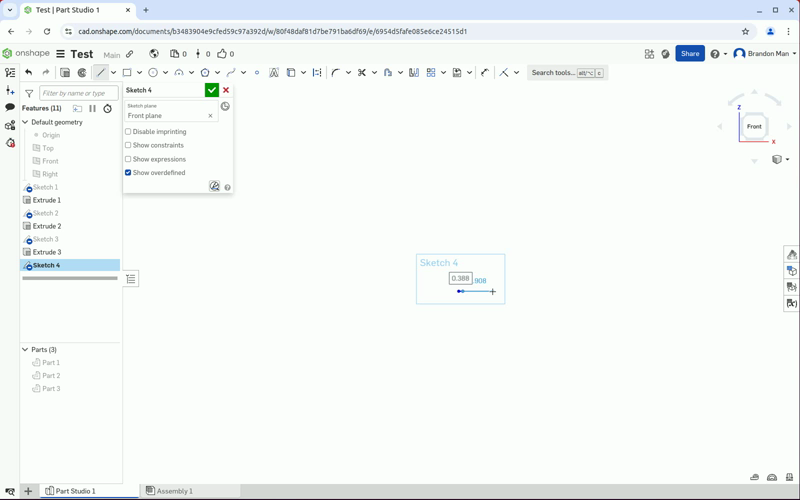
mouse_move(462, 282)
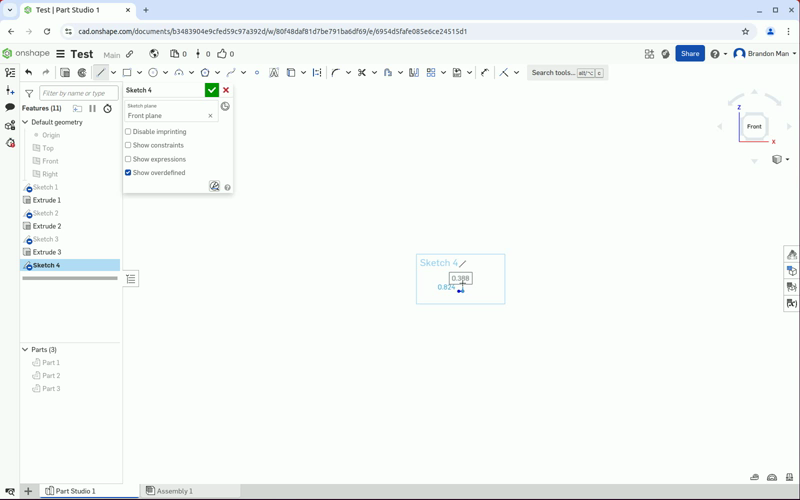
click(462, 282)
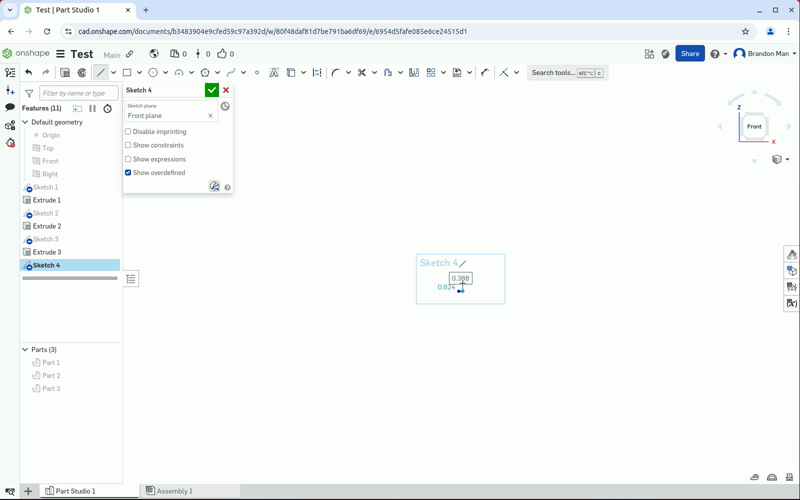
key_up(shift)
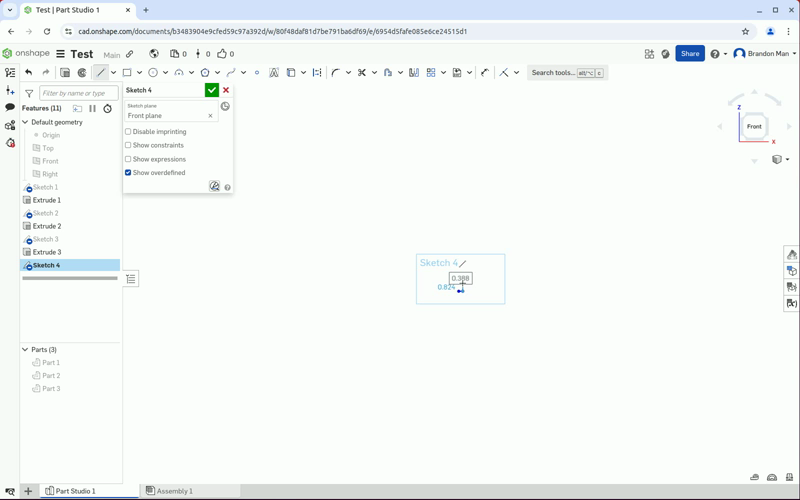
key_down(shift)
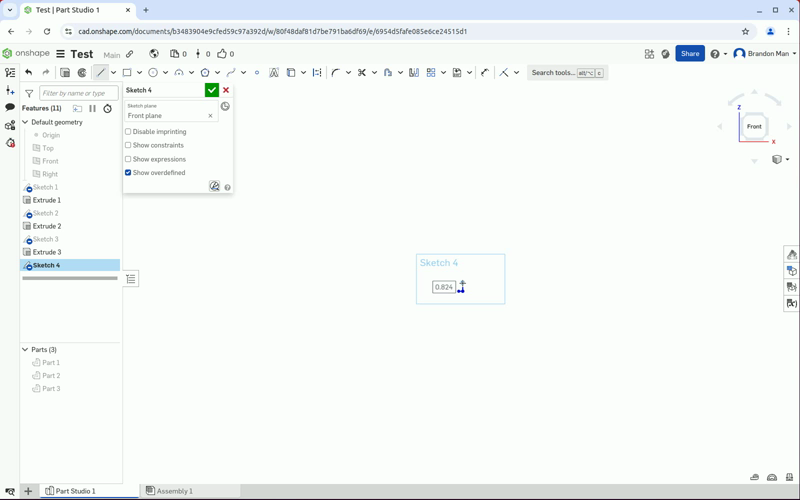
mouse_move(492, 282)
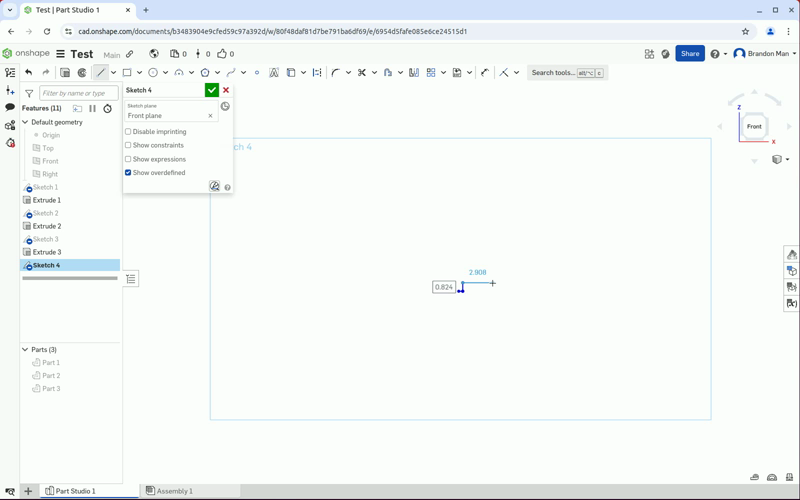
mouse_move(459, 282)
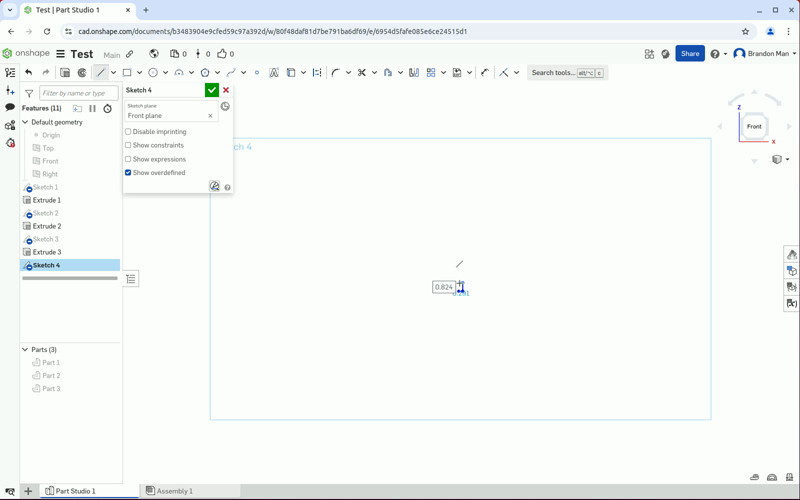
scroll(6)
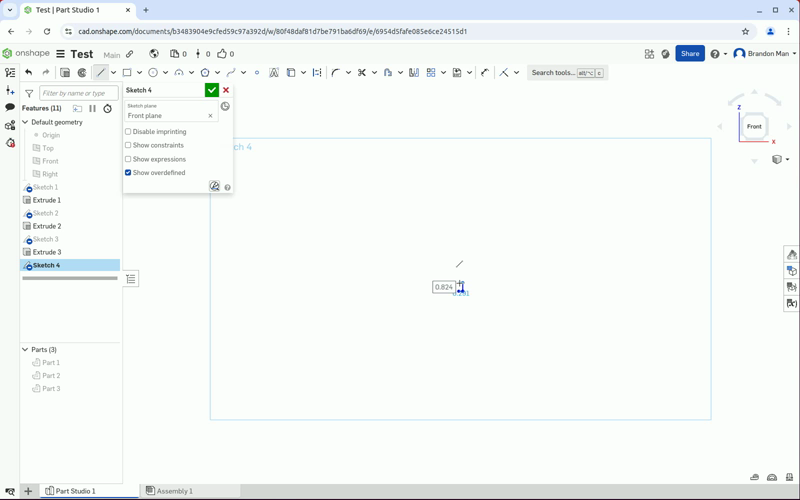
scroll(6)
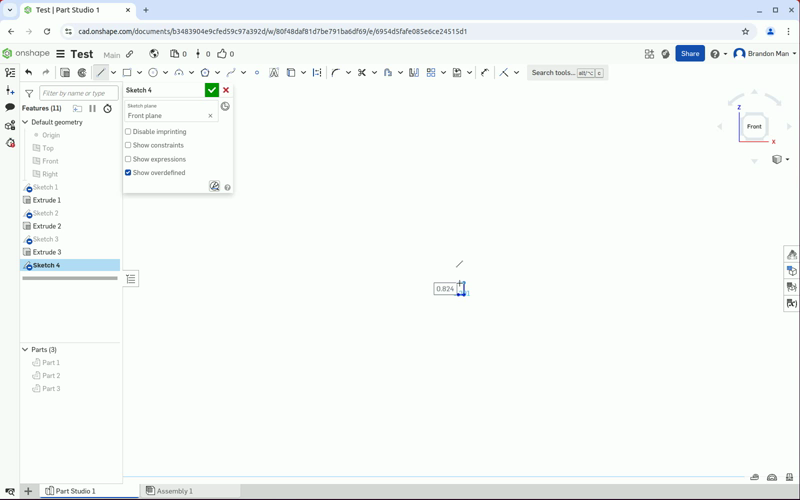
scroll(6)
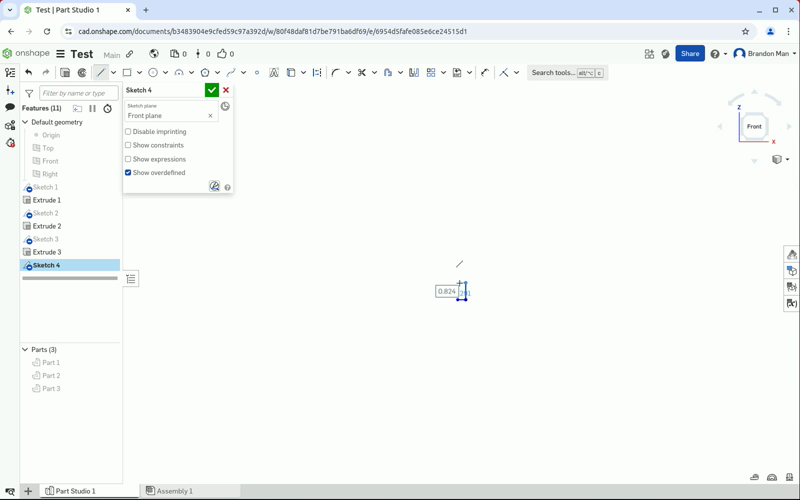
scroll(6)
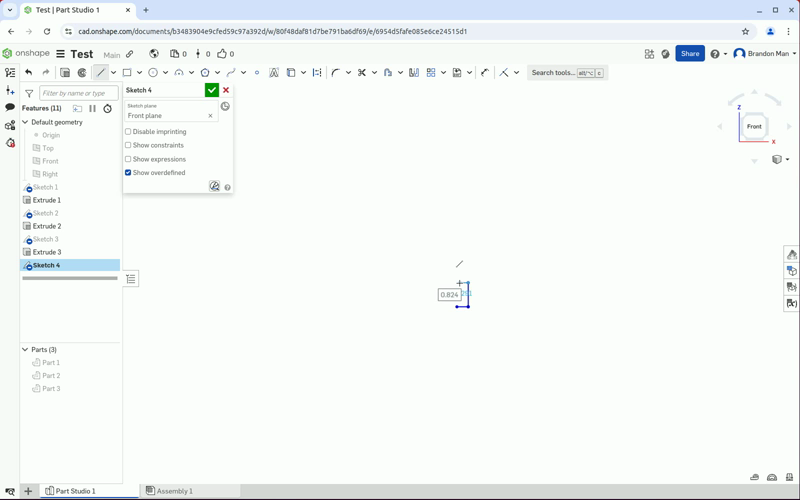
scroll(6)
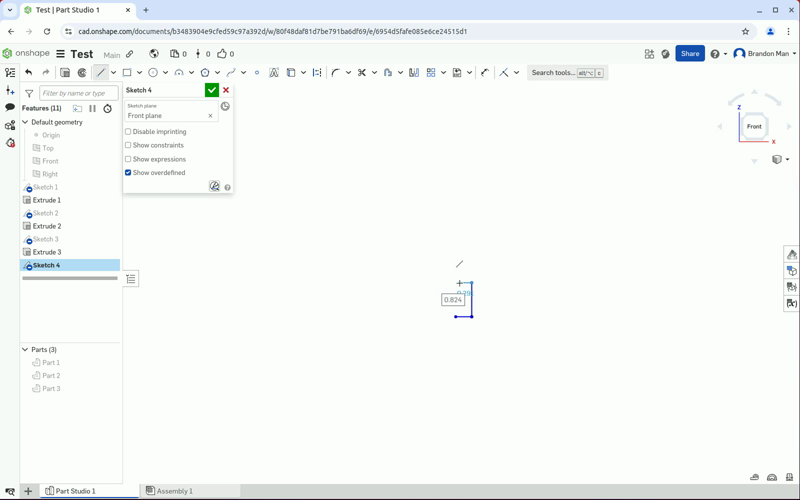
scroll(6)
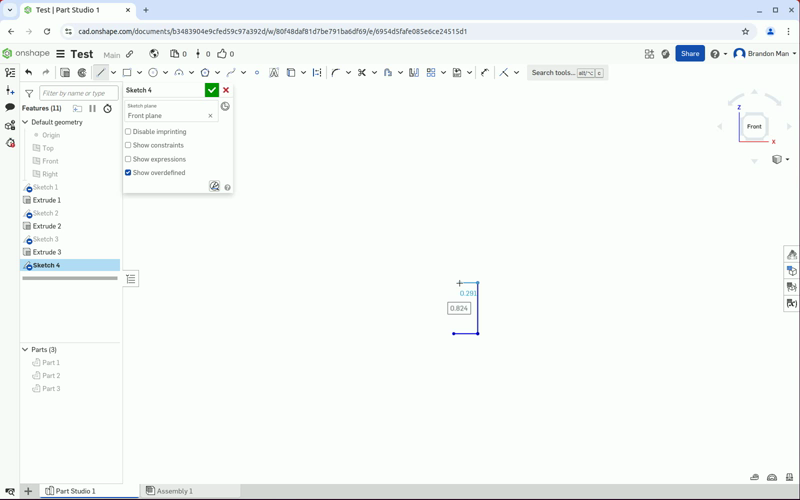
scroll(6)
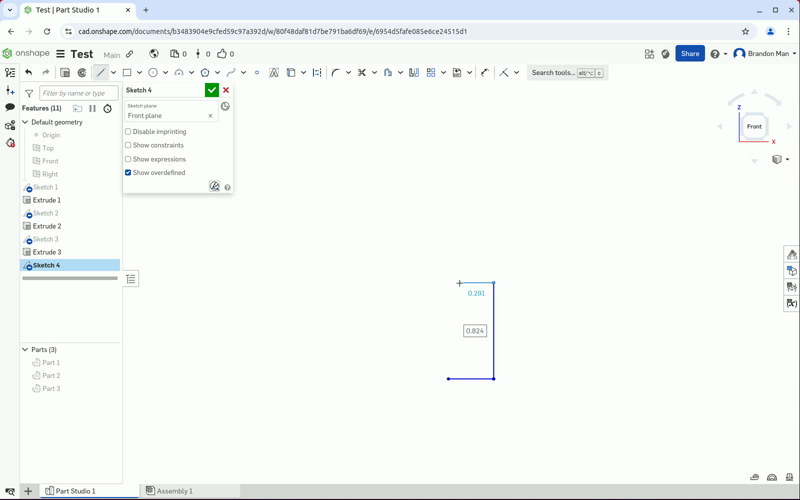
click(459, 282)
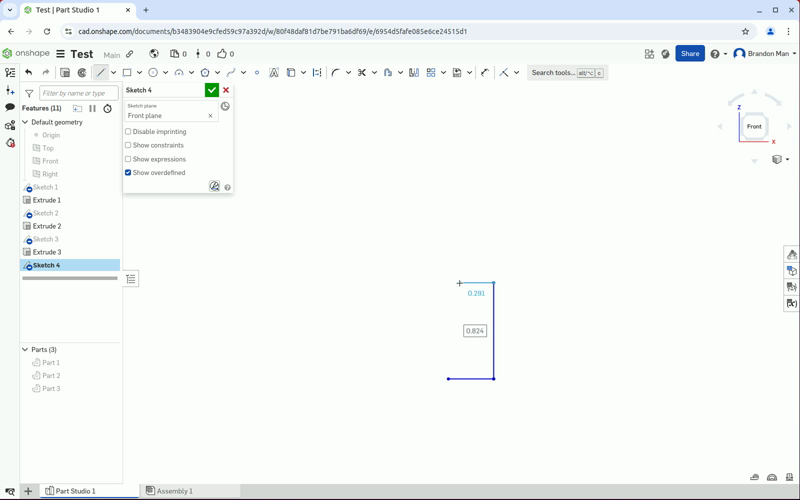
scroll(-6)
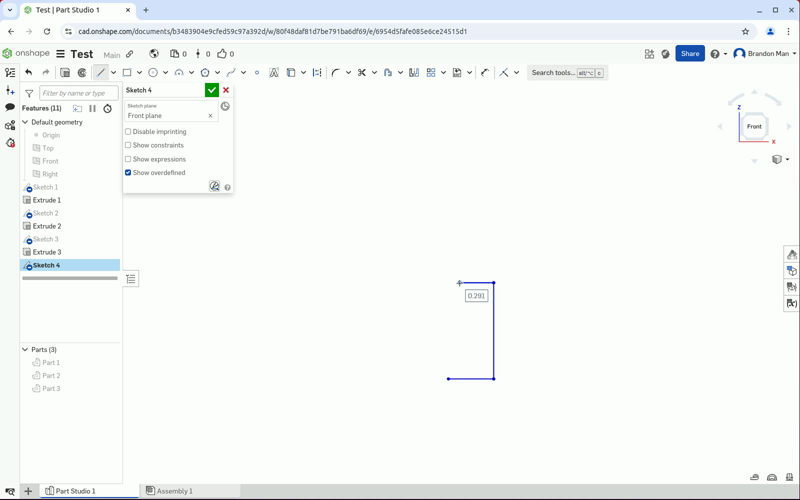
scroll(-6)
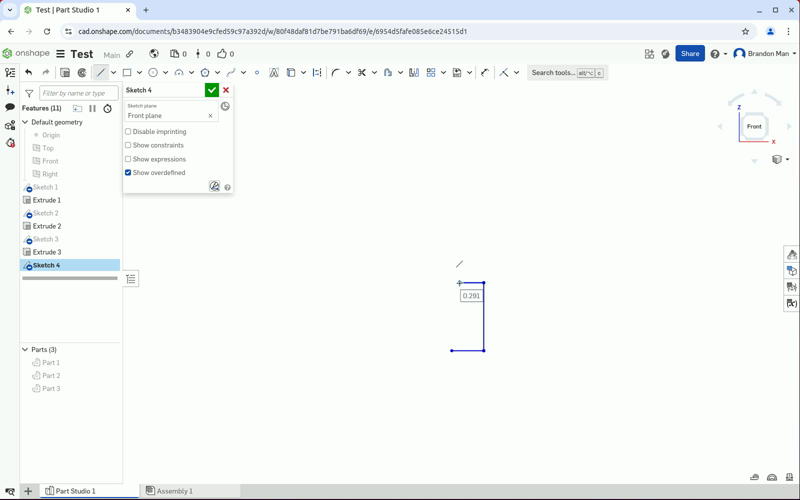
scroll(-6)
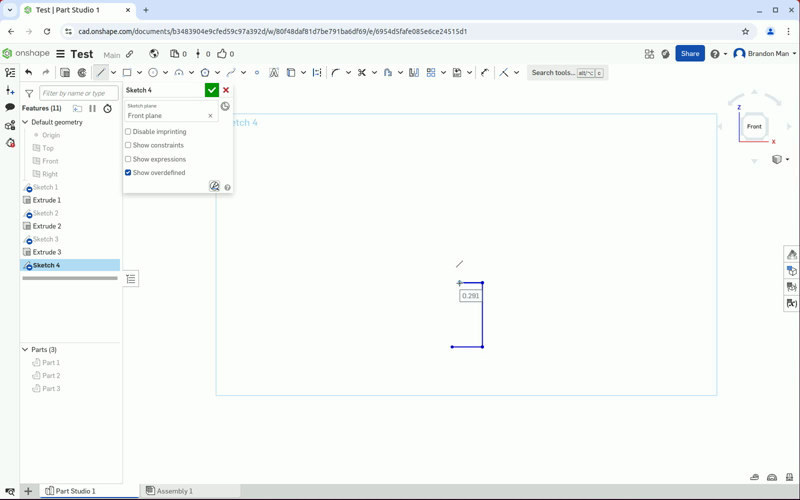
scroll(-6)
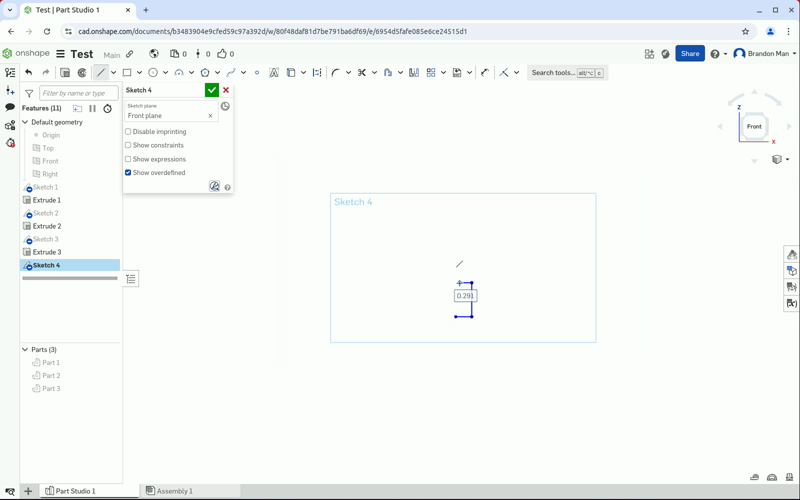
scroll(-6)
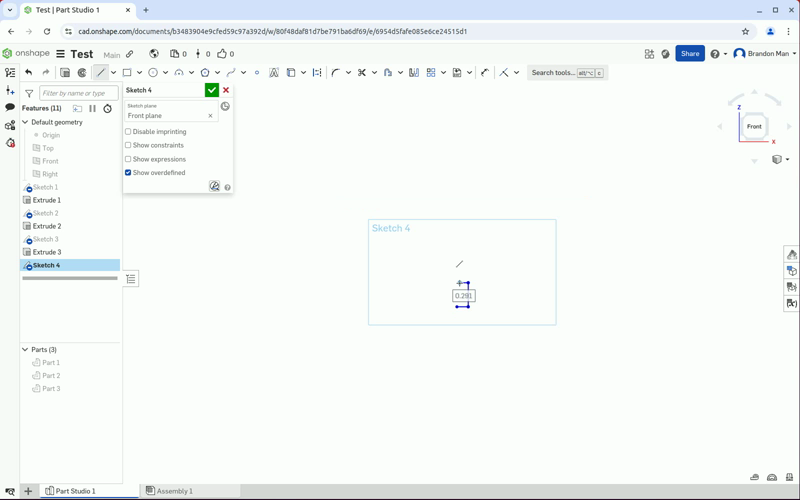
scroll(-6)
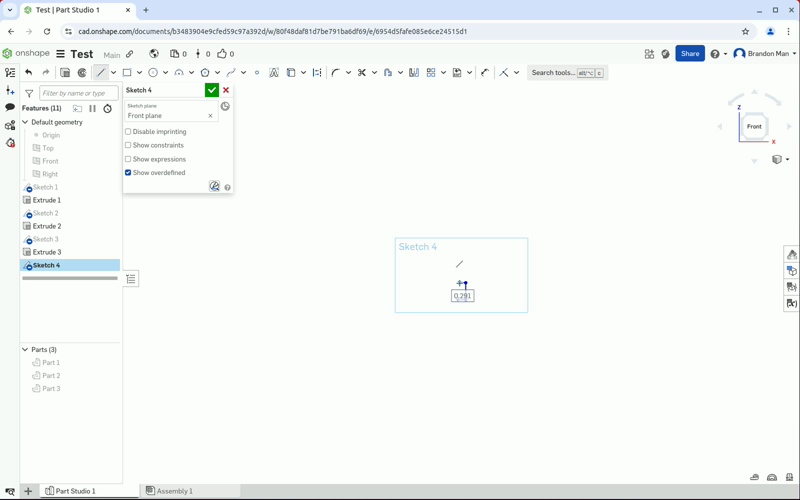
scroll(-6)
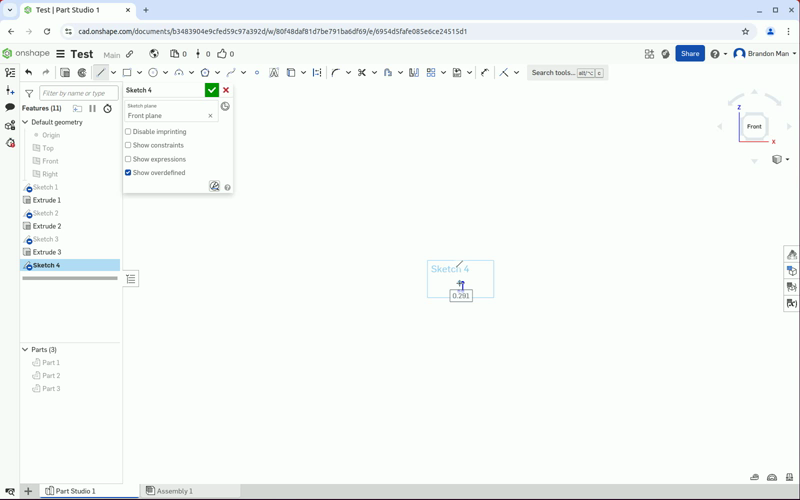
key_up(shift)
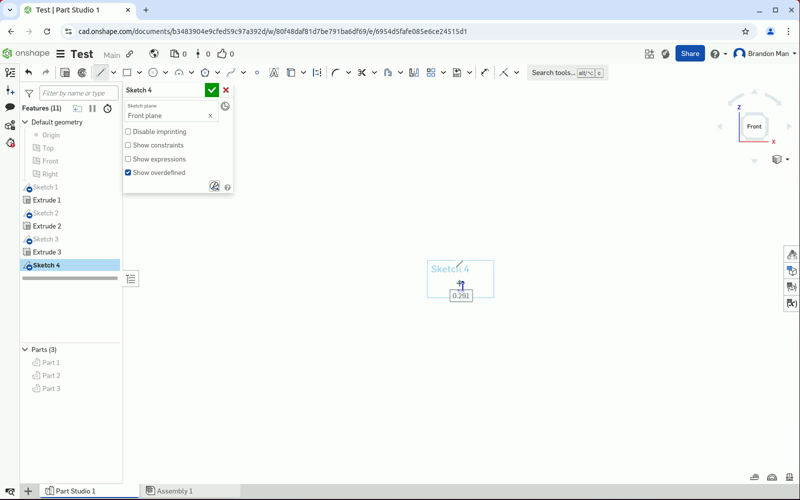
mouse_move(489, 282)
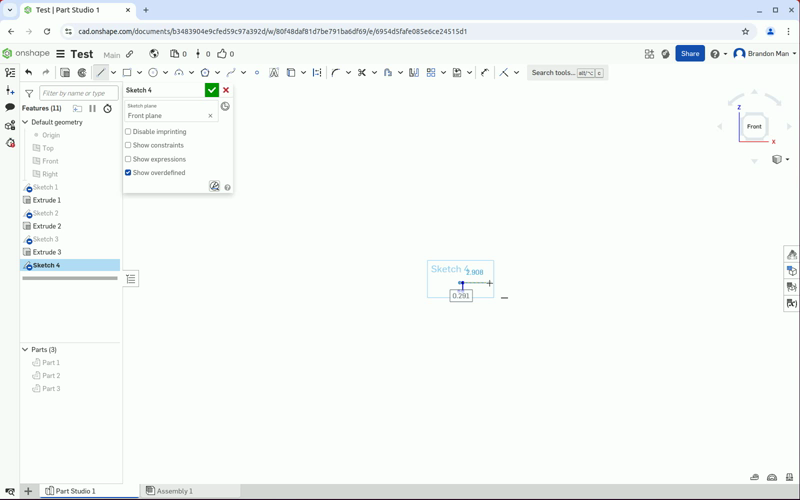
key_down(shift)
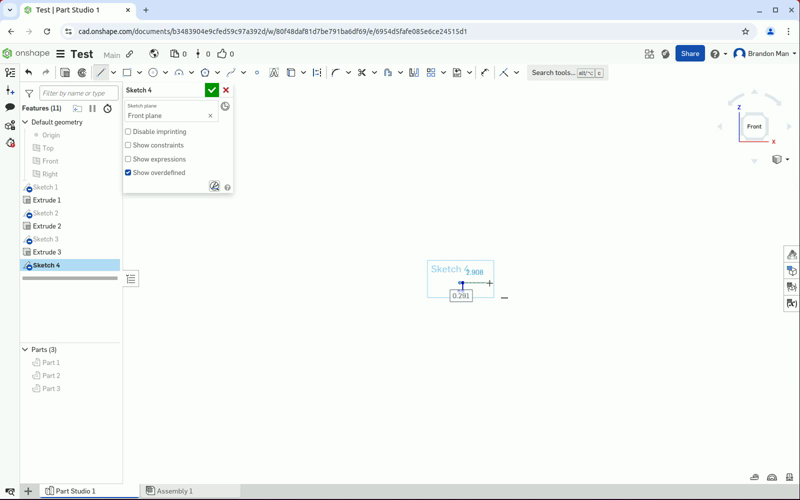
mouse_move(459, 291)
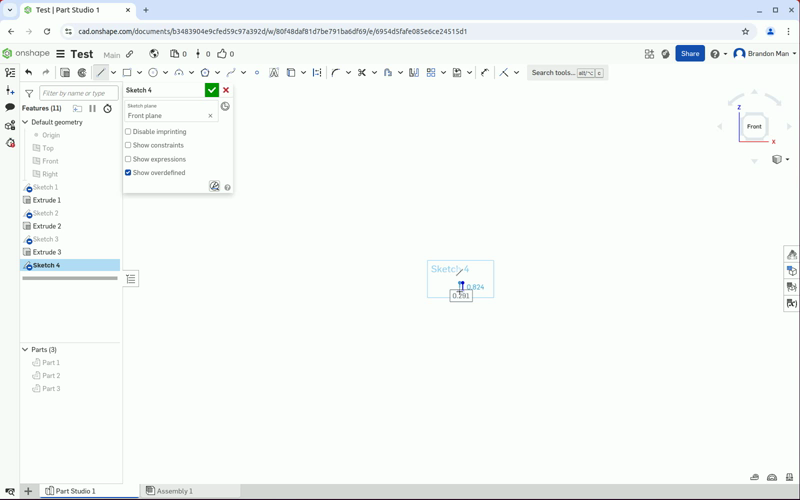
scroll(6)
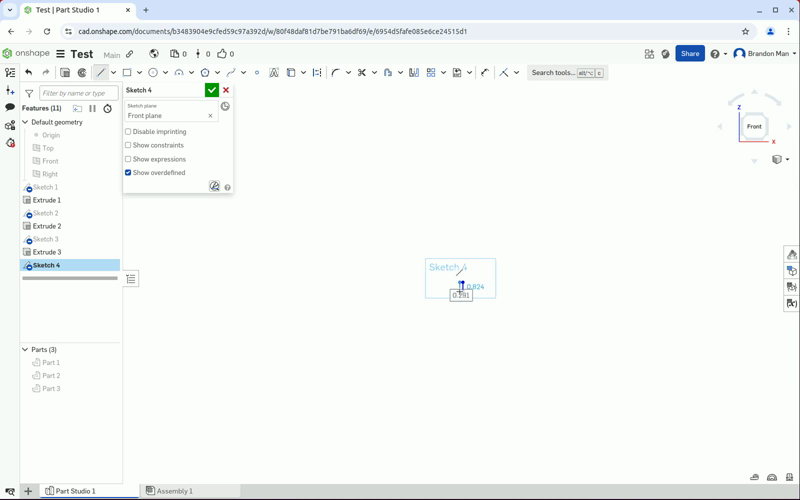
scroll(6)
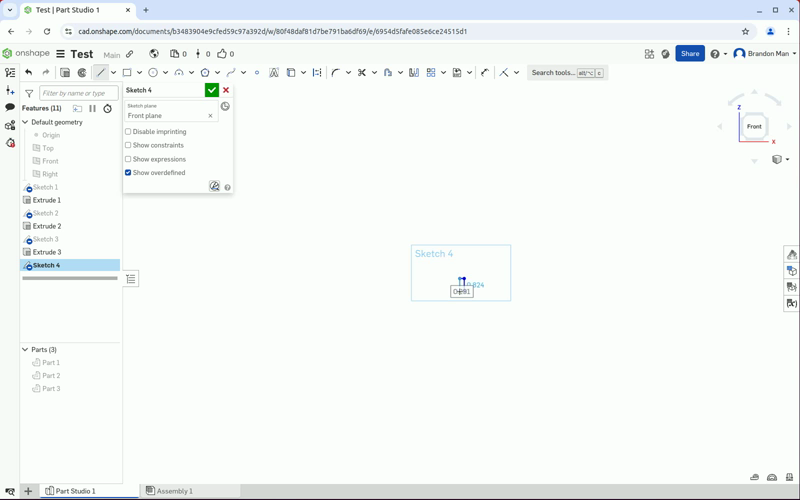
scroll(6)
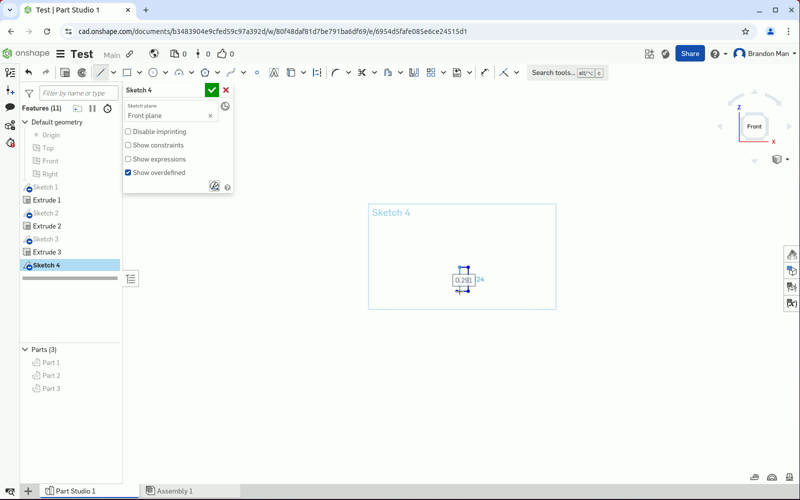
scroll(6)
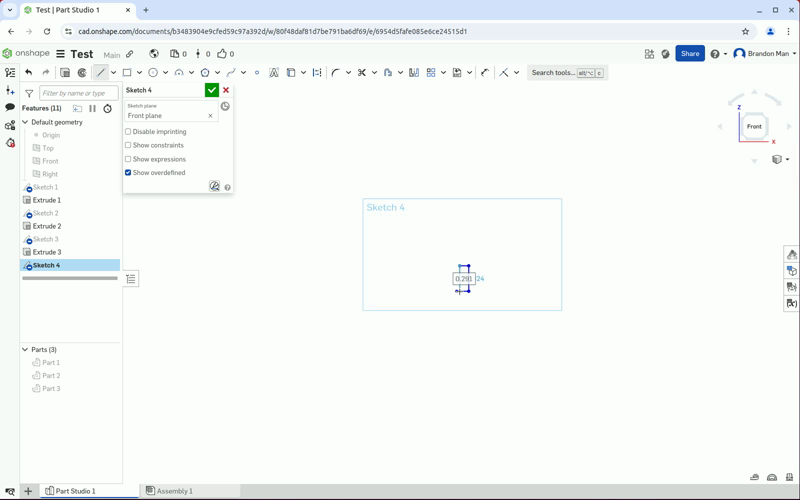
scroll(6)
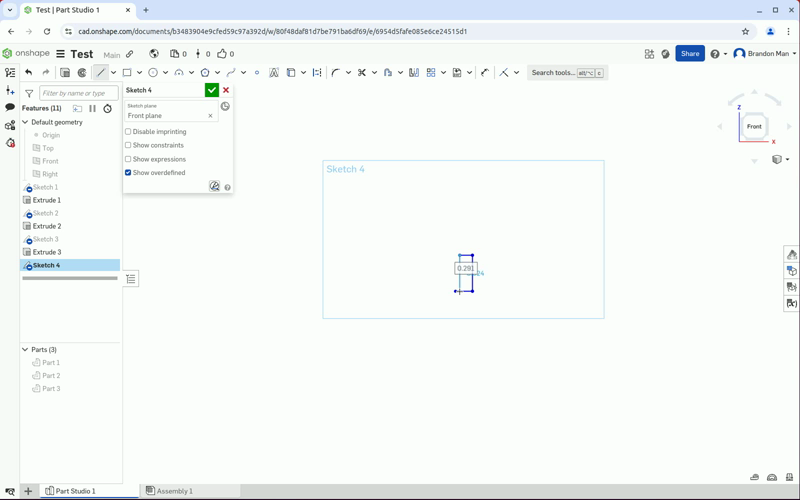
scroll(6)
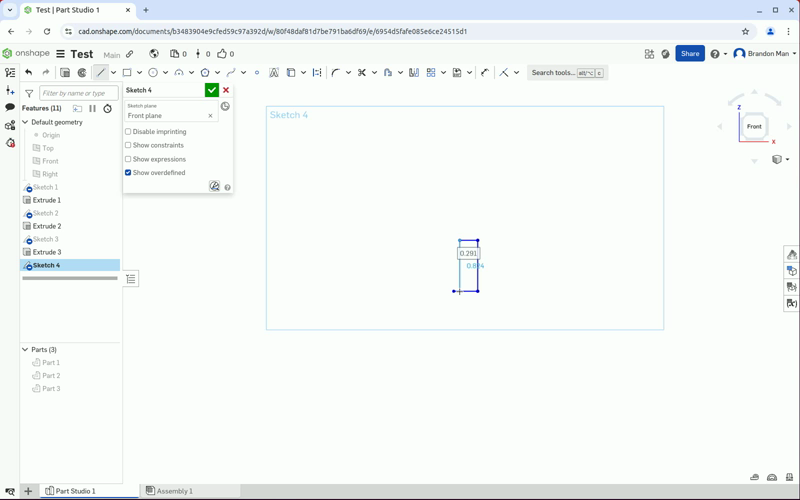
scroll(6)
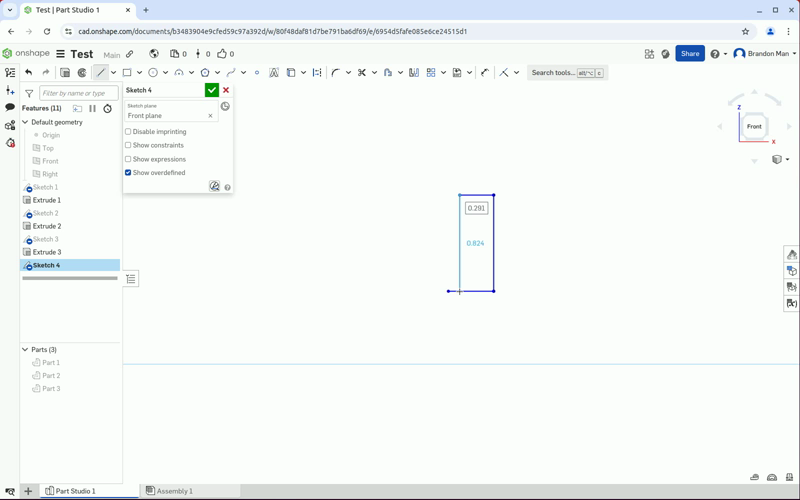
key_up(shift)
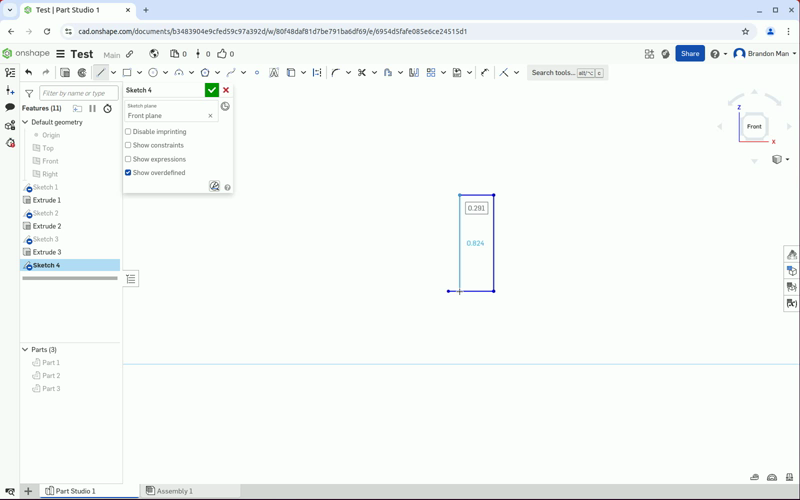
click(459, 291)
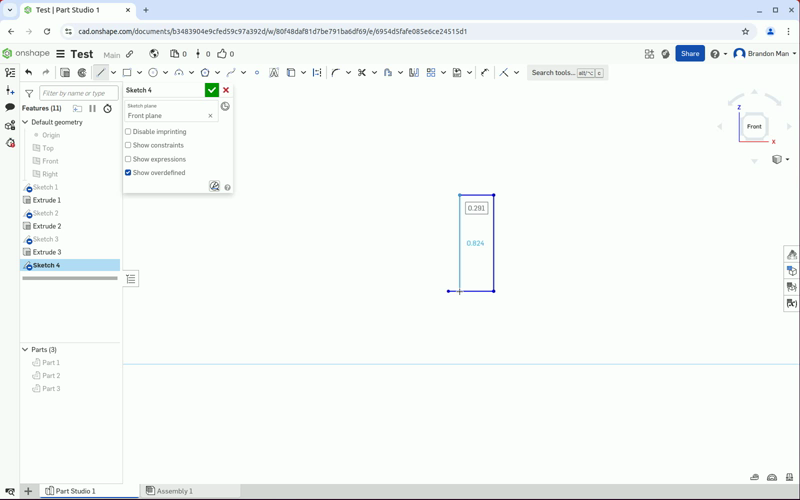
scroll(-6)
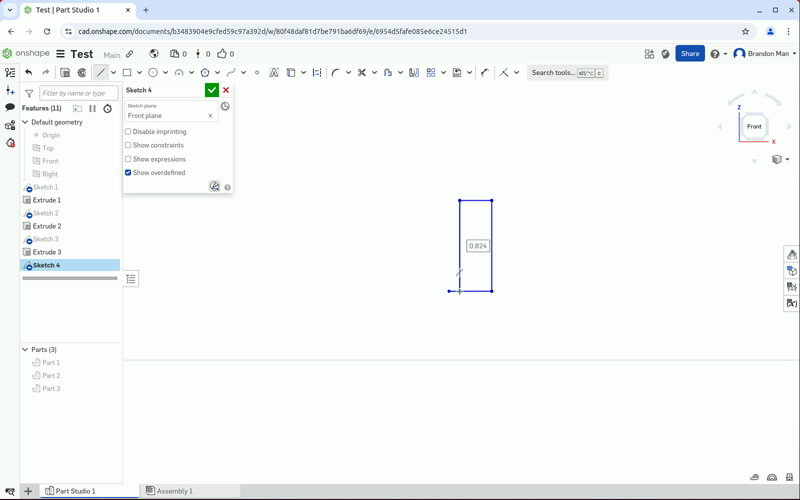
scroll(-6)
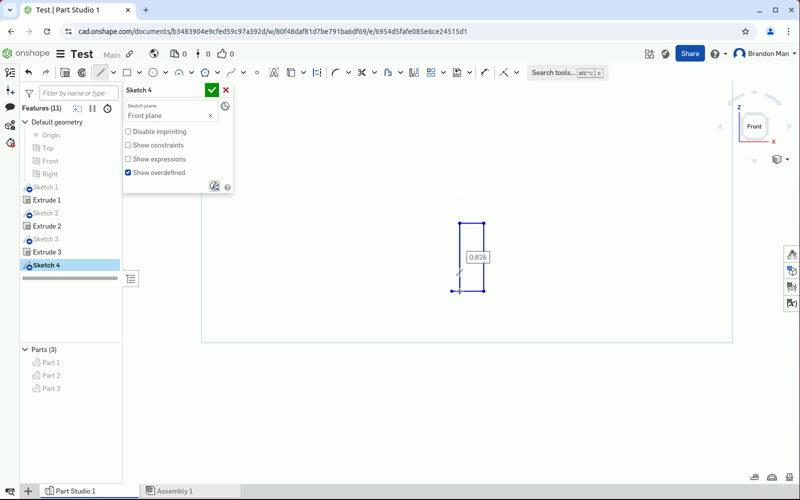
scroll(-6)
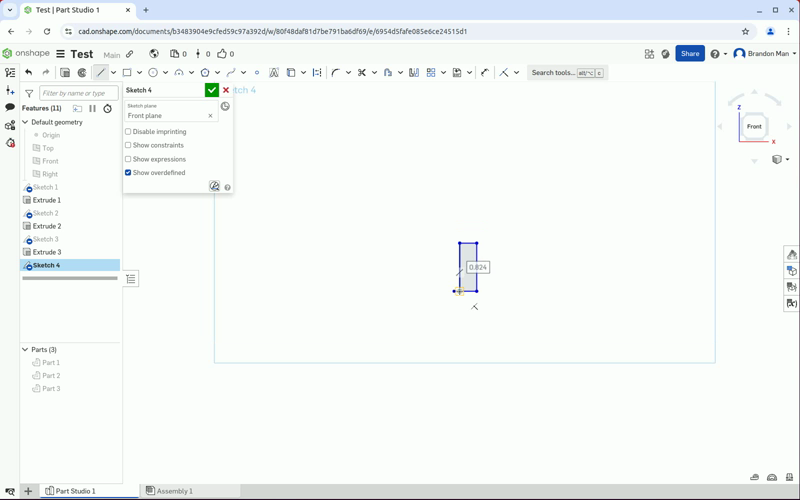
scroll(-6)
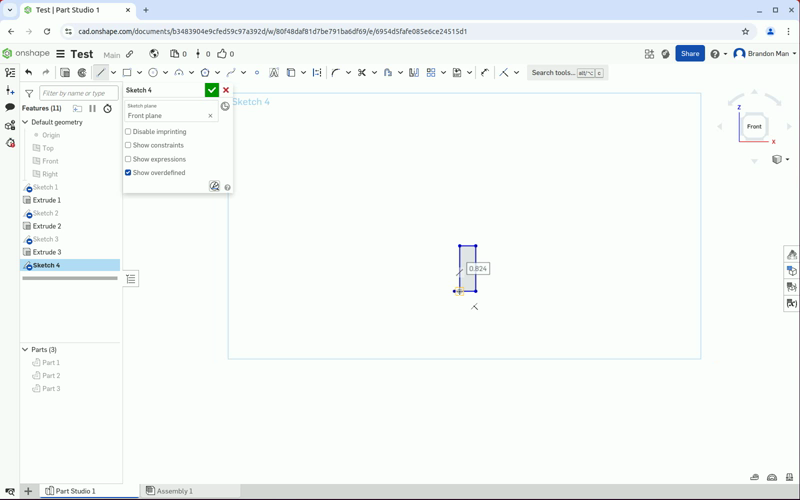
scroll(-6)
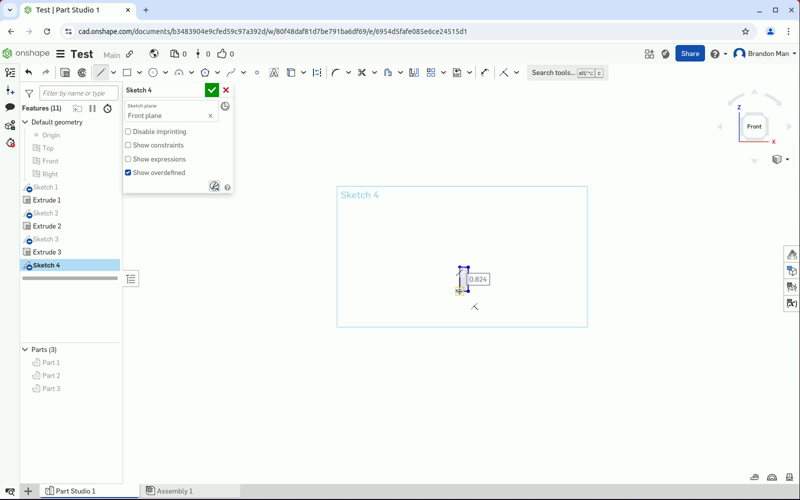
scroll(-6)
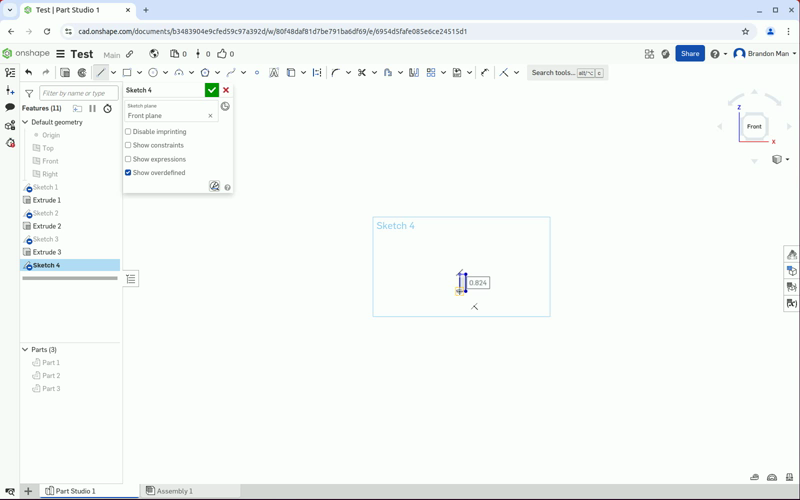
scroll(-6)
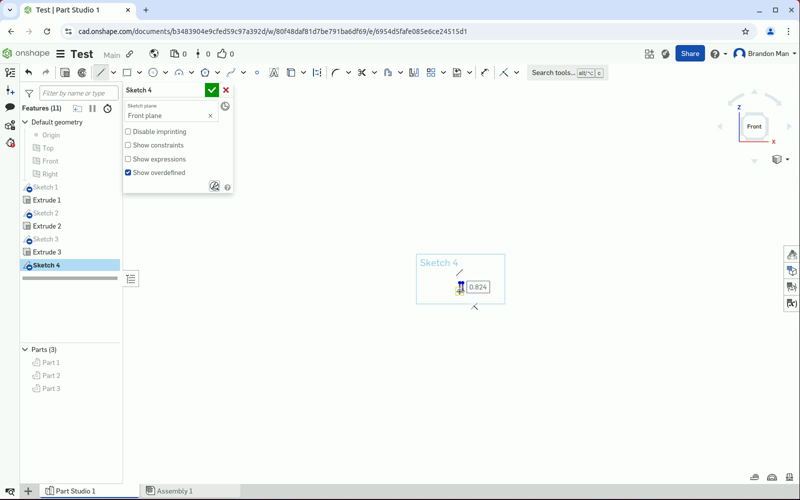
key(esc)
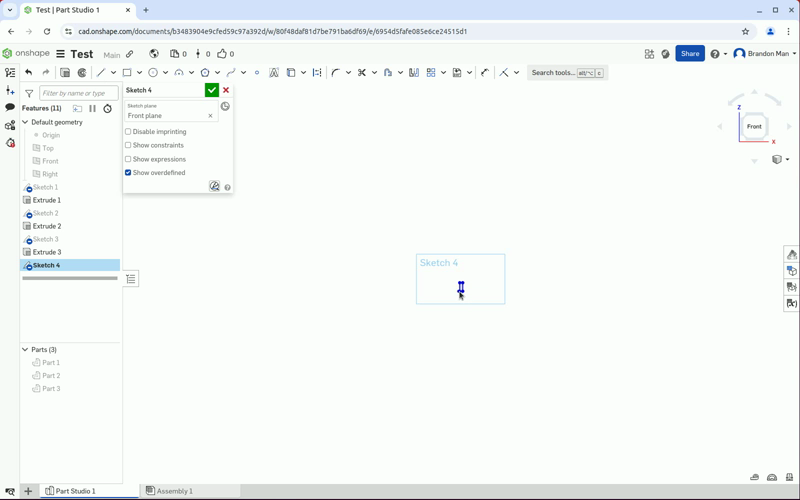
mouse_move(460, 286)
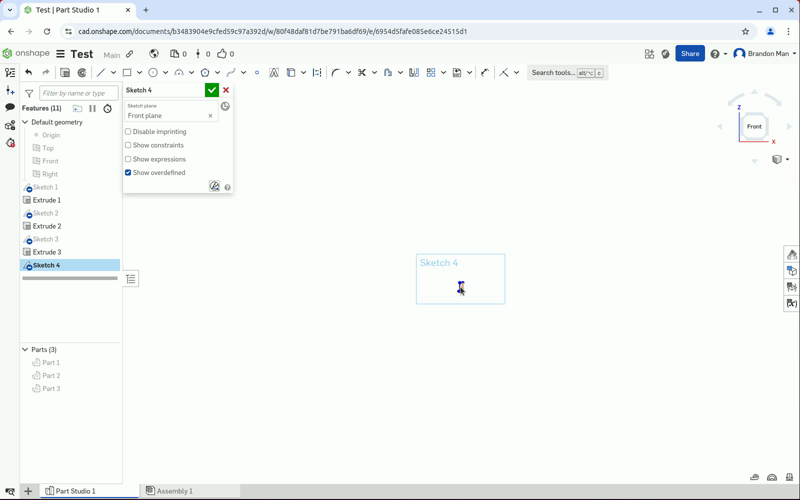
scroll(6)
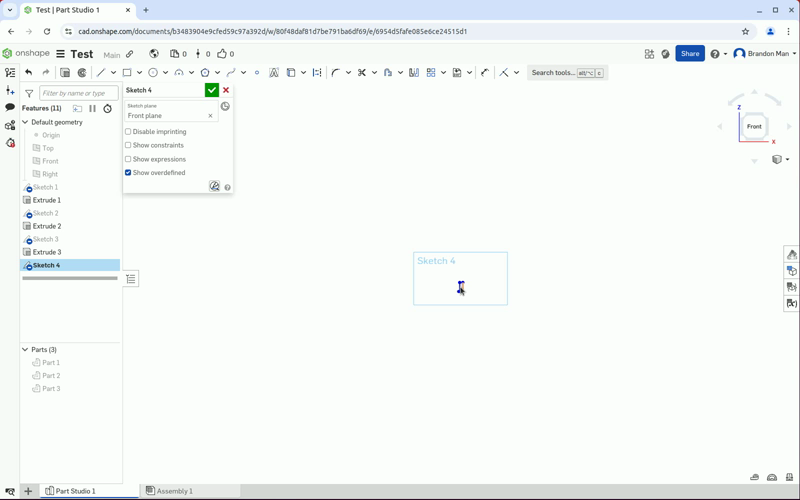
scroll(6)
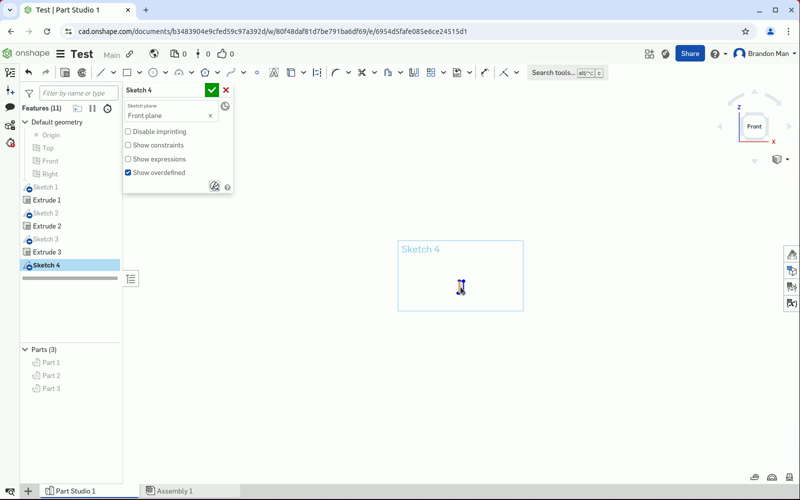
scroll(6)
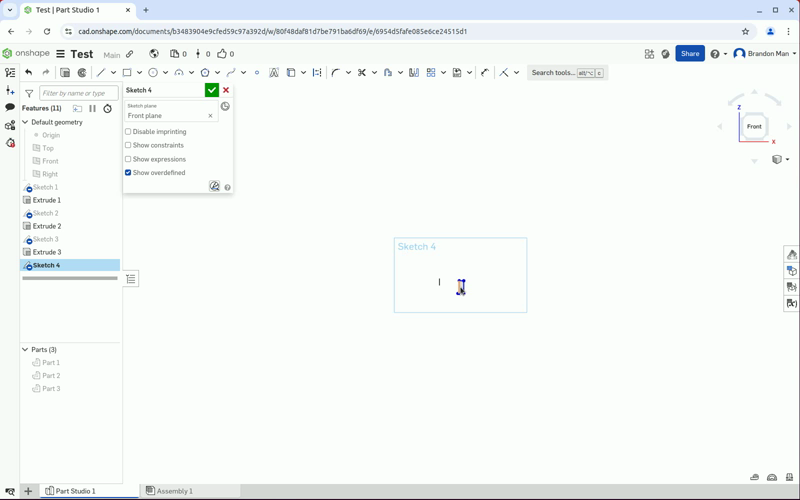
scroll(6)
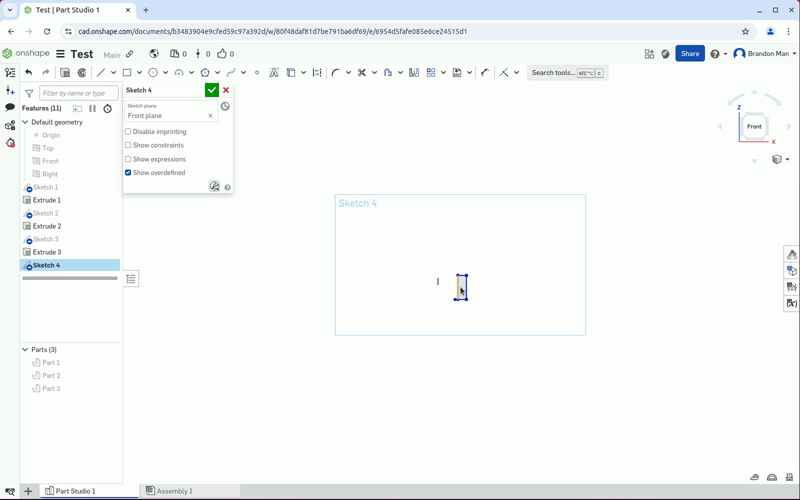
scroll(6)
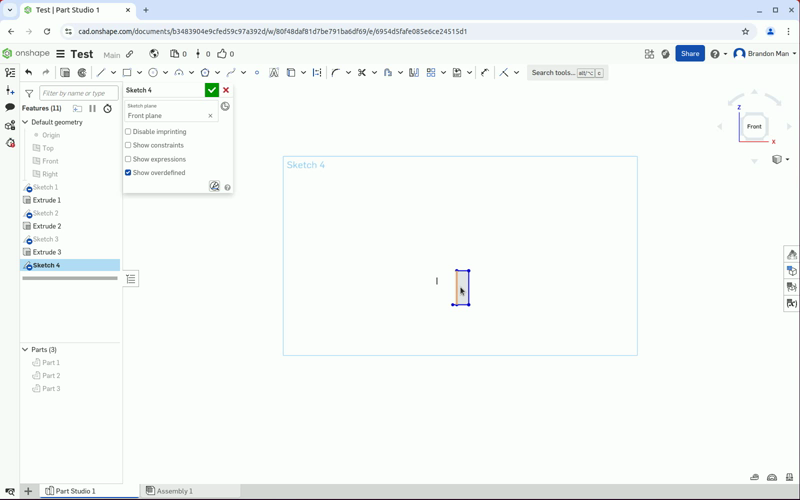
scroll(6)
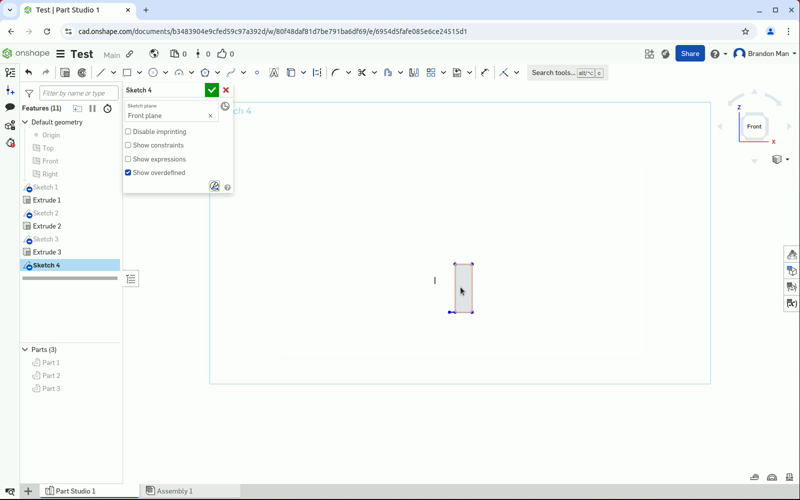
scroll(6)
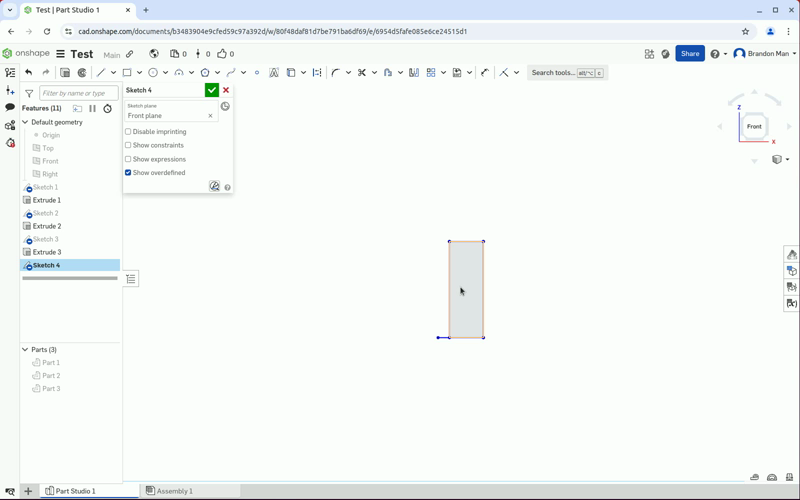
click(460, 286)
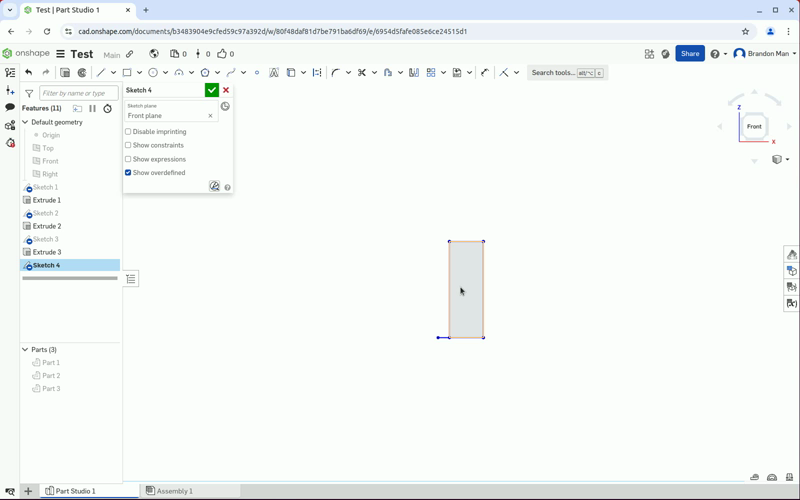
scroll(-6)
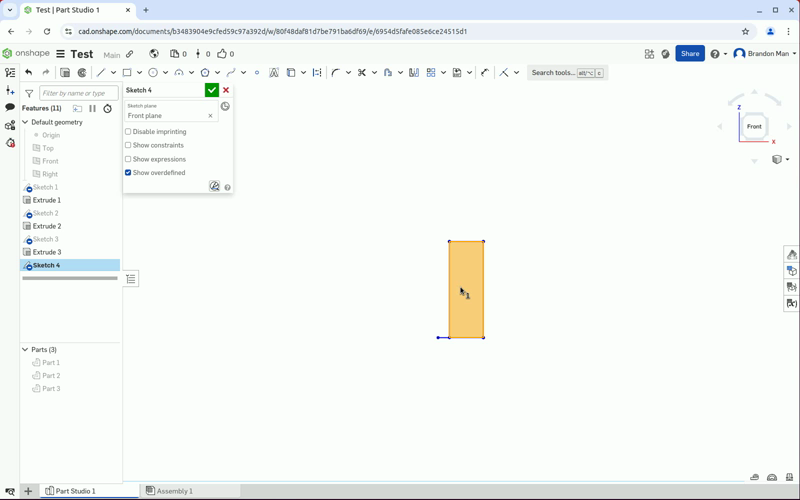
scroll(-6)
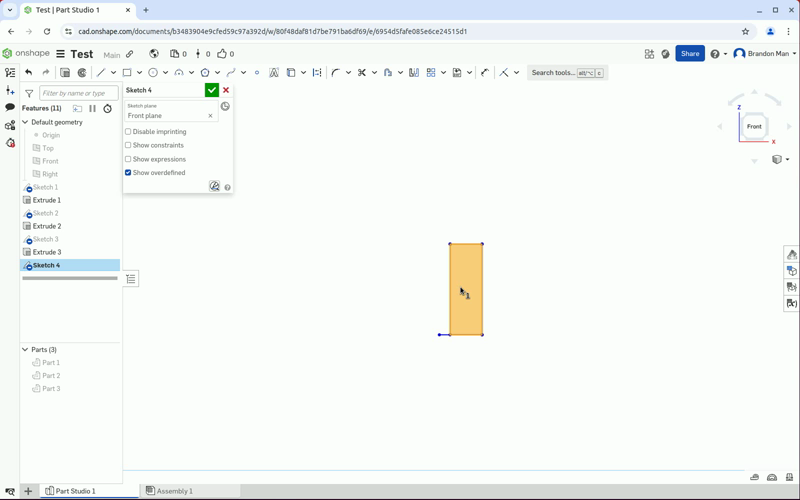
scroll(-6)
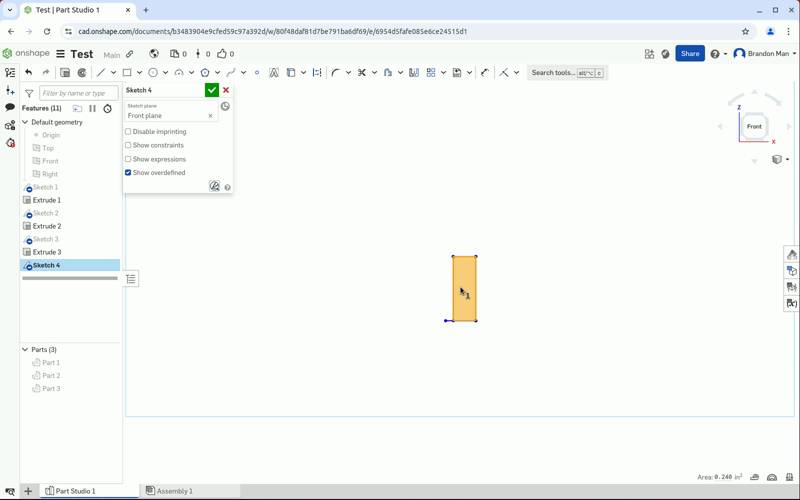
scroll(-6)
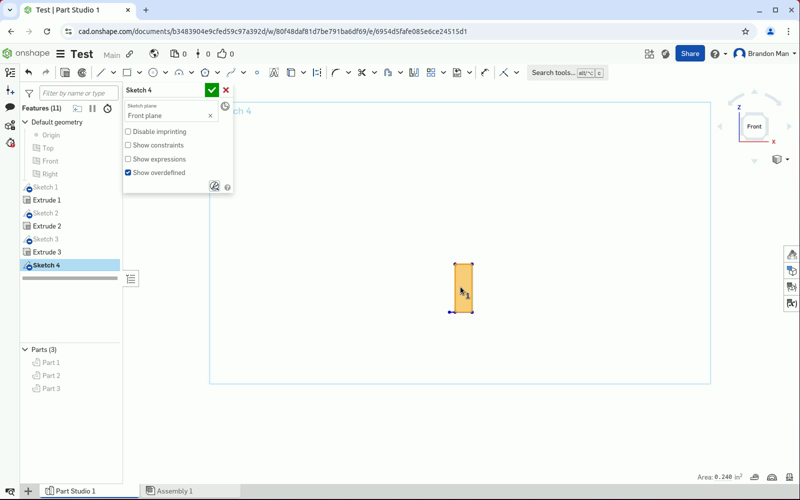
scroll(-6)
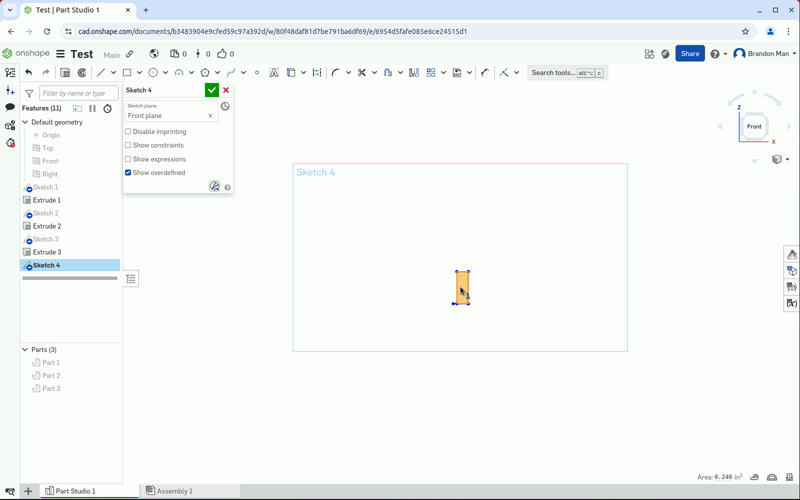
scroll(-6)
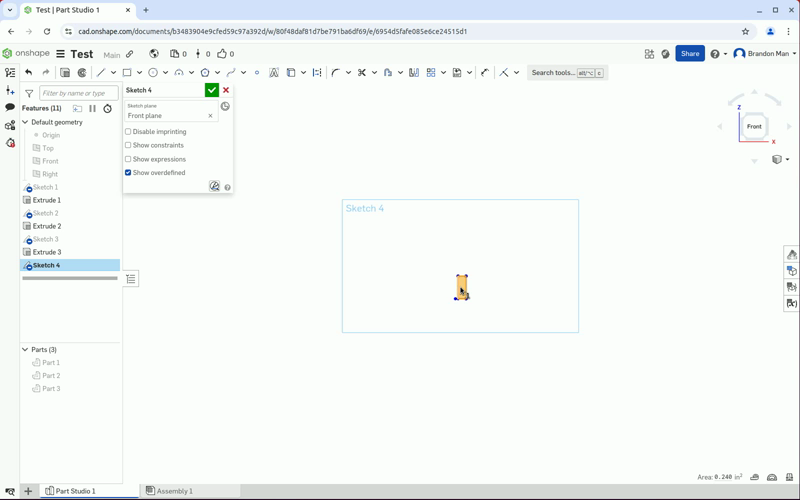
scroll(-6)
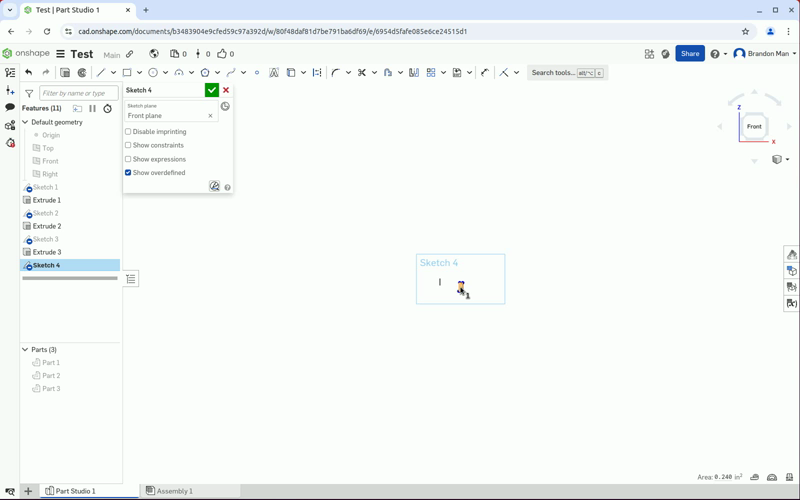
mouse_move(73, 352)
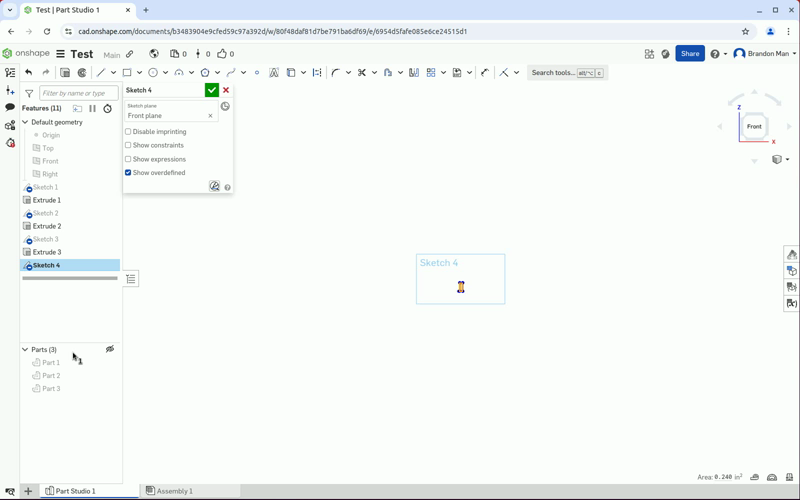
key(shift+y)
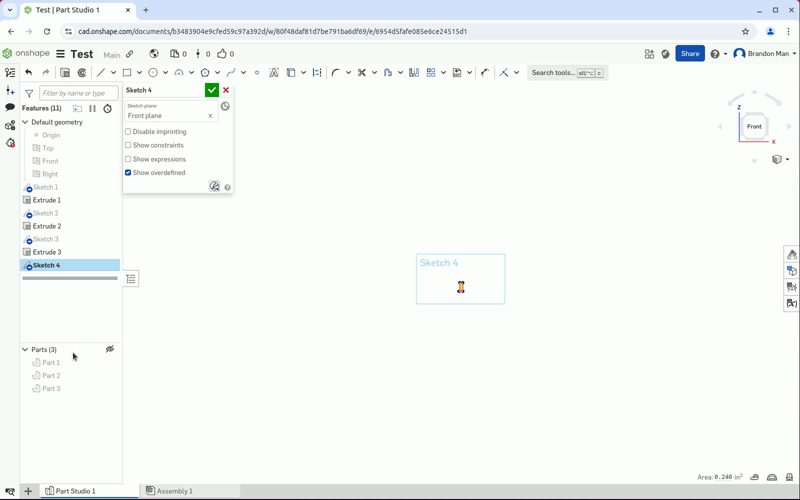
key(shift+e)
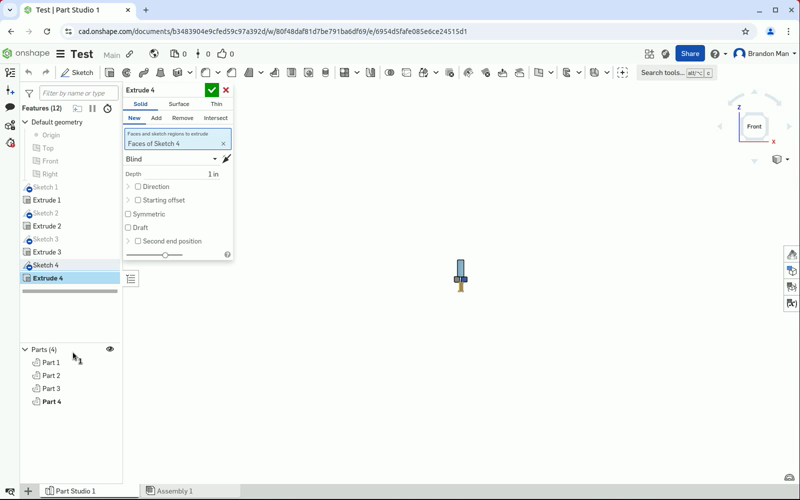
mouse_move(143, 106)
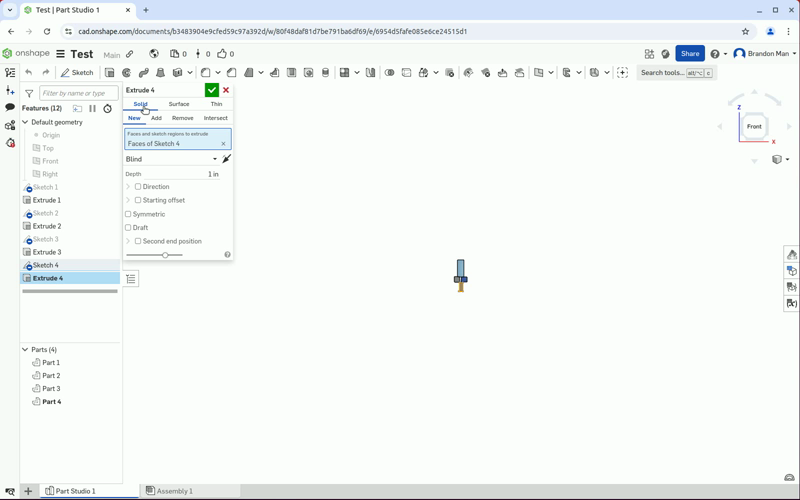
click(143, 106)
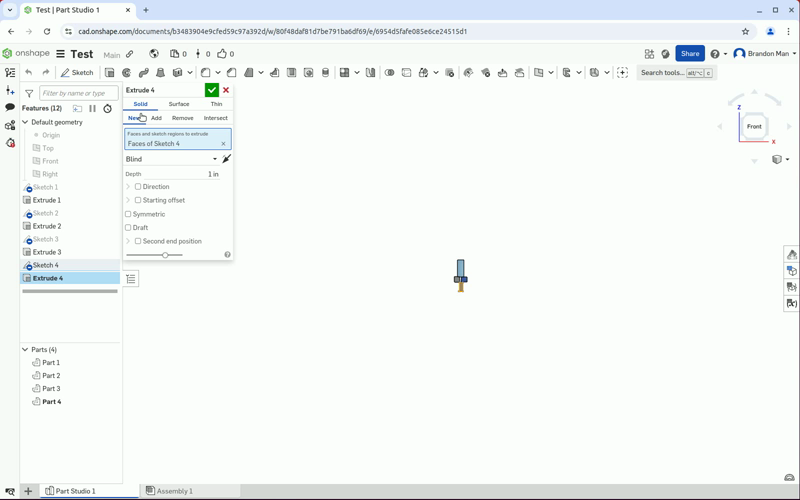
mouse_move(137, 120)
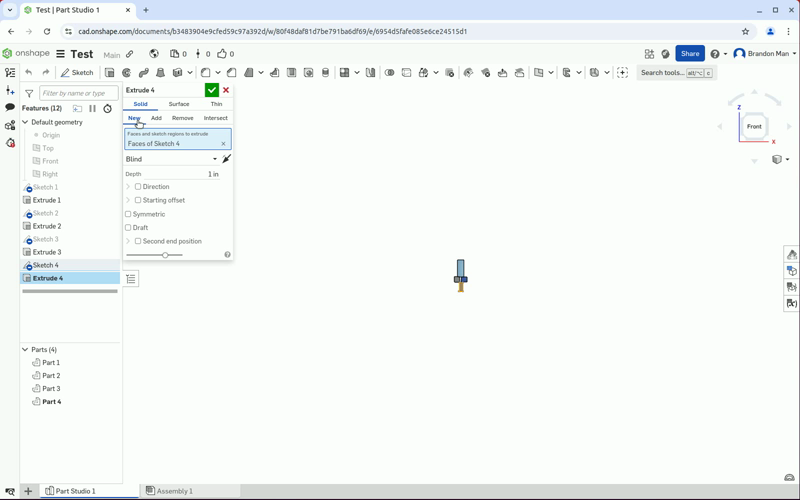
click(137, 120)
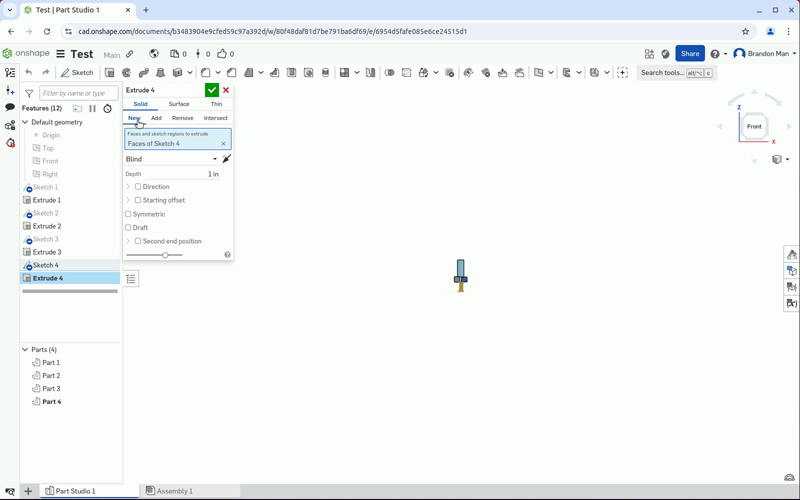
key(tab, 4)
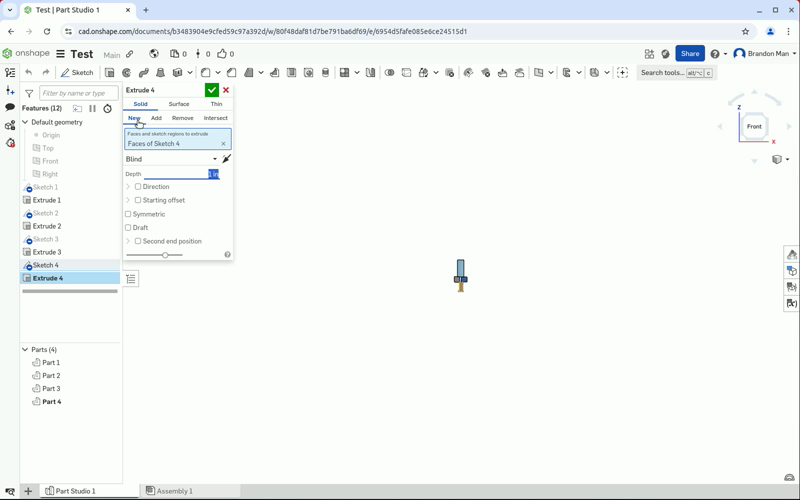
text(23.108)
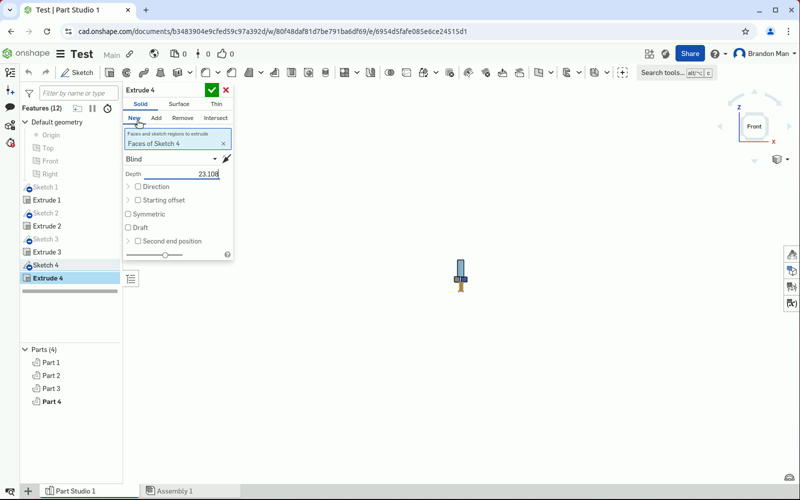
key(enter)
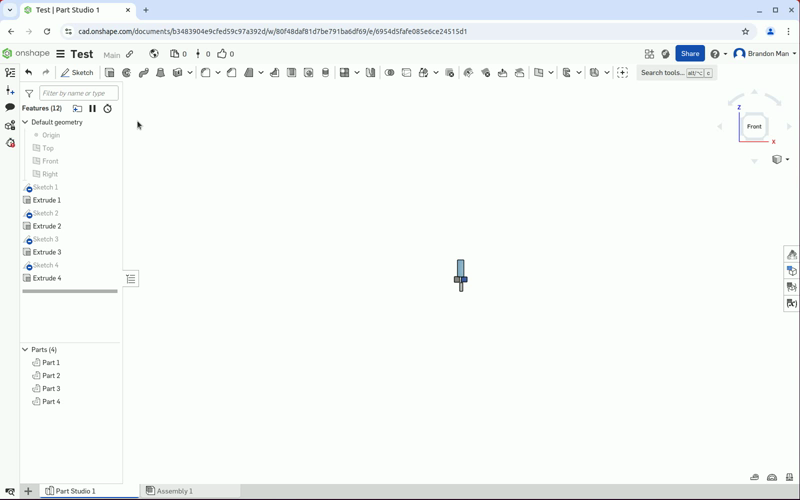
key(shift+h)
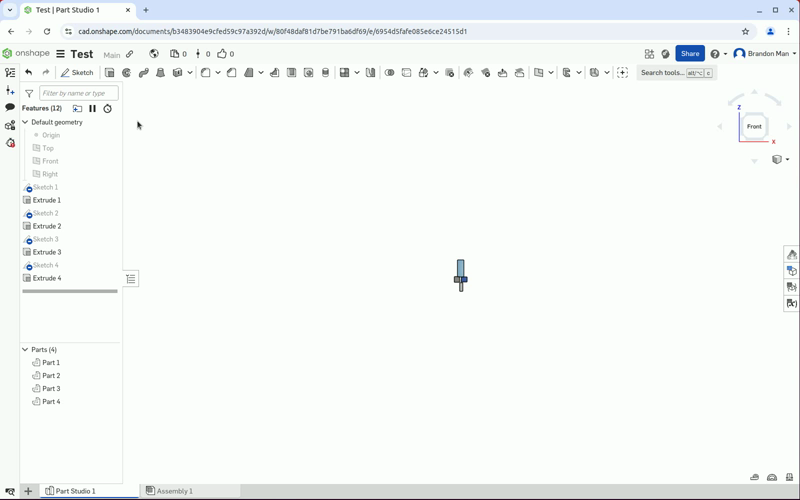
key(shift+h)
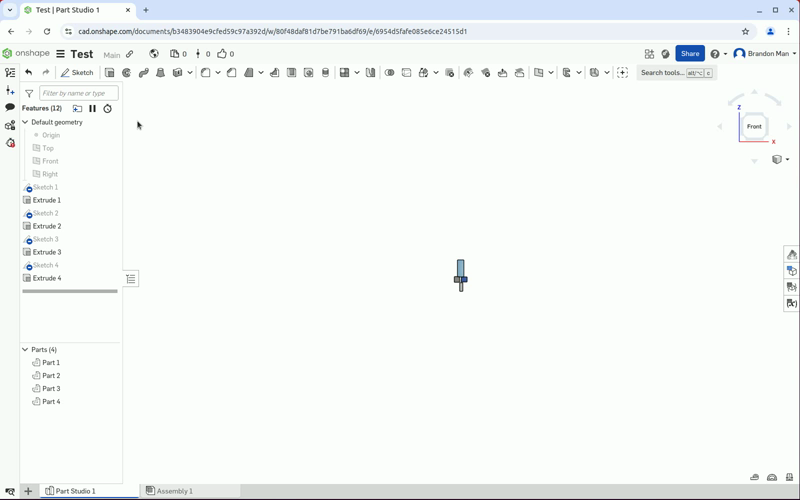
mouse_move(73, 189)
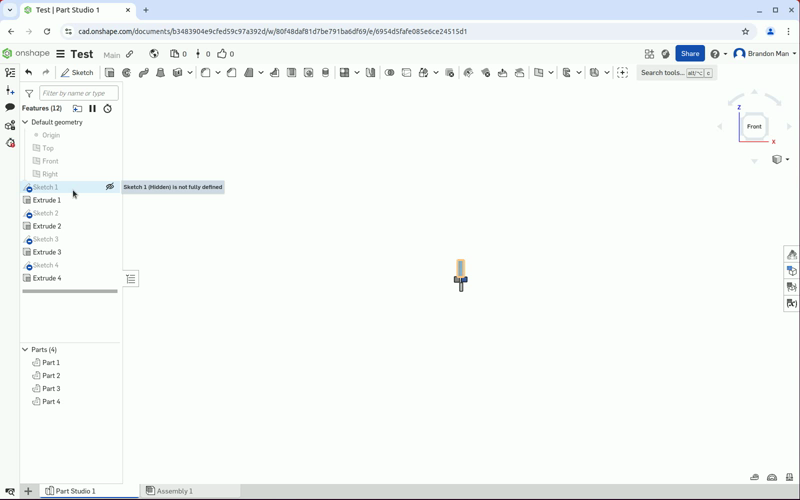
click(73, 189)
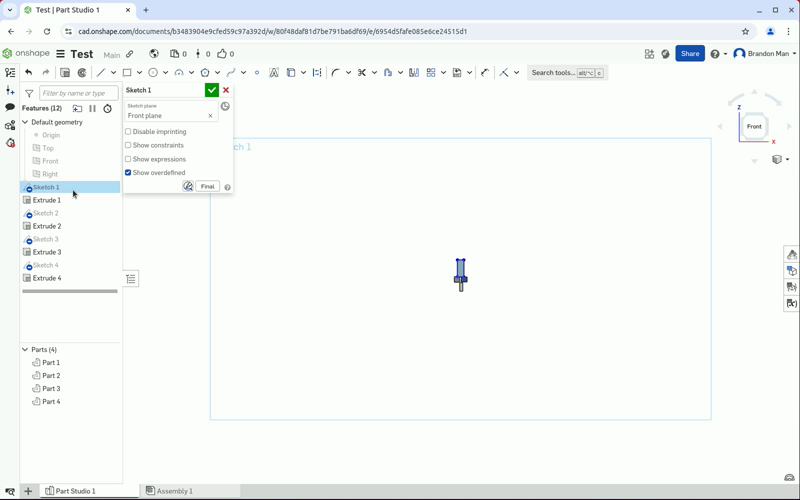
mouse_move(229, 92)
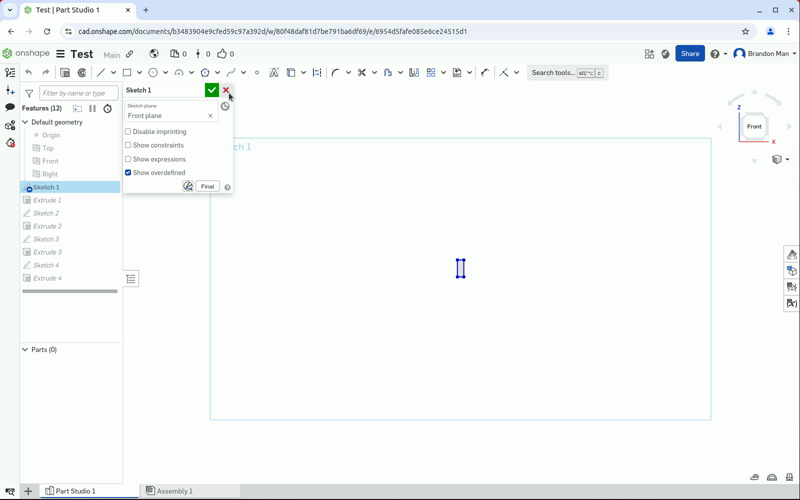
click(229, 92)
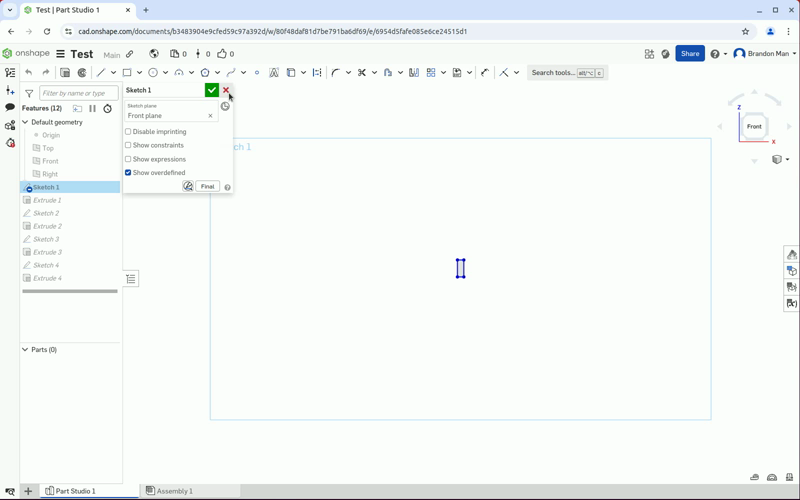
key(shift+s)
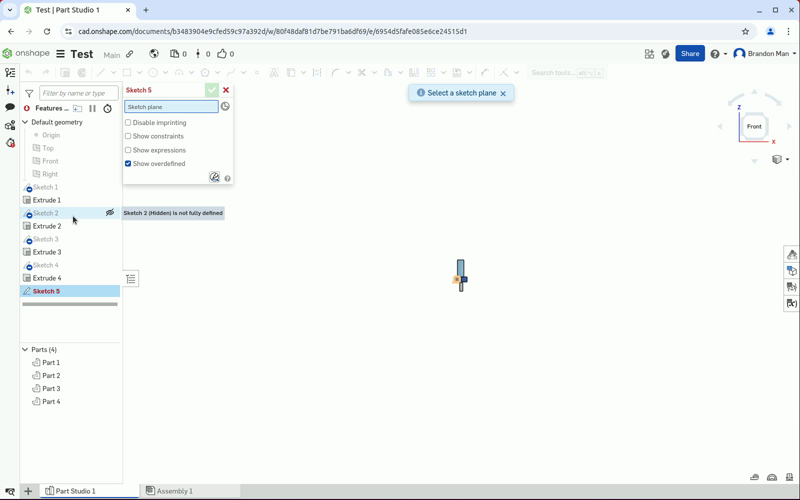
scroll(3)
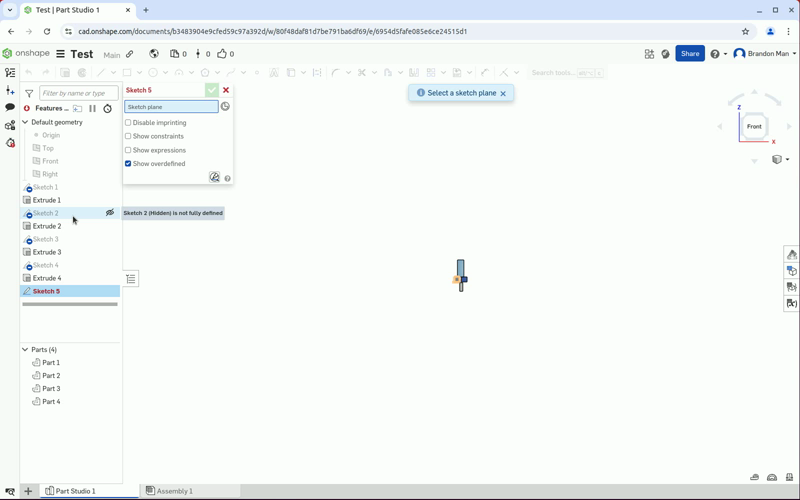
mouse_move(73, 163)
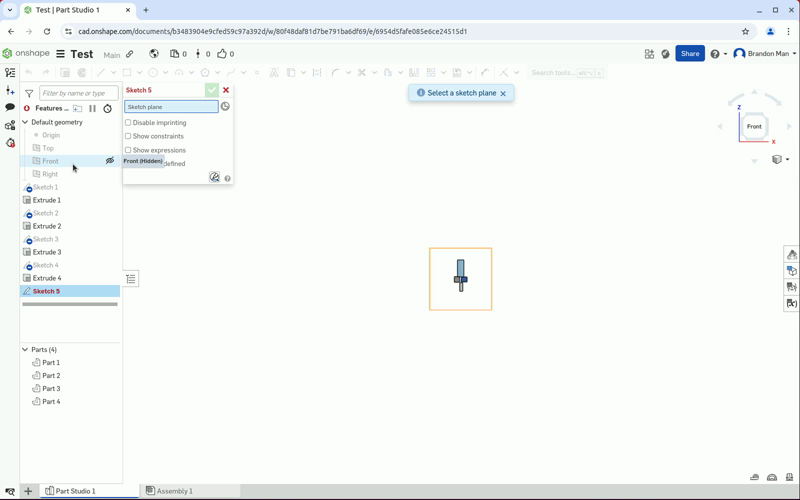
click(73, 163)
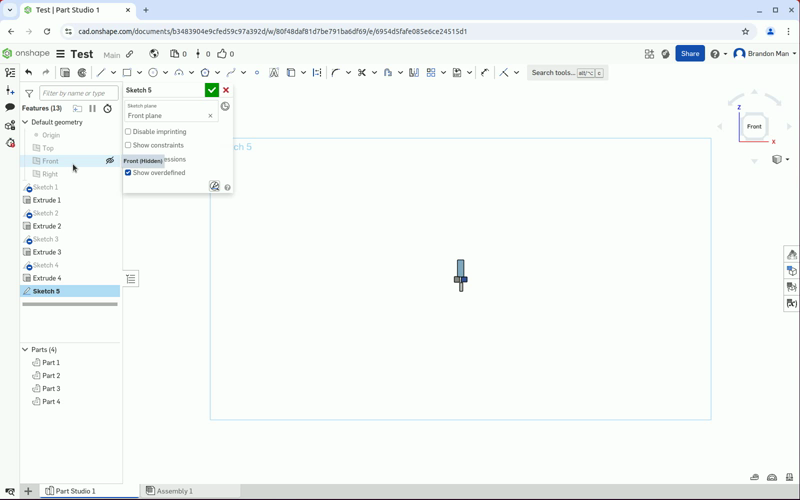
mouse_move(73, 352)
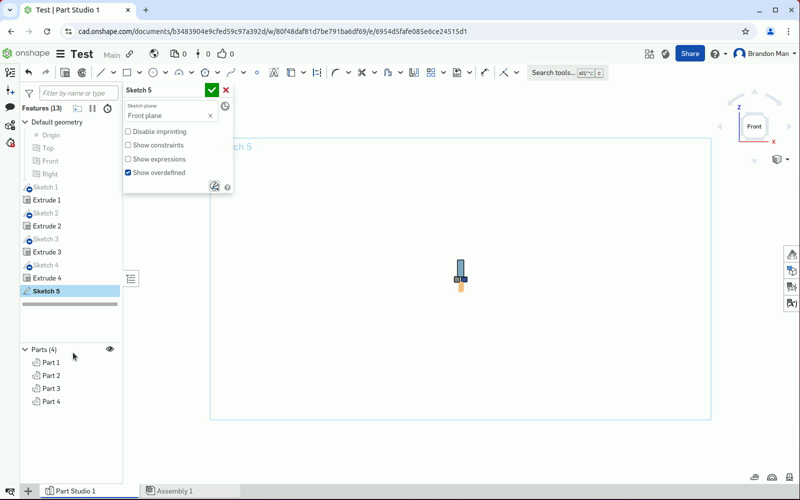
key(y)
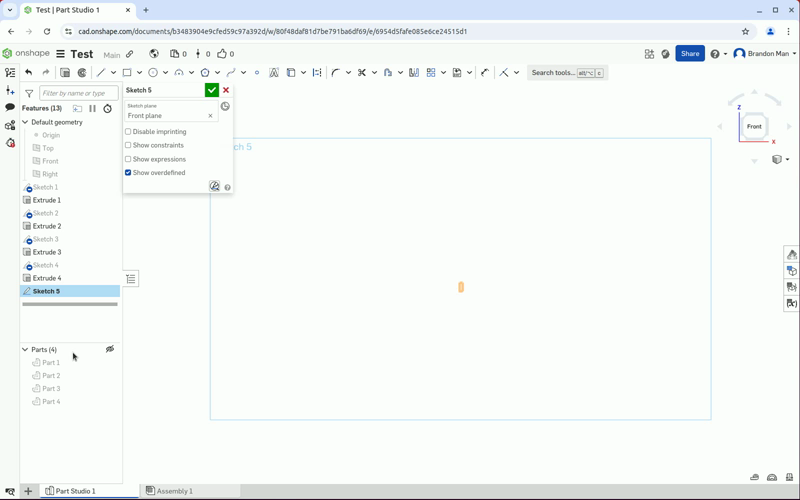
key(l)
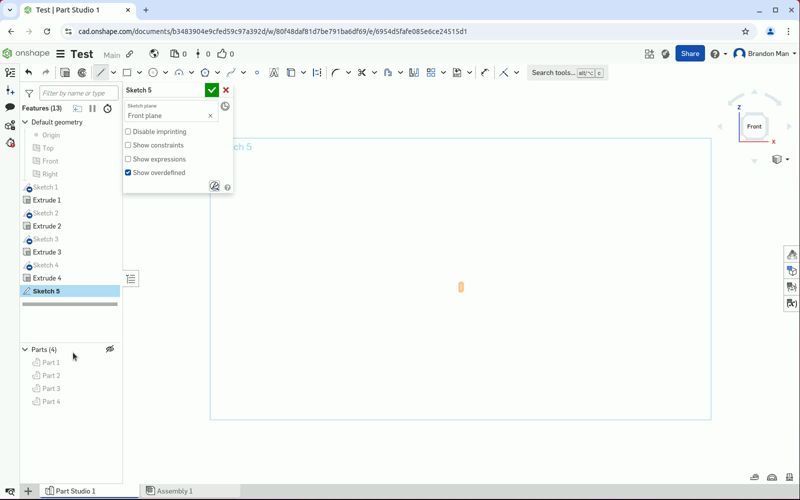
key_down(shift)
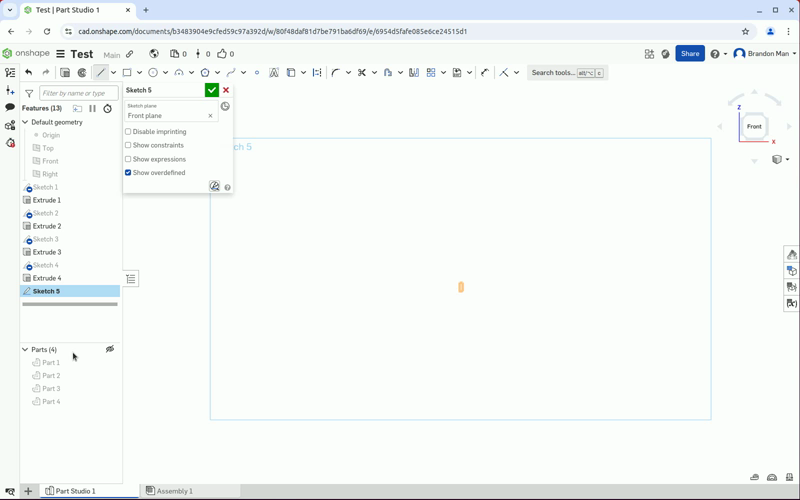
mouse_move(459, 284)
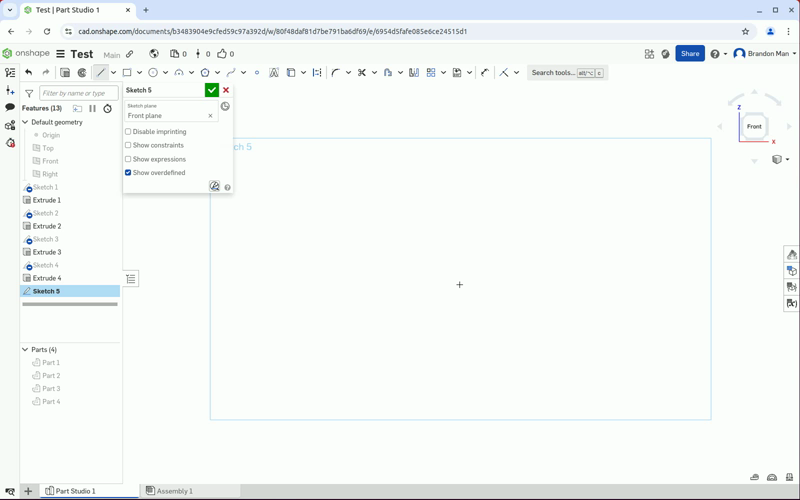
click(459, 284)
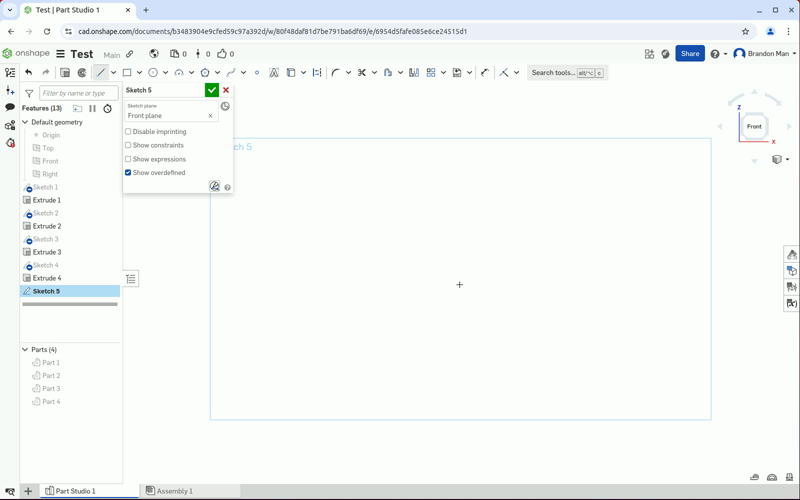
key_up(shift)
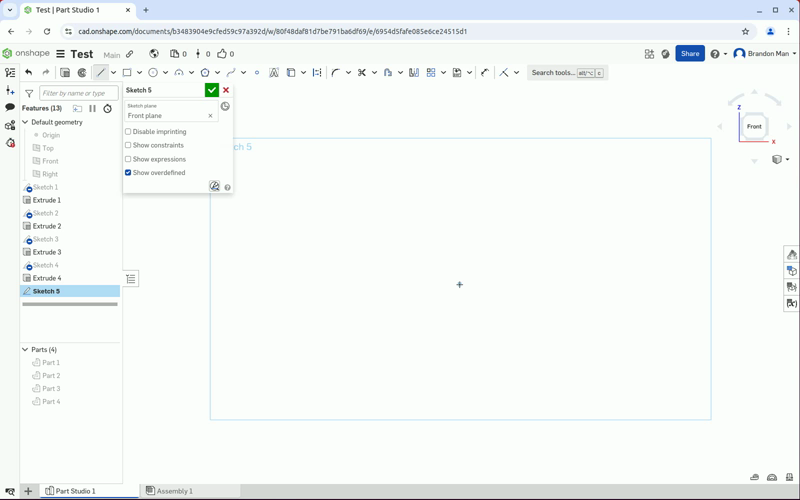
key_down(shift)
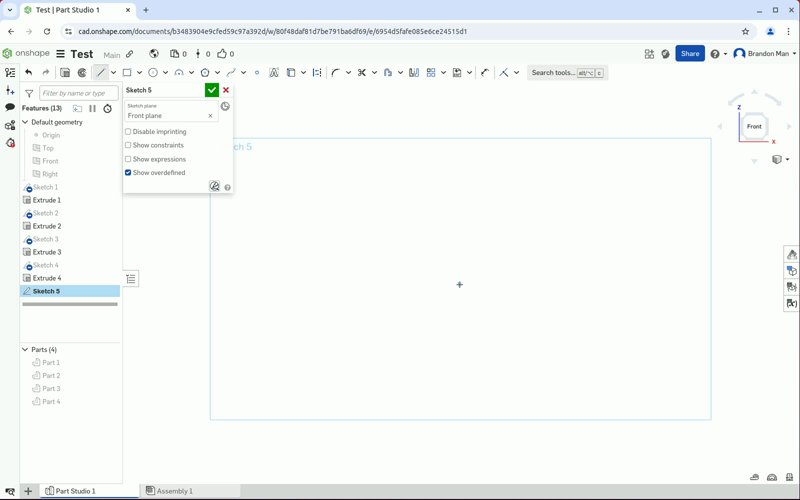
mouse_move(489, 284)
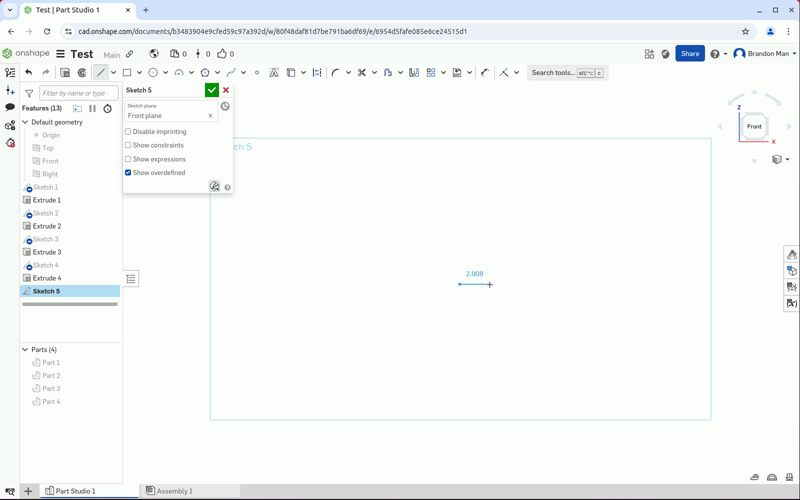
mouse_move(462, 284)
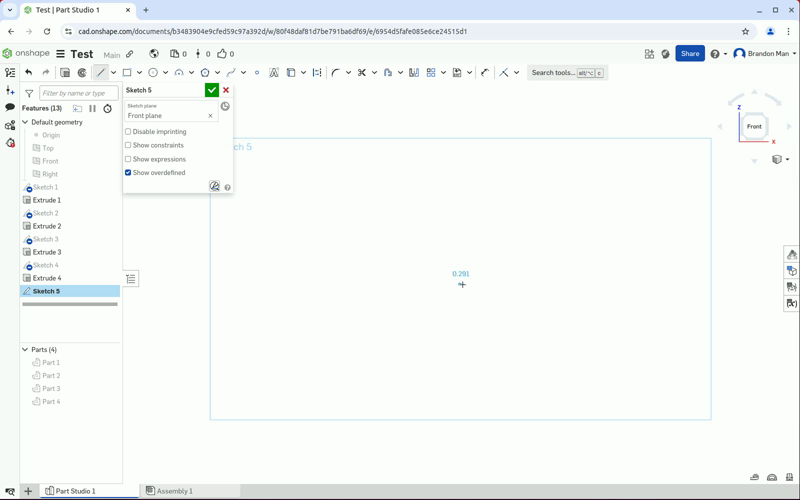
scroll(6)
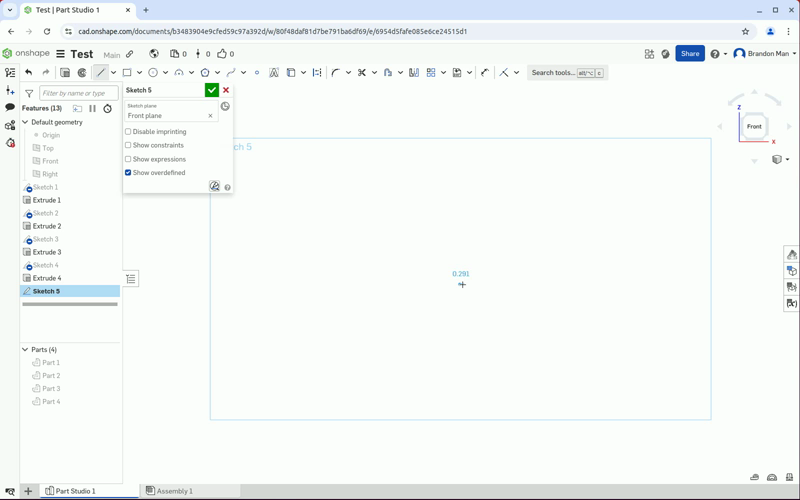
scroll(6)
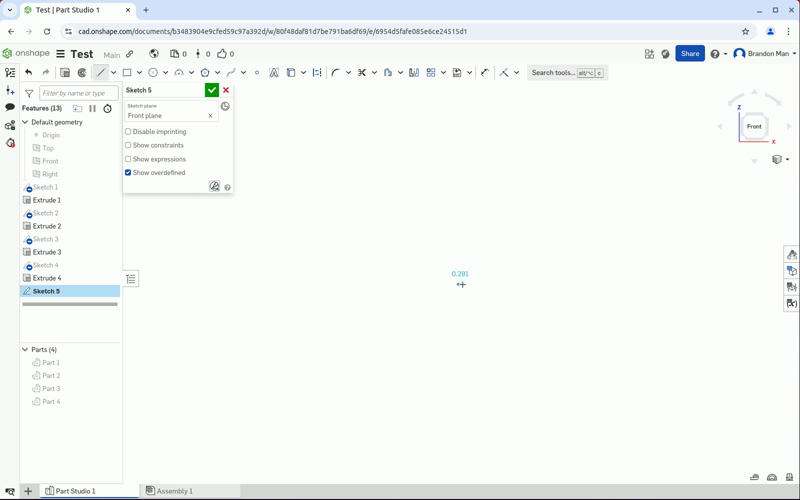
scroll(6)
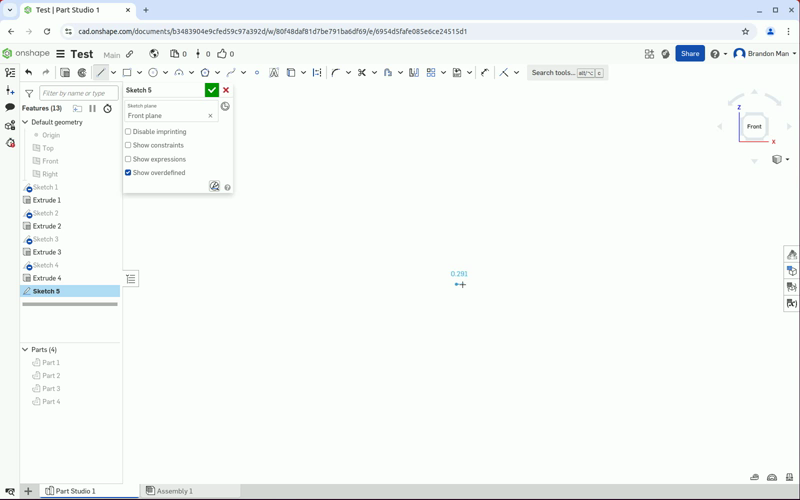
scroll(6)
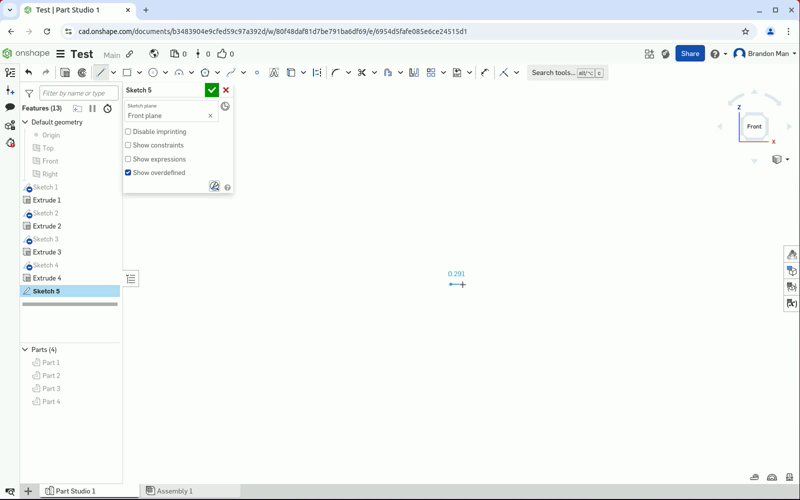
scroll(6)
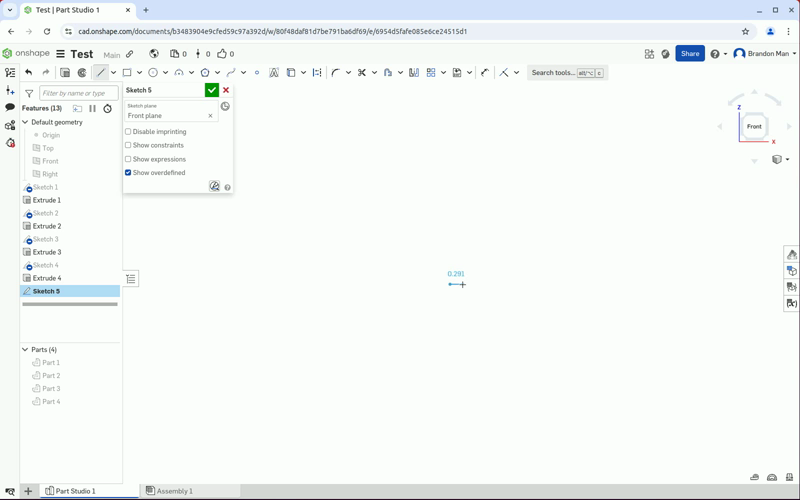
scroll(6)
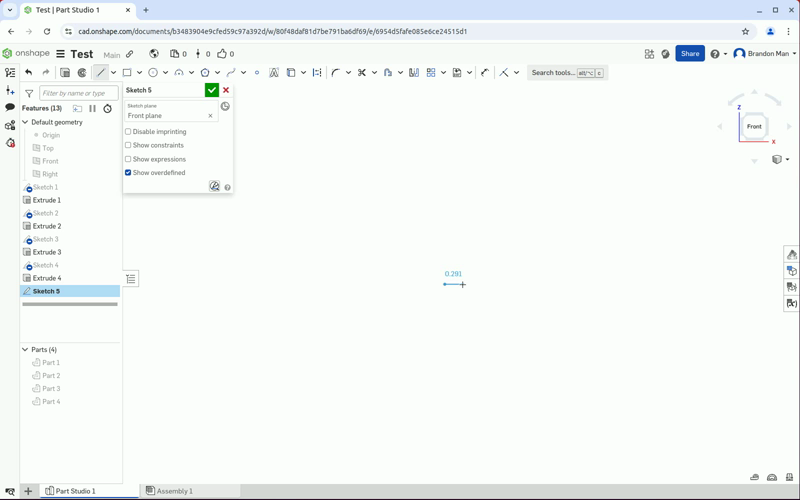
scroll(6)
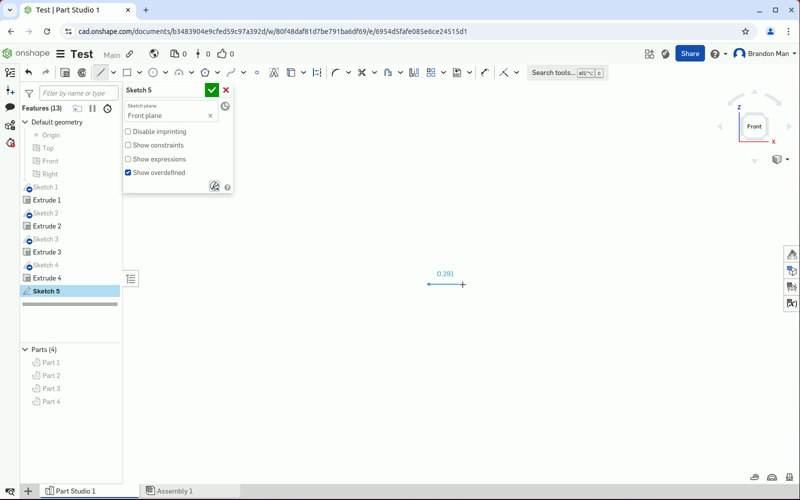
click(462, 284)
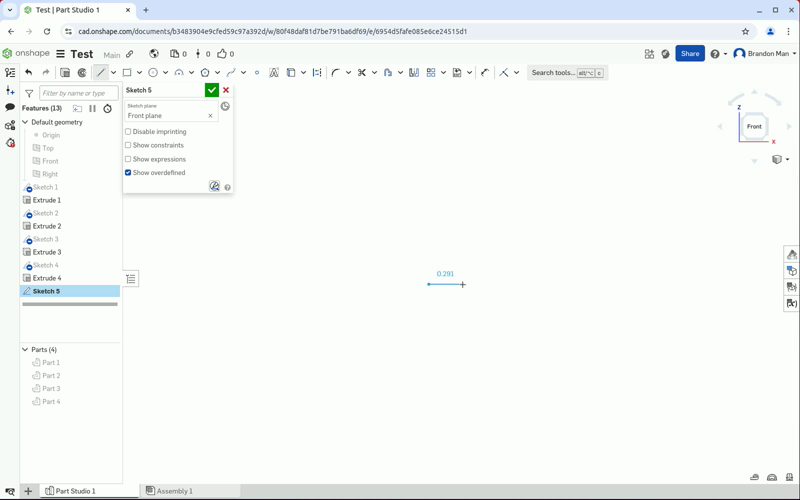
scroll(-6)
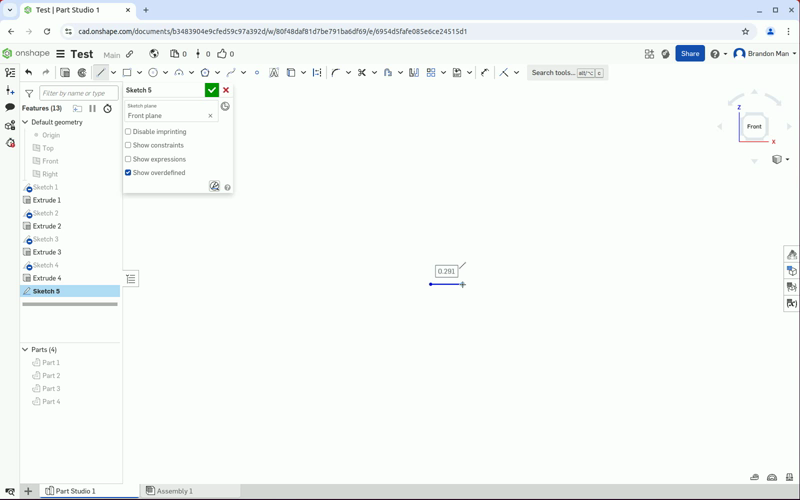
scroll(-6)
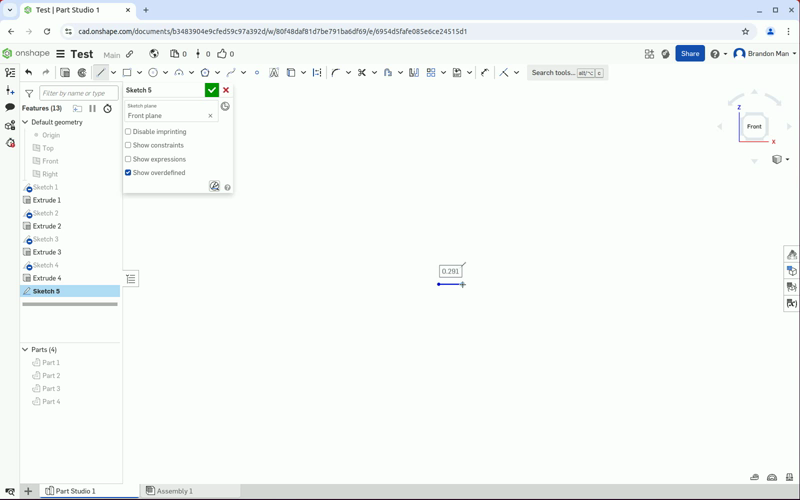
scroll(-6)
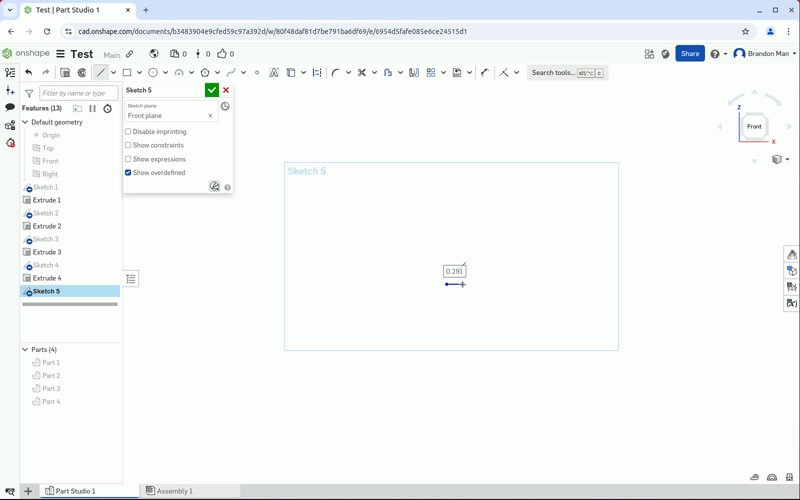
scroll(-6)
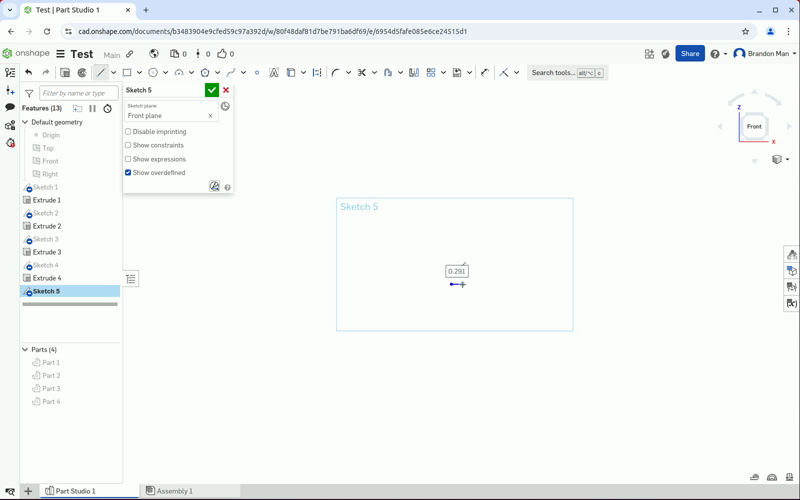
scroll(-6)
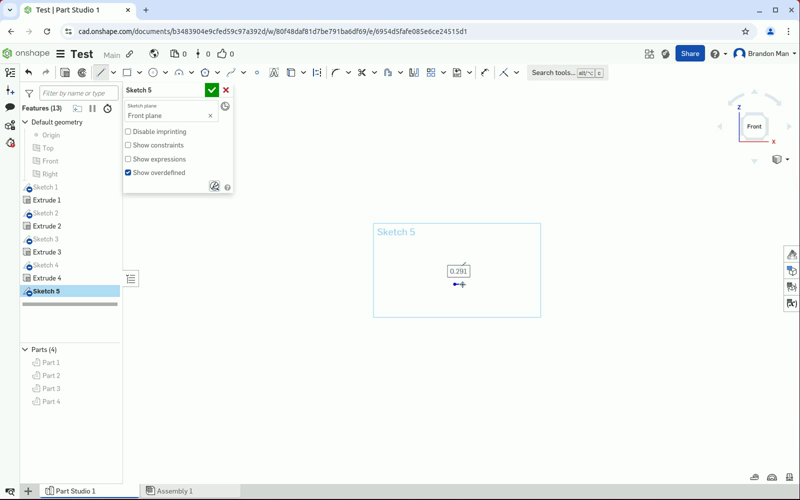
scroll(-6)
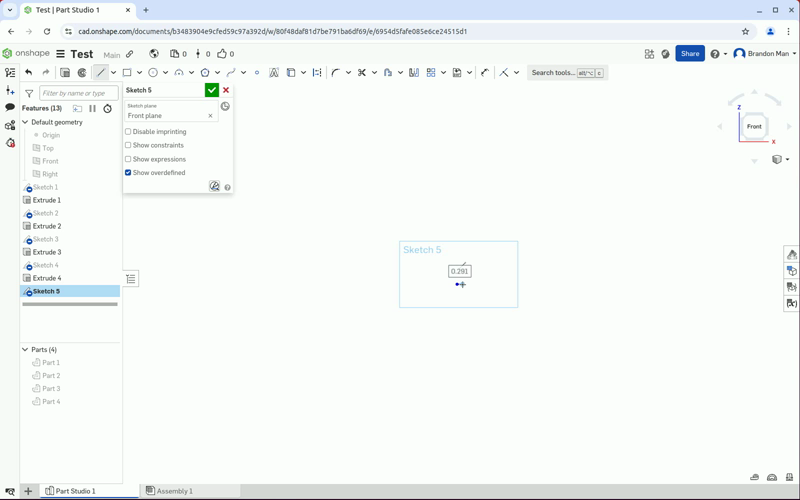
scroll(-6)
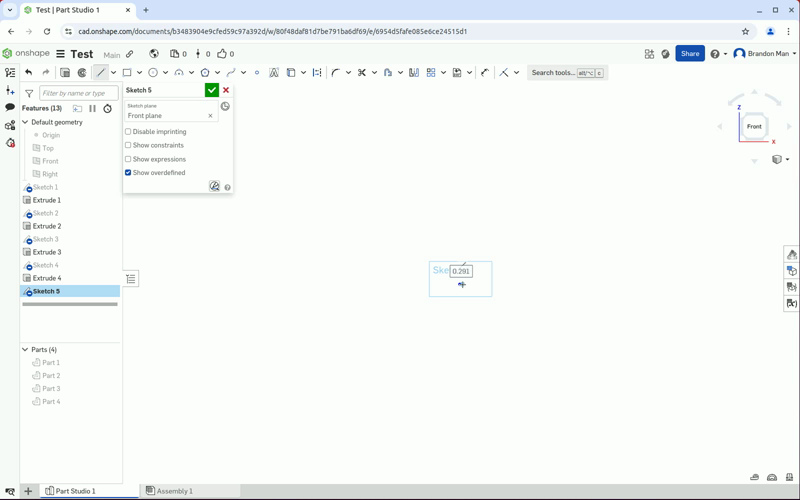
key_up(shift)
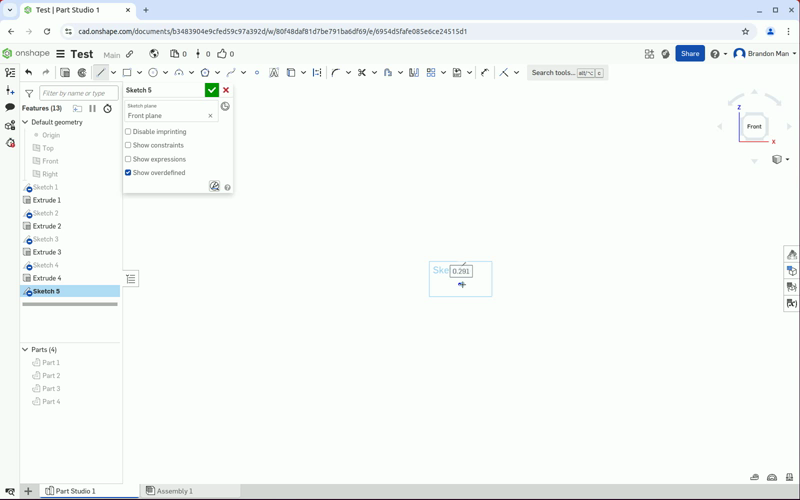
key_down(shift)
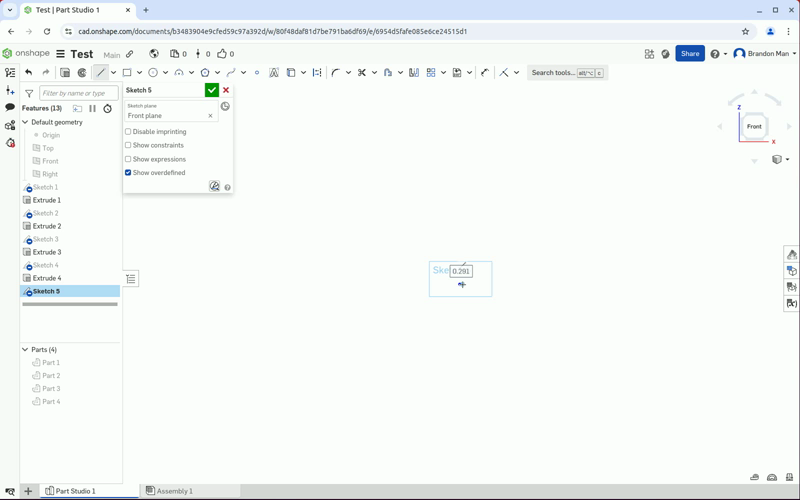
mouse_move(492, 284)
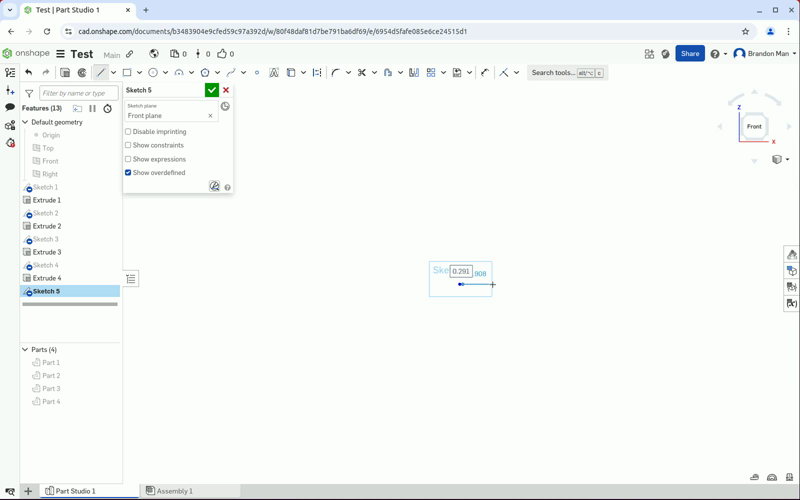
mouse_move(462, 280)
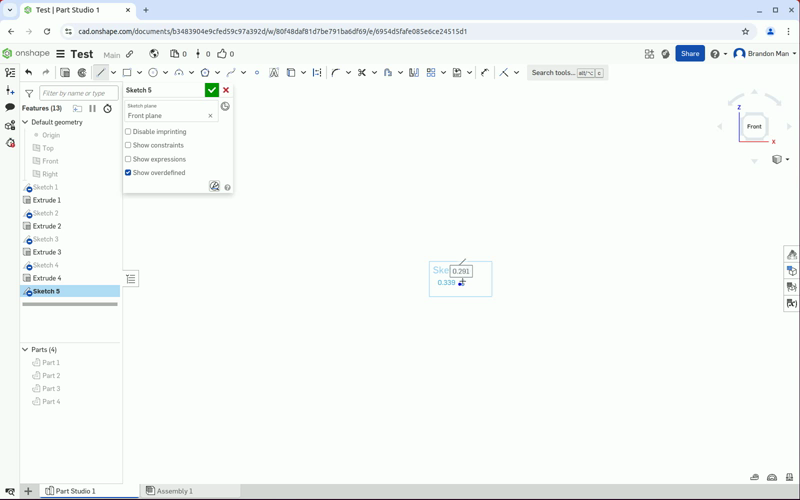
scroll(6)
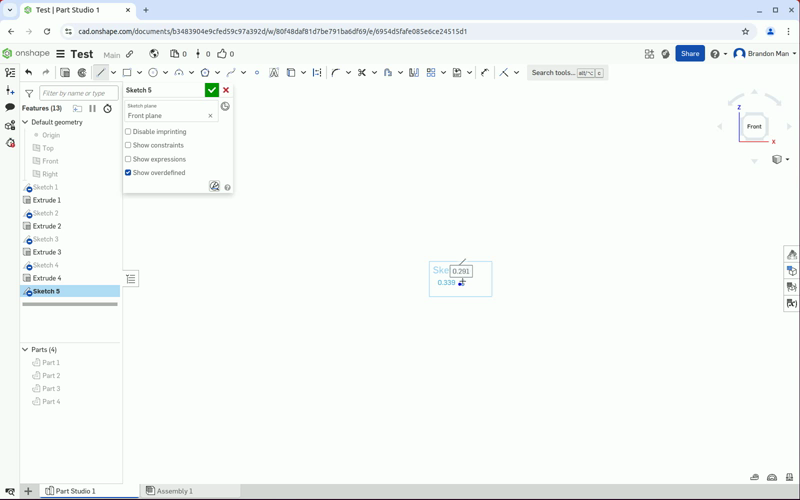
scroll(6)
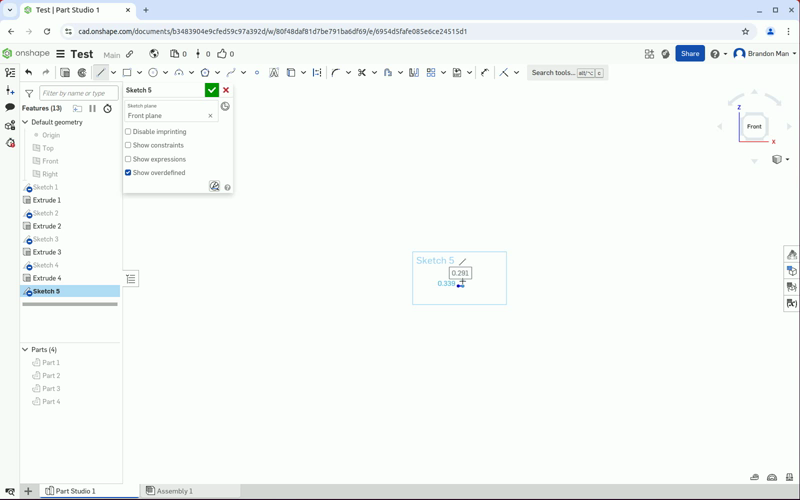
scroll(6)
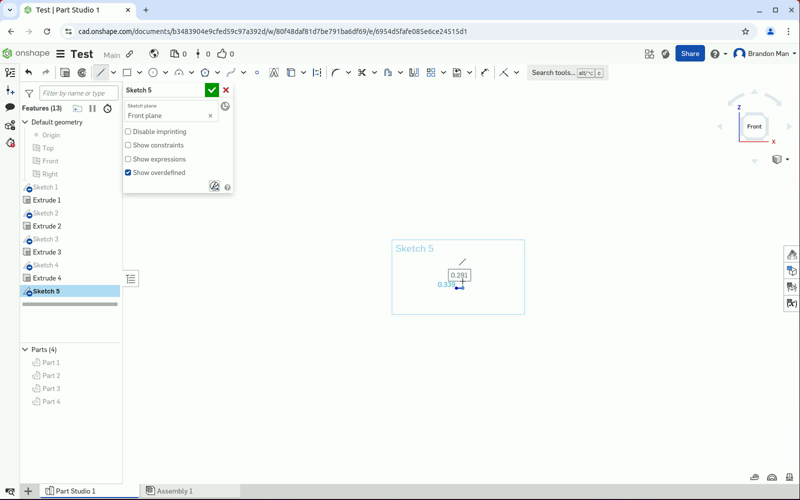
scroll(6)
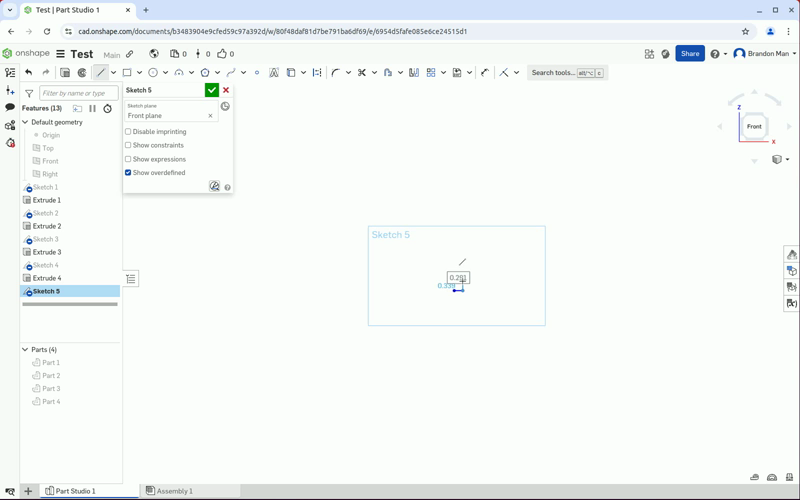
scroll(6)
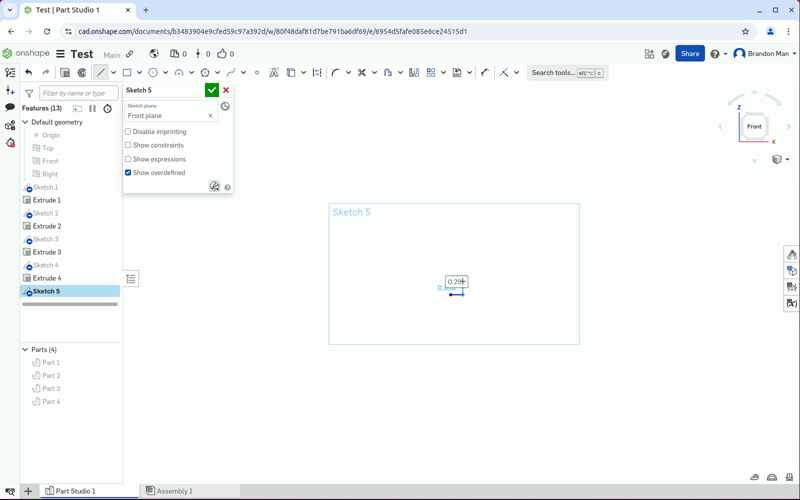
scroll(6)
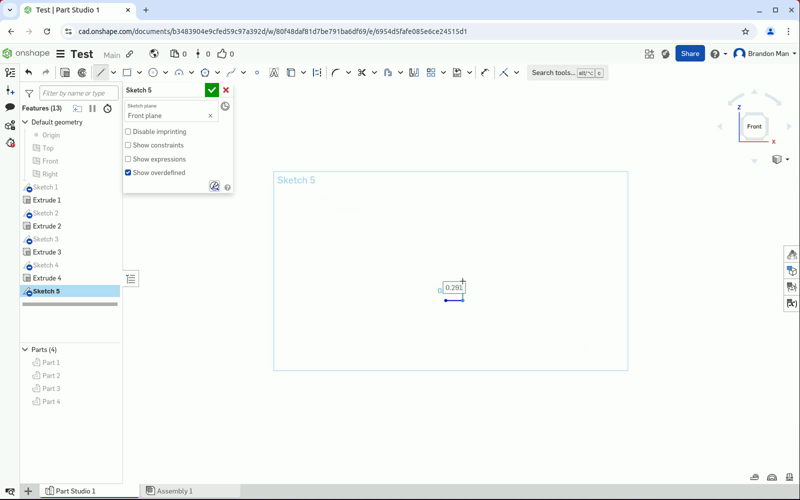
scroll(6)
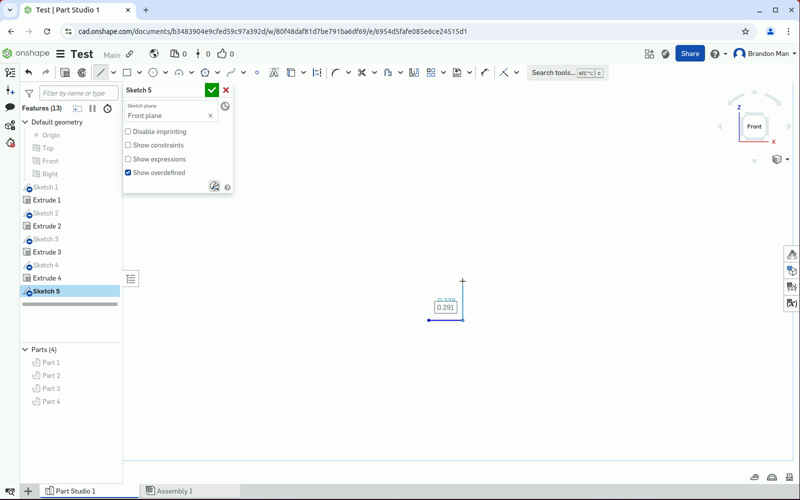
click(462, 280)
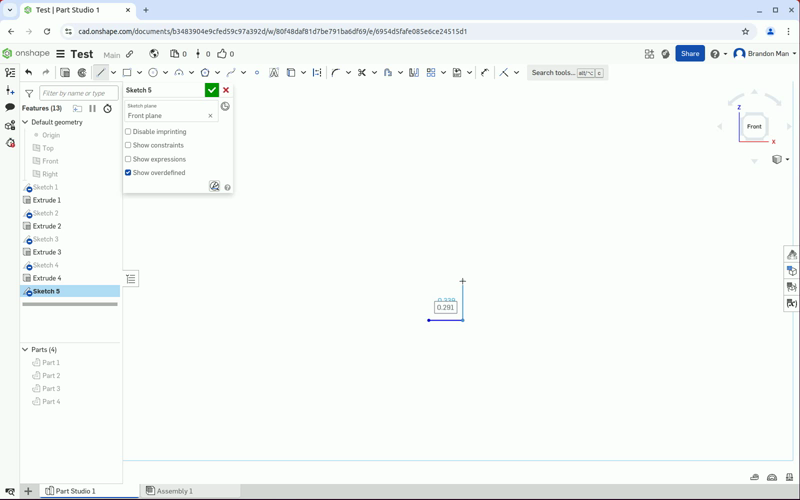
scroll(-6)
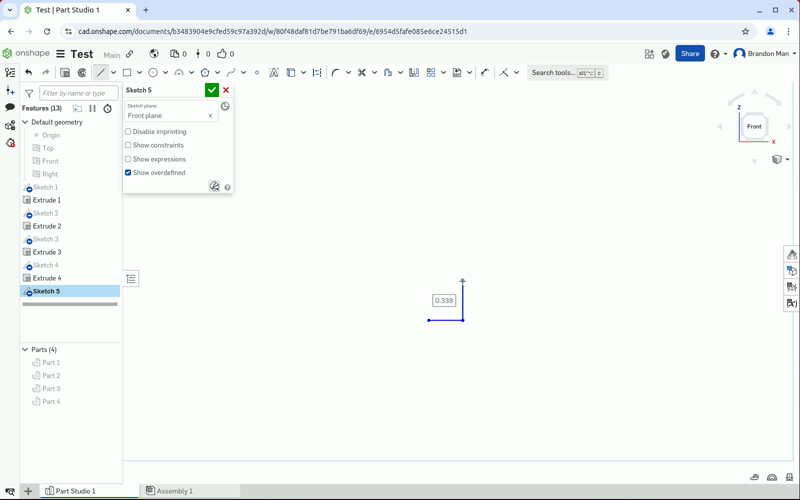
scroll(-6)
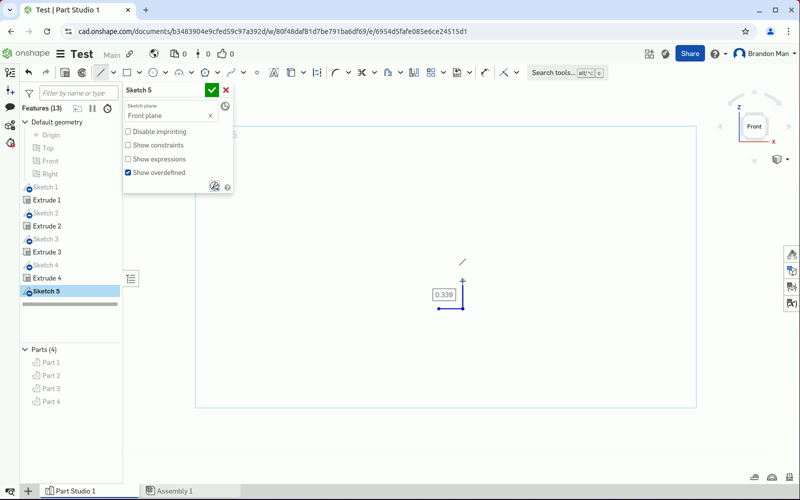
scroll(-6)
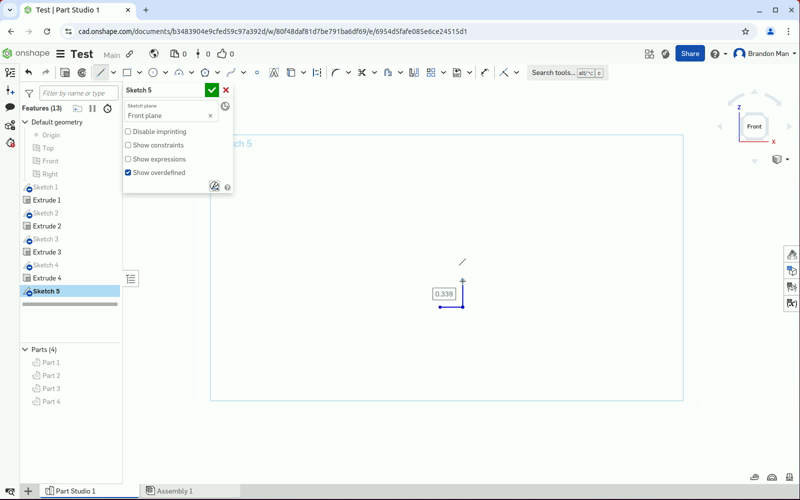
scroll(-6)
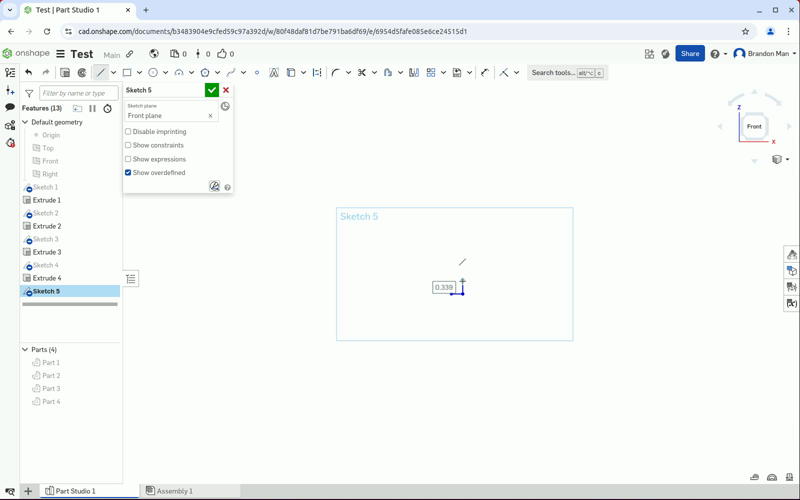
scroll(-6)
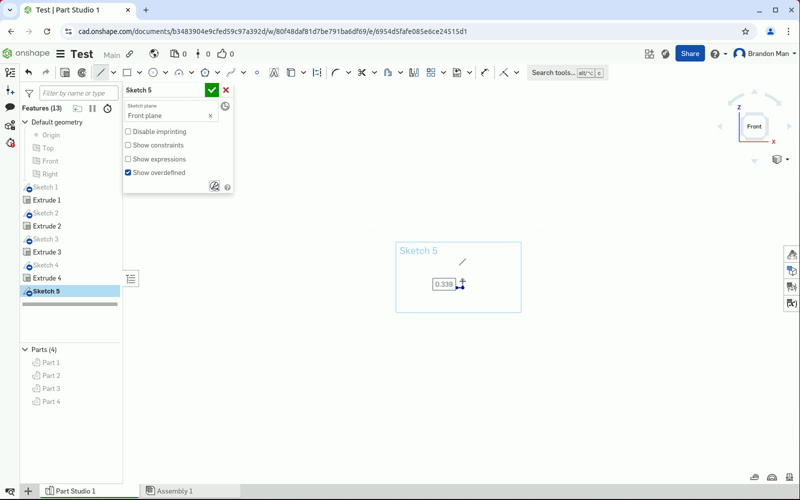
scroll(-6)
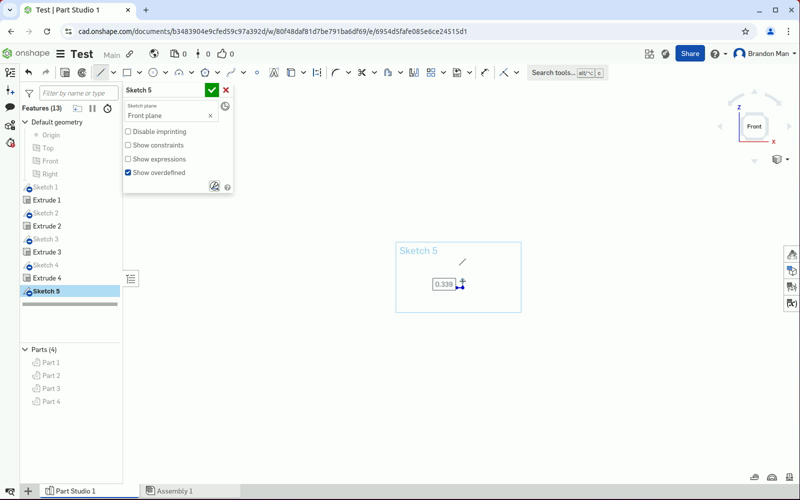
scroll(-6)
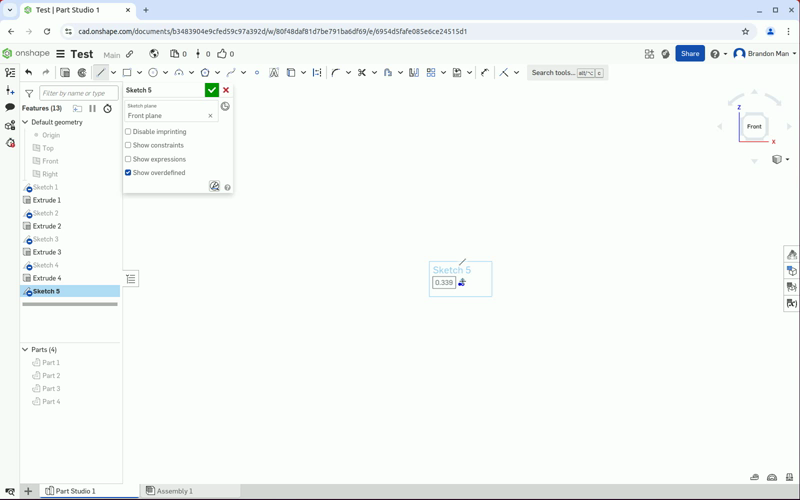
key_up(shift)
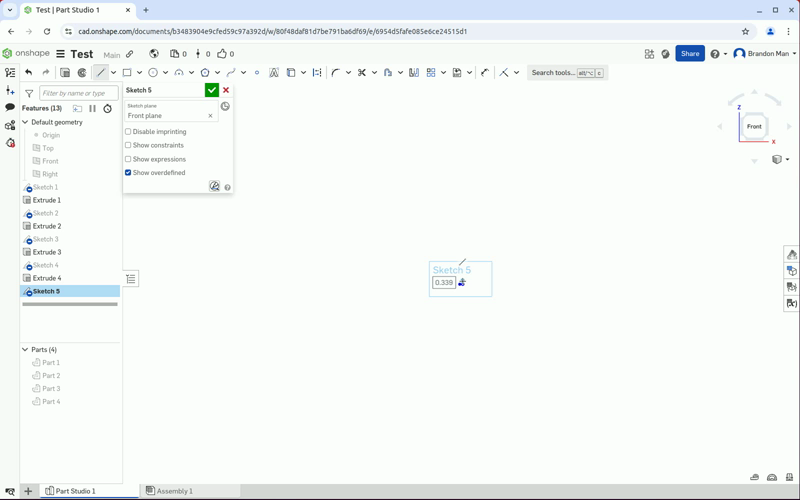
key_down(shift)
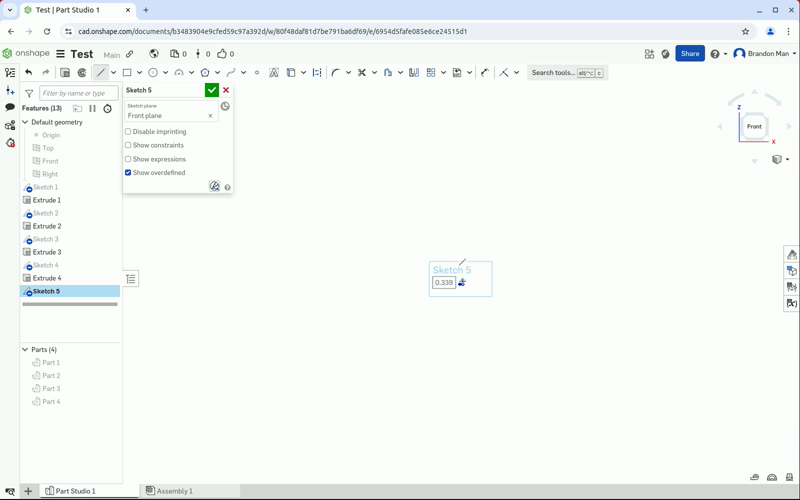
mouse_move(492, 280)
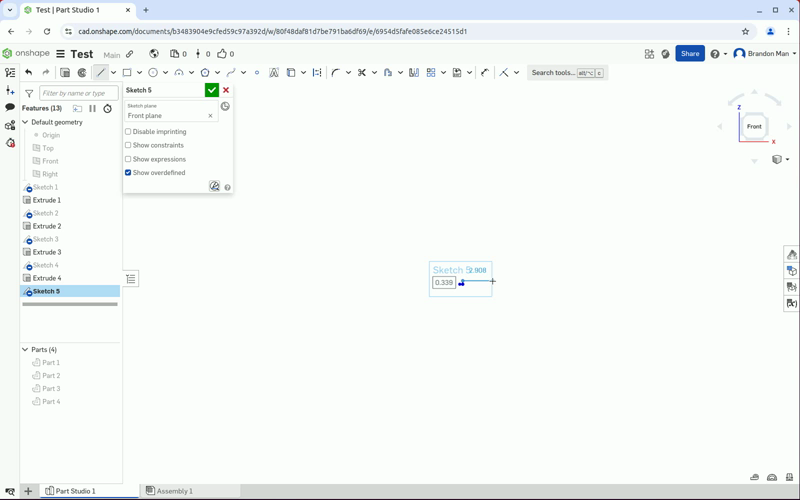
mouse_move(459, 280)
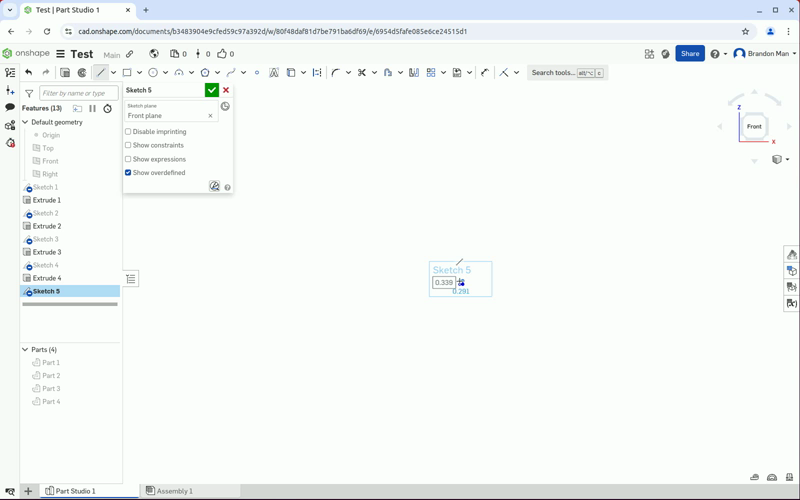
scroll(6)
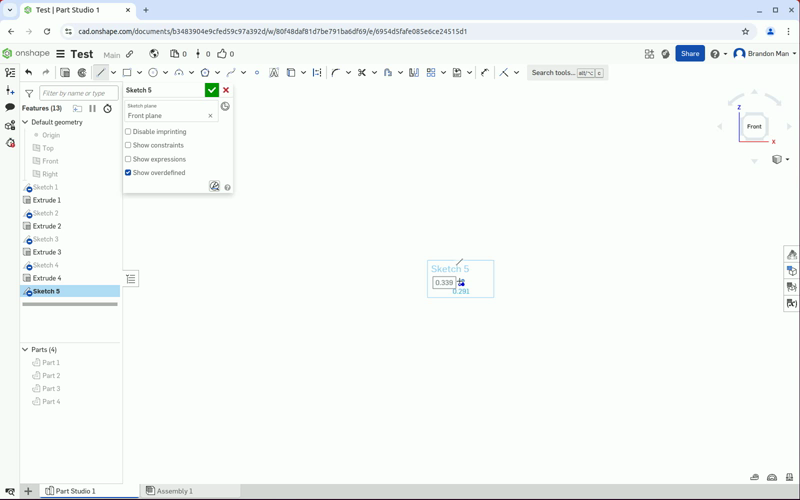
scroll(6)
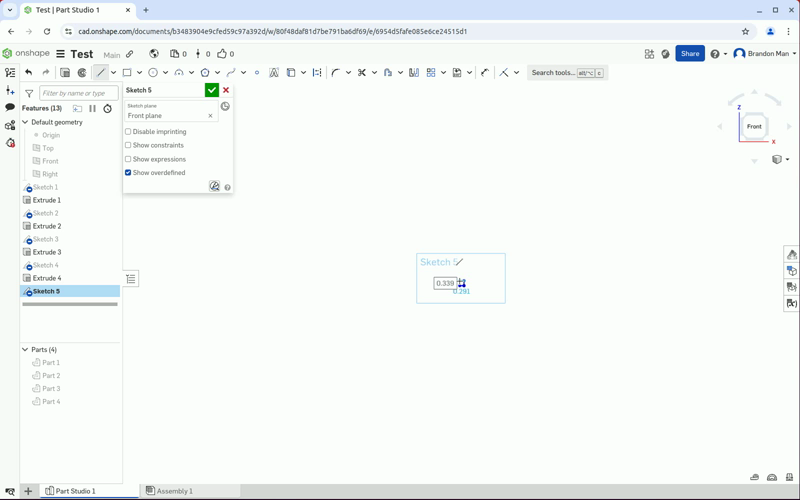
scroll(6)
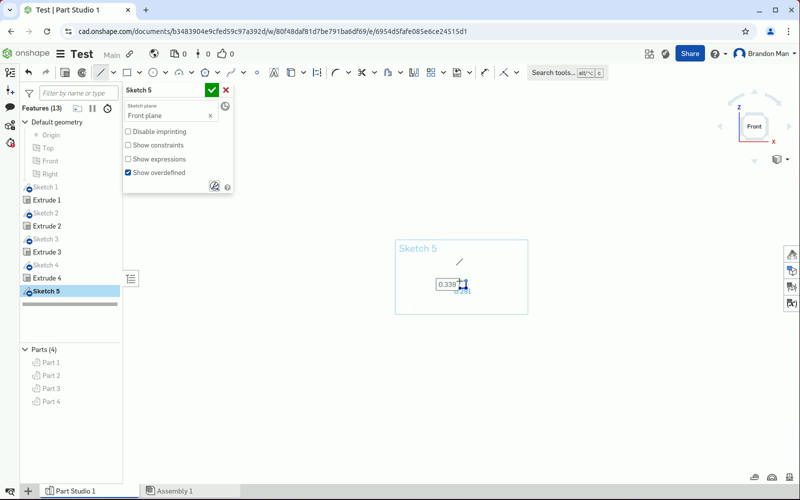
scroll(6)
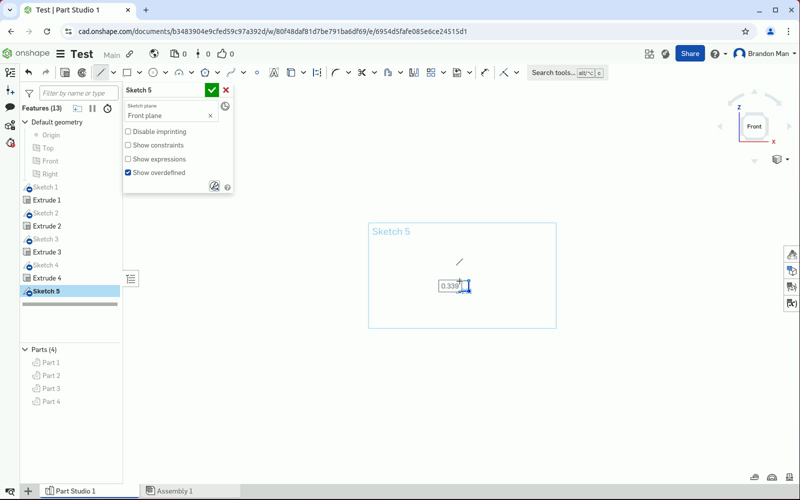
scroll(6)
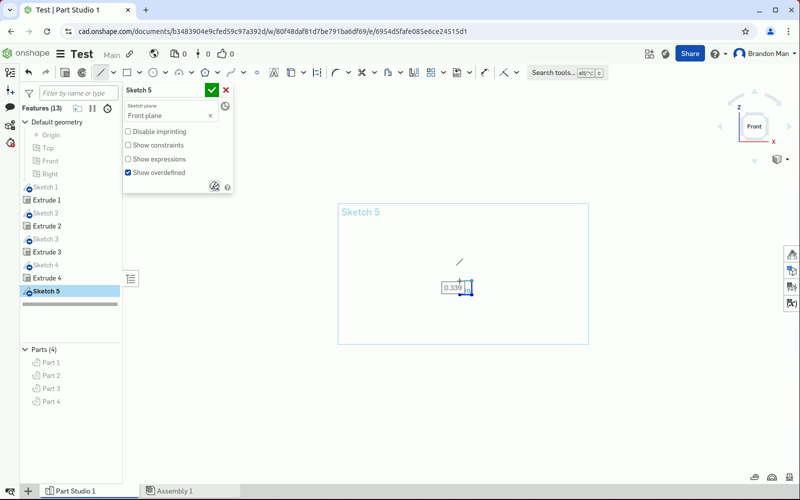
scroll(6)
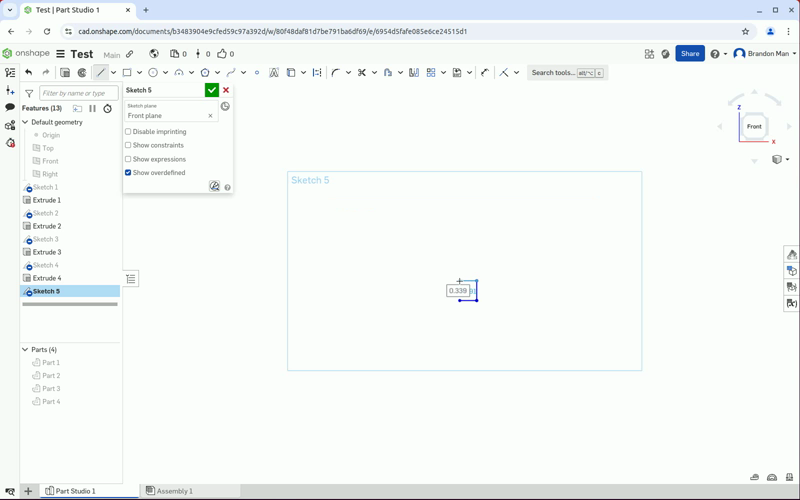
scroll(6)
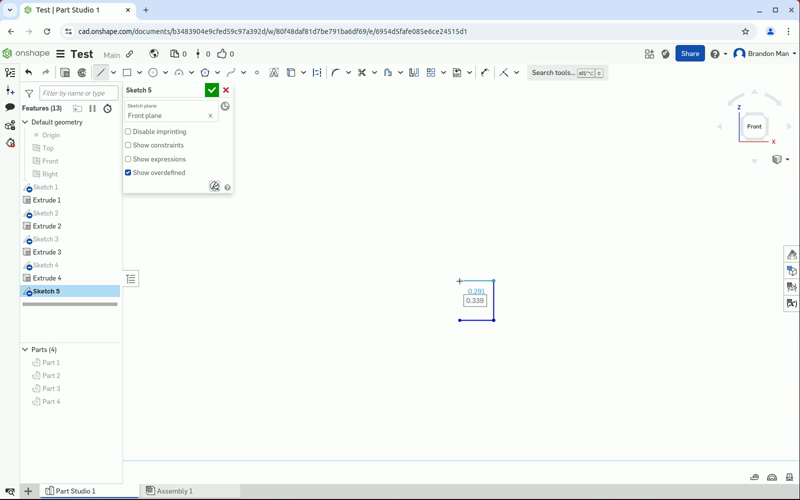
click(459, 280)
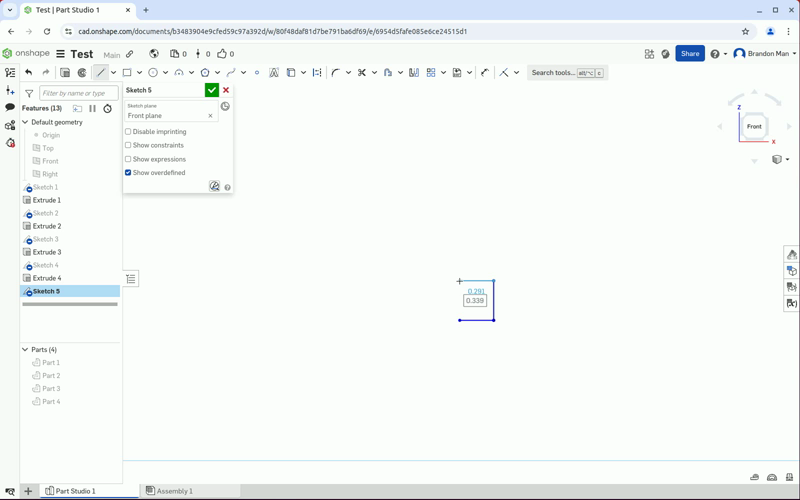
scroll(-6)
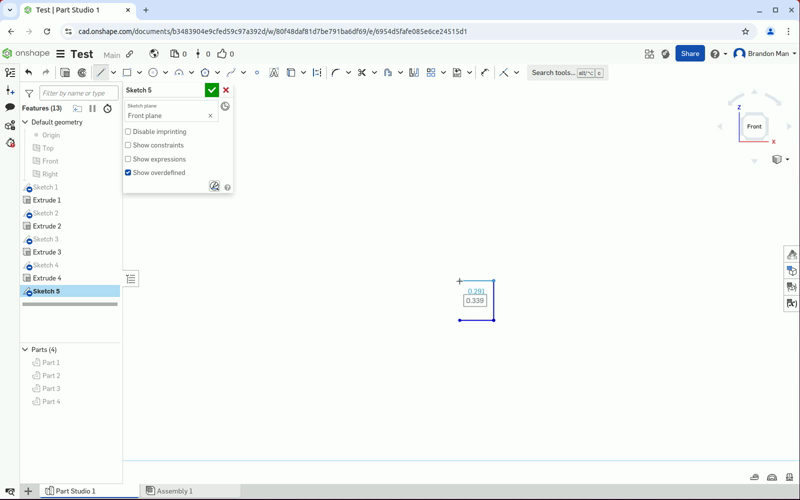
scroll(-6)
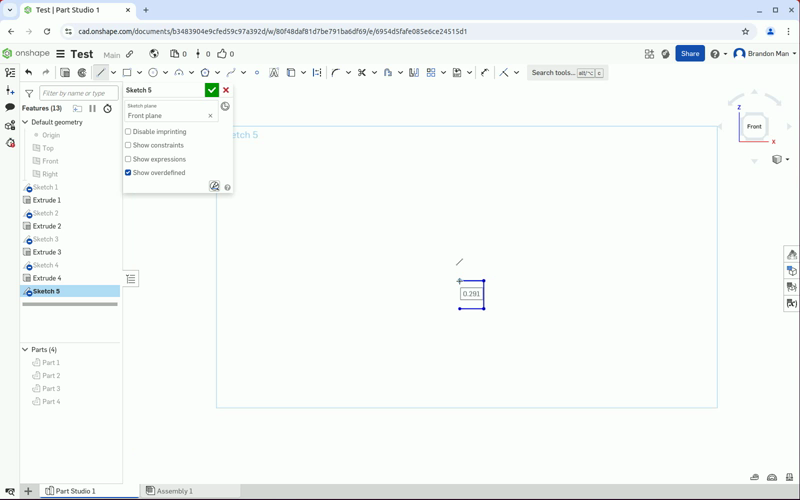
scroll(-6)
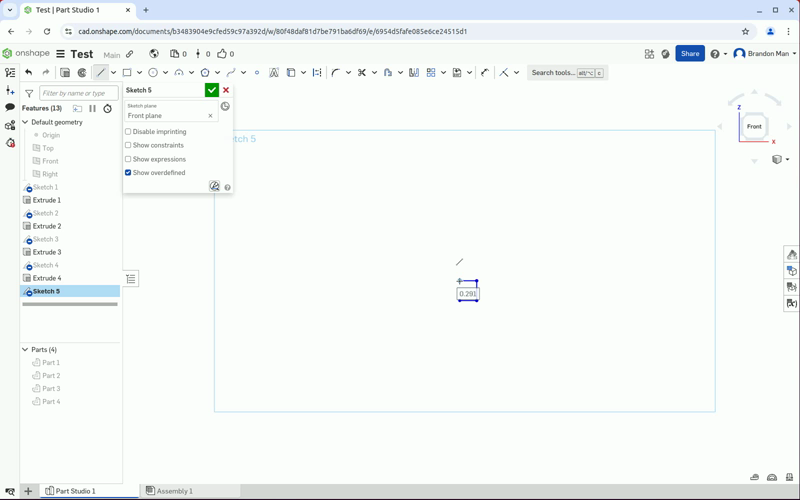
scroll(-6)
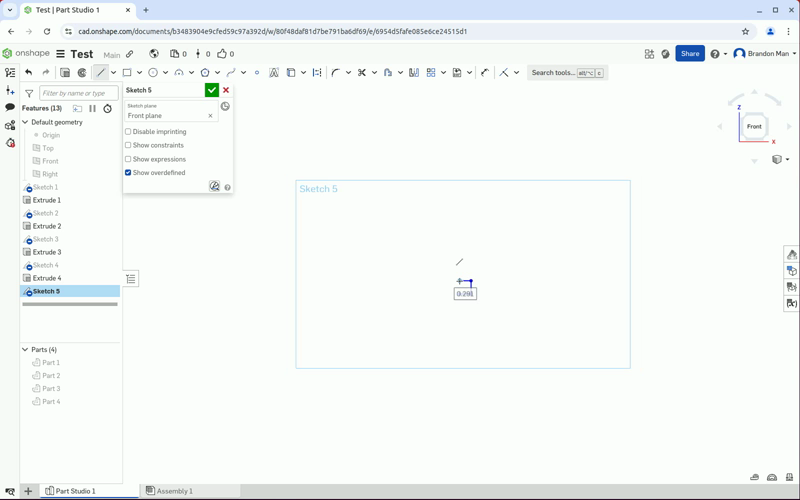
scroll(-6)
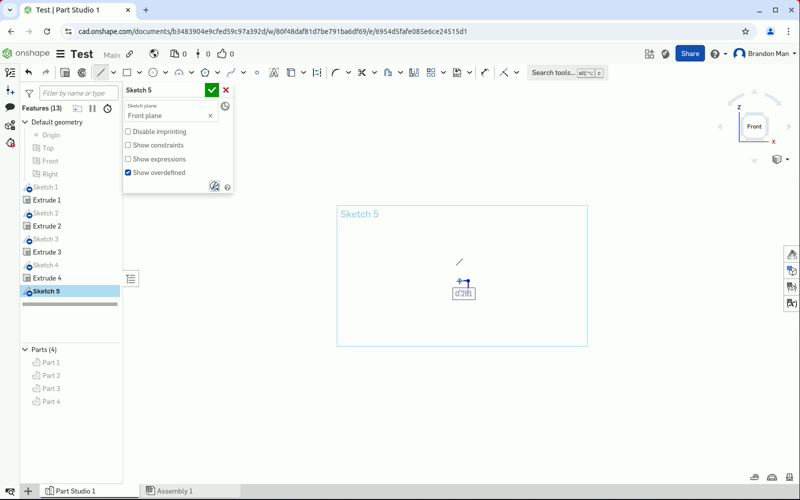
scroll(-6)
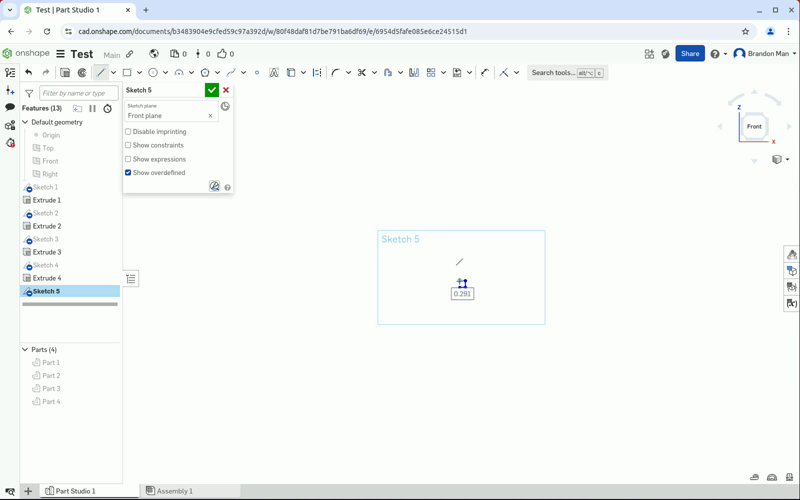
scroll(-6)
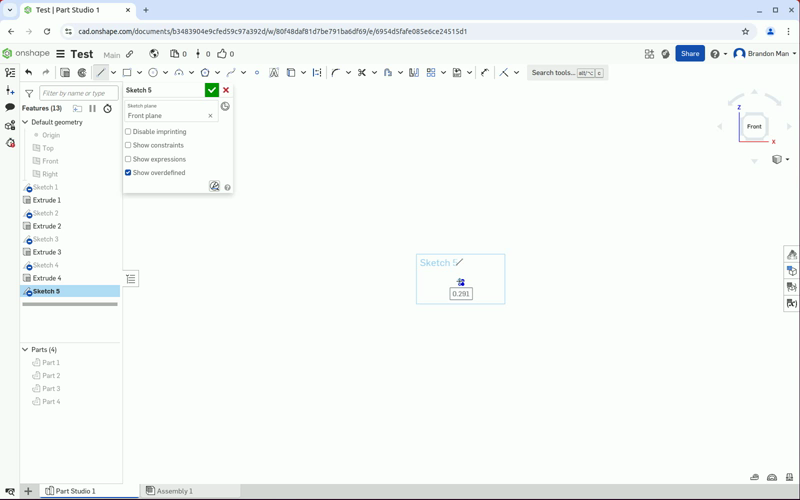
key_up(shift)
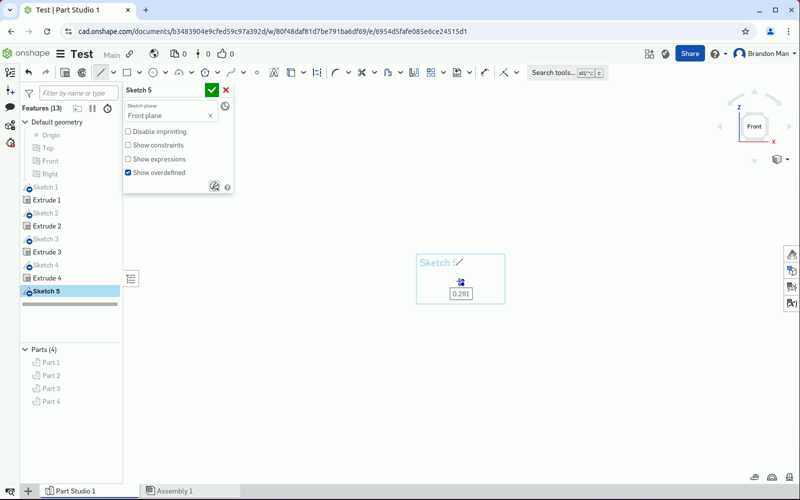
mouse_move(489, 280)
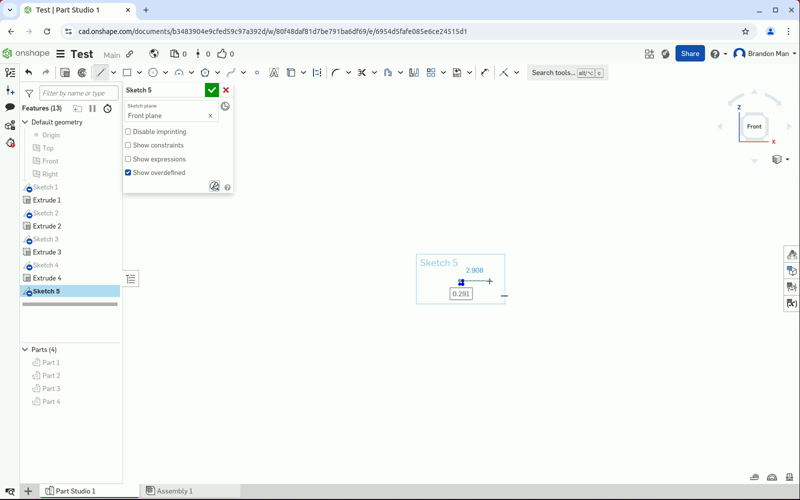
key_down(shift)
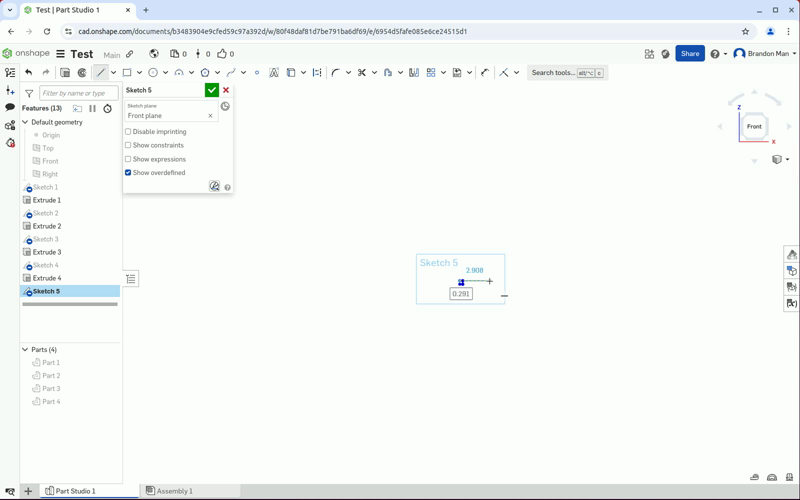
mouse_move(459, 284)
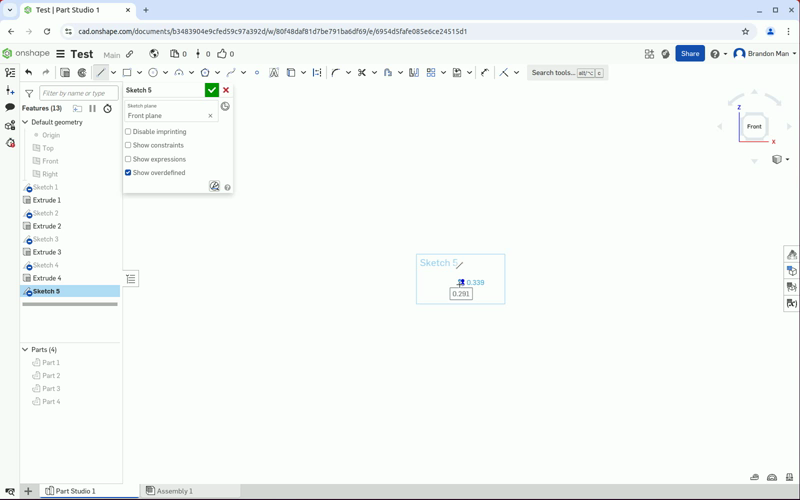
scroll(6)
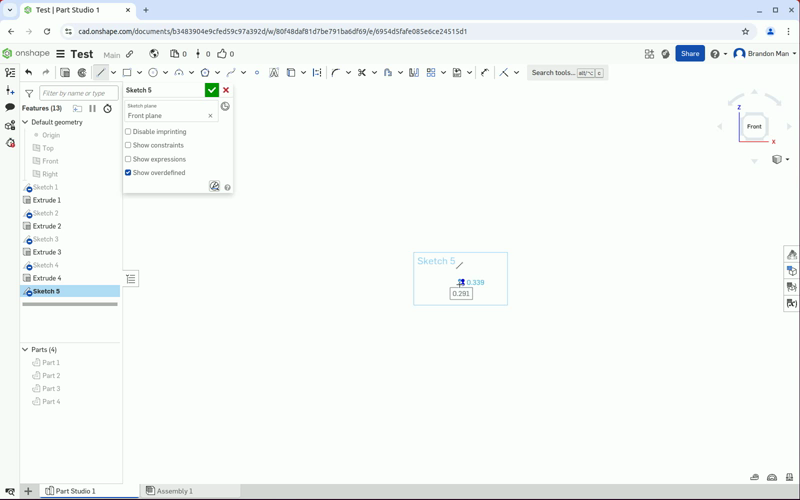
scroll(6)
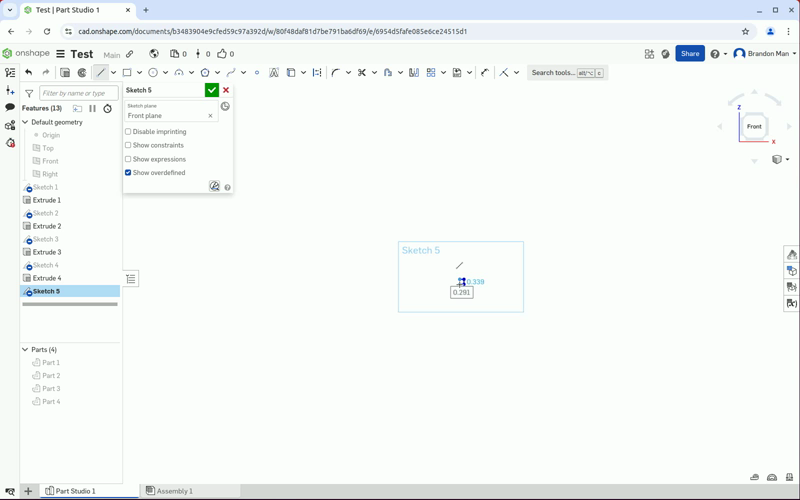
scroll(6)
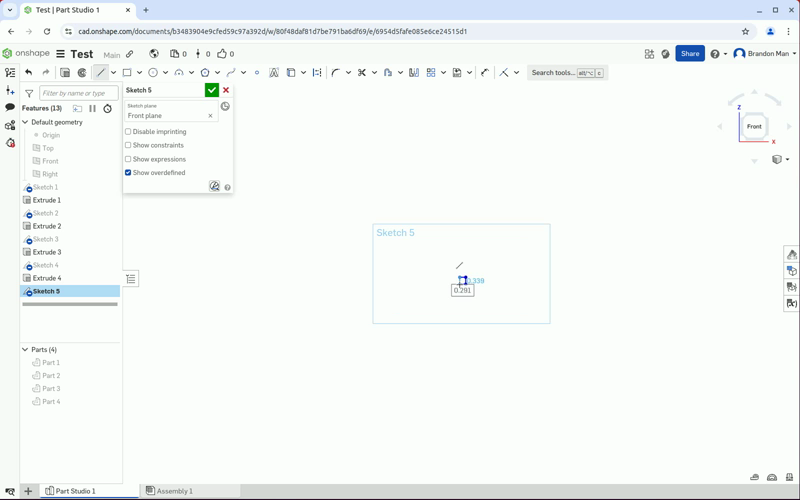
scroll(6)
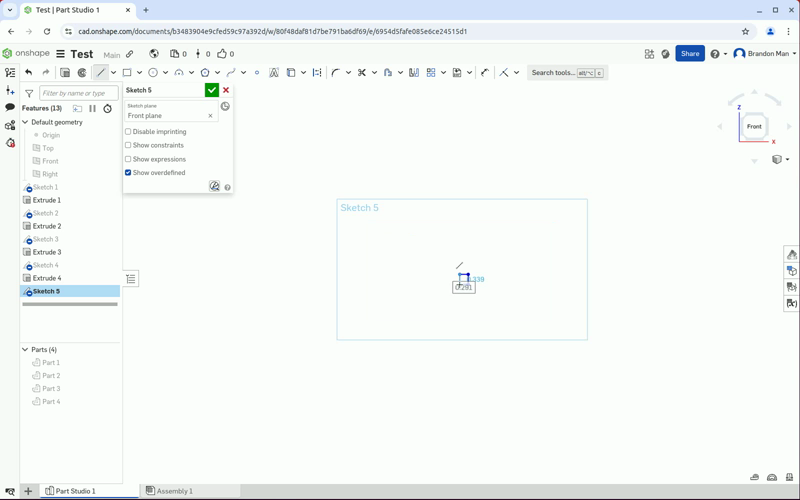
scroll(6)
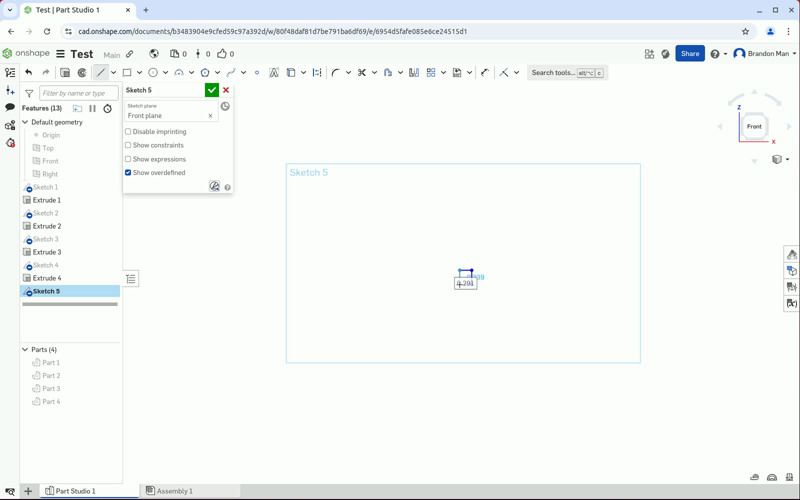
scroll(6)
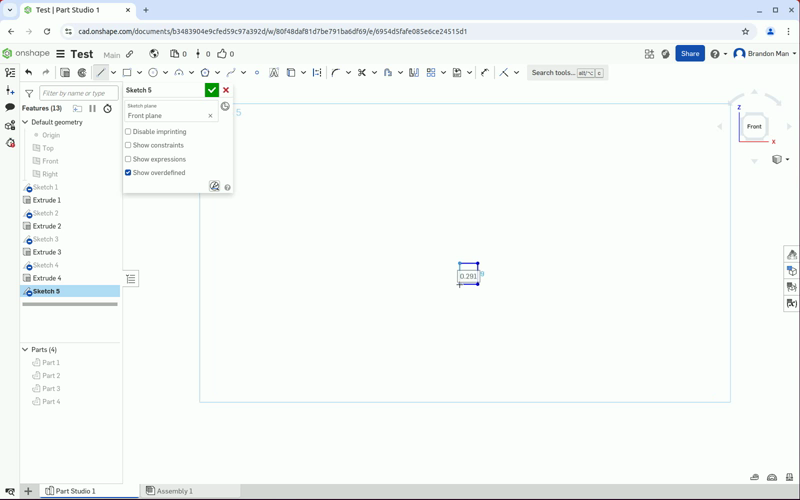
scroll(6)
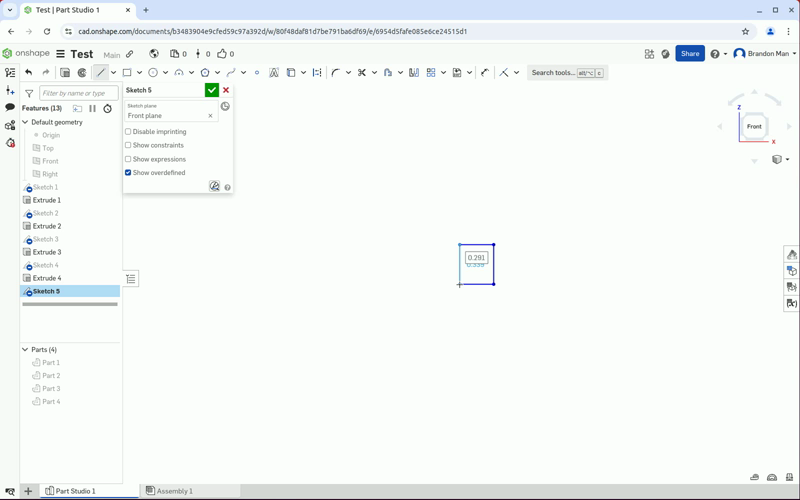
key_up(shift)
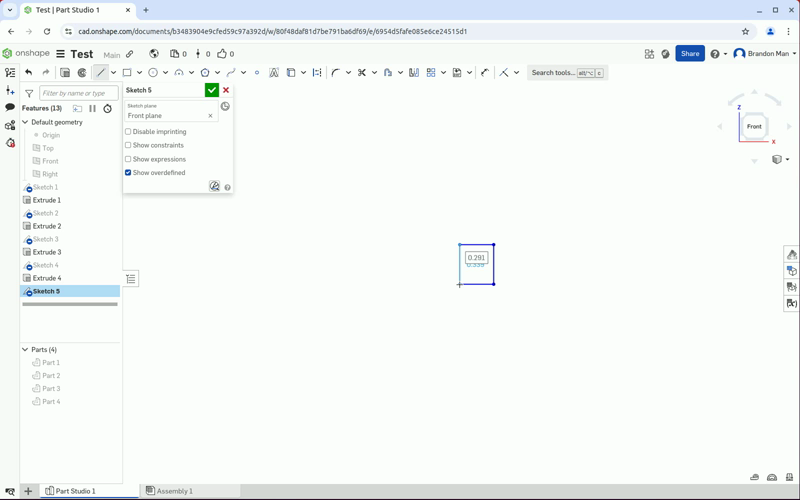
click(459, 284)
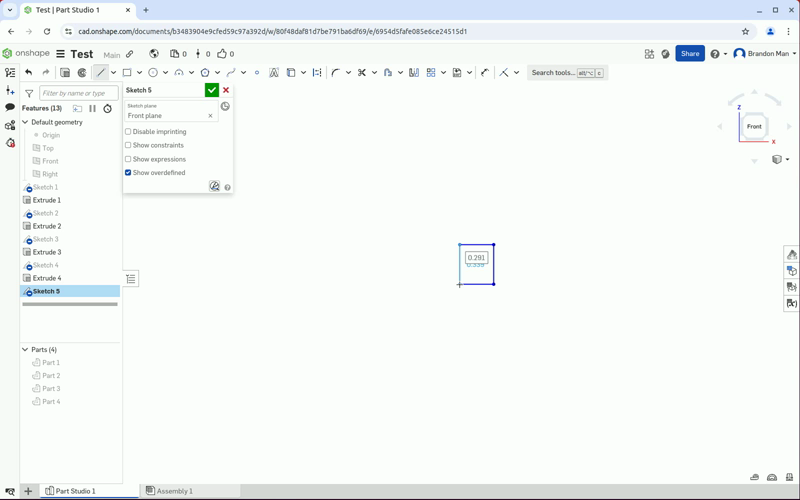
scroll(-6)
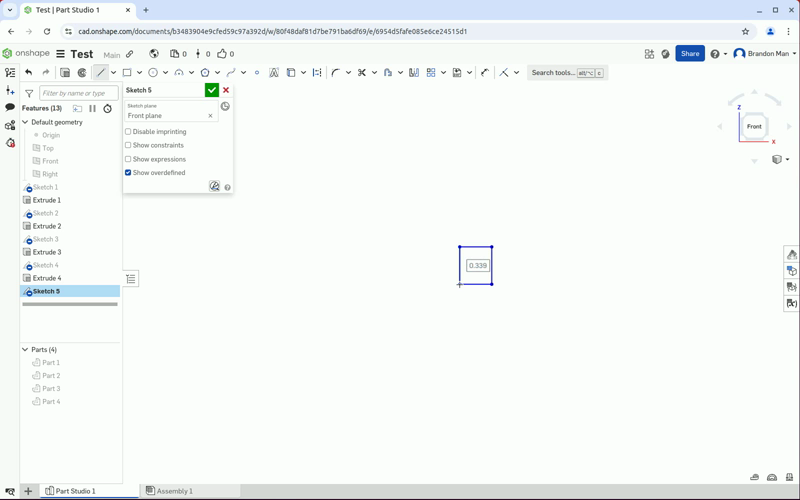
scroll(-6)
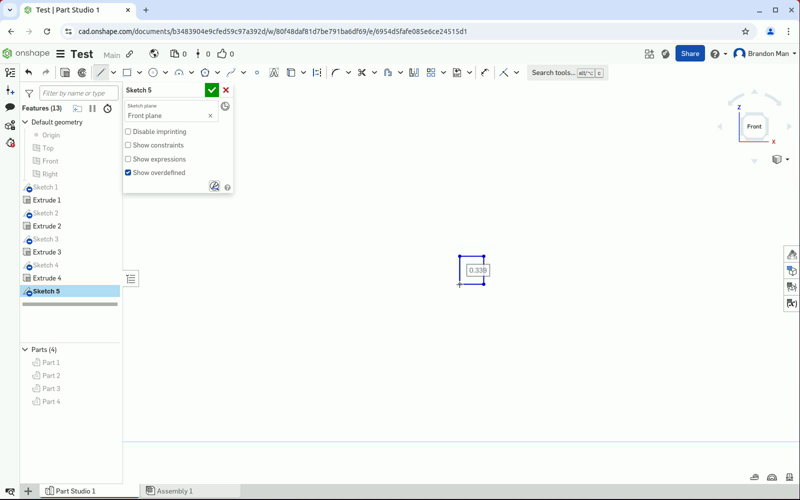
scroll(-6)
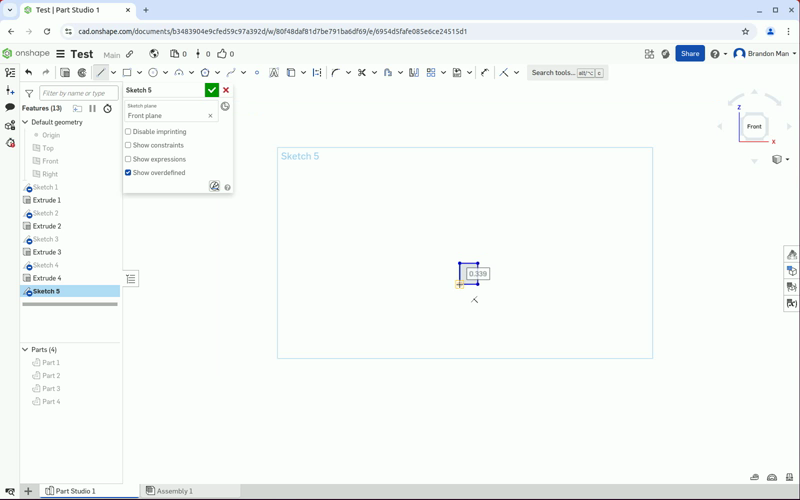
scroll(-6)
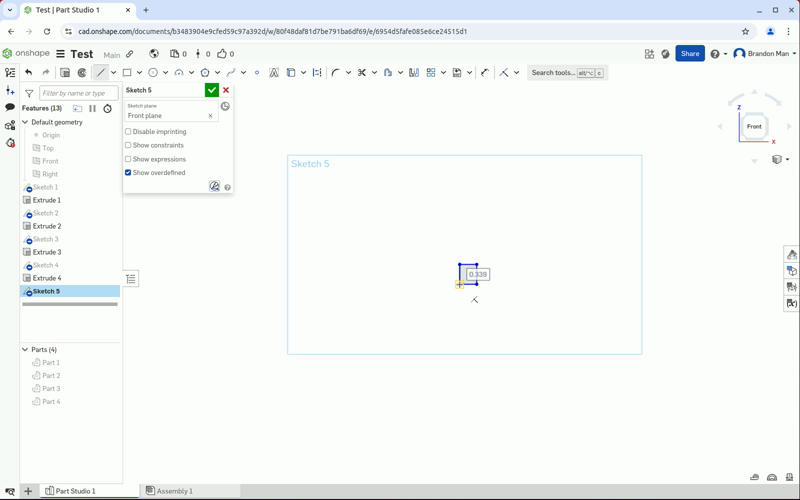
scroll(-6)
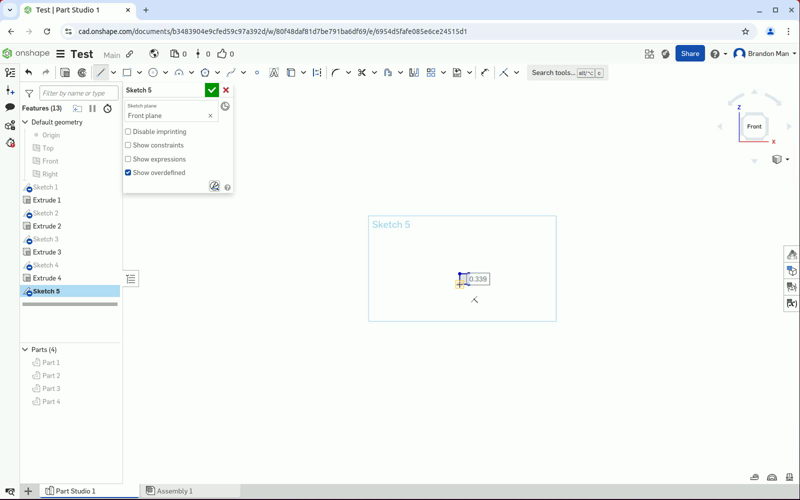
scroll(-6)
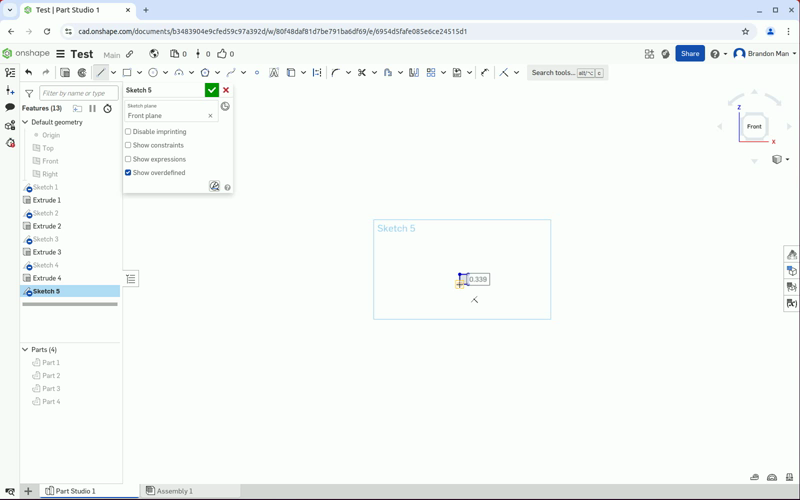
scroll(-6)
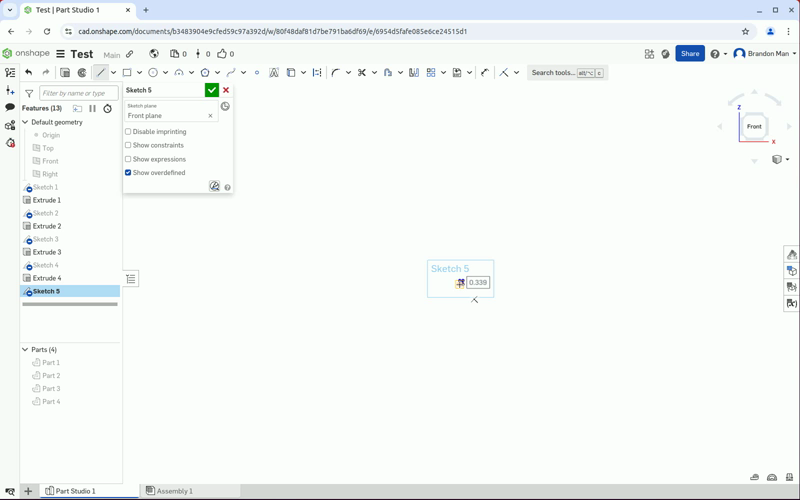
key(esc)
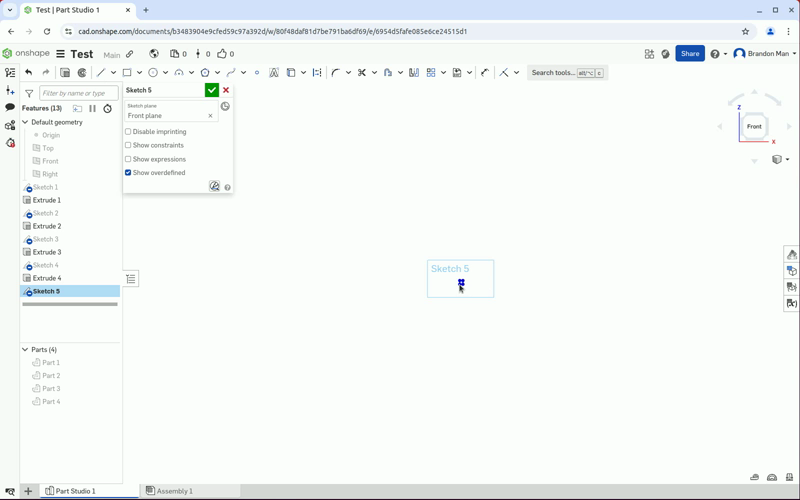
mouse_move(460, 281)
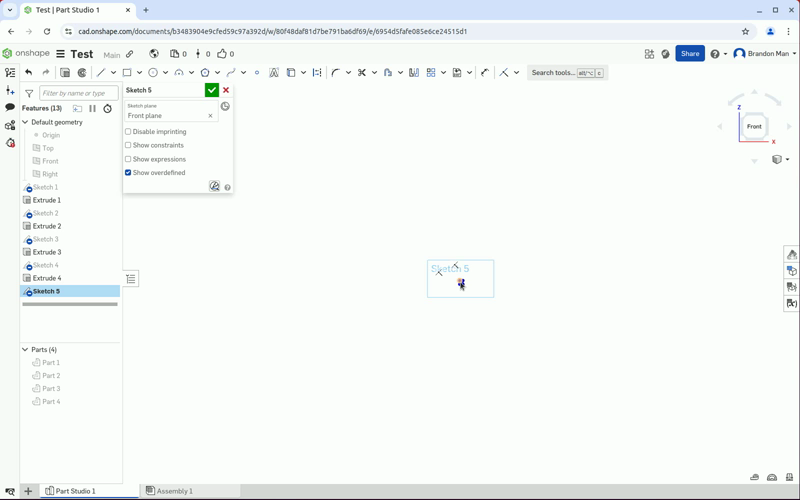
scroll(6)
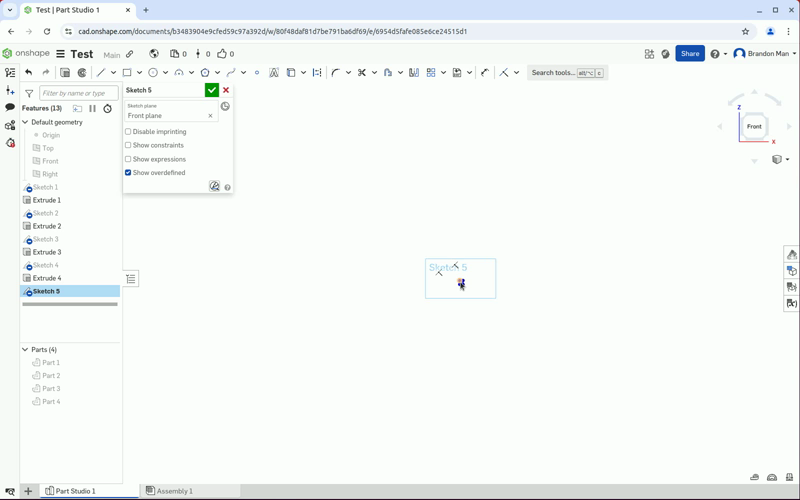
scroll(6)
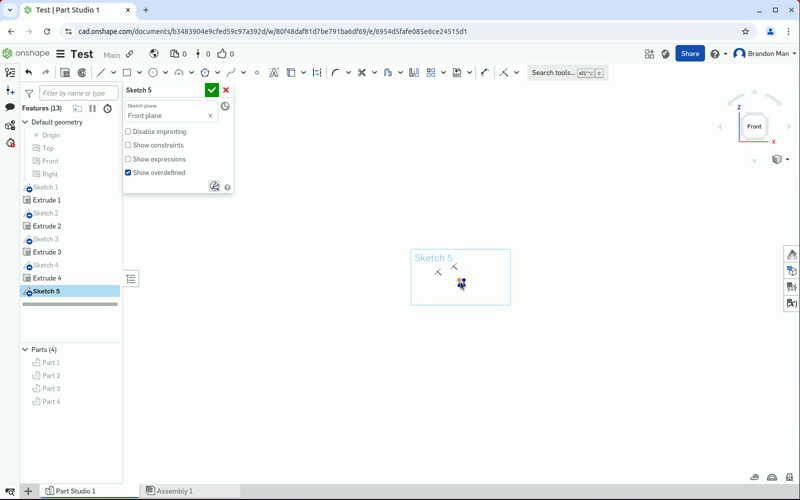
scroll(6)
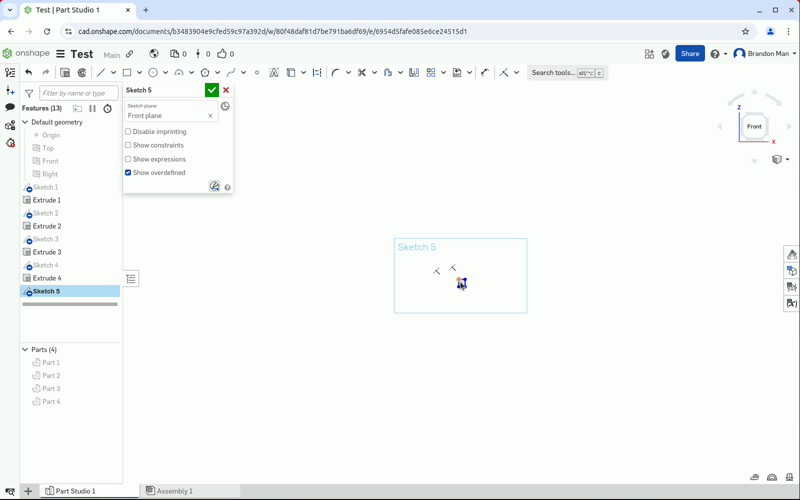
scroll(6)
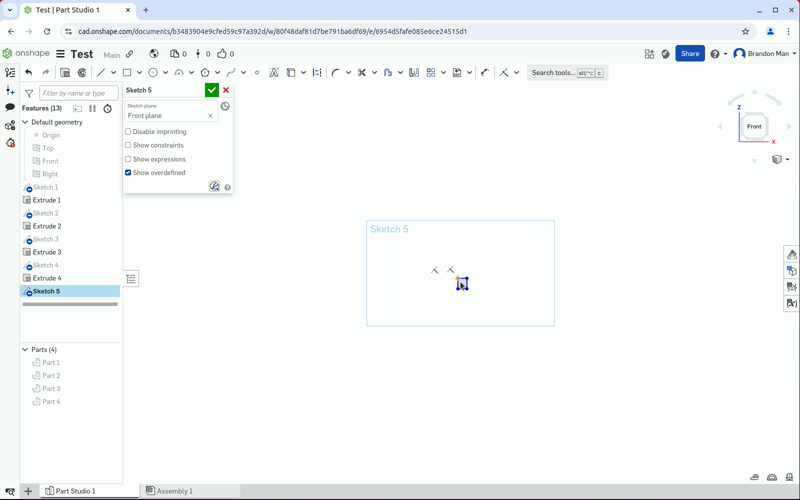
scroll(6)
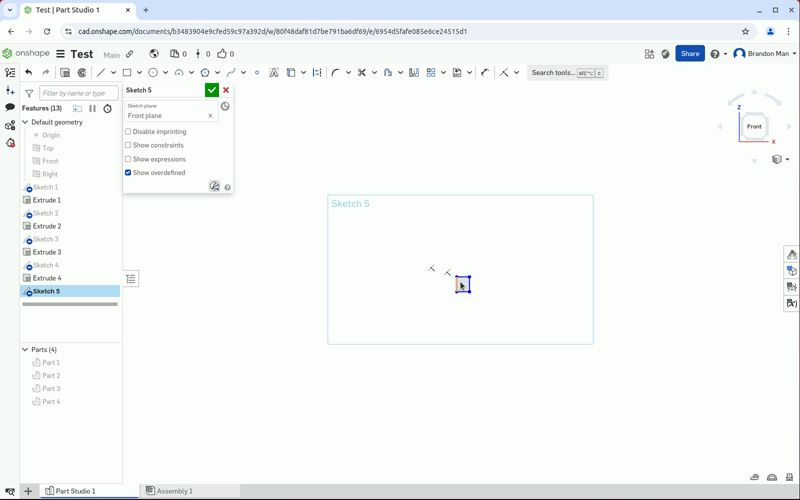
scroll(6)
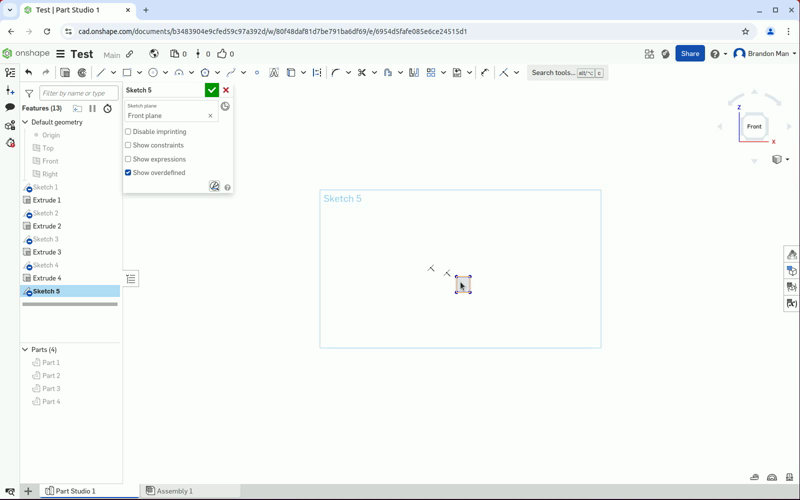
scroll(6)
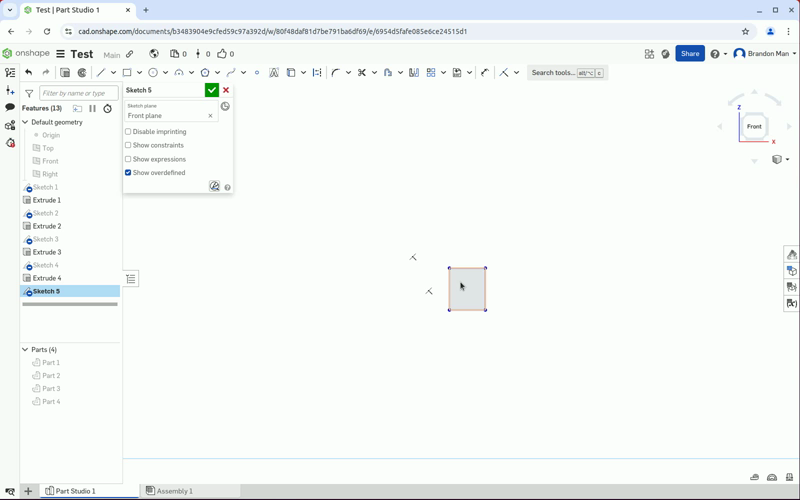
click(460, 281)
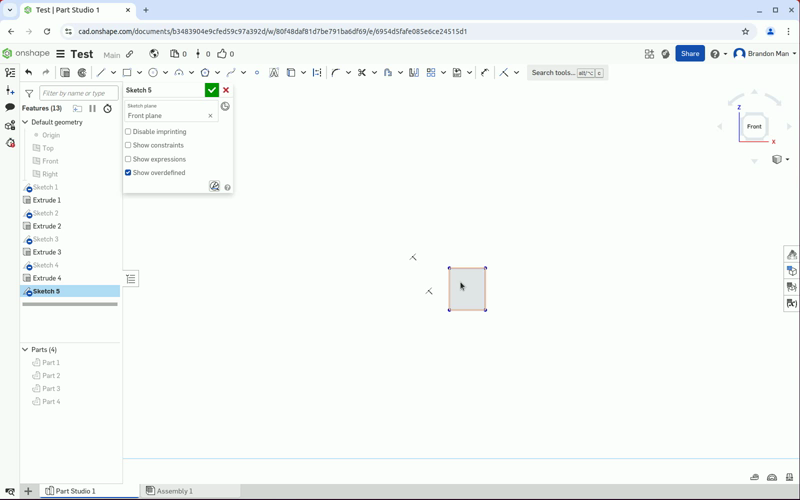
scroll(-6)
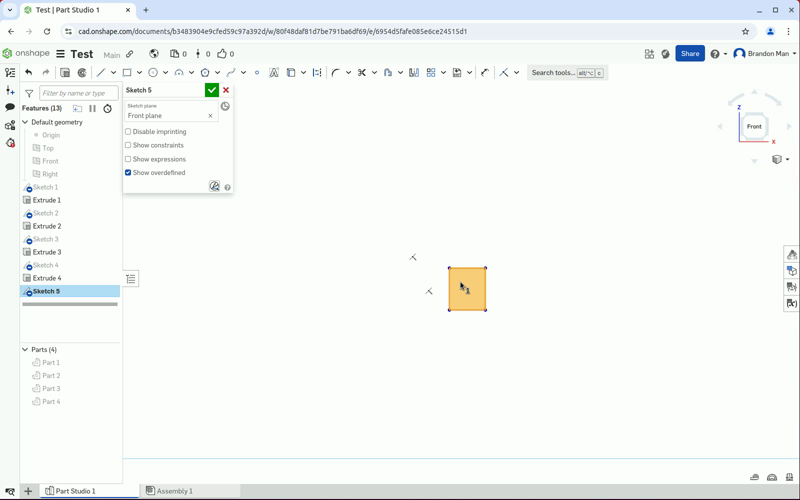
scroll(-6)
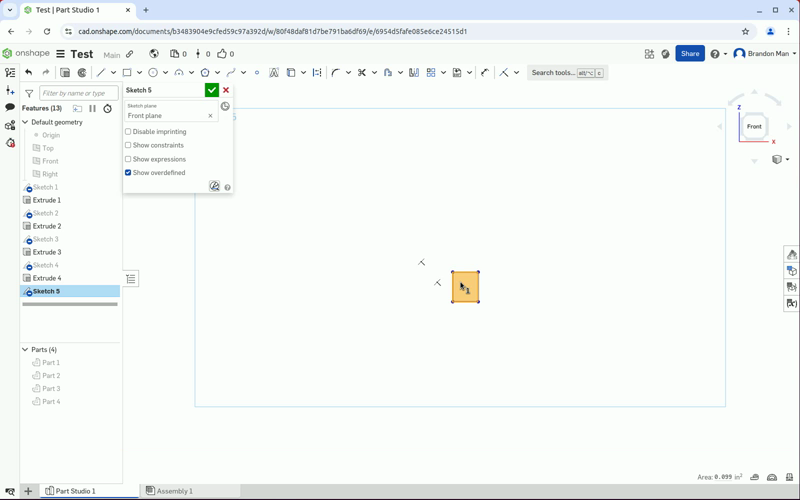
scroll(-6)
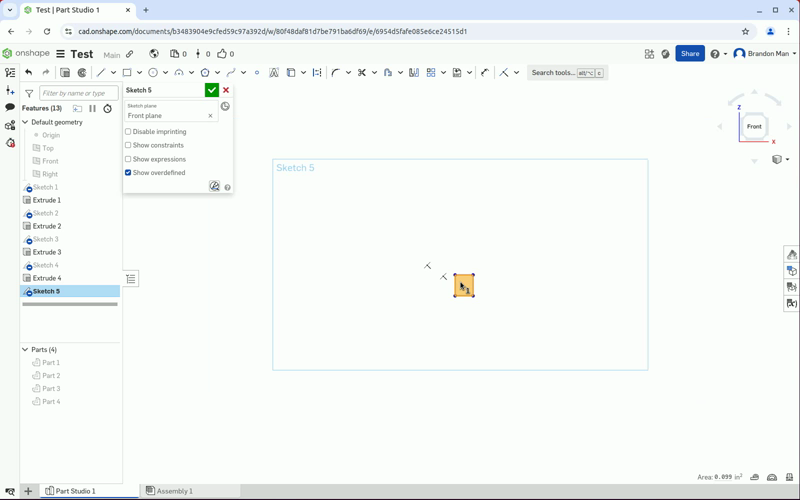
scroll(-6)
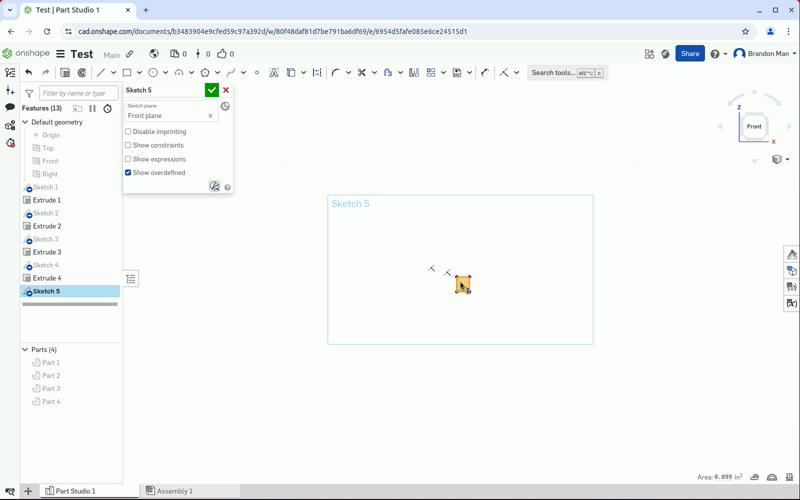
scroll(-6)
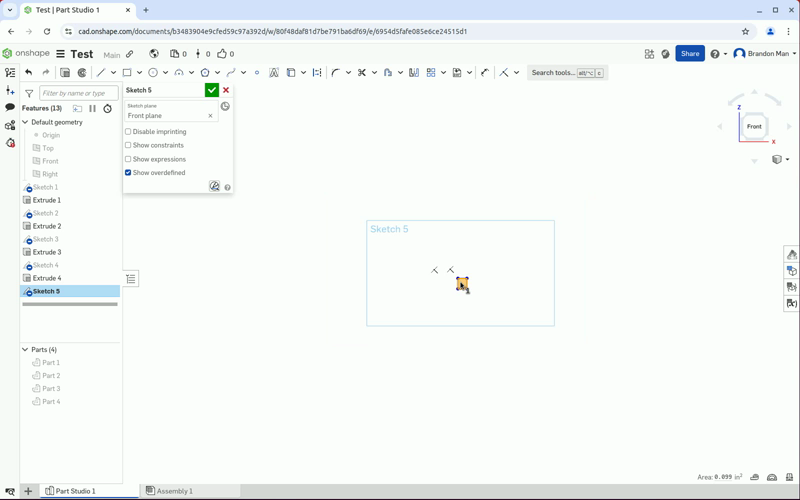
scroll(-6)
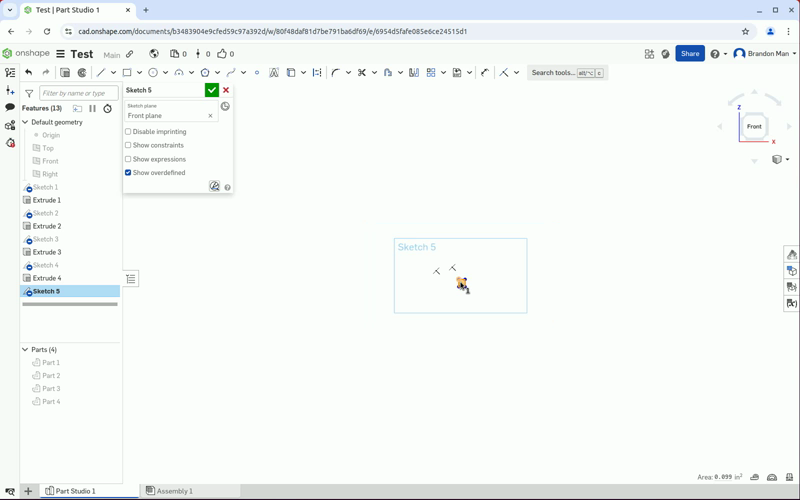
scroll(-6)
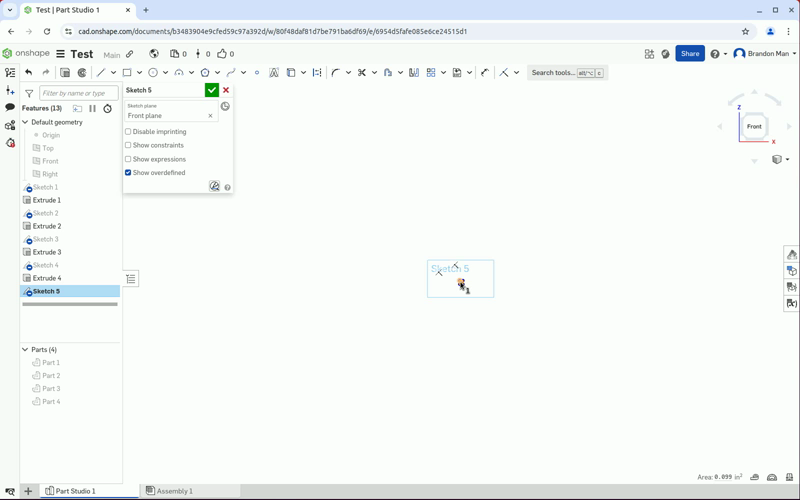
mouse_move(73, 352)
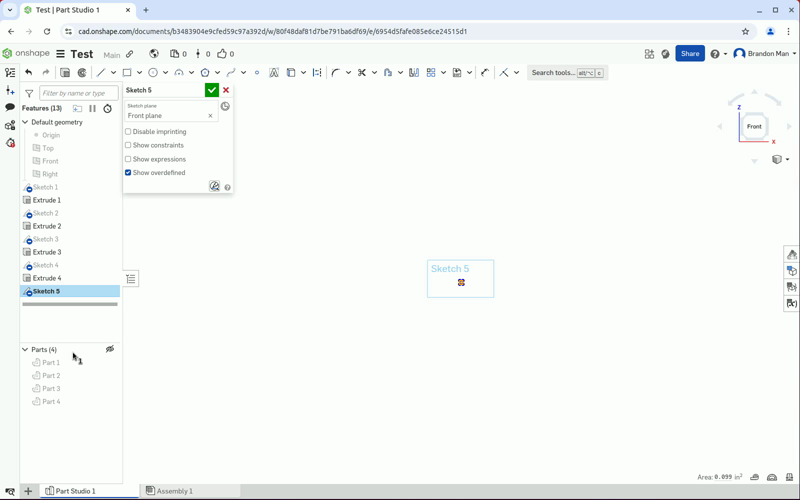
key(shift+y)
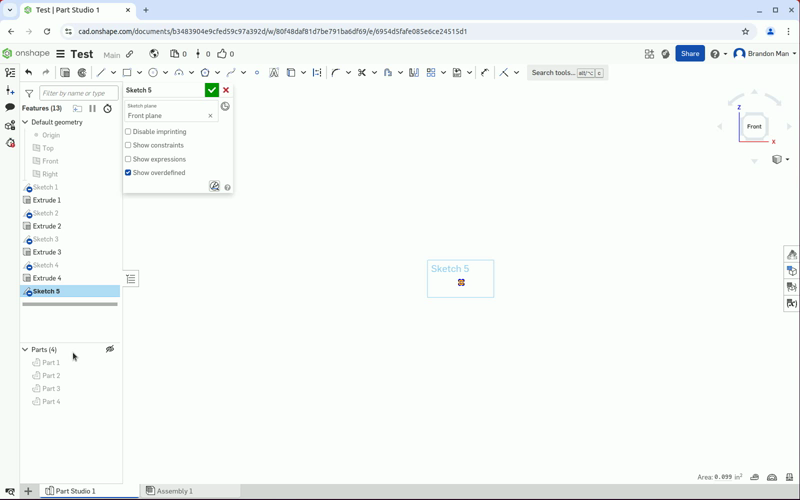
key(shift+e)
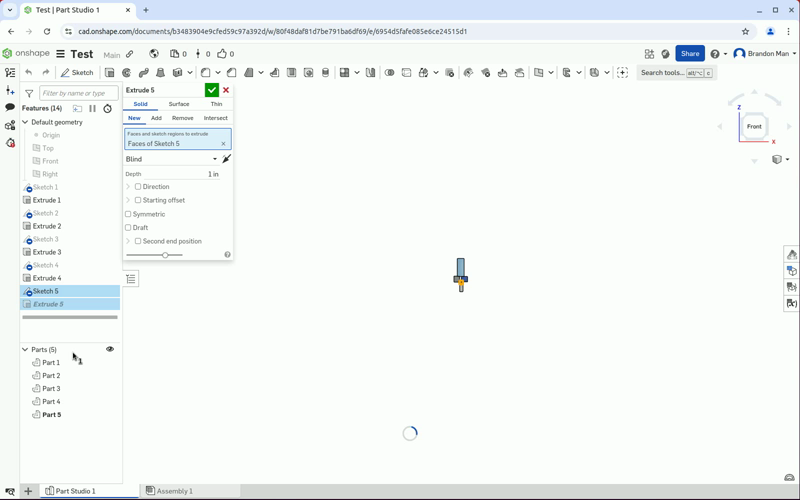
mouse_move(143, 106)
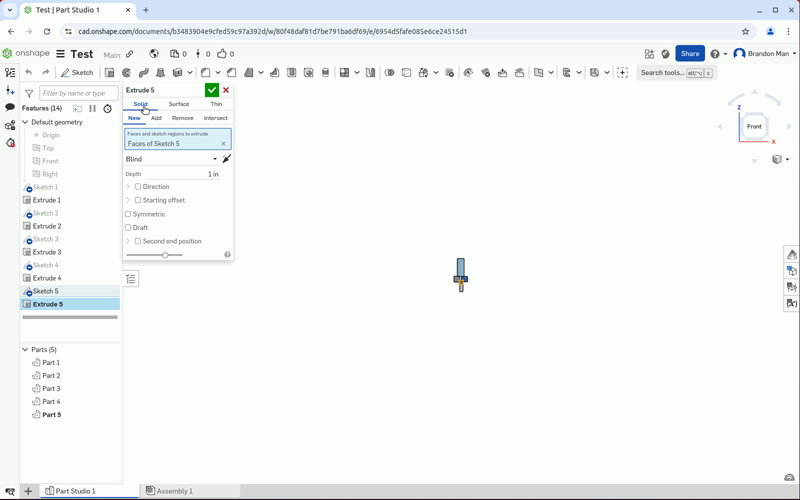
click(143, 106)
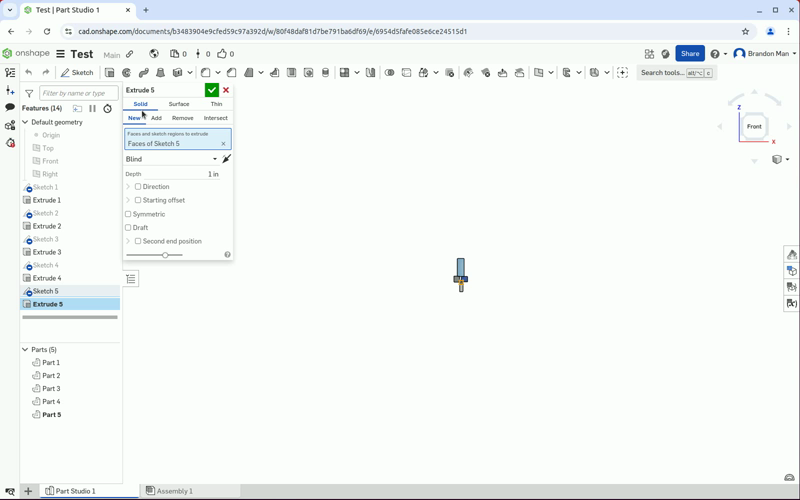
mouse_move(137, 120)
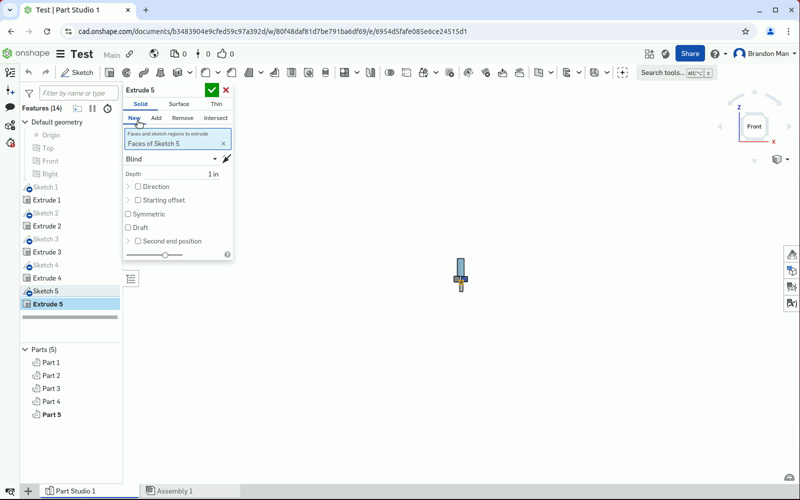
click(137, 120)
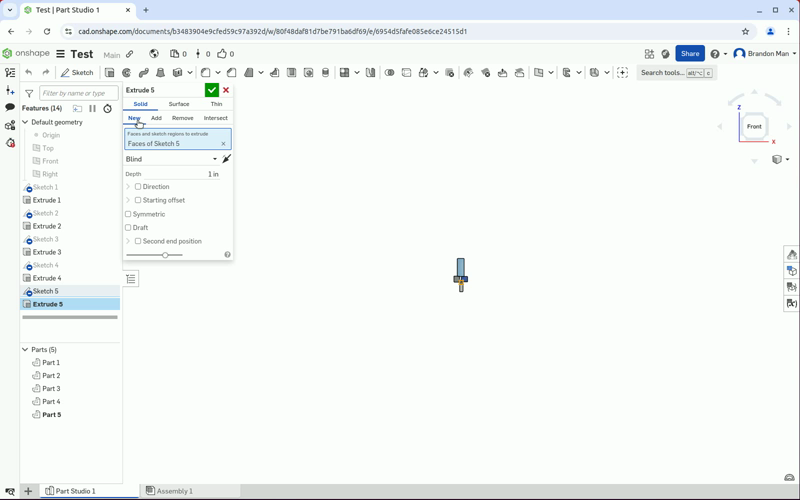
key(tab, 4)
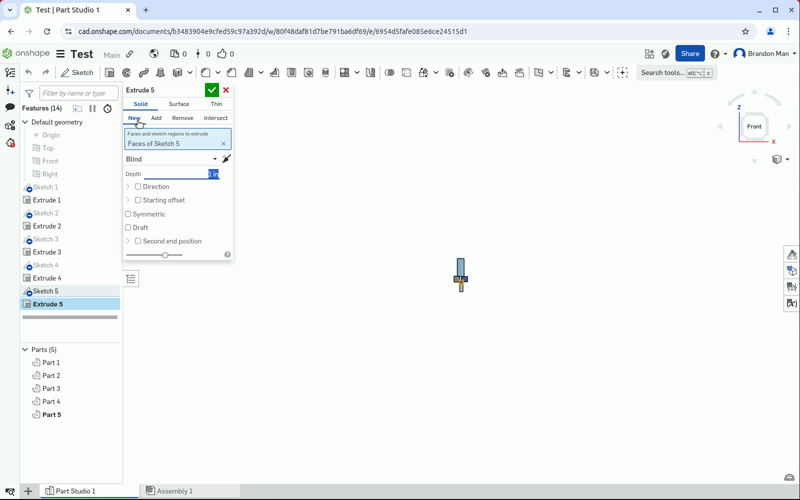
text(23.108)
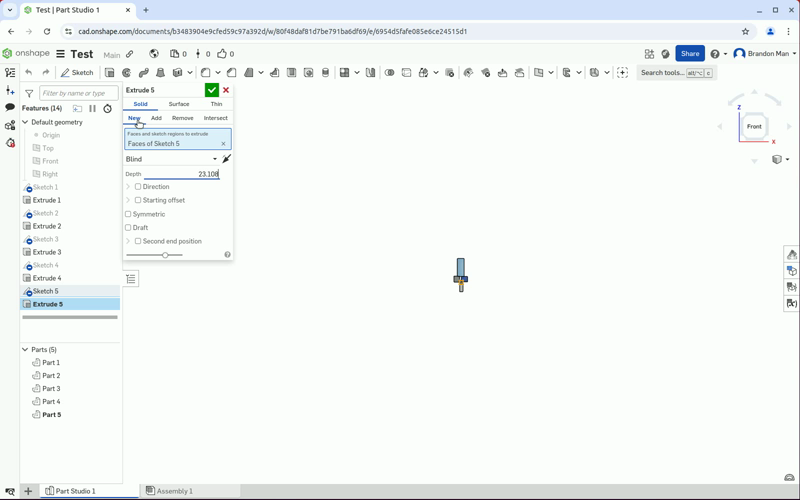
key(enter)
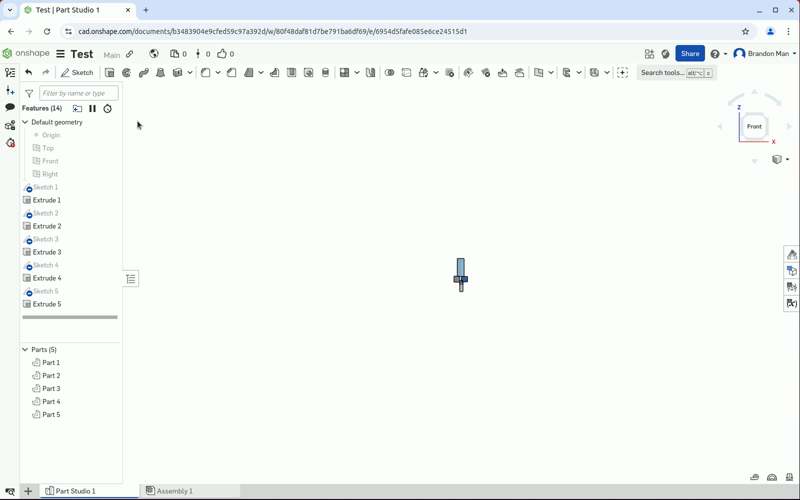
key(shift+h)
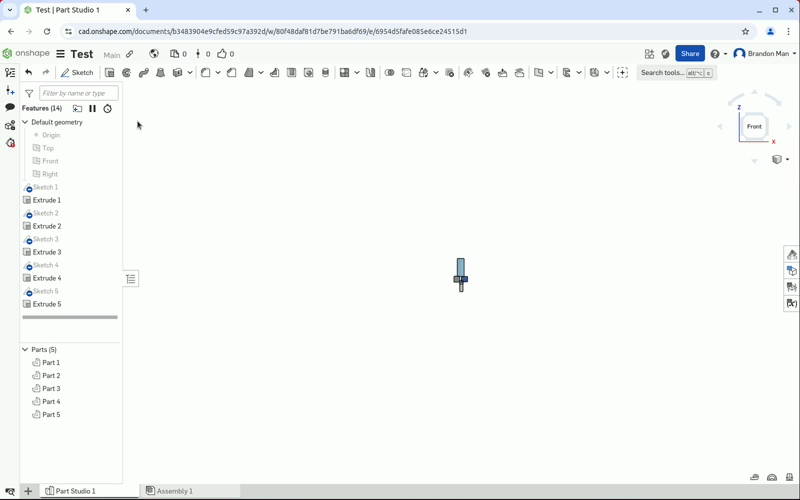
key(shift+h)
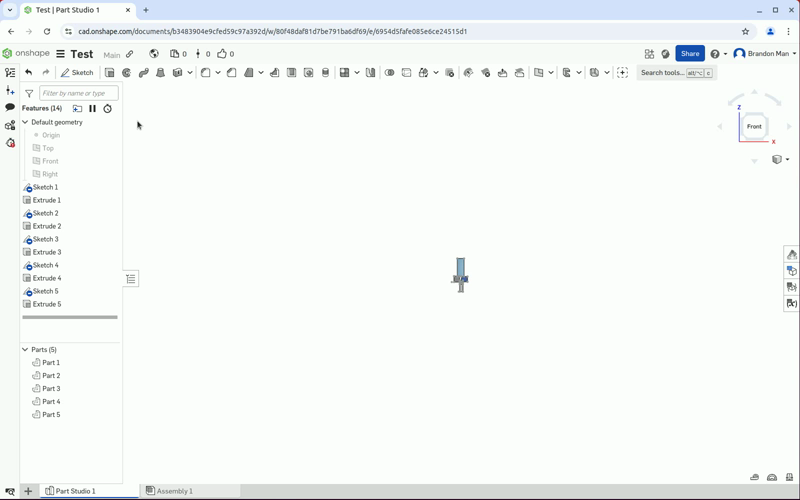
key(shift+7)
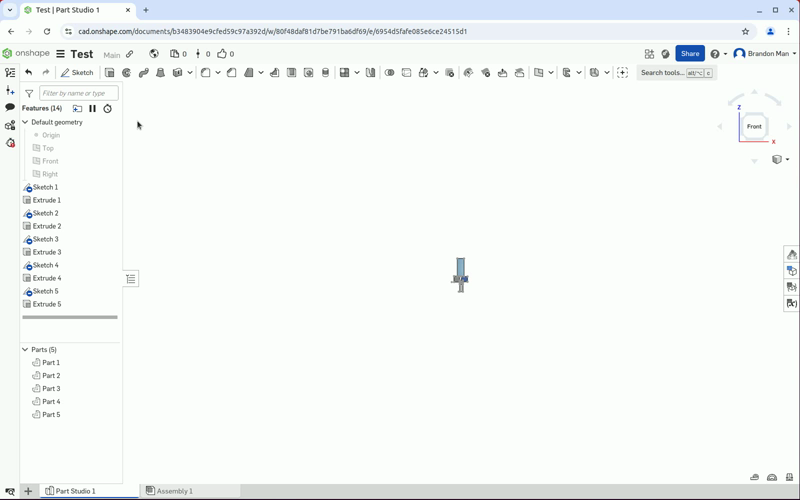
key(left, 2)
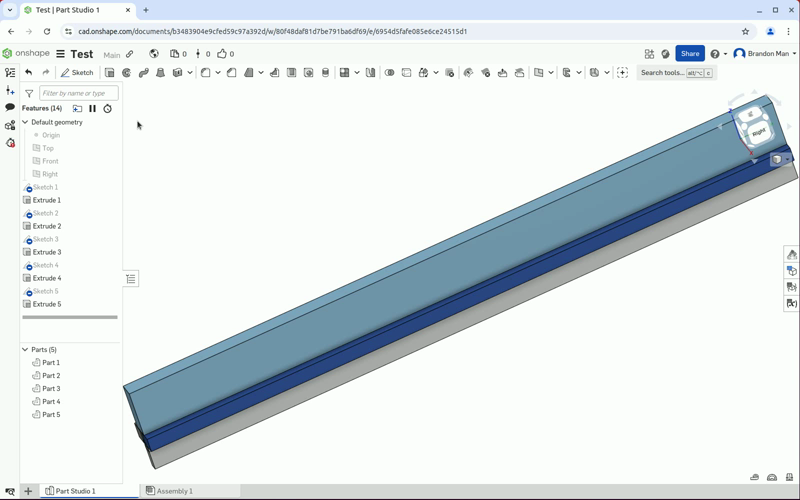
key(down, 2)
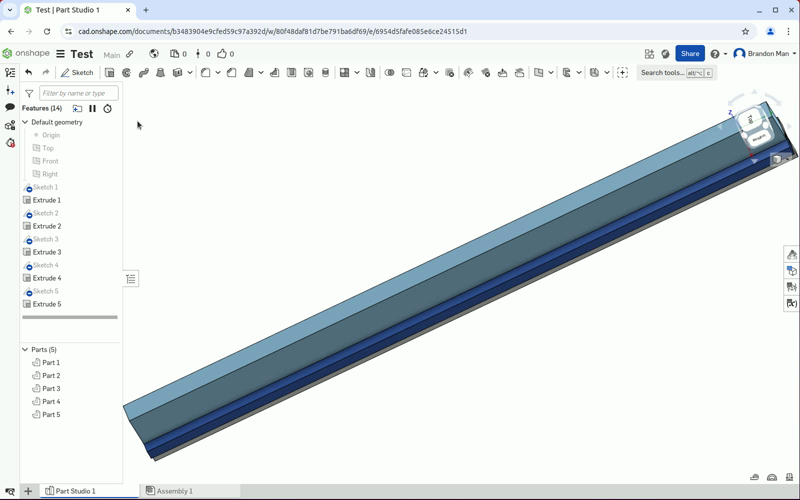
key(up, 2)
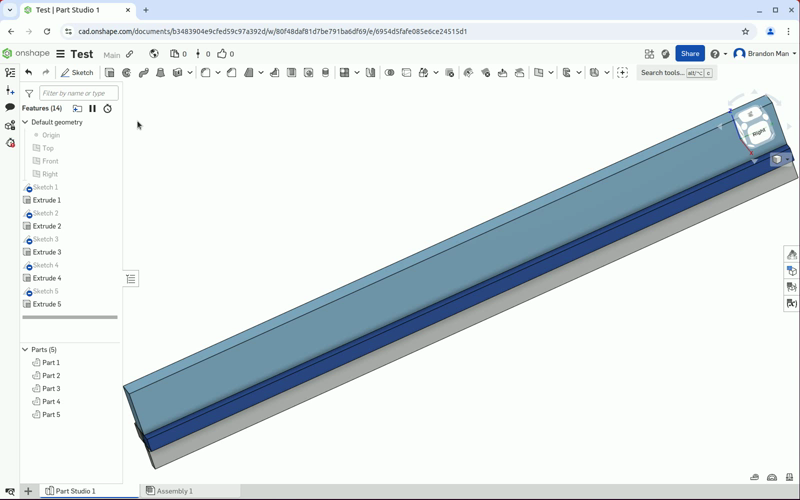
key(right, 2)
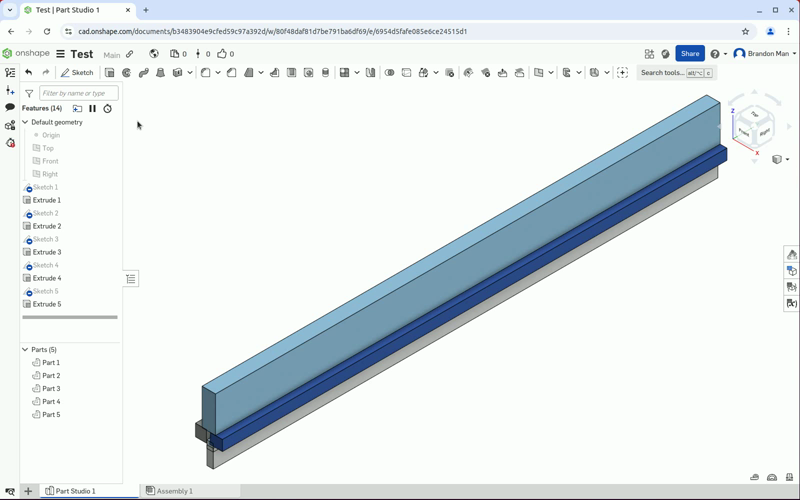
mouse_move(73, 189)
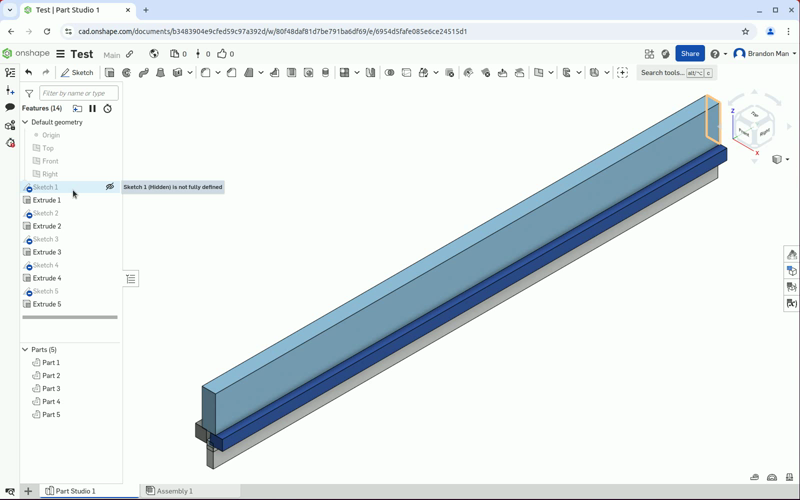
click(73, 189)